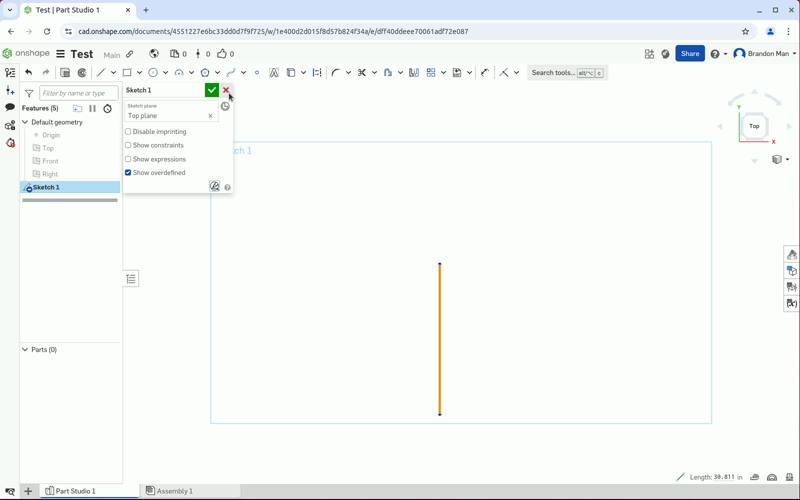
key(shift+h)
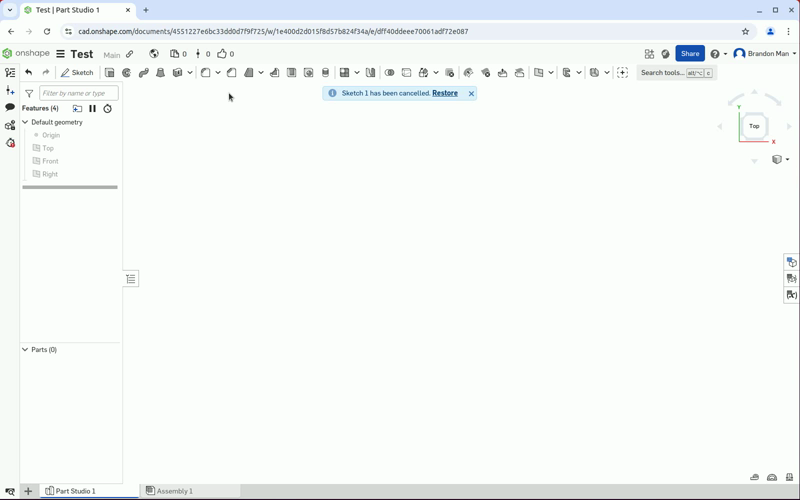
mouse_move(73, 352)
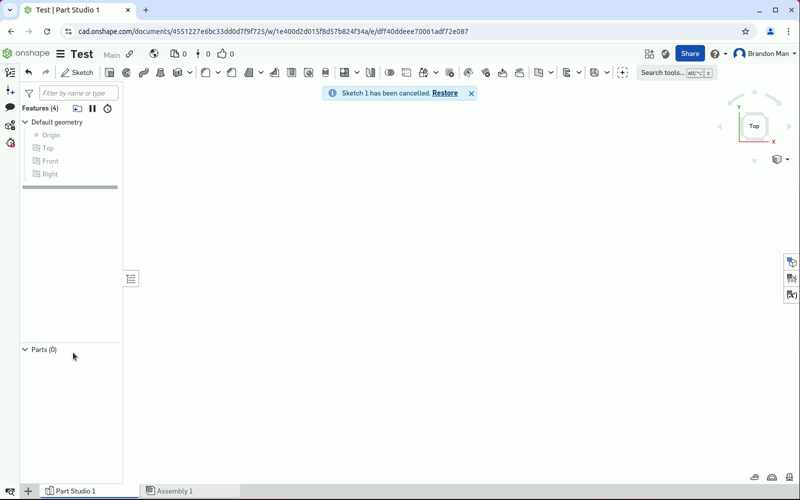
key(y)
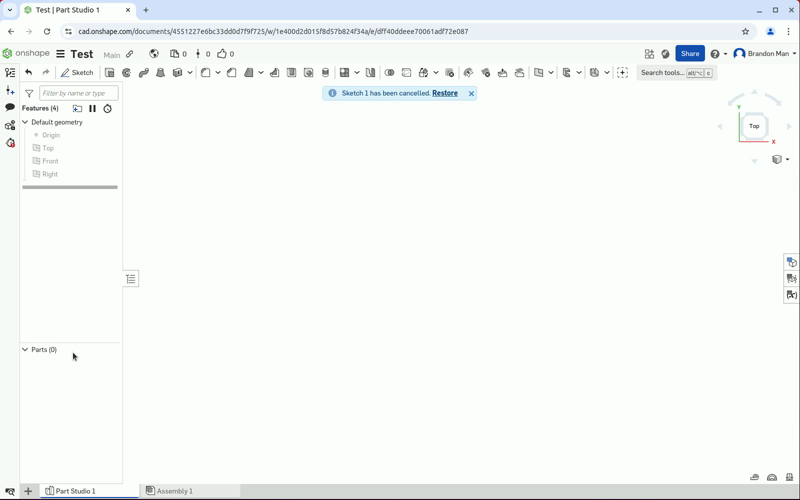
key(shift+p)
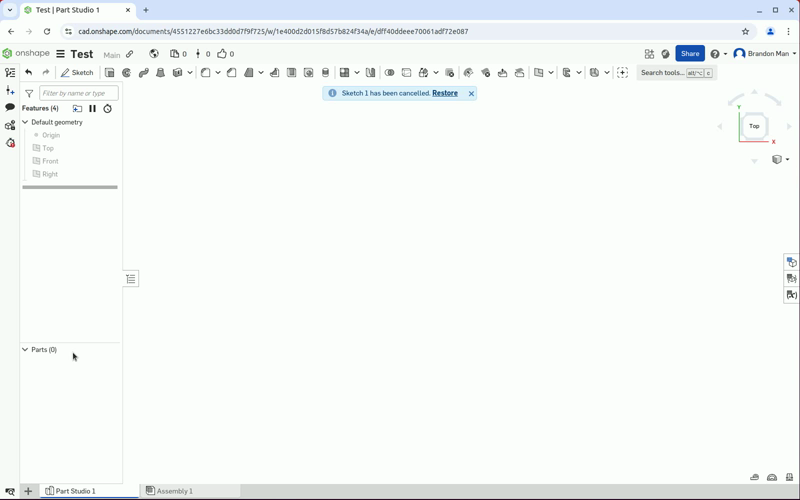
key(space)
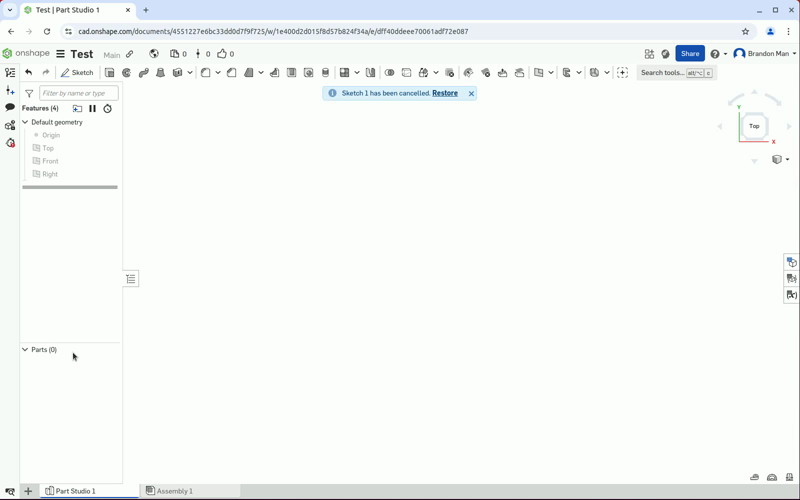
key_down(shift)
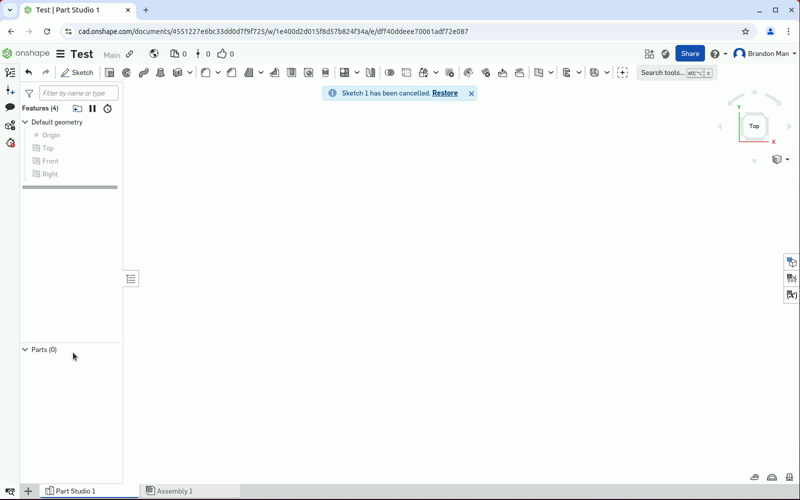
key(up)
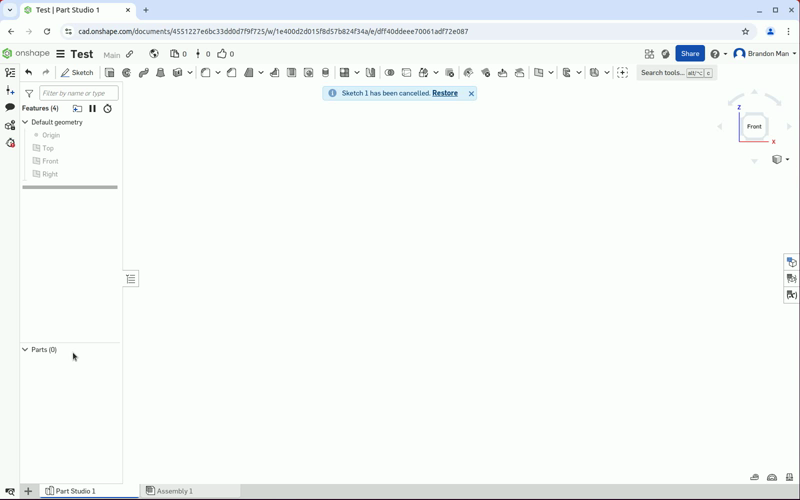
key_up(shift)
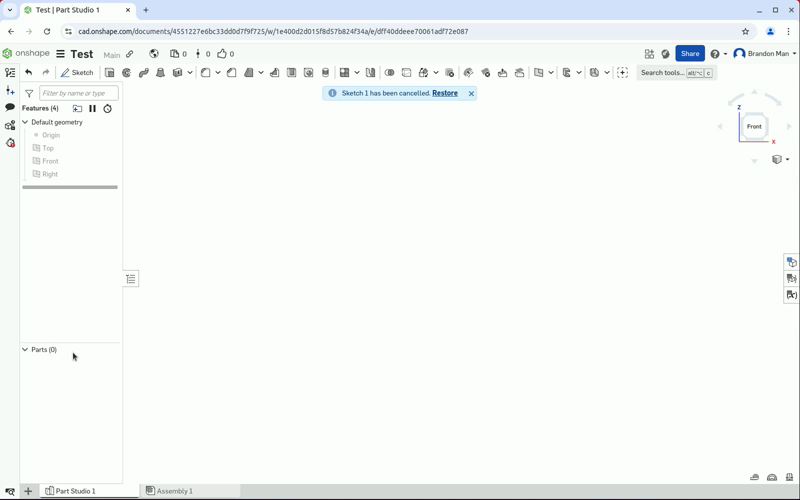
mouse_move(73, 352)
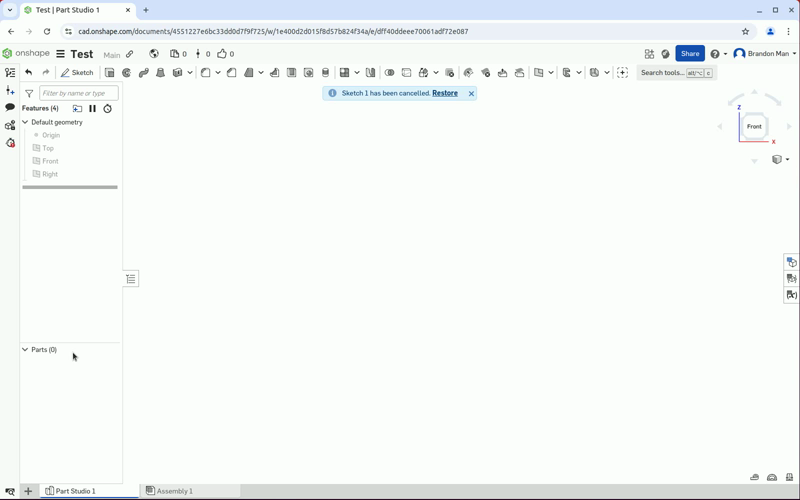
key(shift+y)
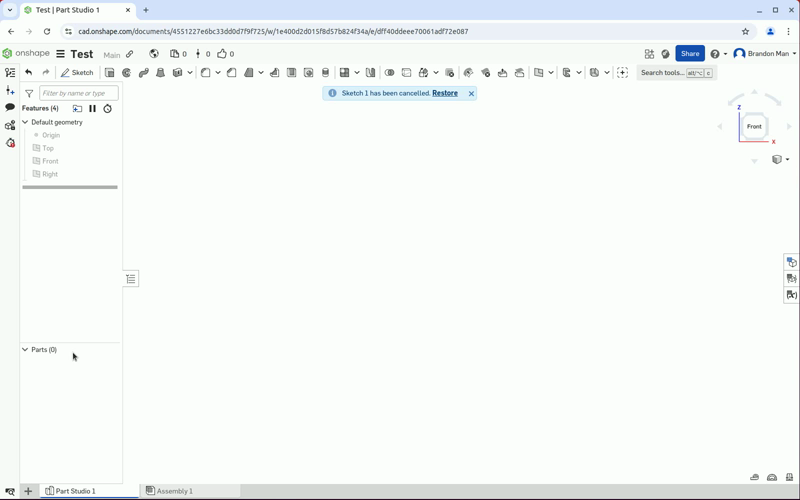
key(shift+s)
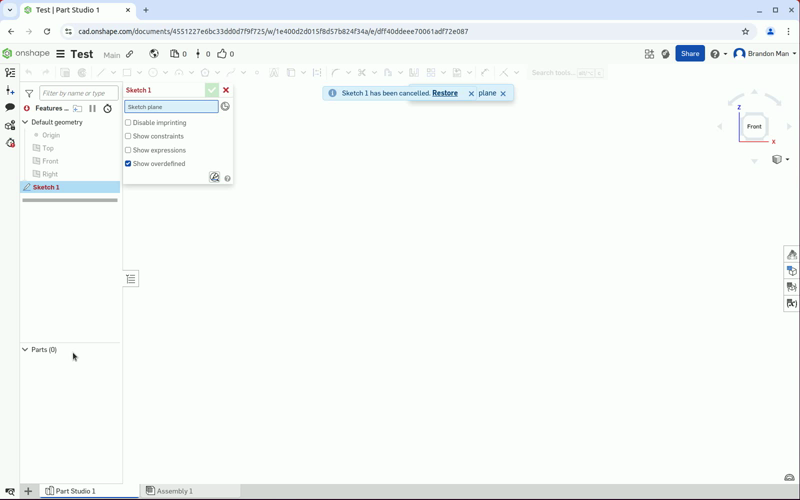
mouse_move(73, 163)
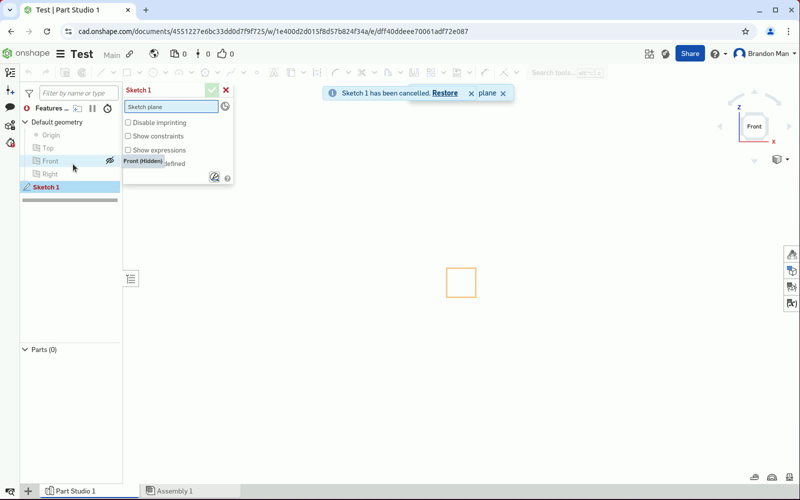
click(73, 163)
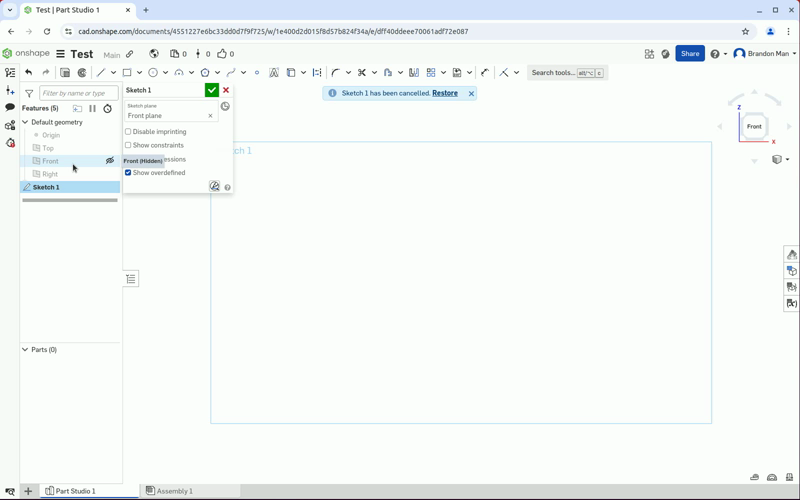
mouse_move(73, 352)
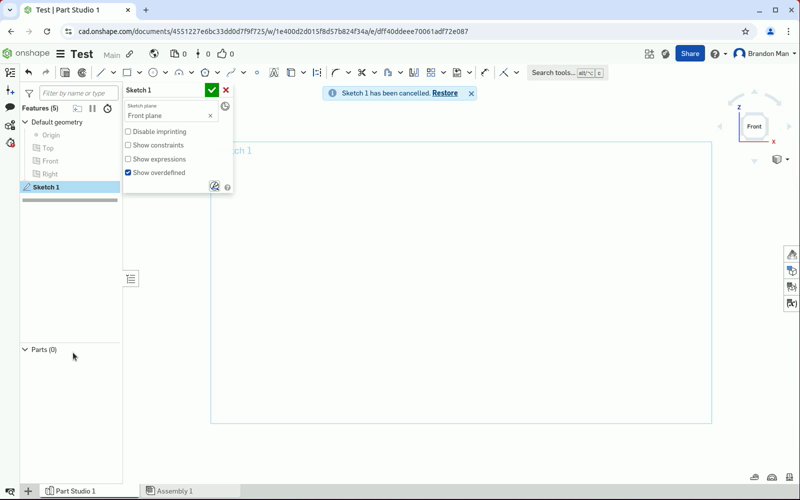
key(y)
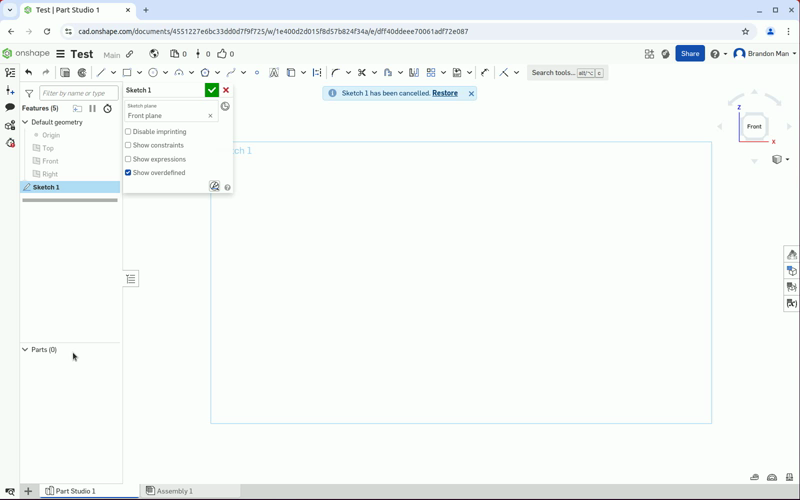
key(l)
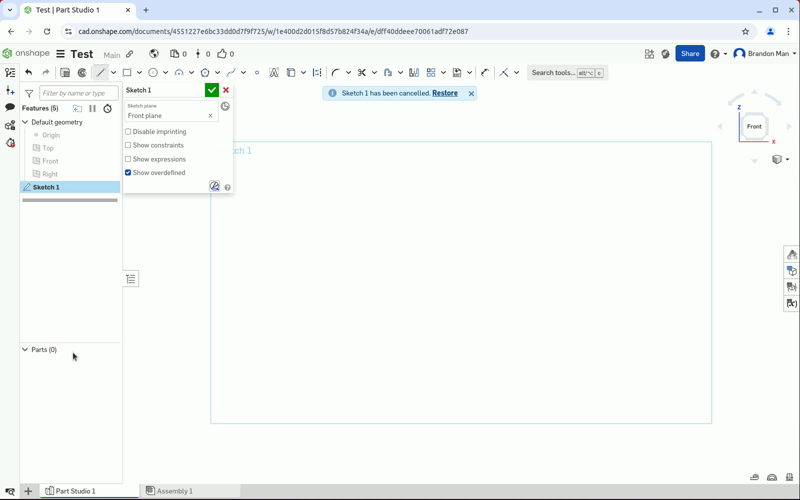
key_down(shift)
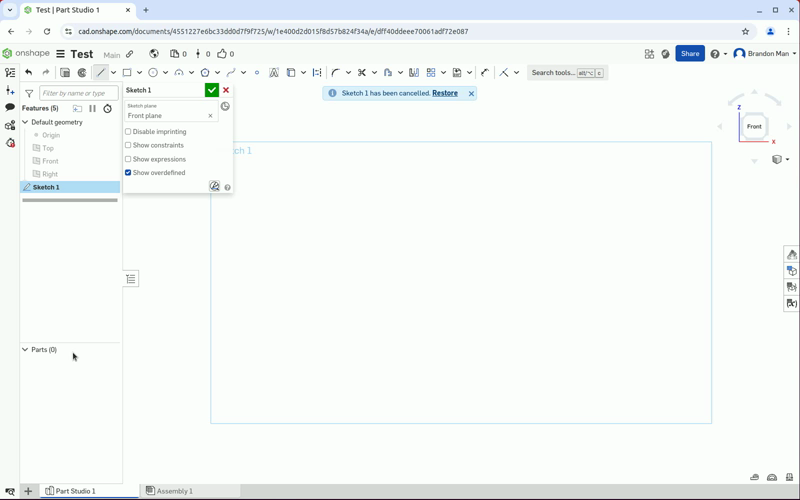
mouse_move(460, 282)
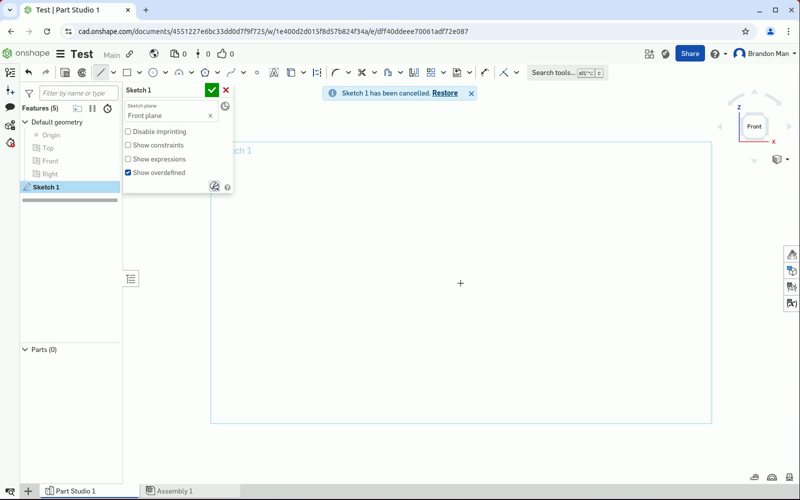
click(460, 282)
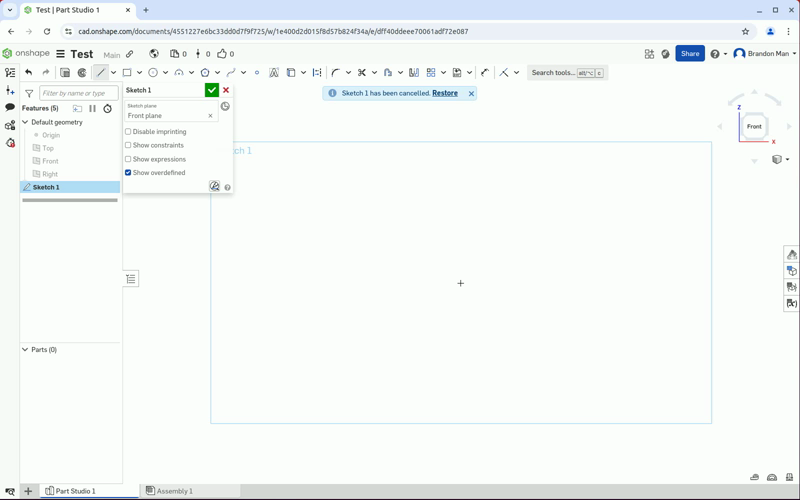
key_up(shift)
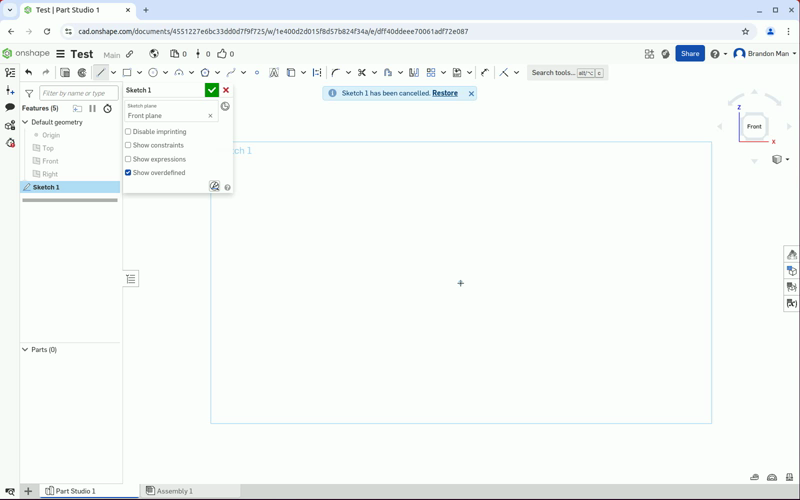
key_down(shift)
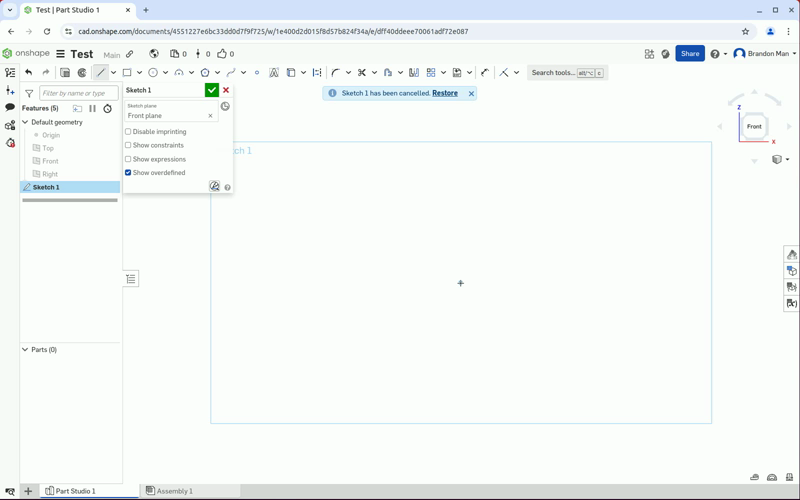
mouse_move(573, 282)
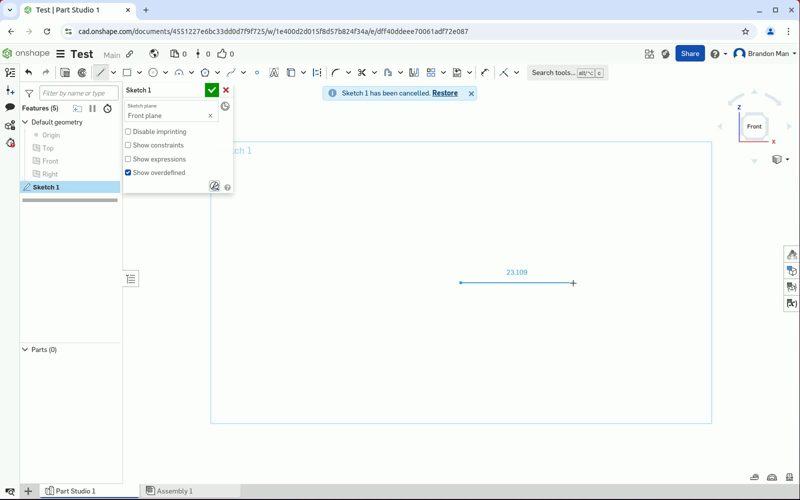
click(573, 282)
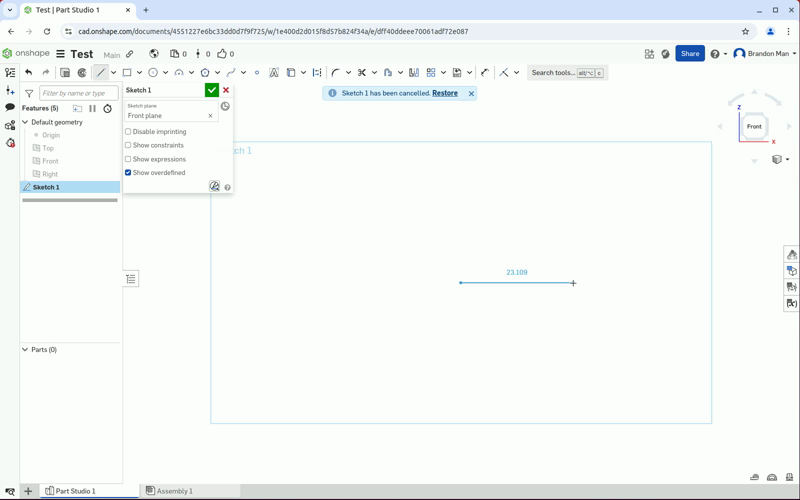
key_up(shift)
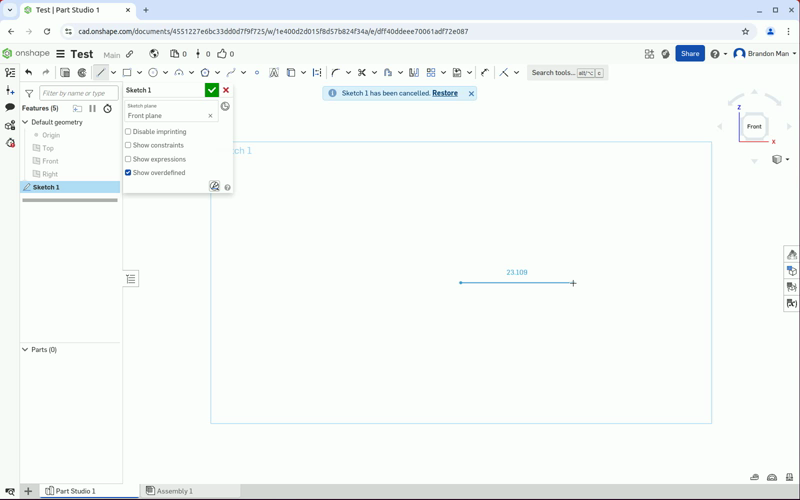
key_down(shift)
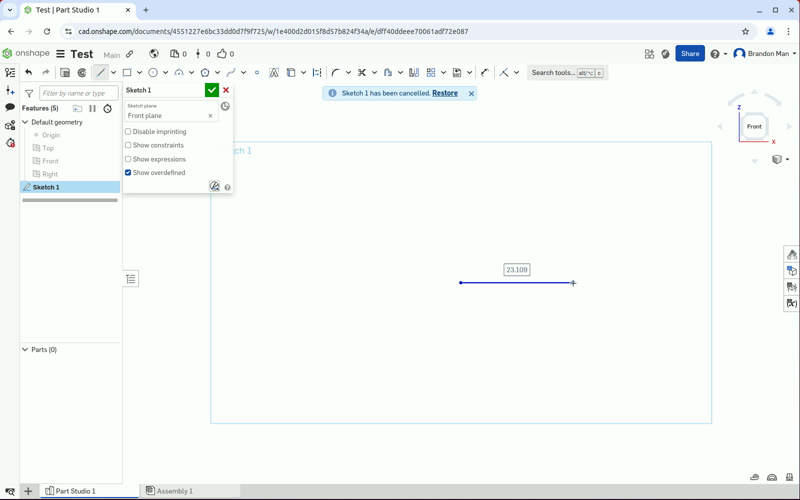
mouse_move(589, 282)
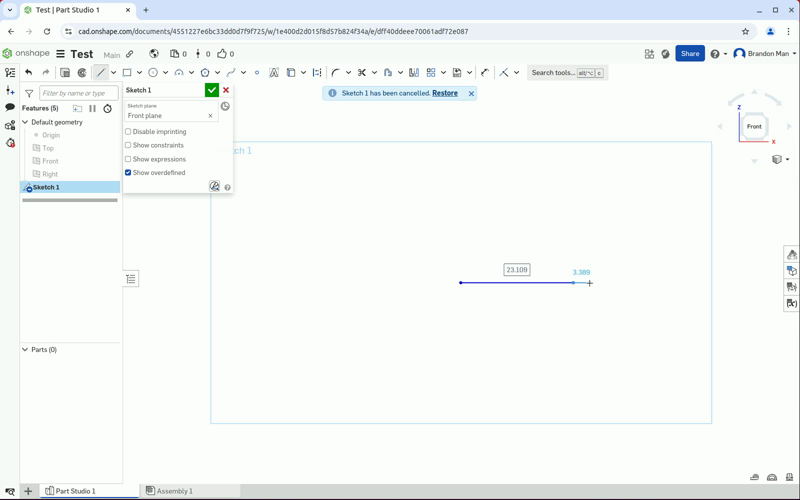
mouse_move(573, 264)
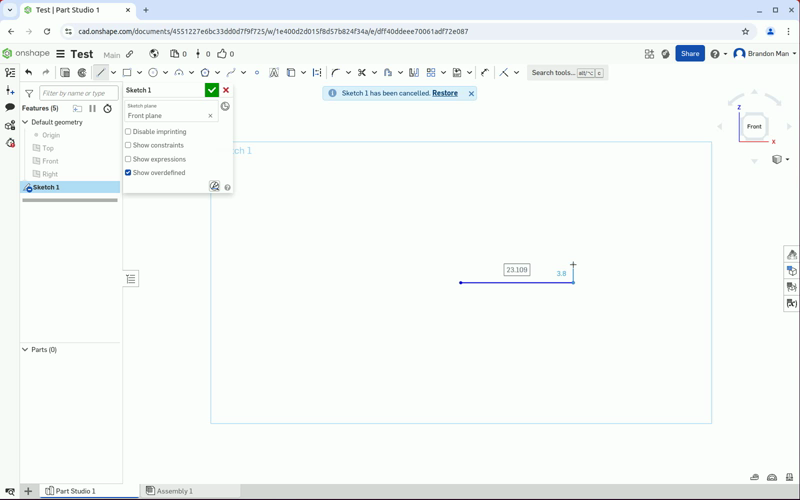
click(573, 264)
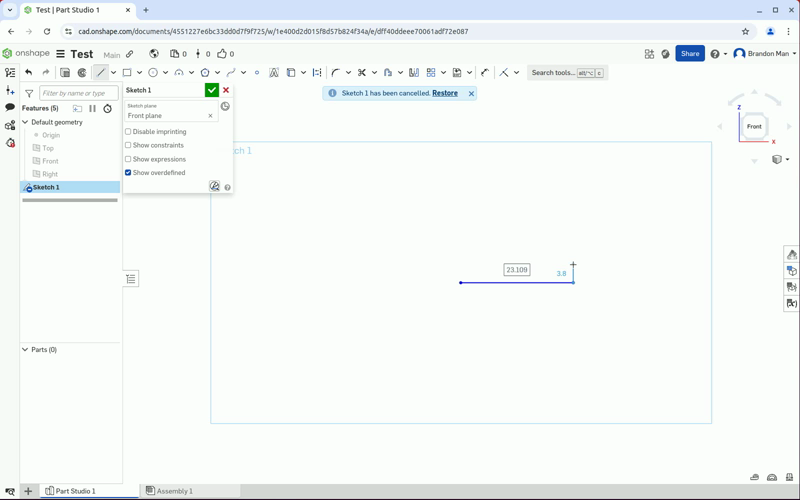
key_up(shift)
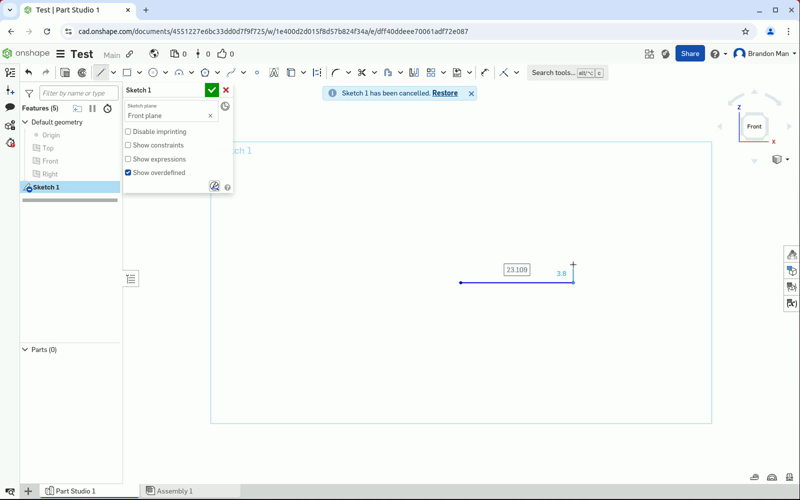
key_down(shift)
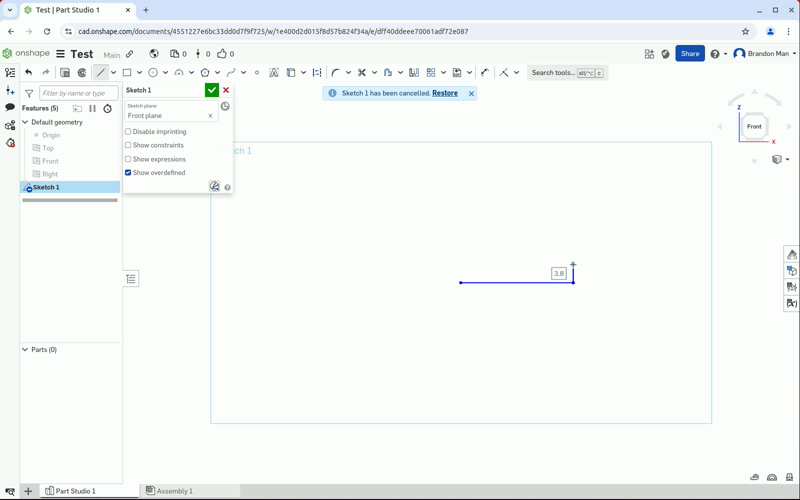
mouse_move(589, 264)
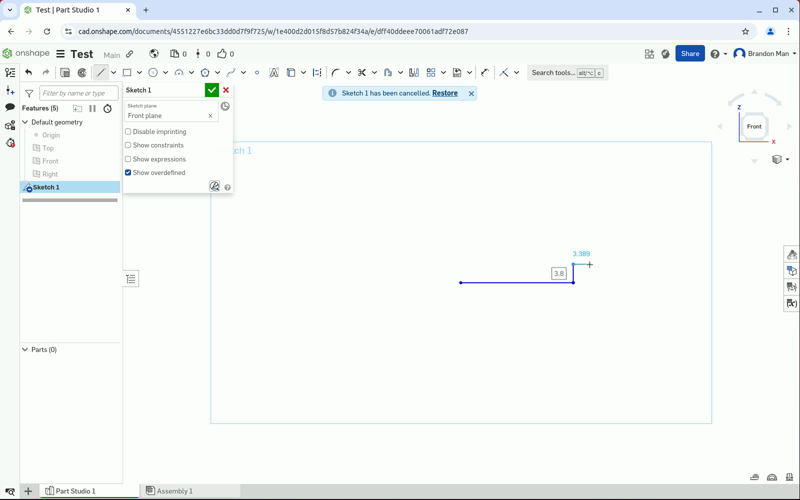
mouse_move(535, 264)
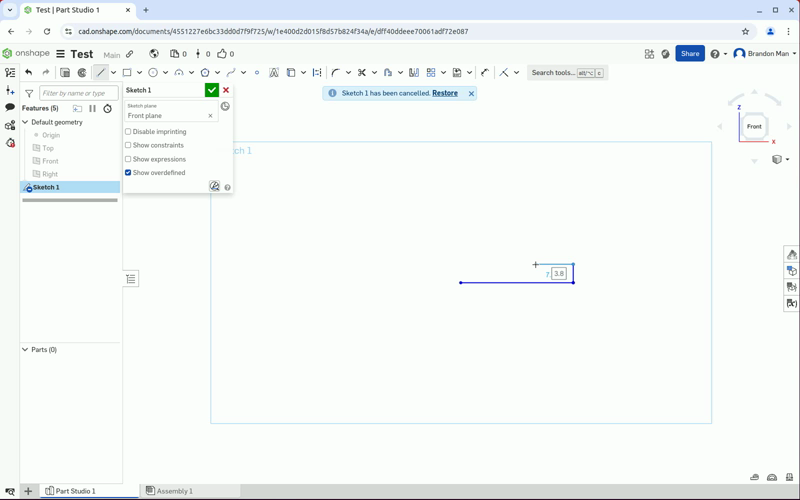
click(535, 264)
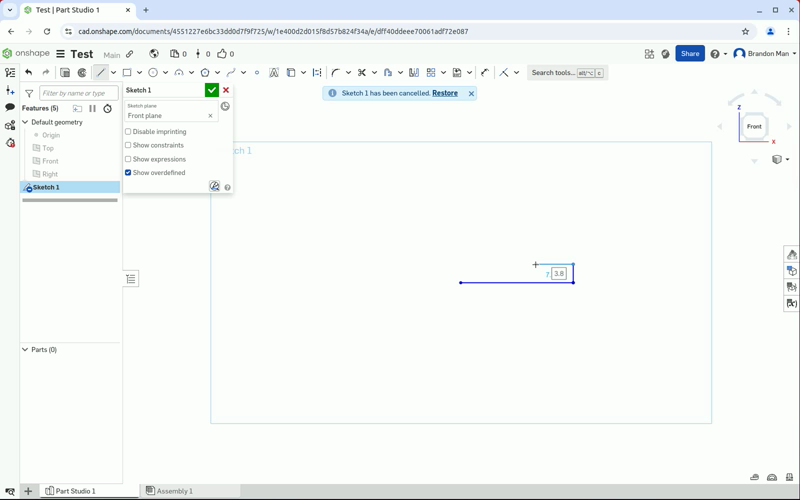
key_up(shift)
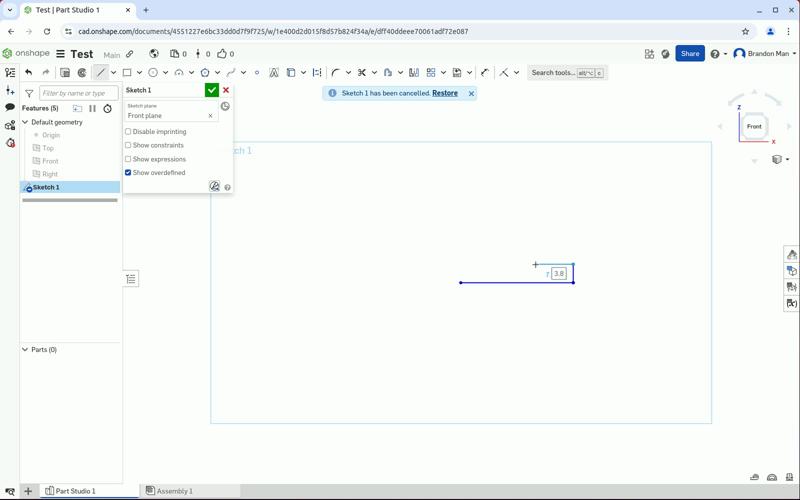
key_down(shift)
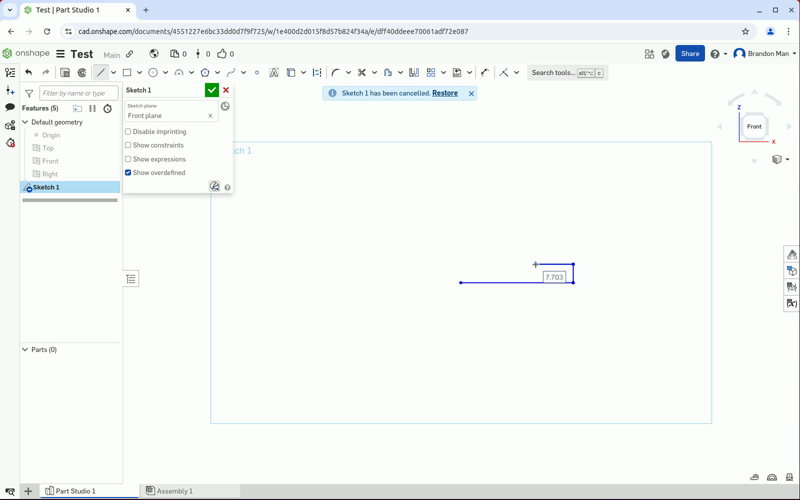
mouse_move(565, 264)
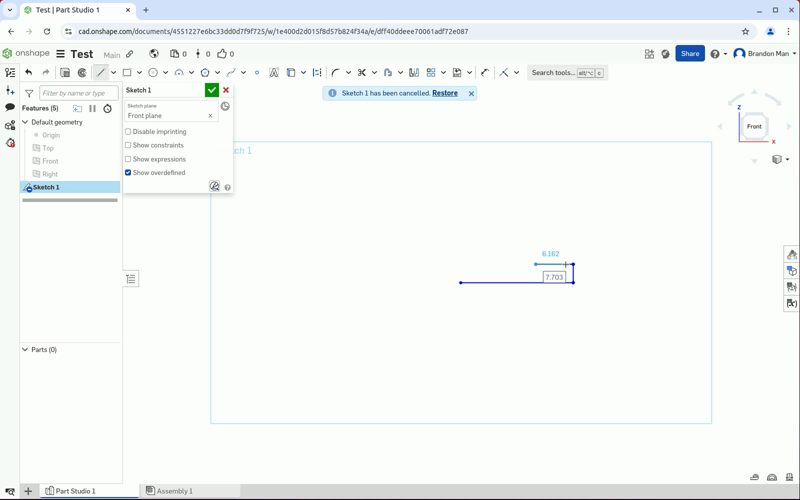
mouse_move(535, 245)
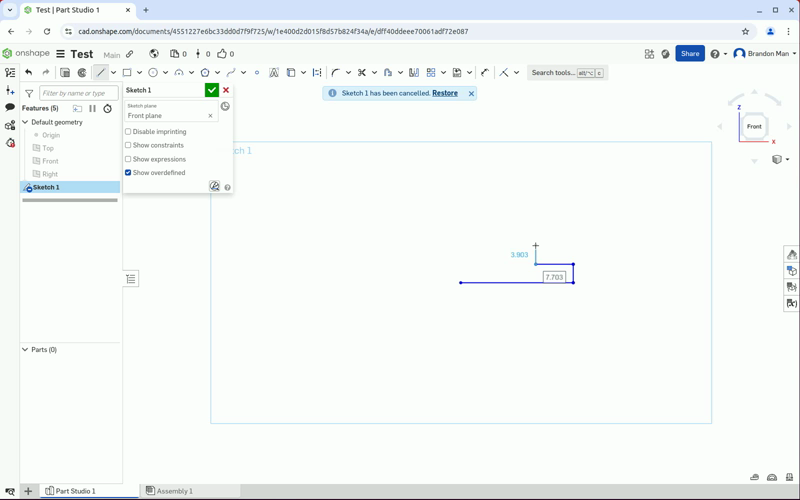
click(535, 245)
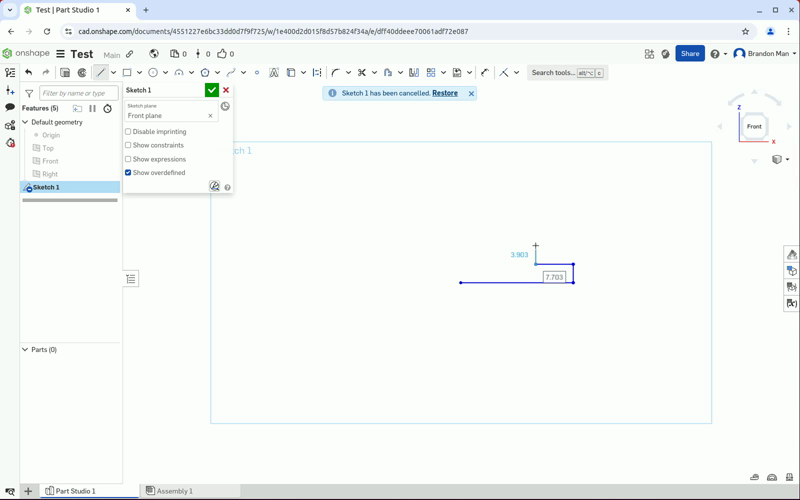
key_up(shift)
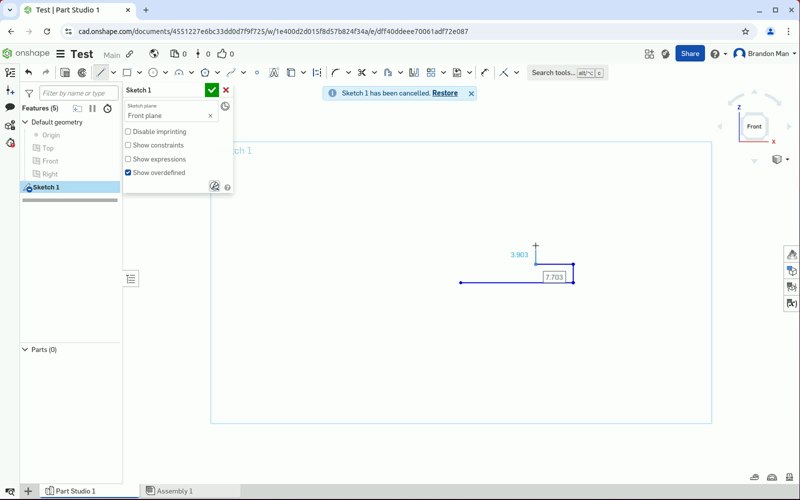
key_down(shift)
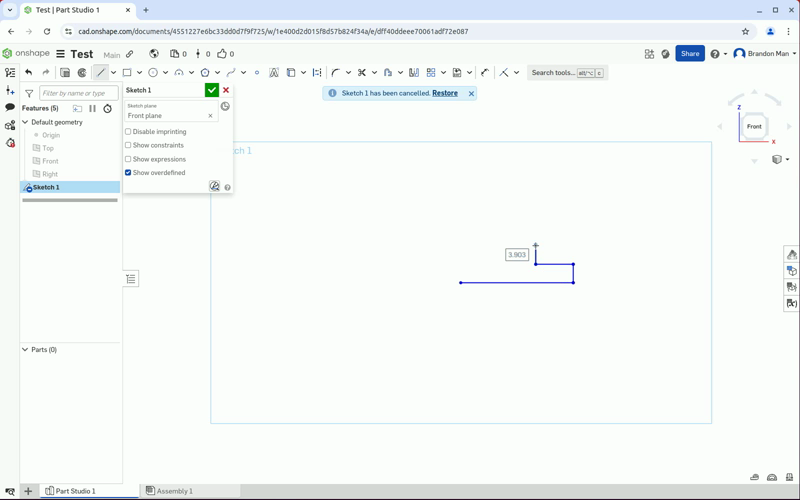
mouse_move(565, 245)
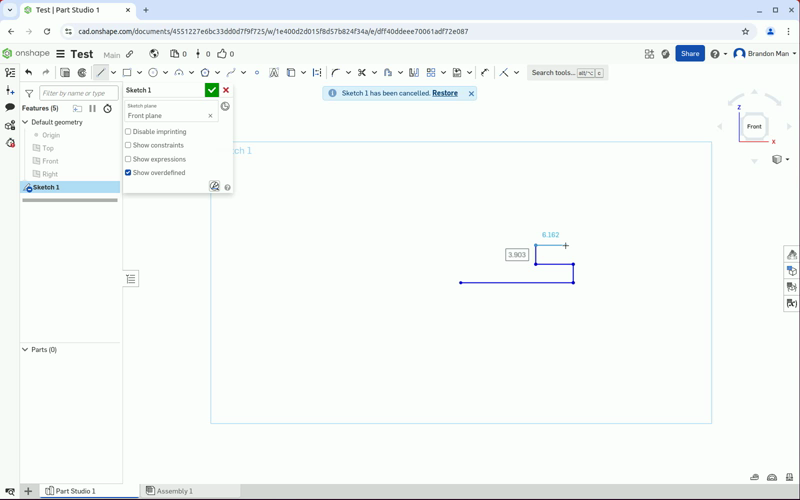
mouse_move(498, 245)
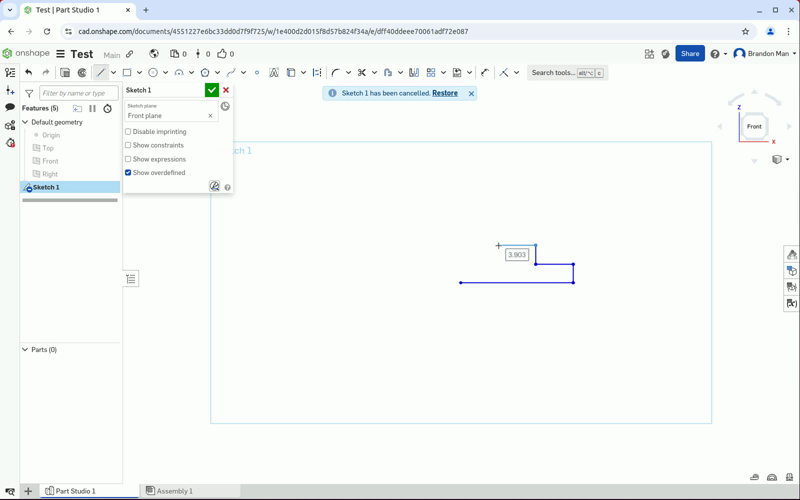
click(498, 245)
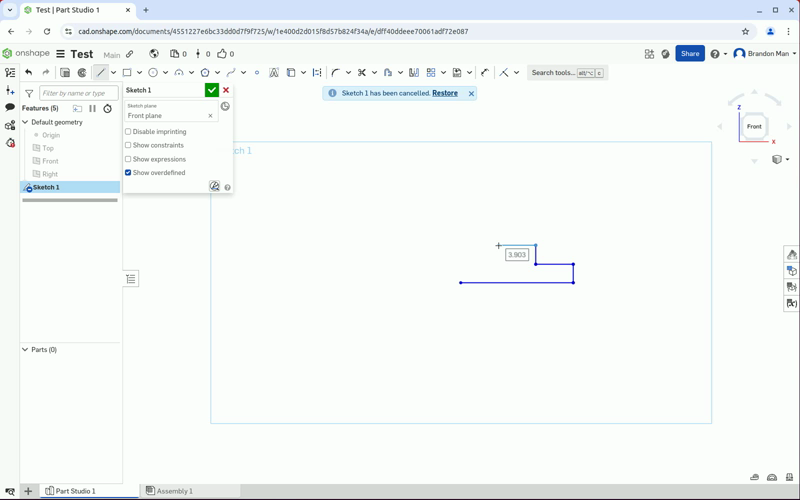
key_up(shift)
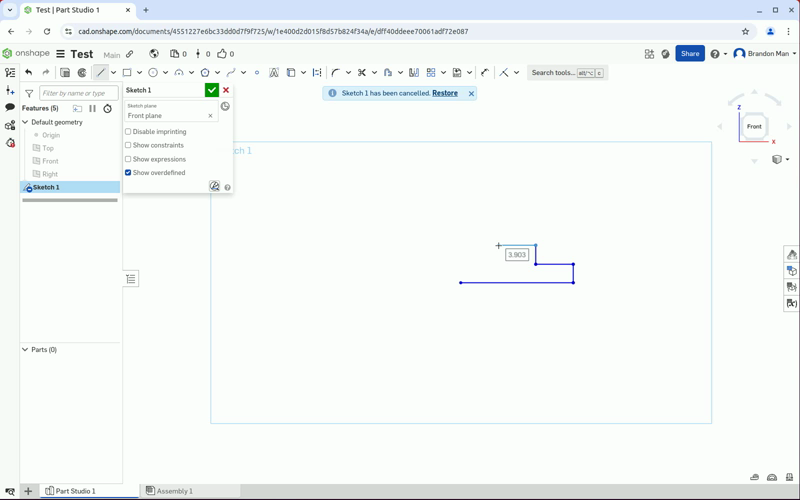
key_down(shift)
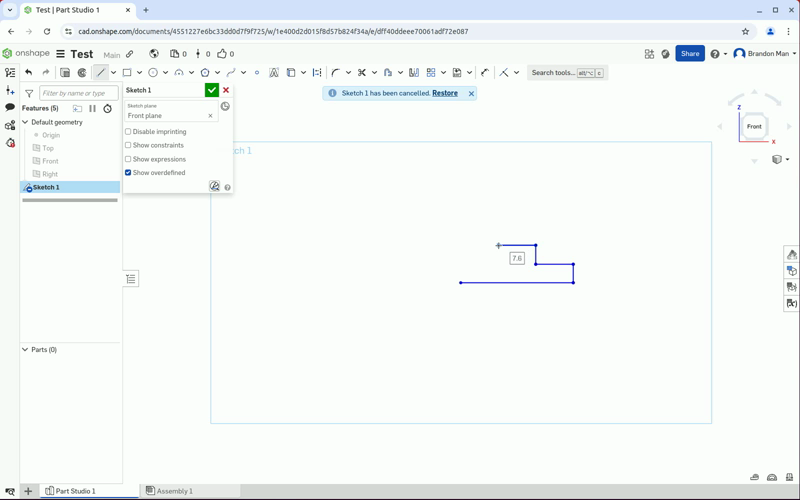
mouse_move(528, 245)
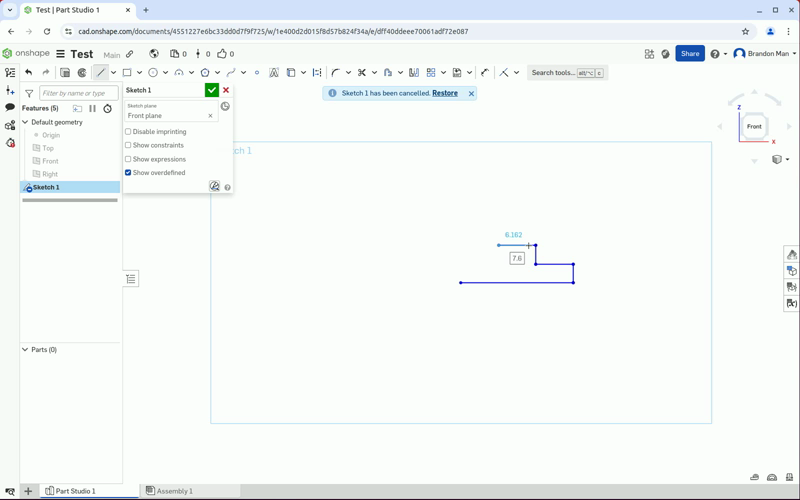
mouse_move(498, 208)
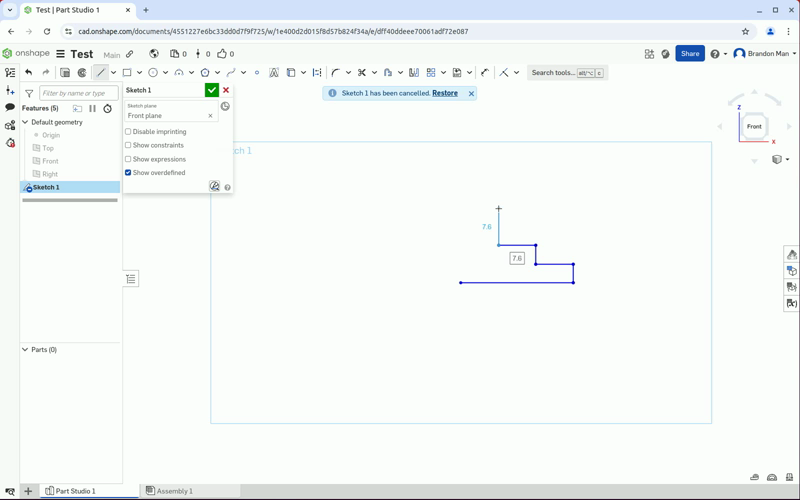
click(498, 208)
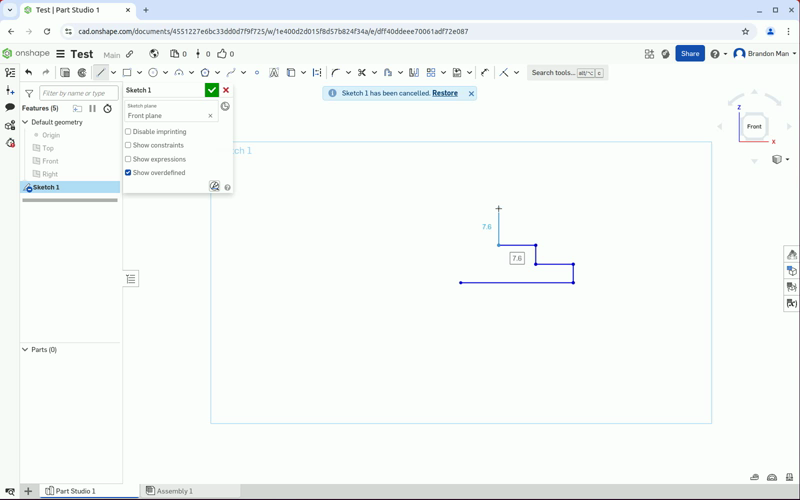
key_up(shift)
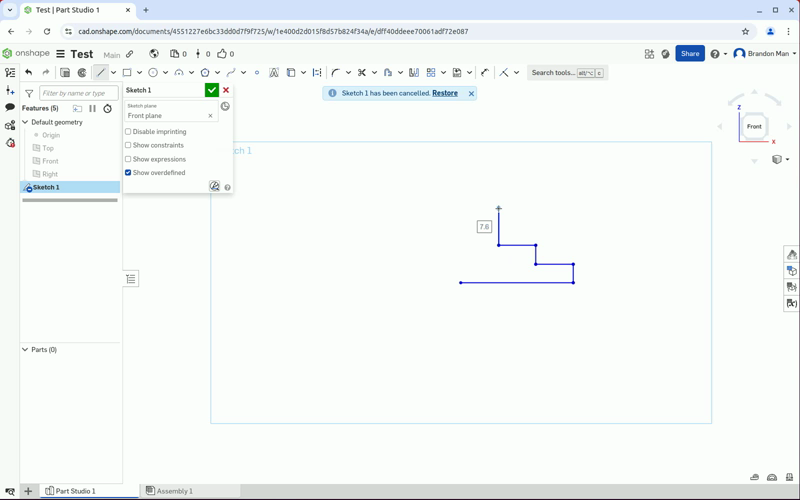
key_down(shift)
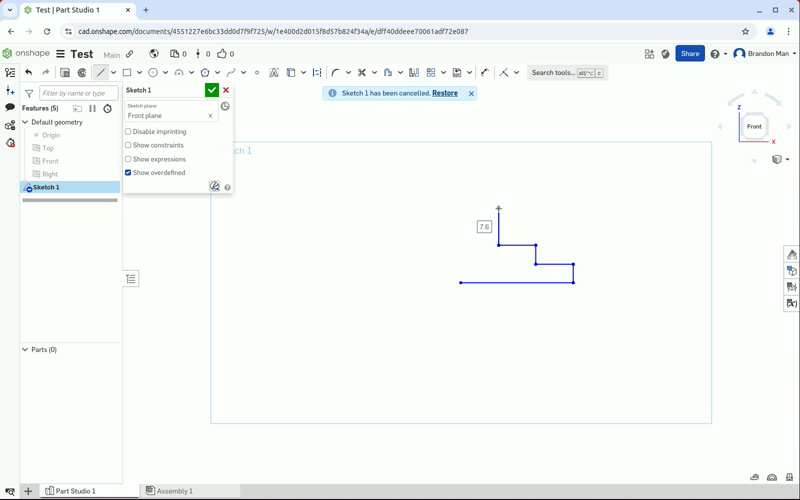
mouse_move(528, 208)
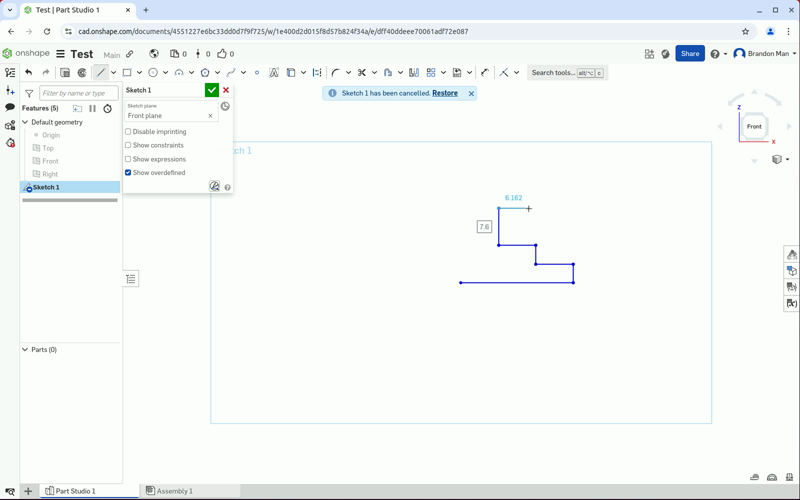
mouse_move(479, 208)
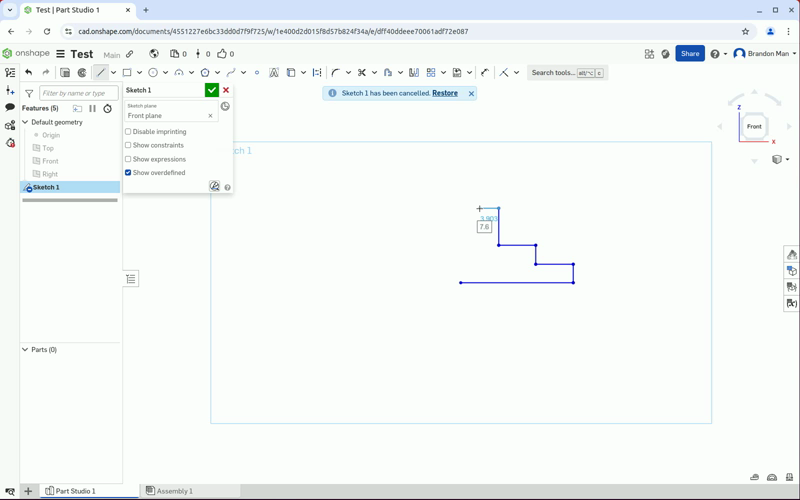
click(479, 208)
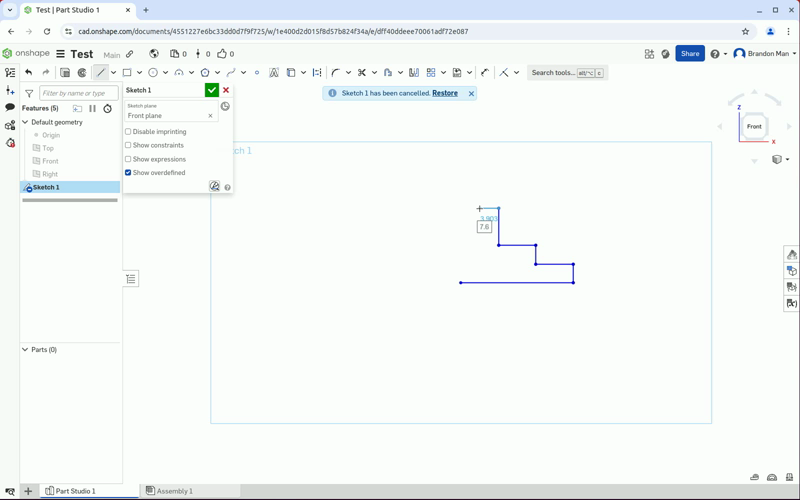
key_up(shift)
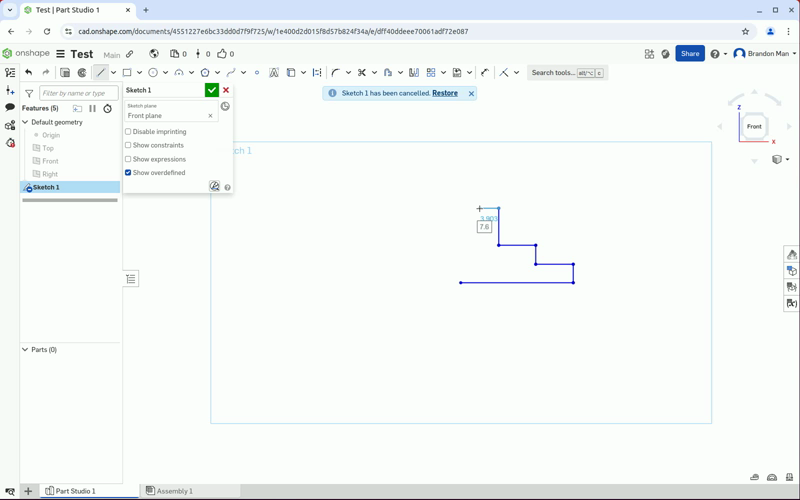
key_down(shift)
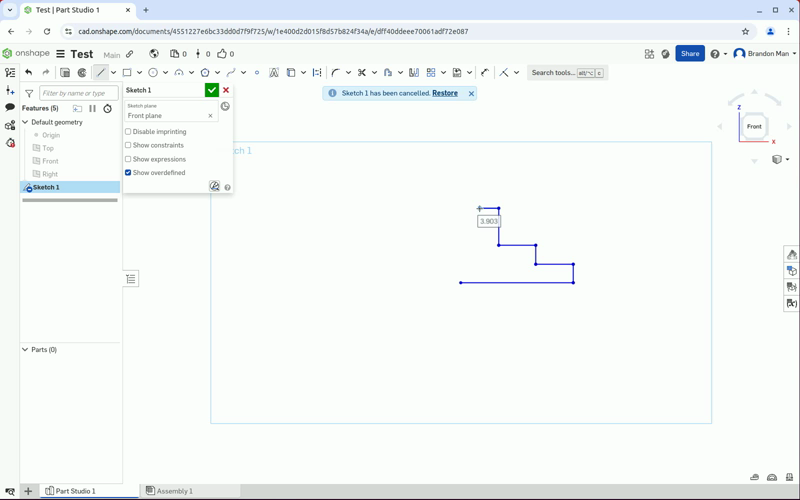
mouse_move(509, 208)
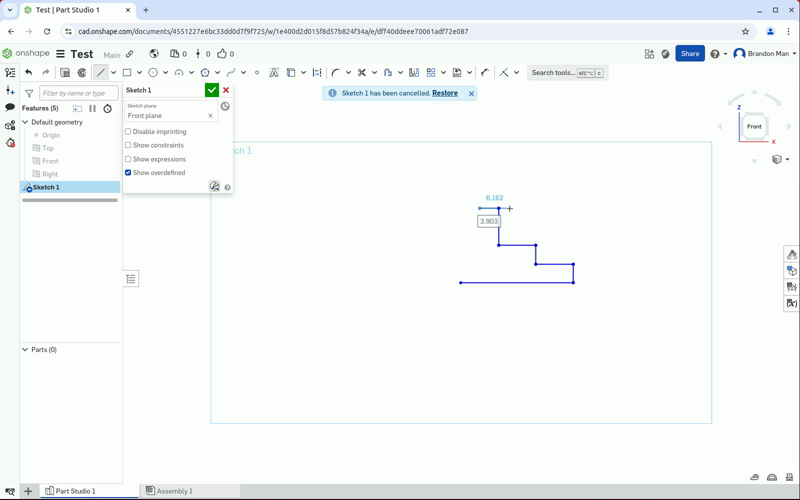
mouse_move(460, 226)
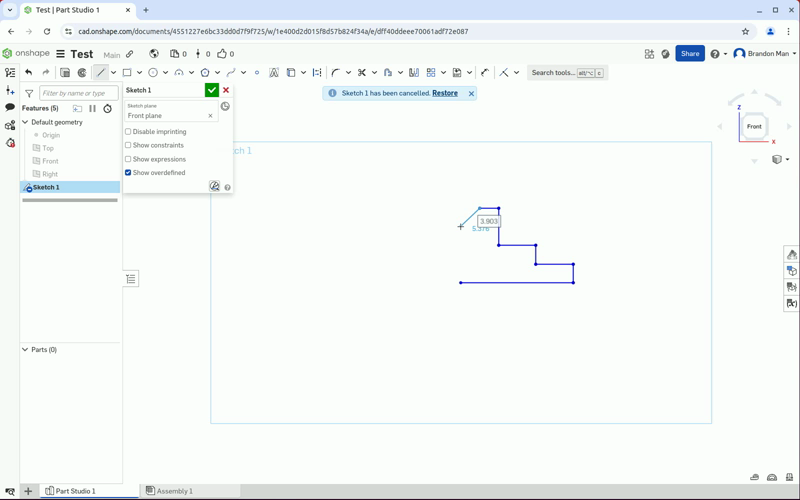
click(460, 226)
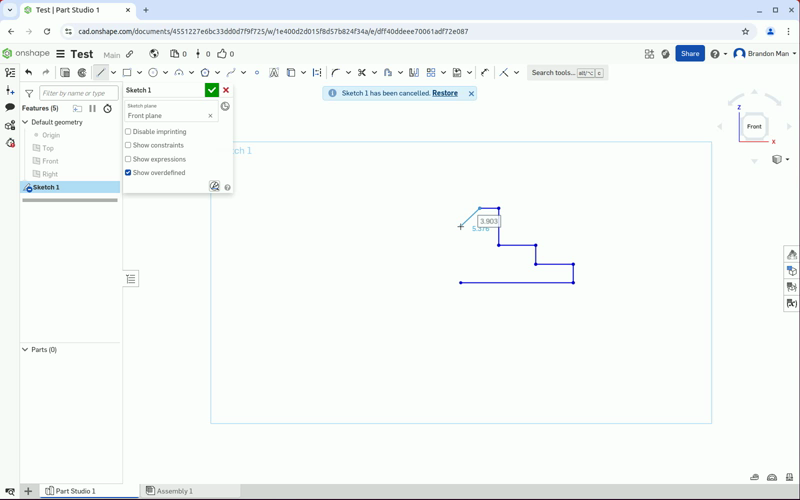
key_up(shift)
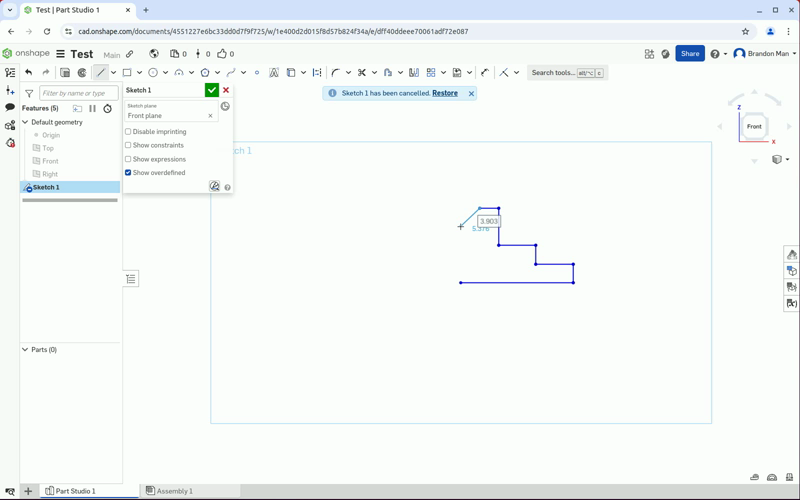
mouse_move(490, 226)
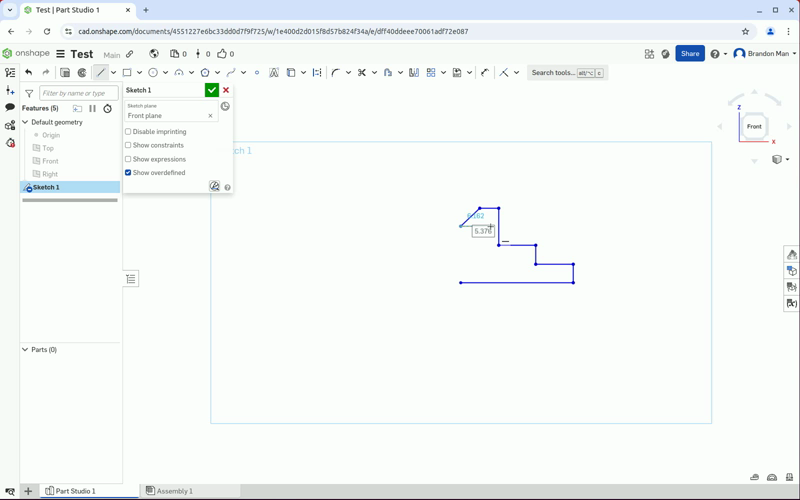
key_down(shift)
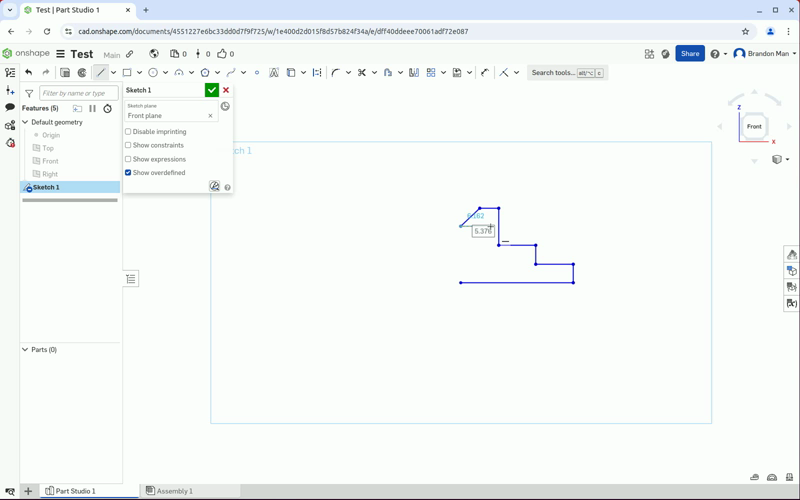
mouse_move(460, 282)
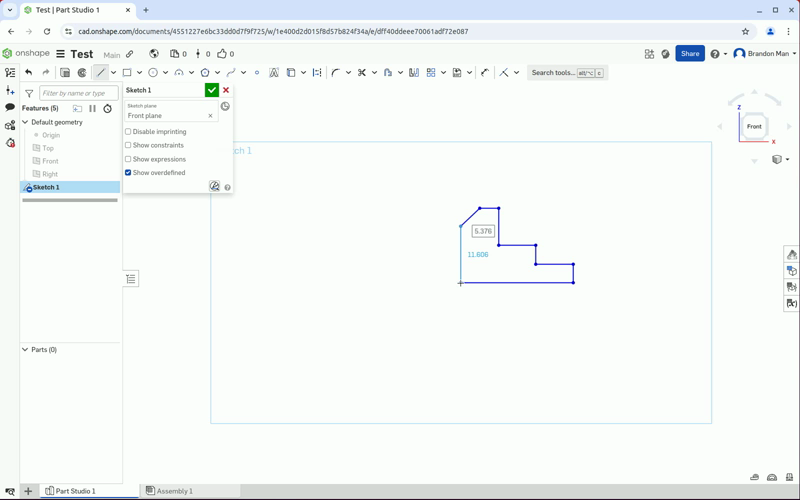
key_up(shift)
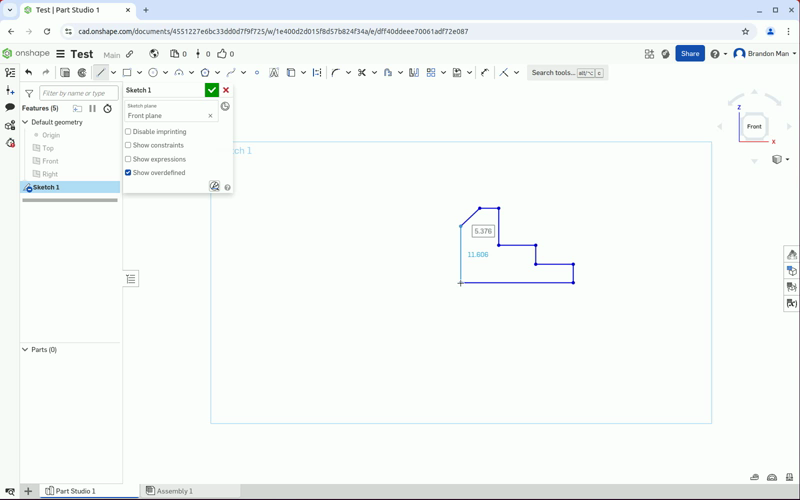
click(460, 282)
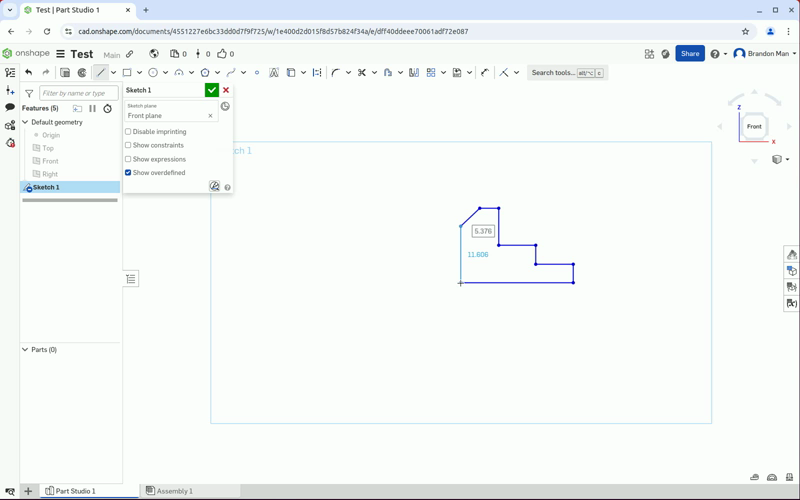
key(esc)
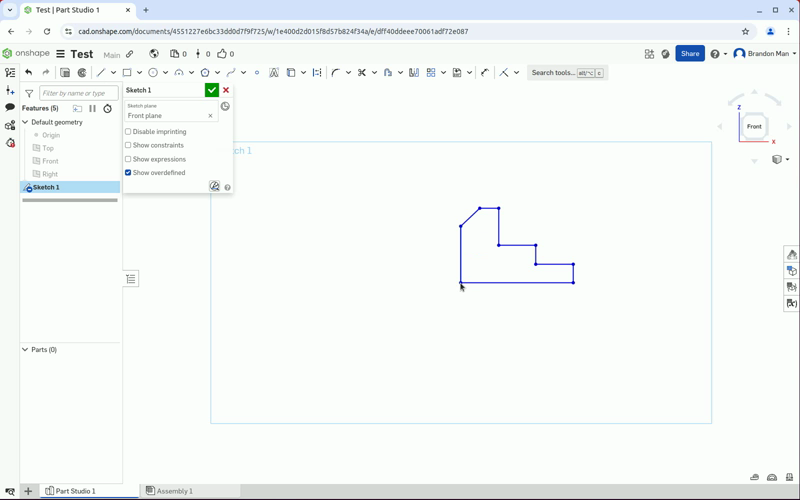
mouse_move(465, 248)
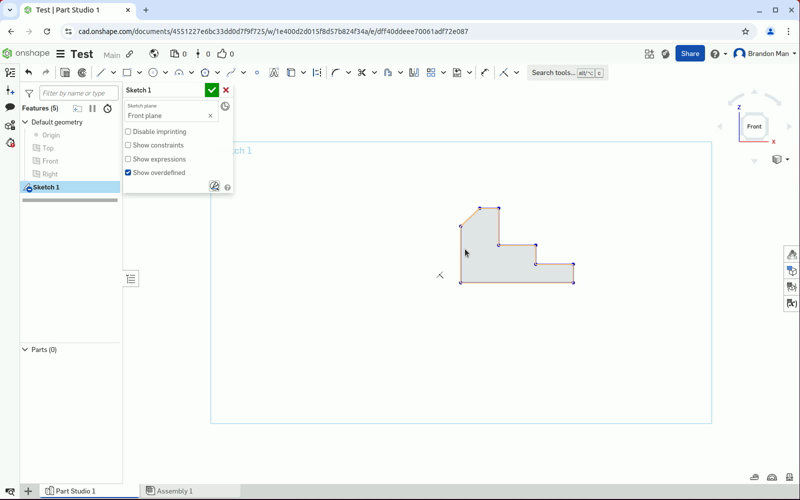
click(465, 248)
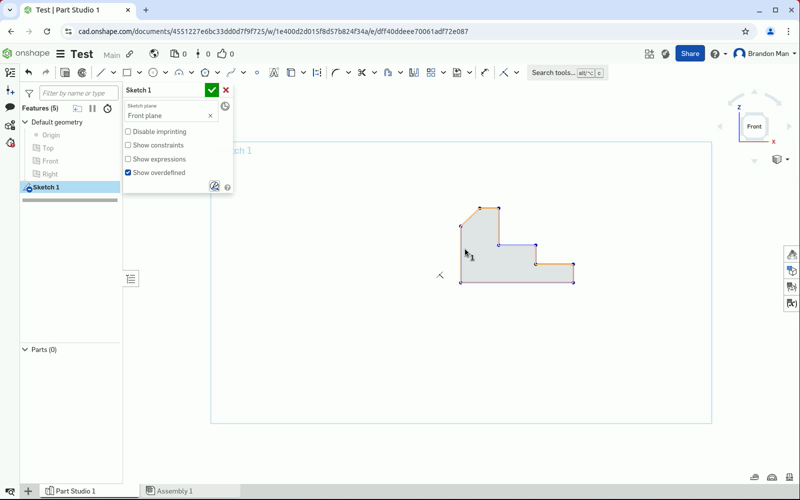
mouse_move(73, 352)
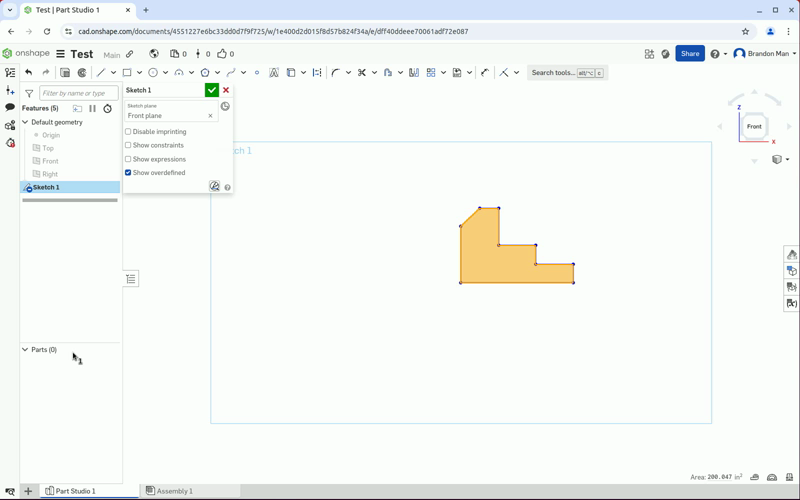
key(shift+y)
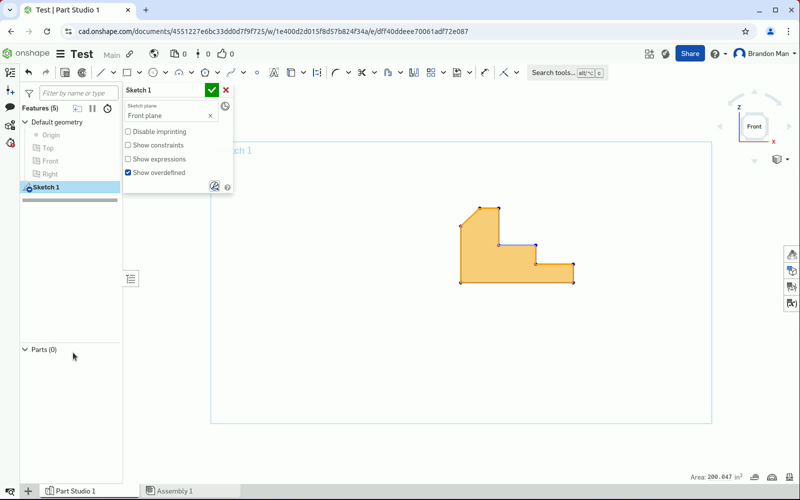
key(shift+e)
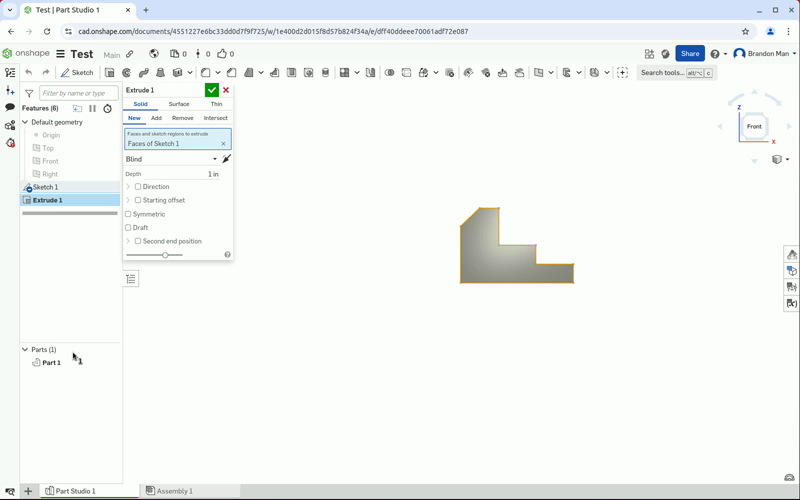
mouse_move(143, 106)
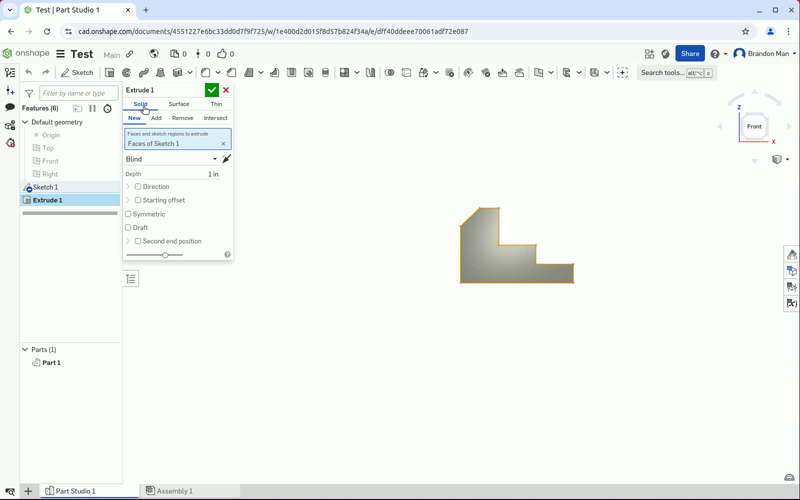
click(143, 106)
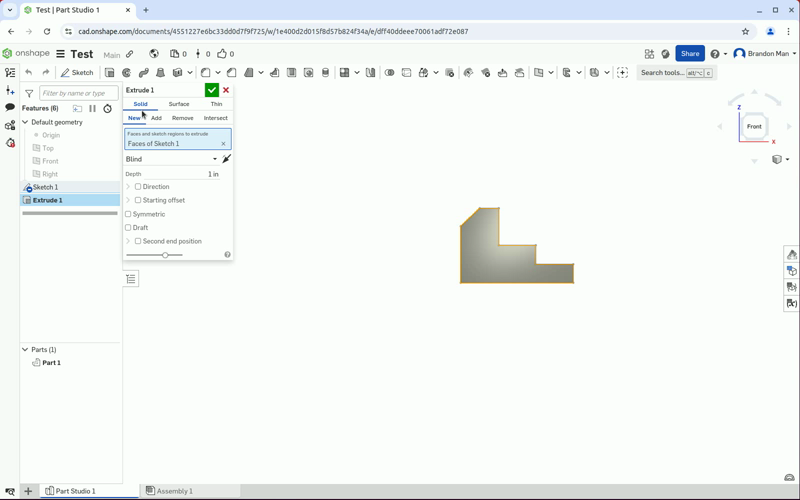
mouse_move(137, 120)
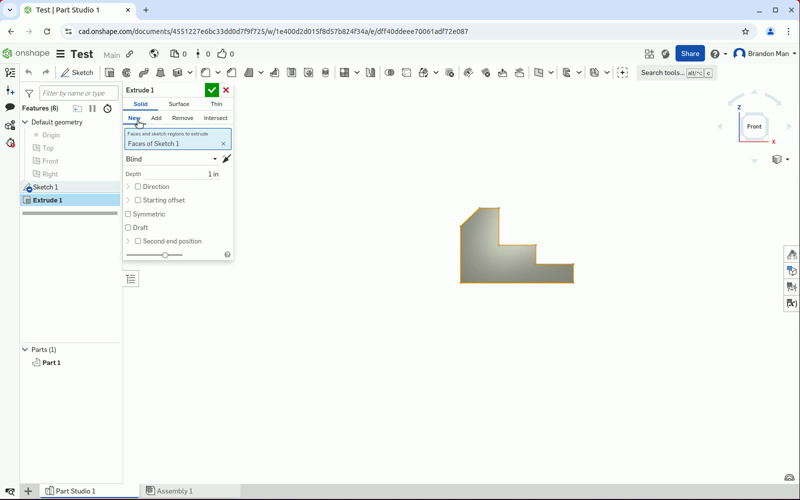
click(137, 120)
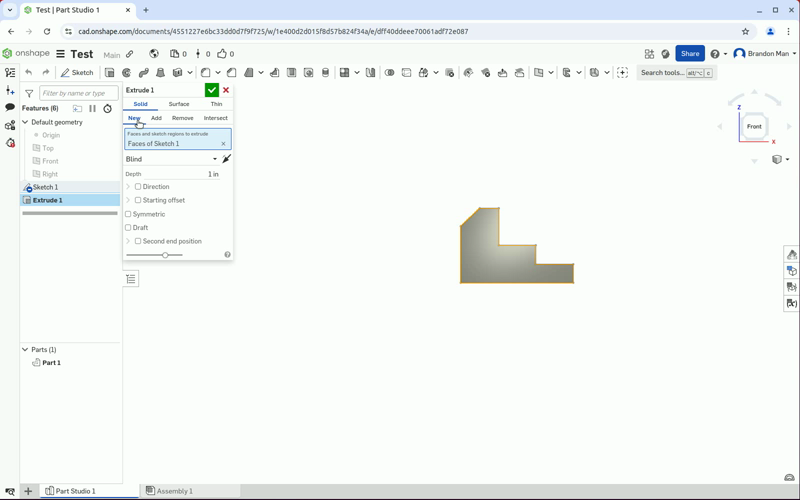
key(tab, 4)
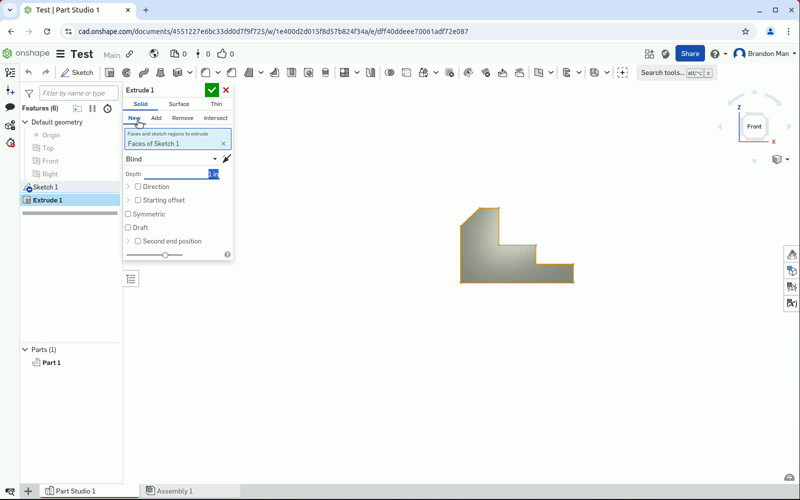
text(15.405)
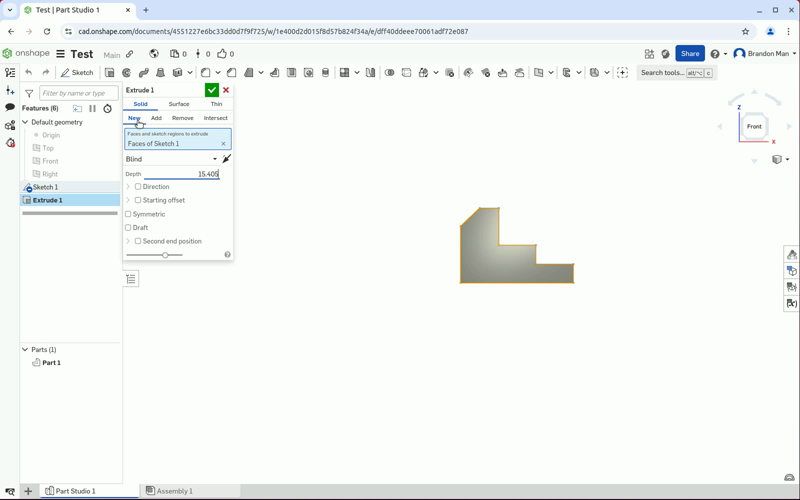
key(enter)
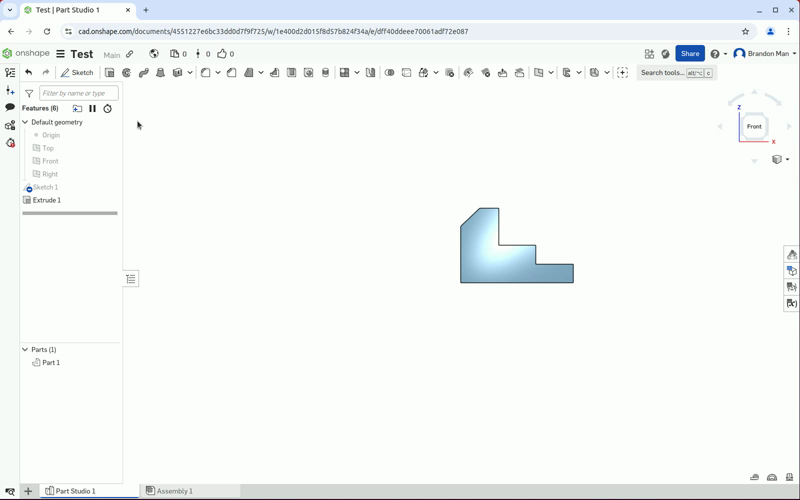
key(shift+h)
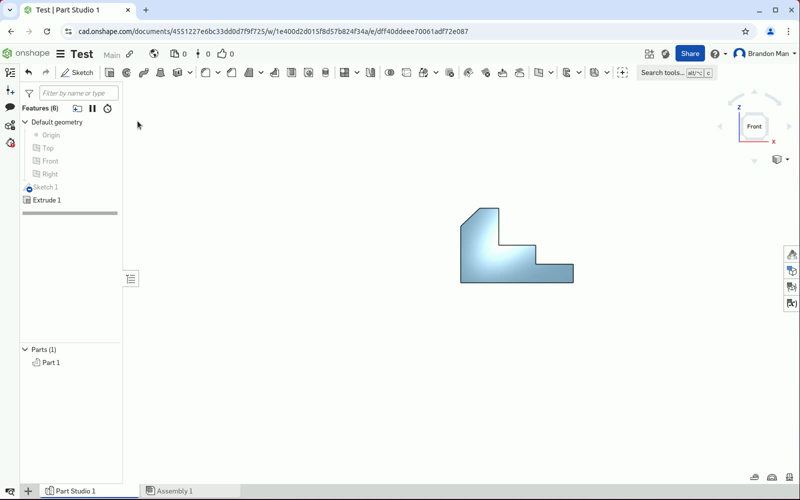
key(shift+h)
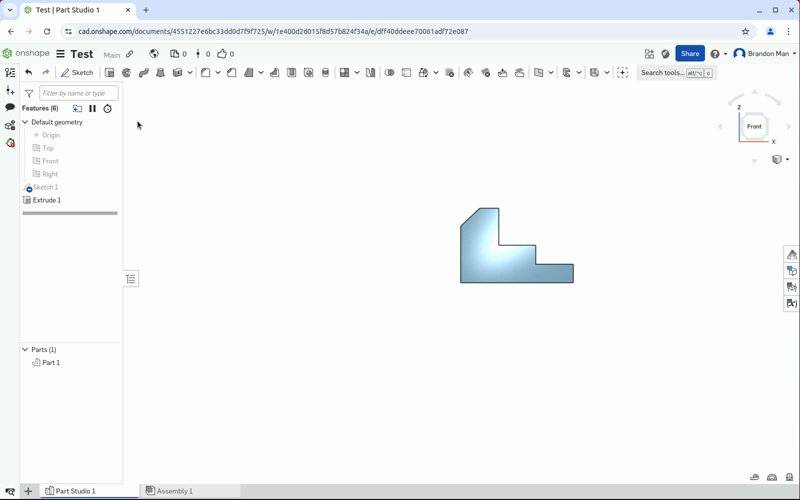
mouse_move(73, 189)
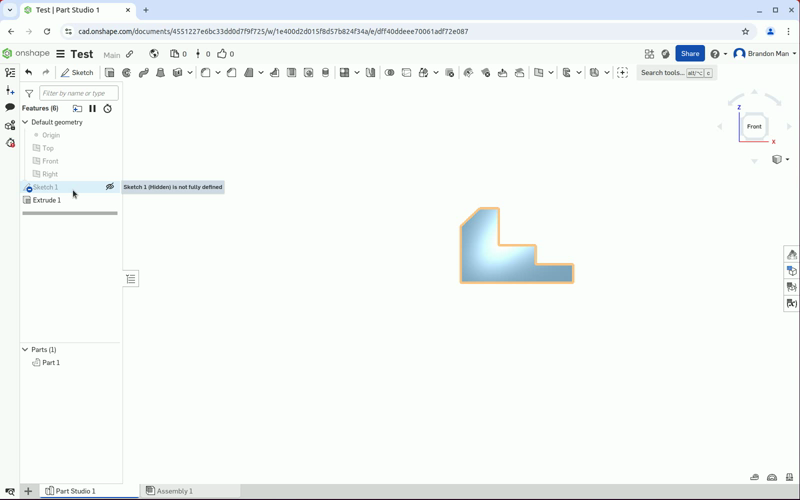
click(73, 189)
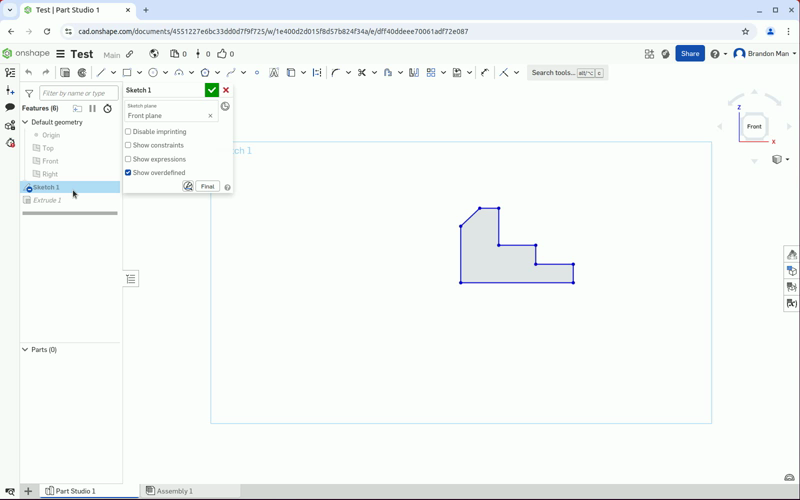
mouse_move(229, 92)
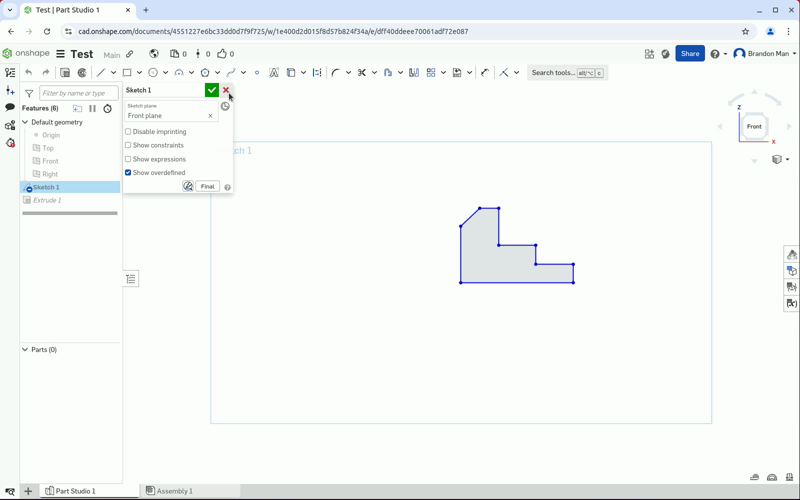
click(229, 92)
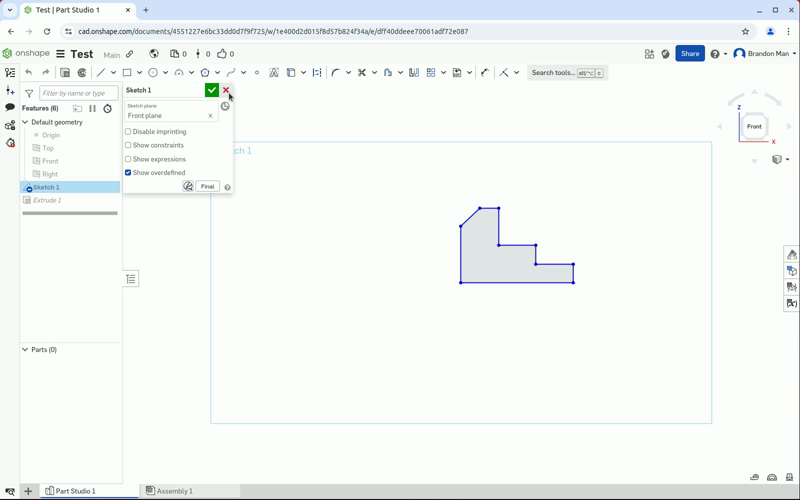
key(shift+s)
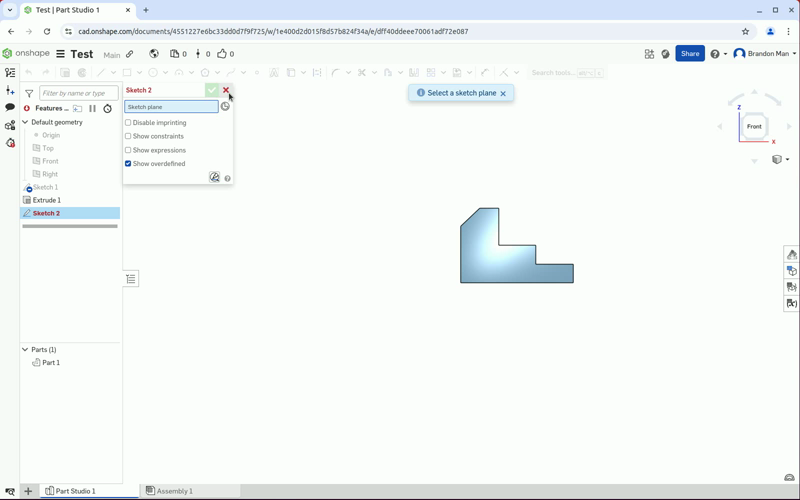
mouse_move(73, 163)
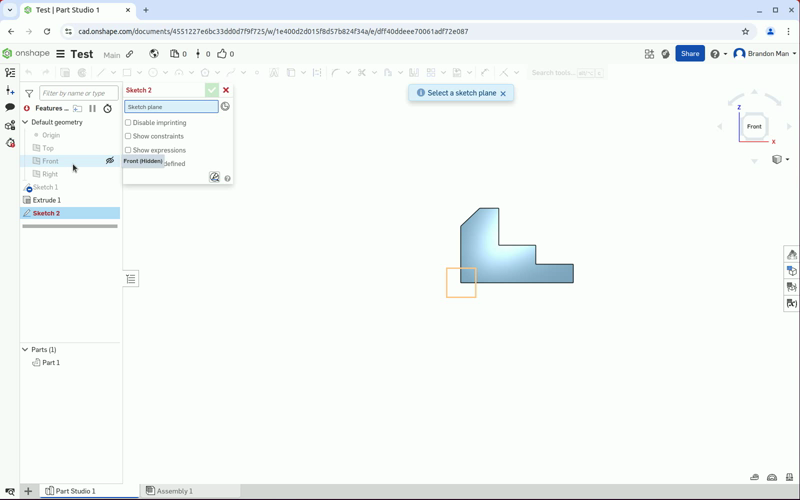
click(73, 163)
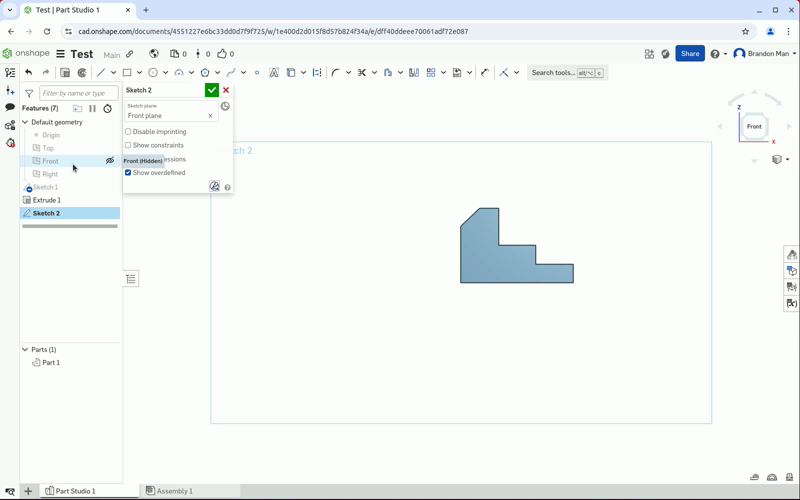
mouse_move(73, 352)
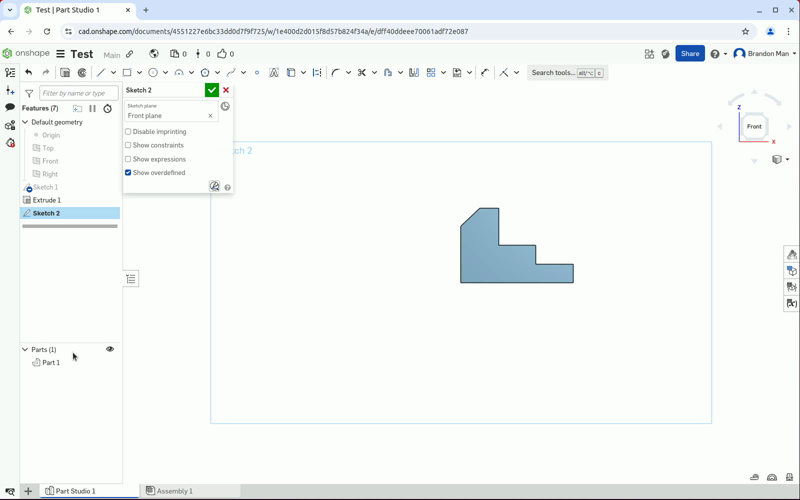
key(y)
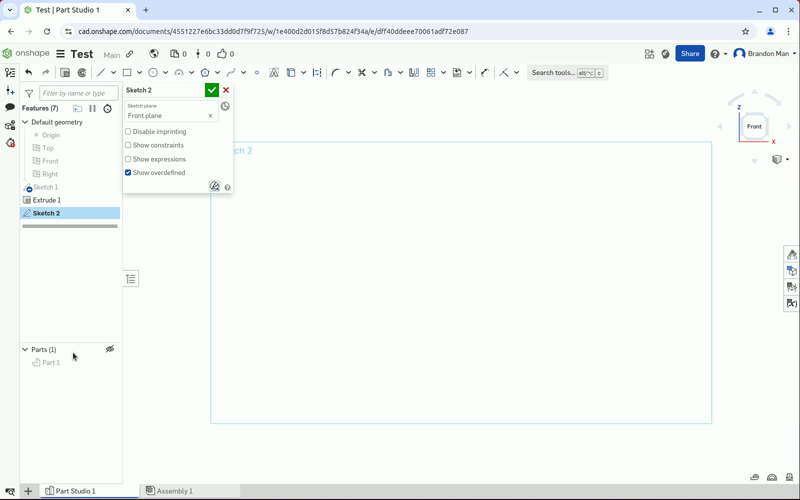
key(l)
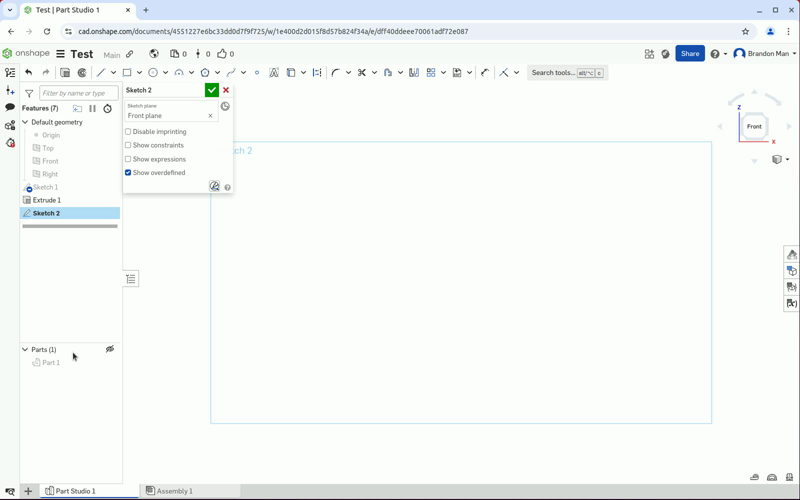
key_down(shift)
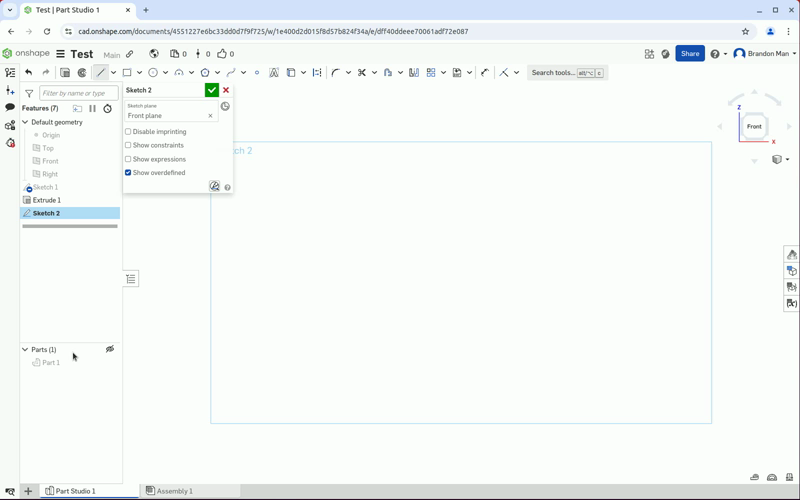
mouse_move(516, 226)
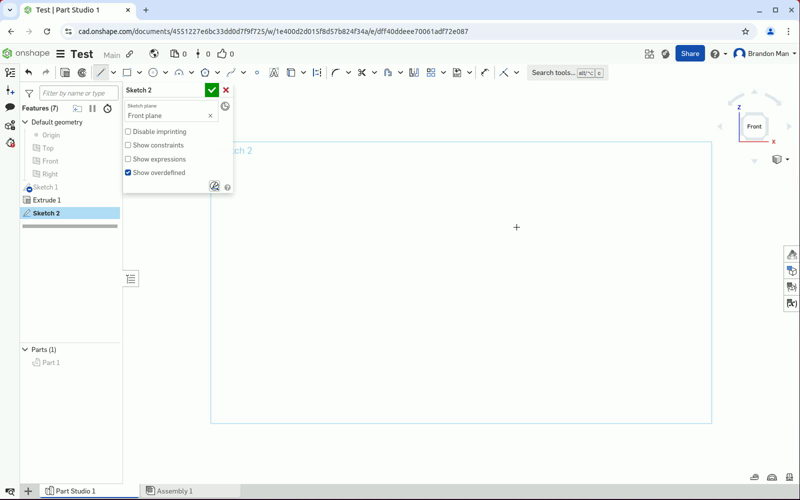
click(516, 226)
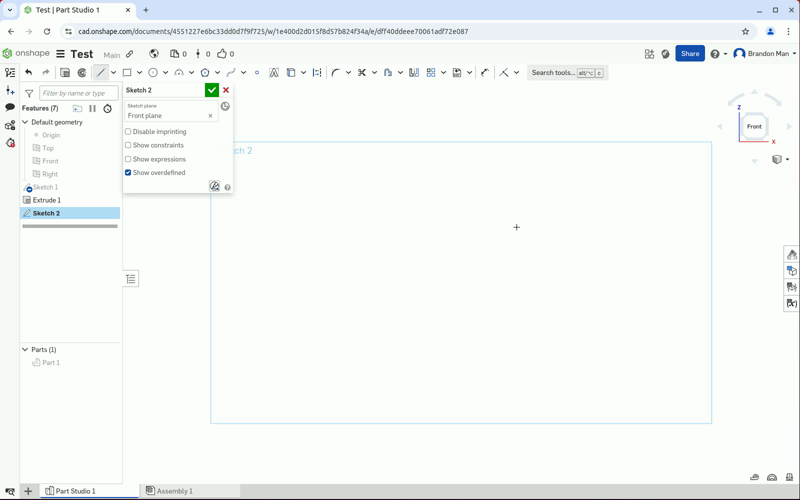
key_up(shift)
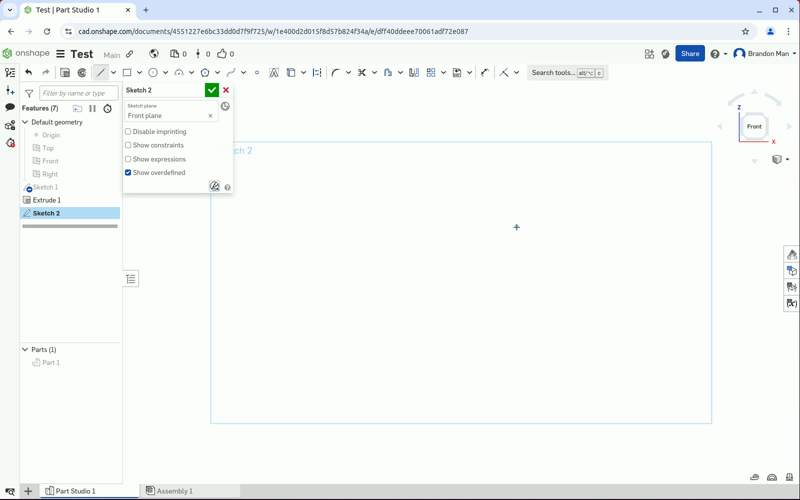
key_down(shift)
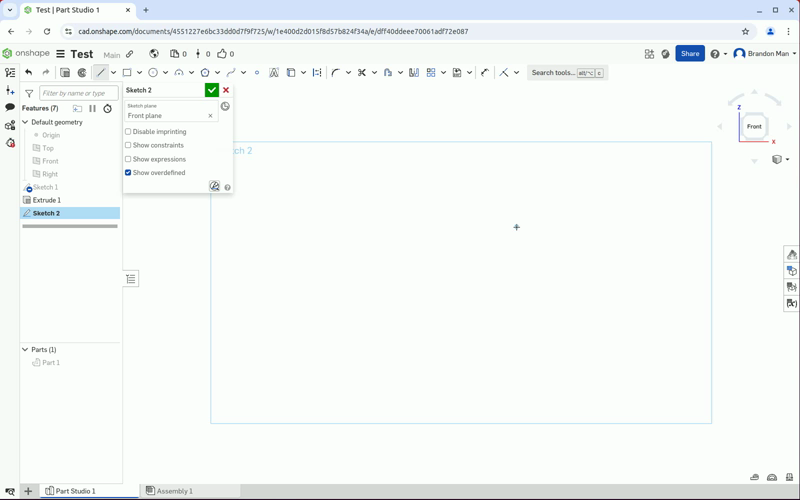
mouse_move(546, 226)
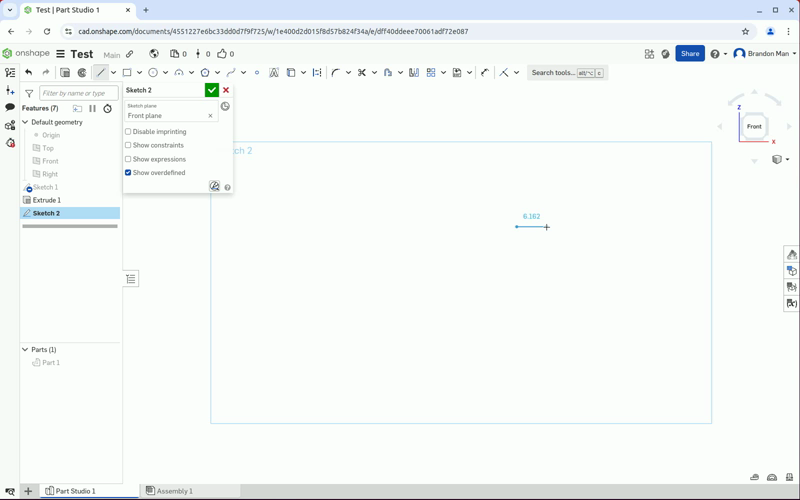
mouse_move(536, 226)
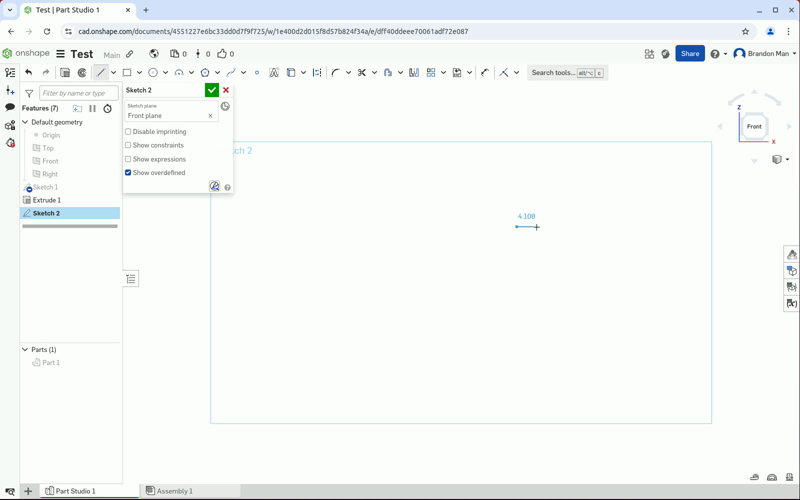
click(536, 226)
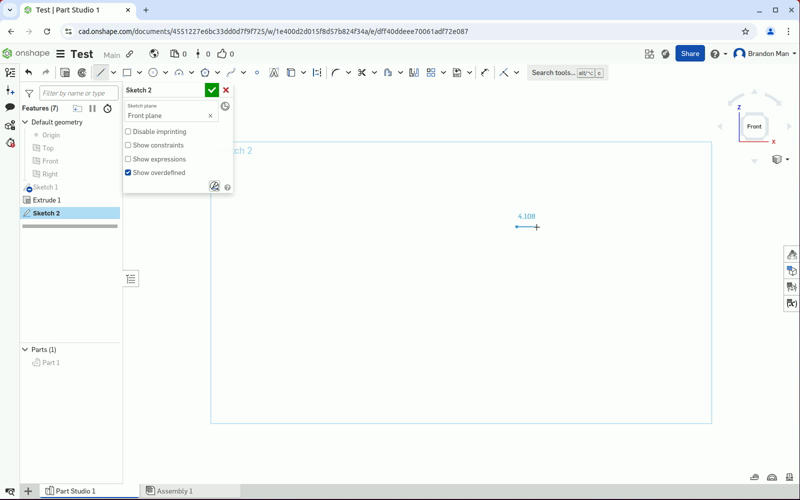
key_up(shift)
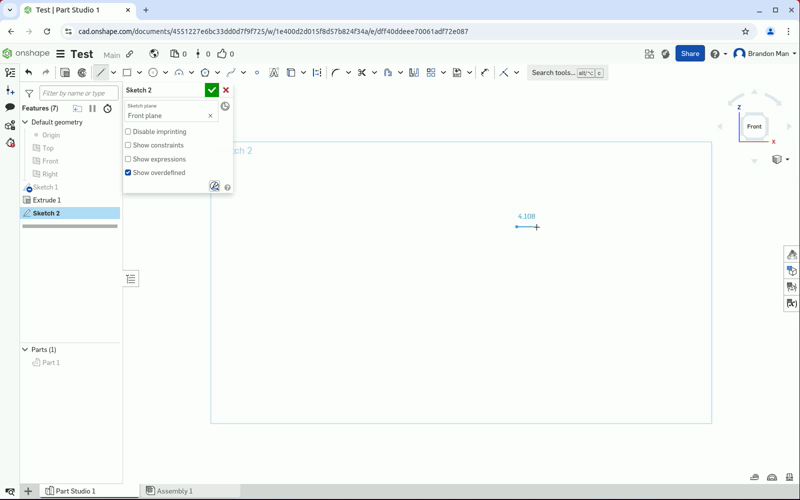
key_down(shift)
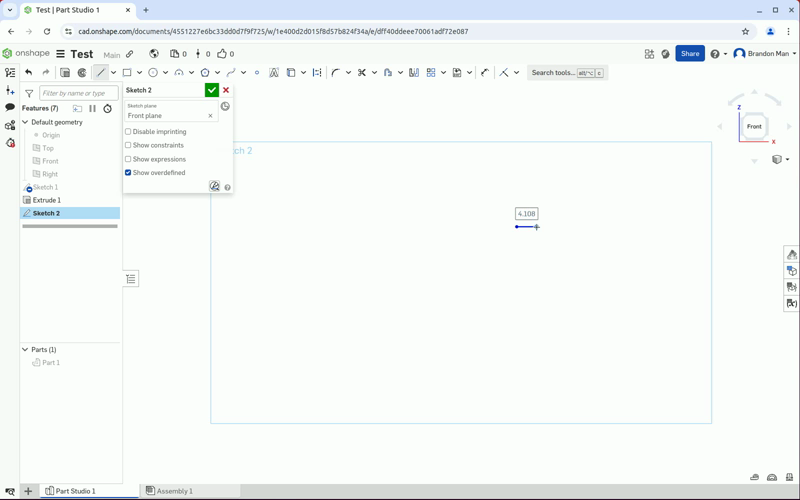
mouse_move(566, 226)
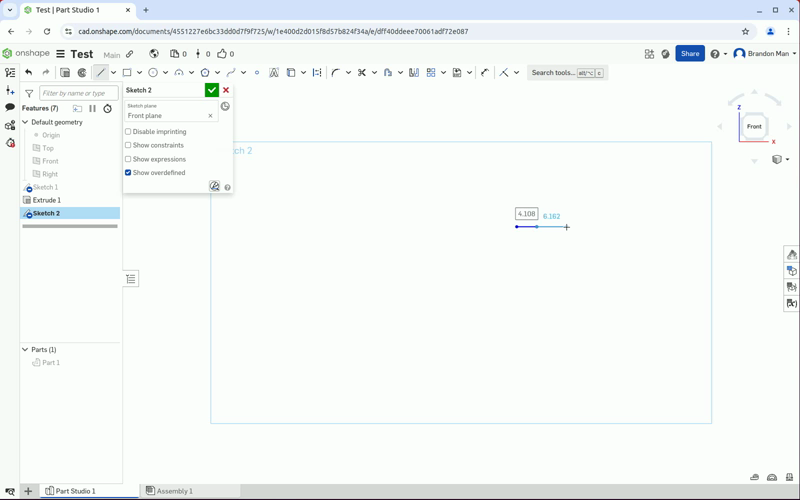
mouse_move(536, 207)
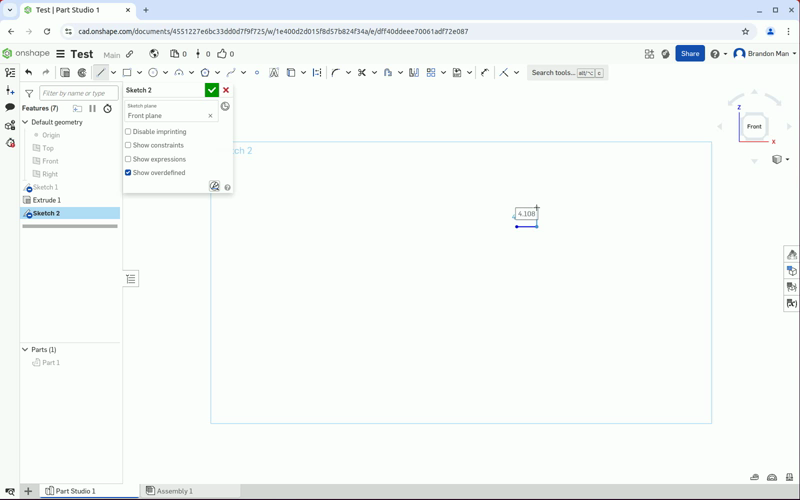
click(536, 207)
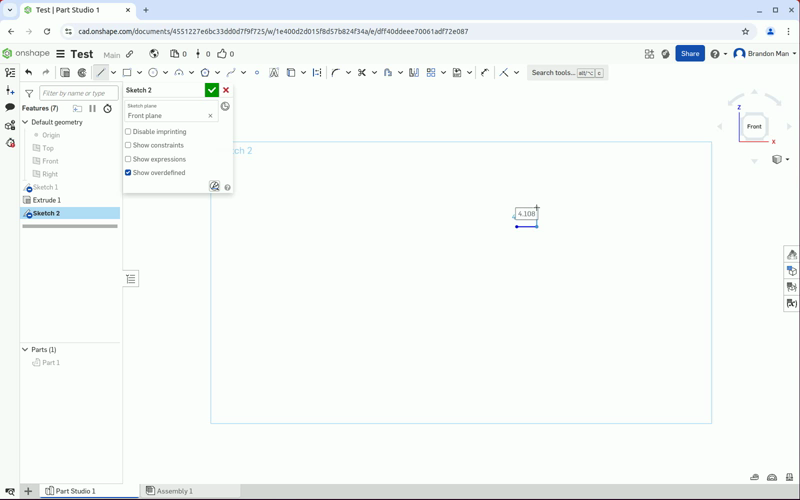
key_up(shift)
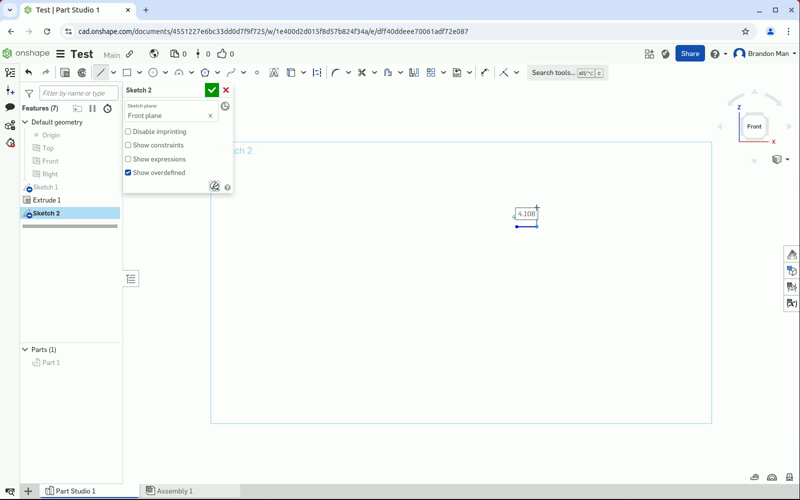
key_down(shift)
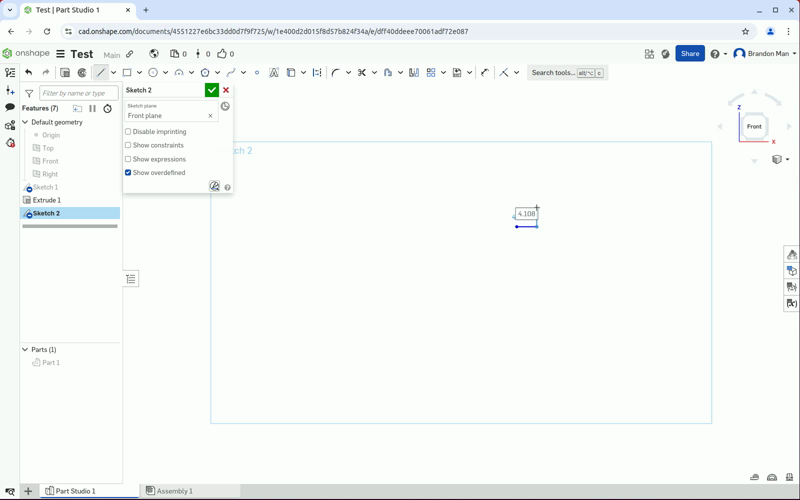
mouse_move(566, 207)
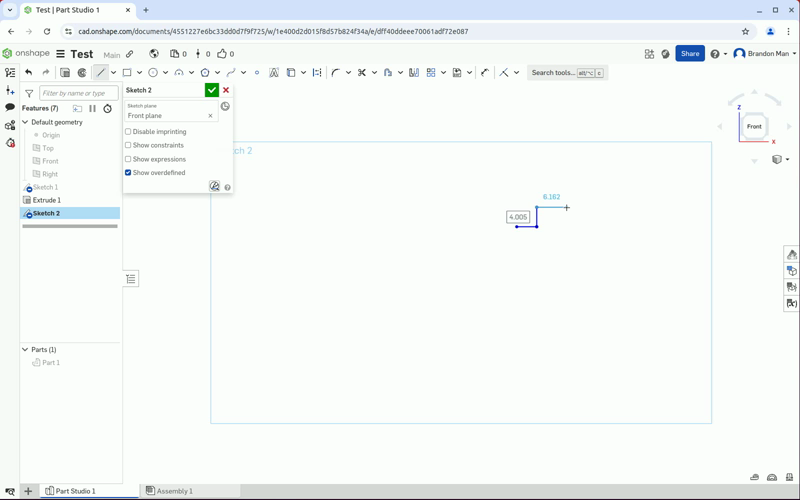
mouse_move(516, 207)
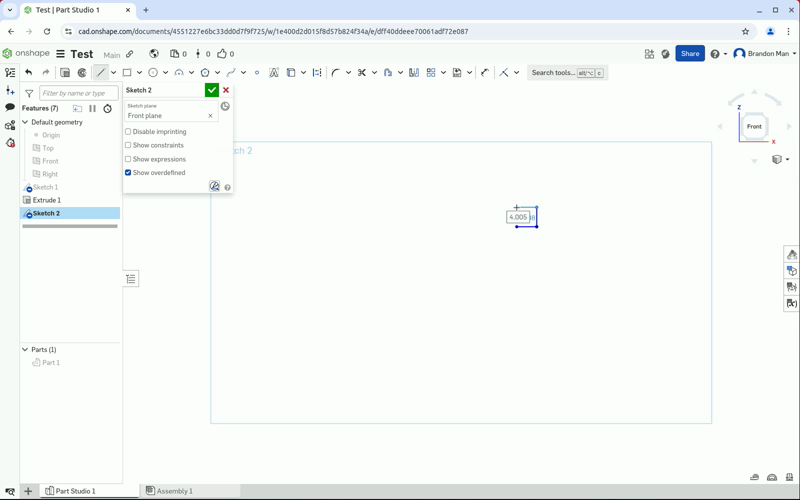
click(516, 207)
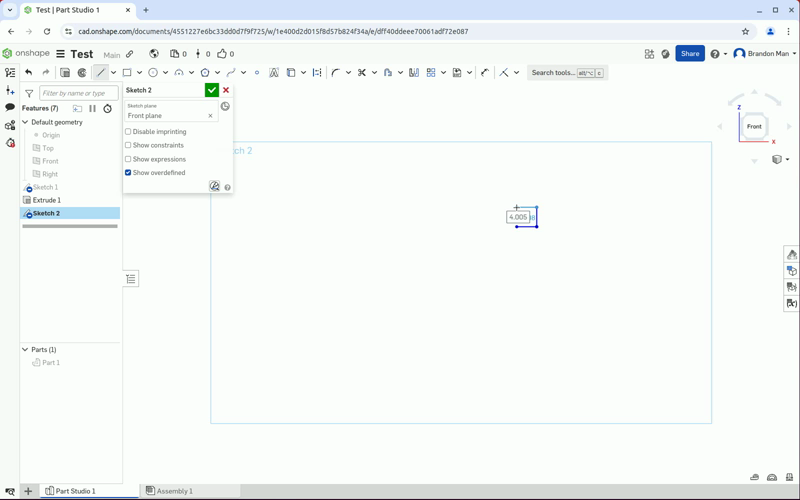
key_up(shift)
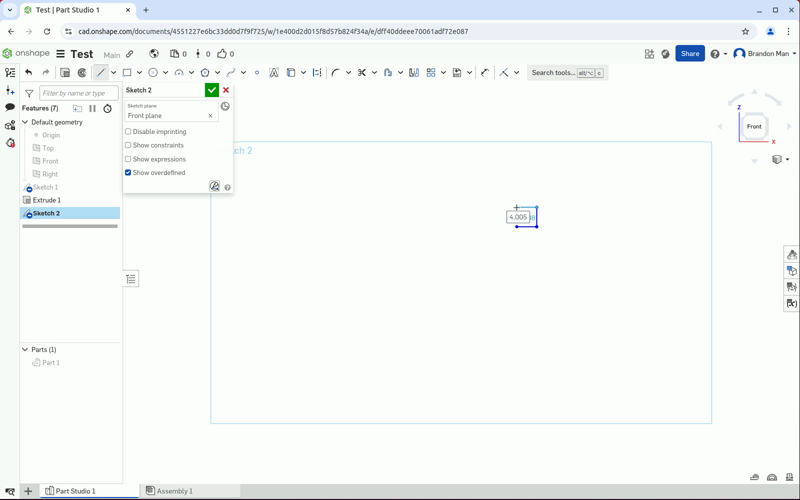
mouse_move(546, 207)
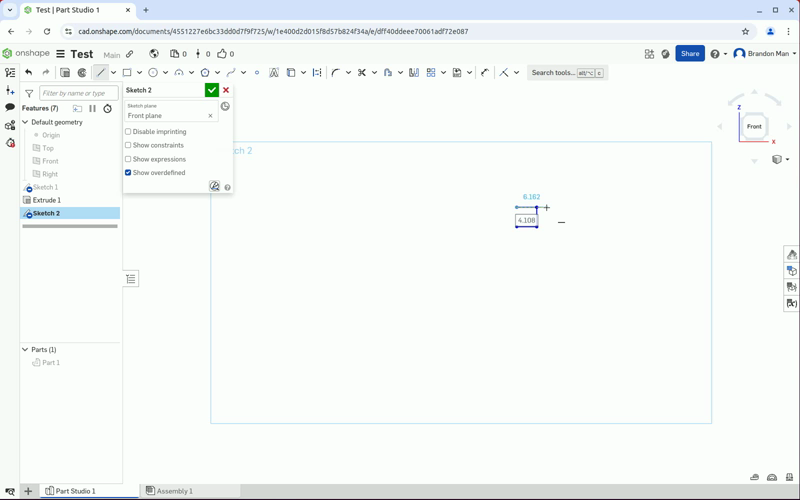
key_down(shift)
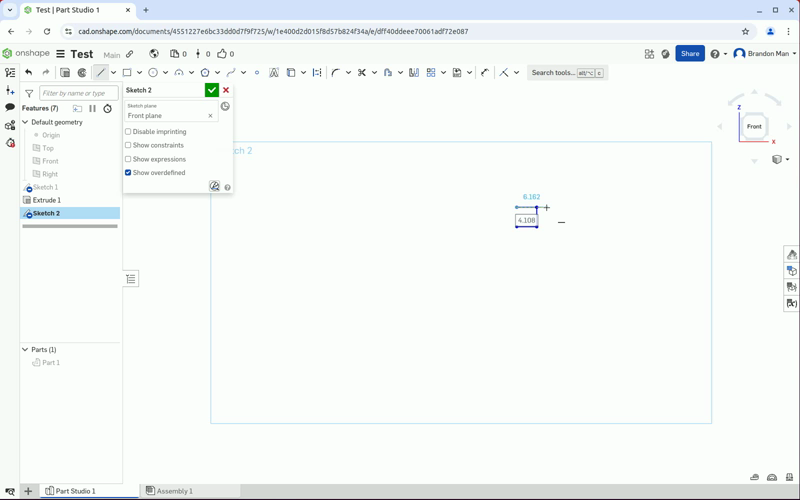
mouse_move(516, 226)
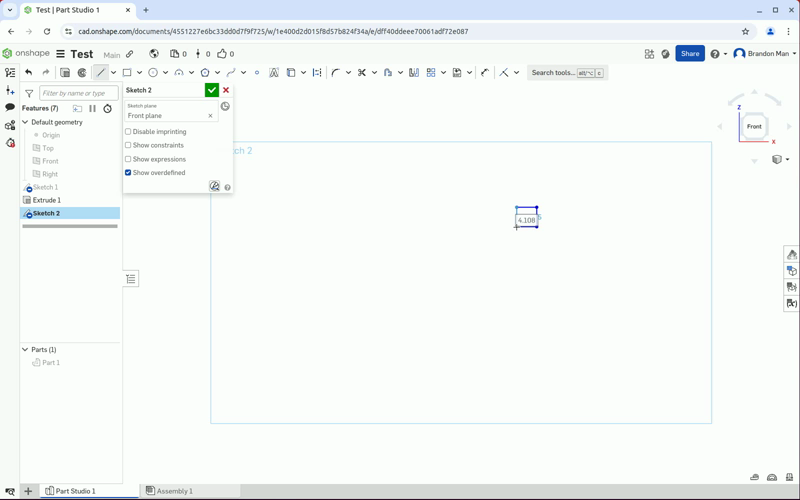
key_up(shift)
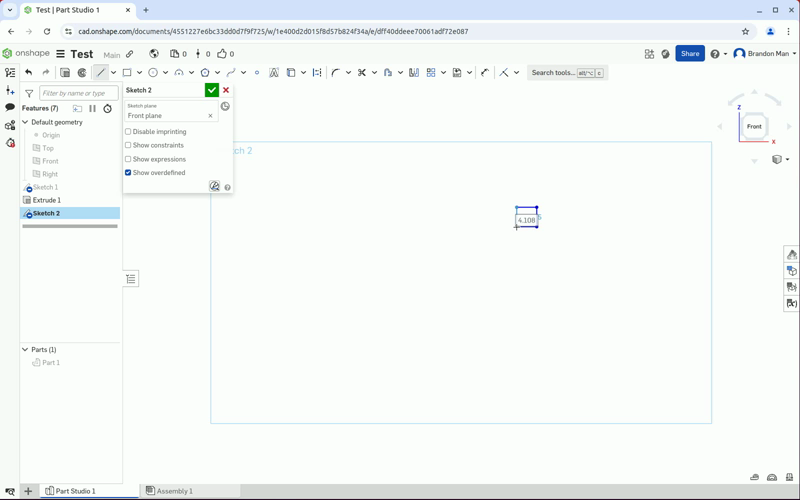
click(516, 226)
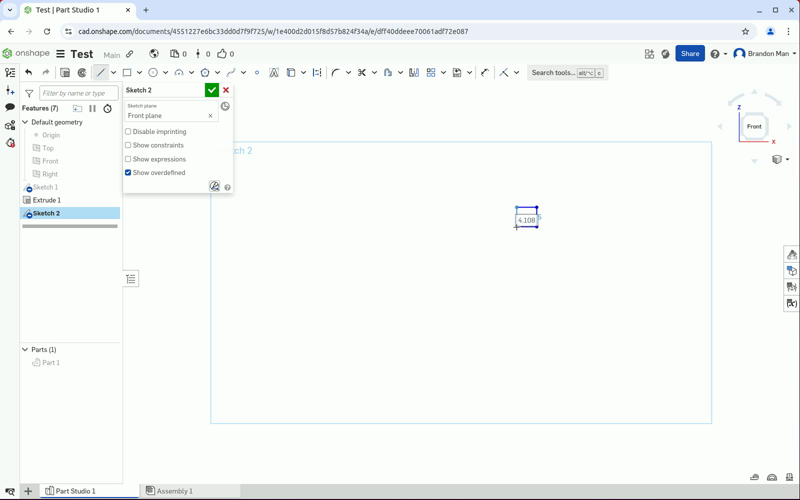
key(esc)
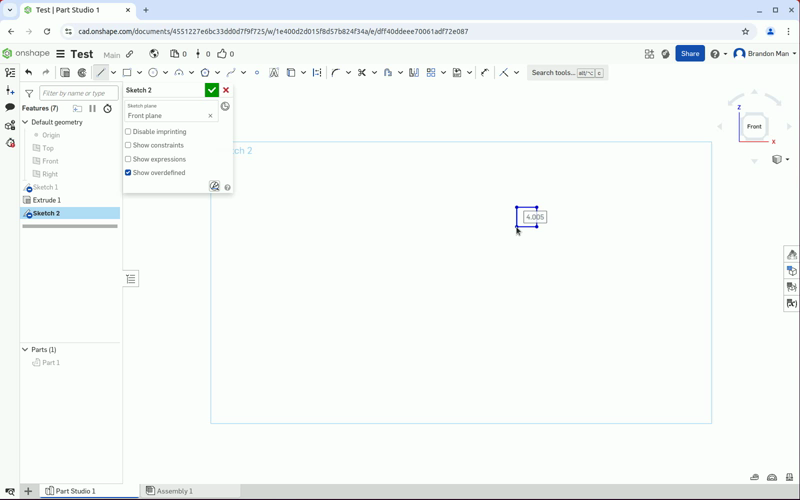
mouse_move(524, 211)
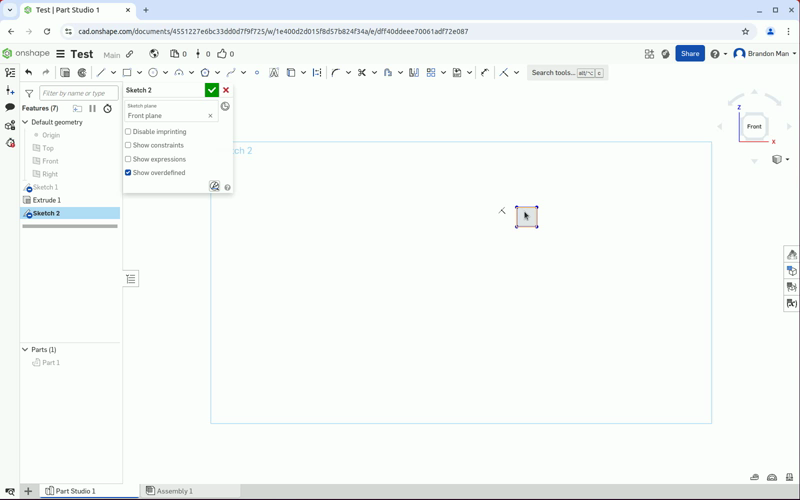
scroll(6)
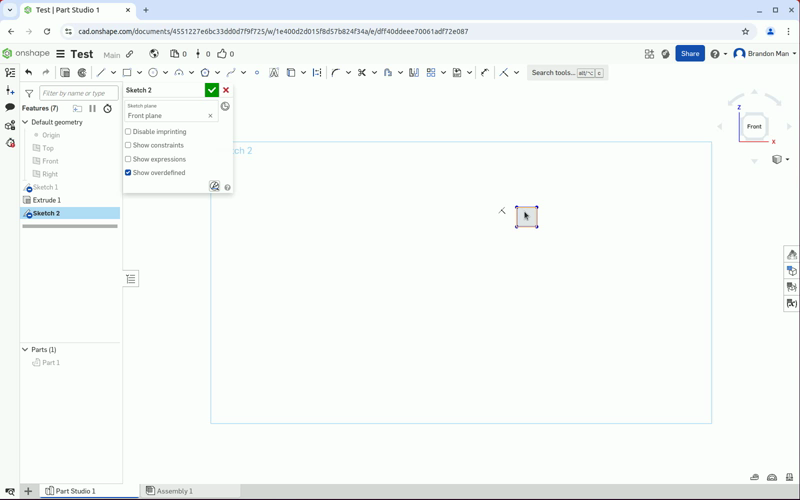
scroll(6)
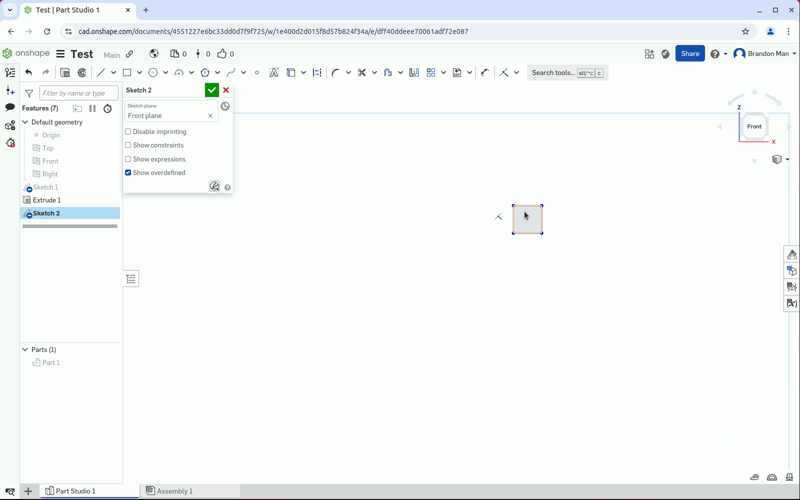
scroll(6)
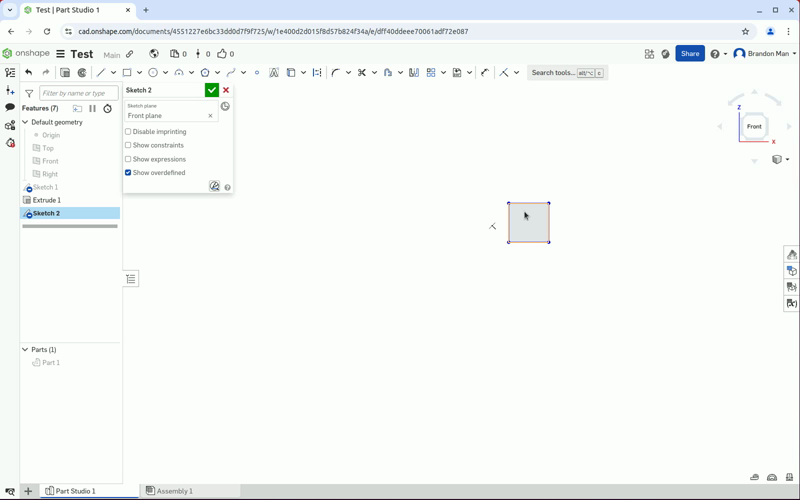
scroll(6)
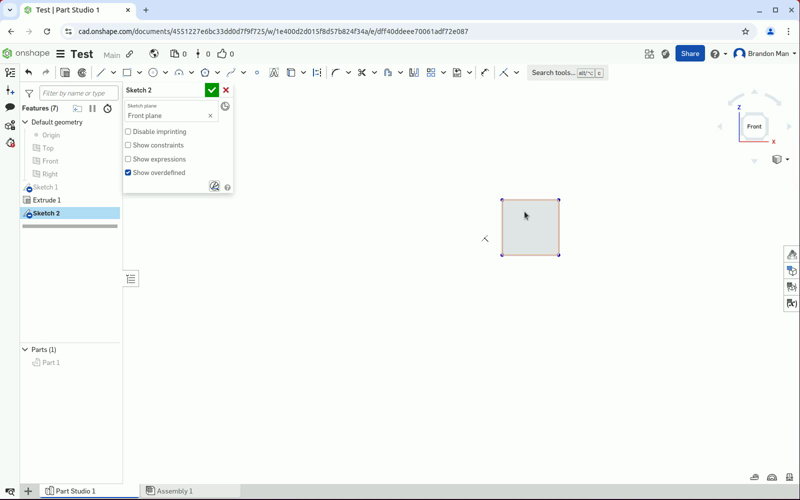
scroll(6)
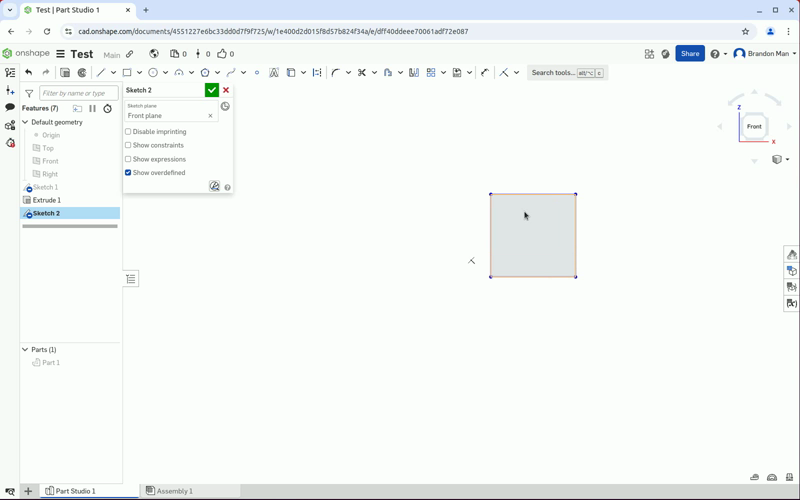
scroll(6)
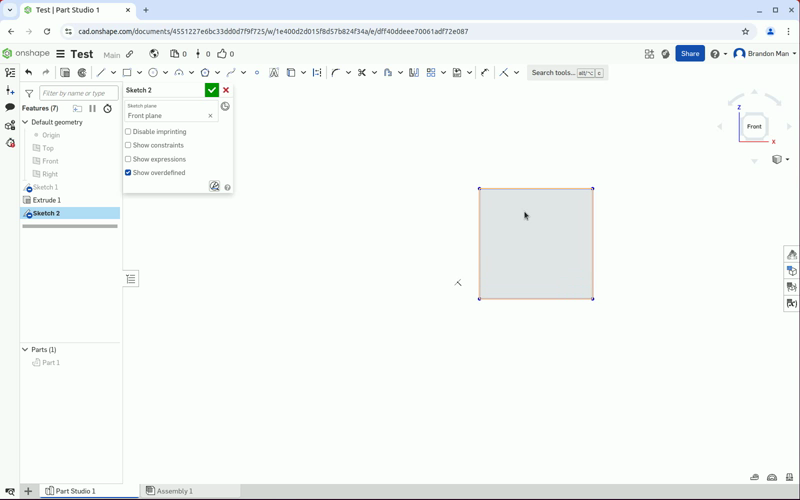
scroll(6)
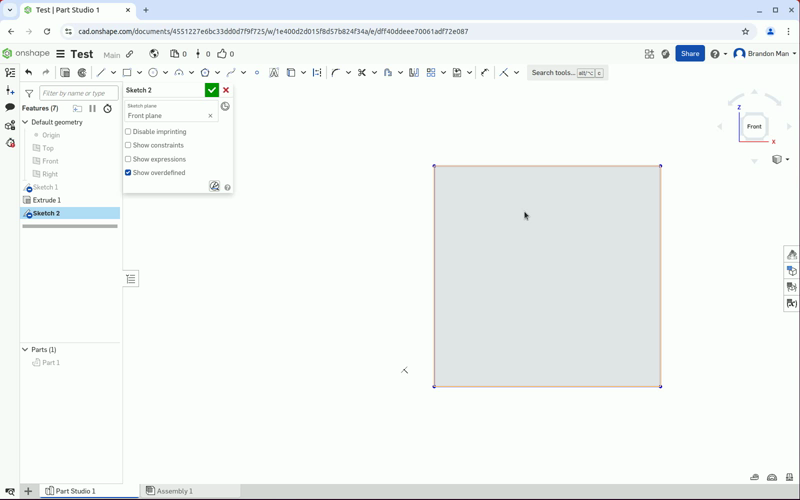
click(524, 211)
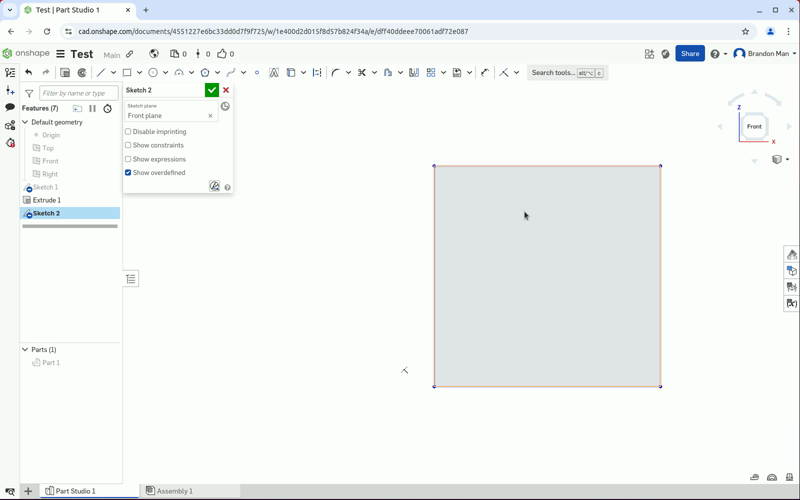
scroll(-6)
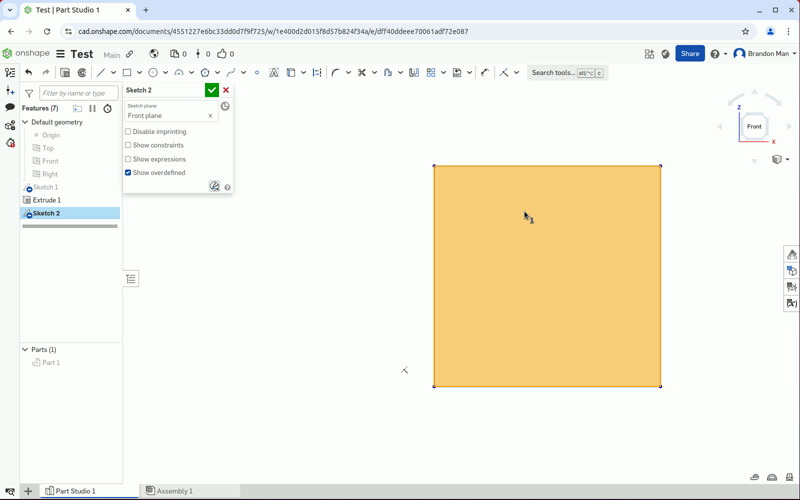
scroll(-6)
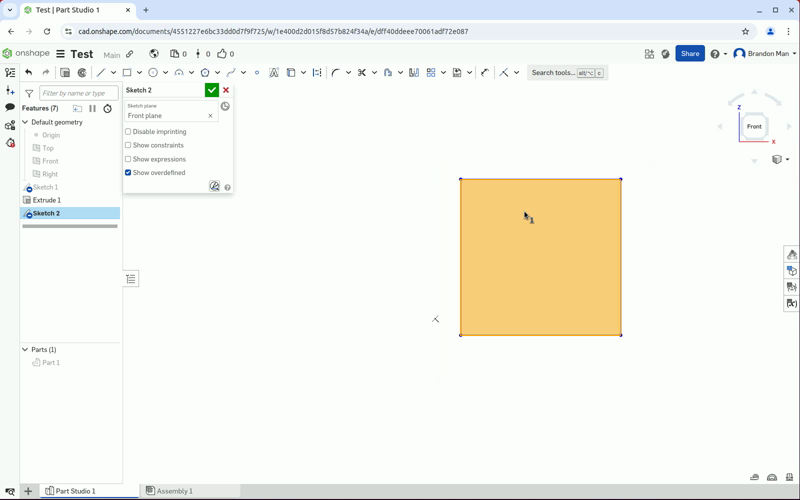
scroll(-6)
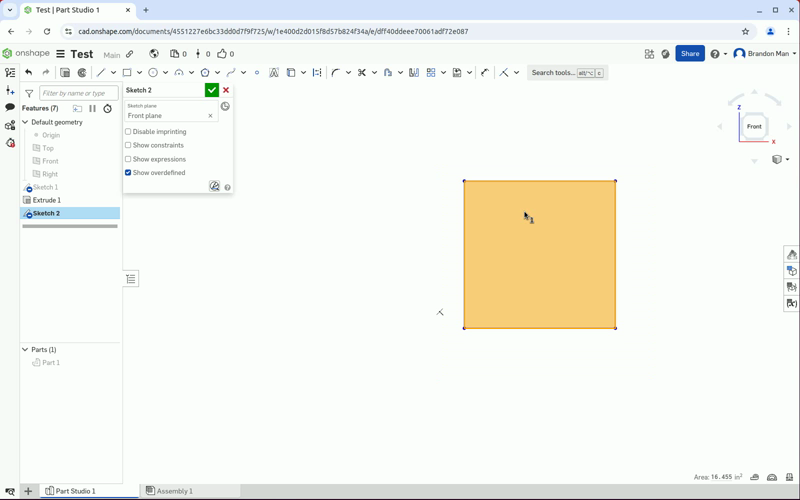
scroll(-6)
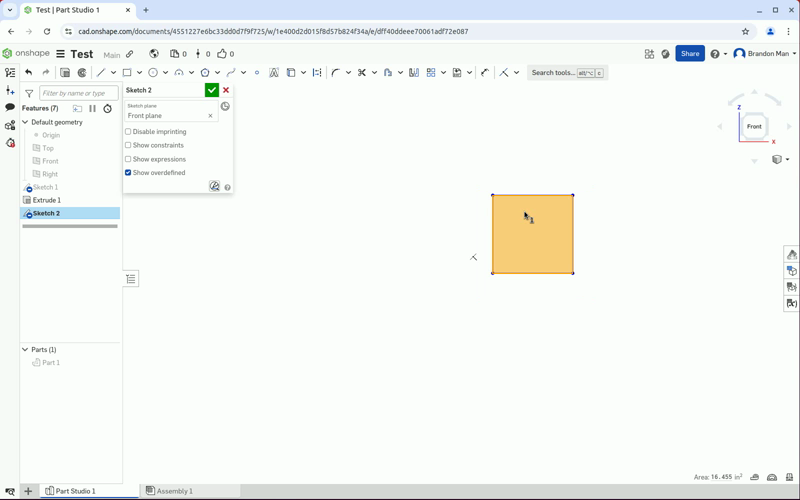
scroll(-6)
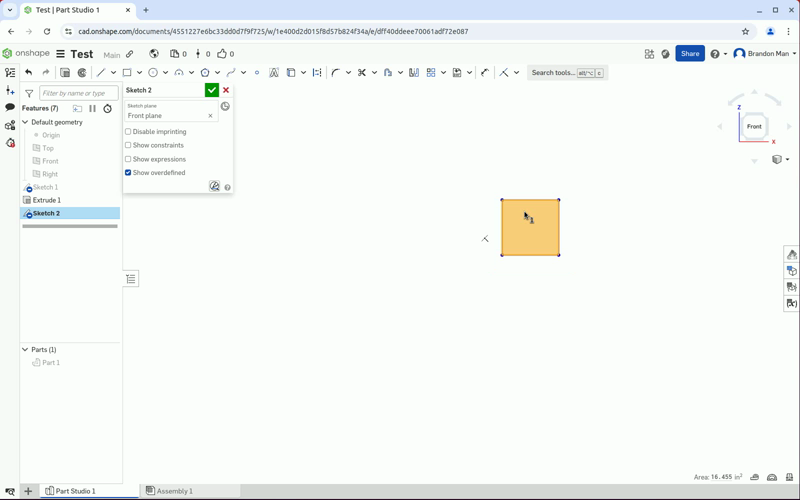
scroll(-6)
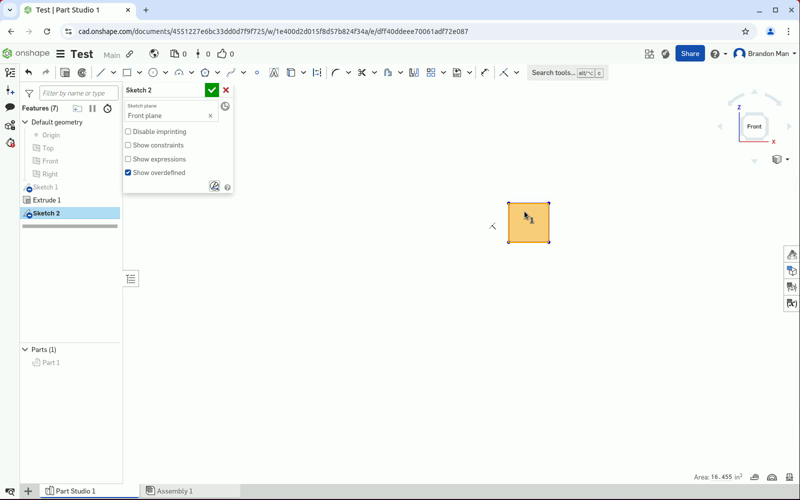
scroll(-6)
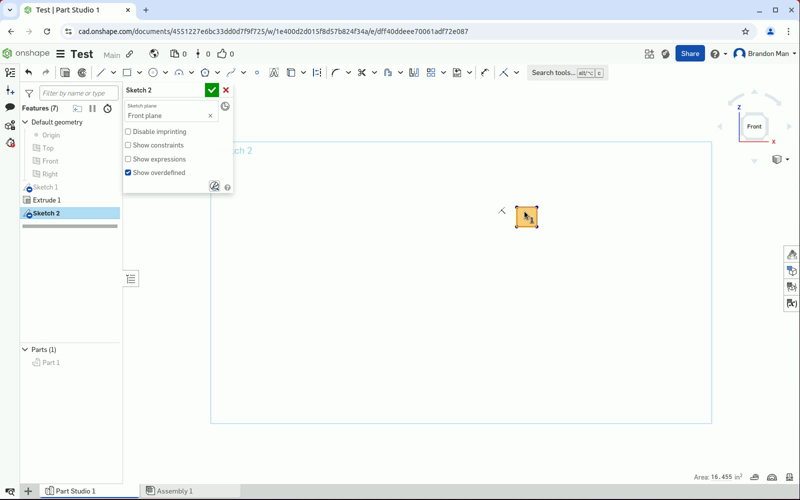
mouse_move(73, 352)
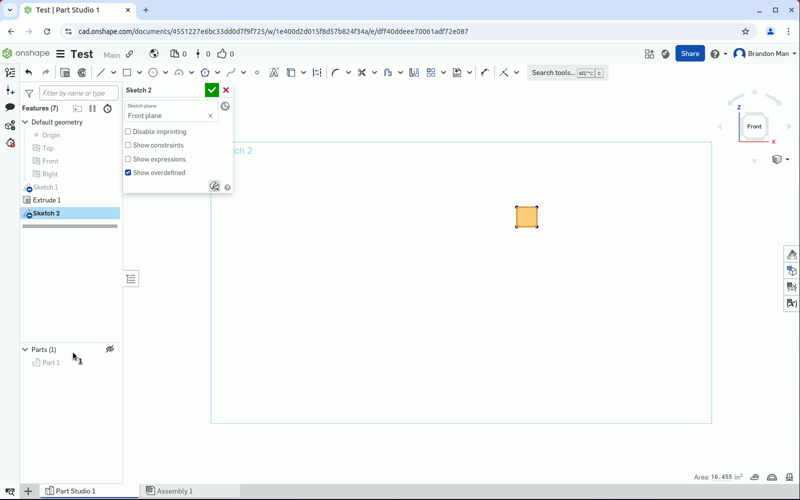
key(shift+y)
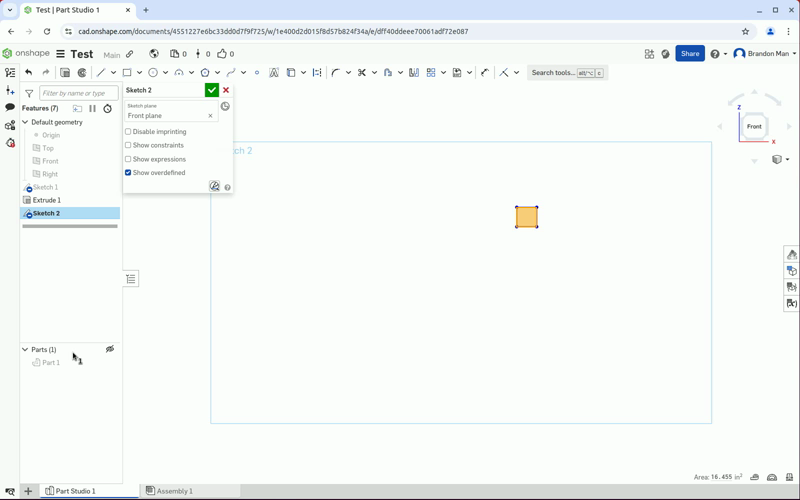
key(shift+e)
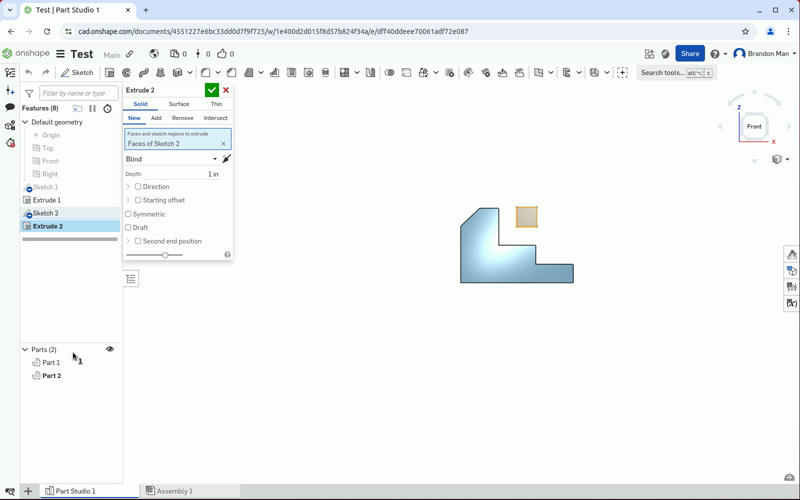
mouse_move(143, 106)
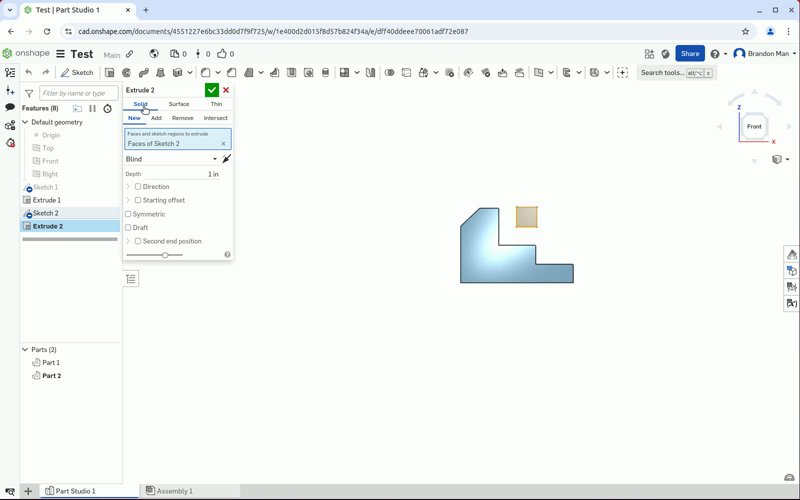
click(143, 106)
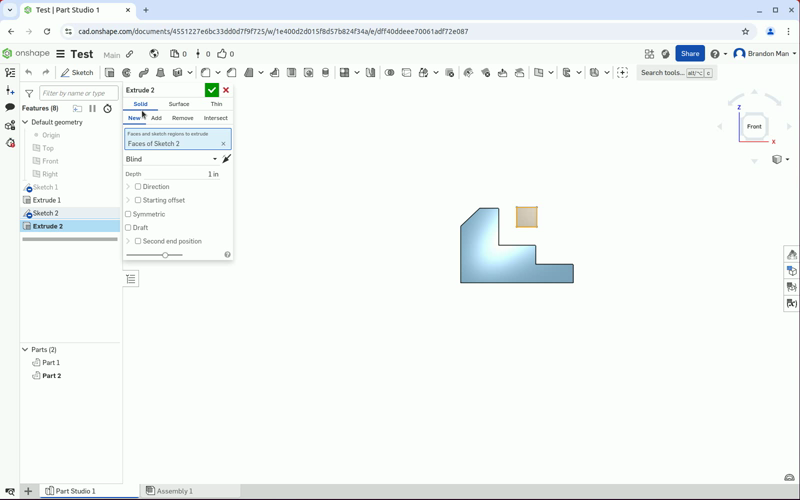
mouse_move(137, 120)
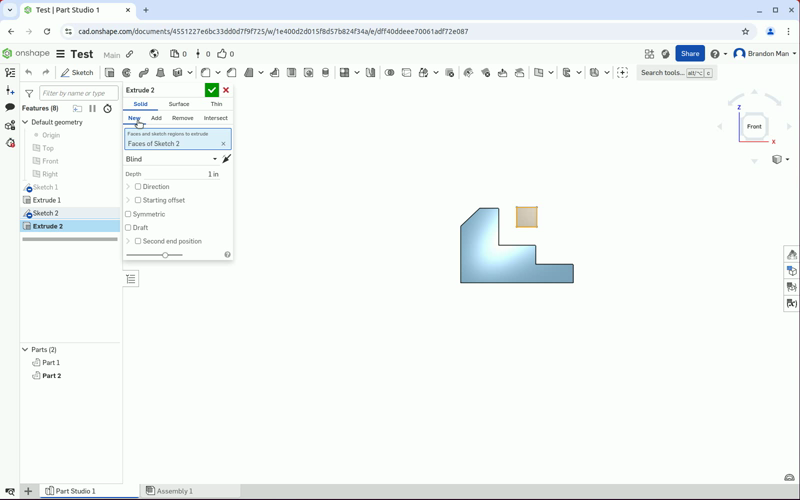
click(137, 120)
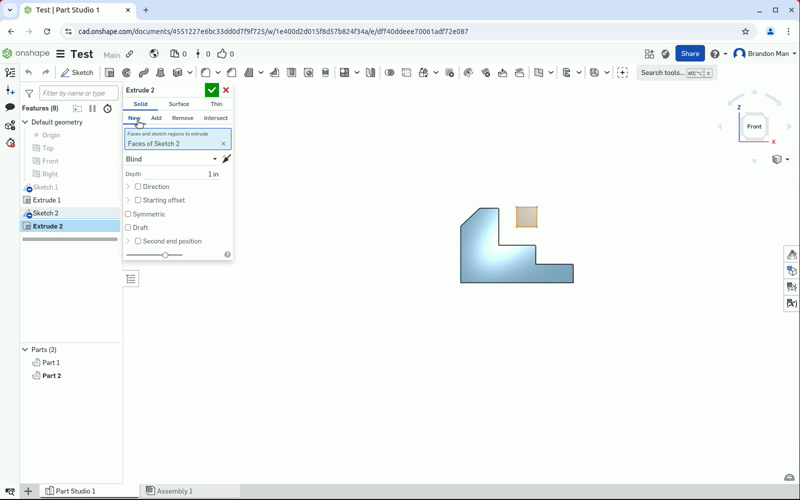
key(tab, 4)
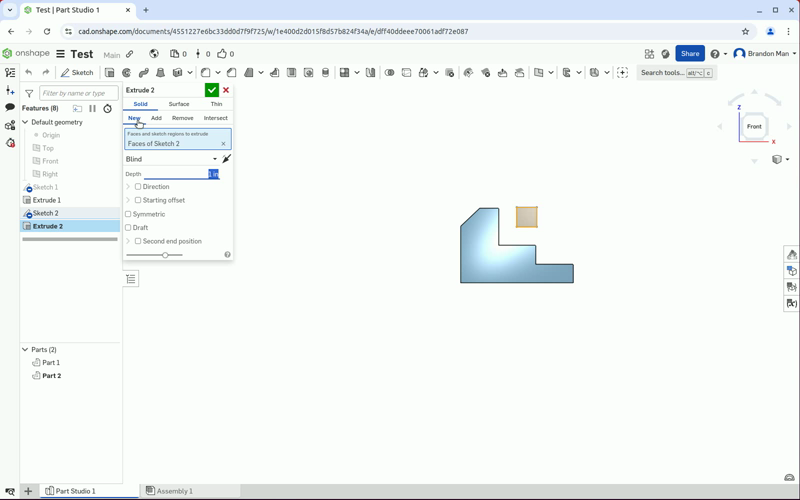
text(15.405)
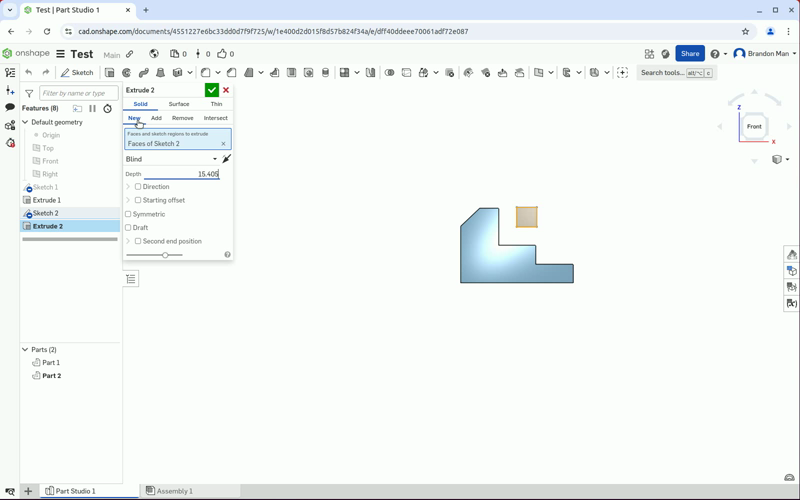
key(enter)
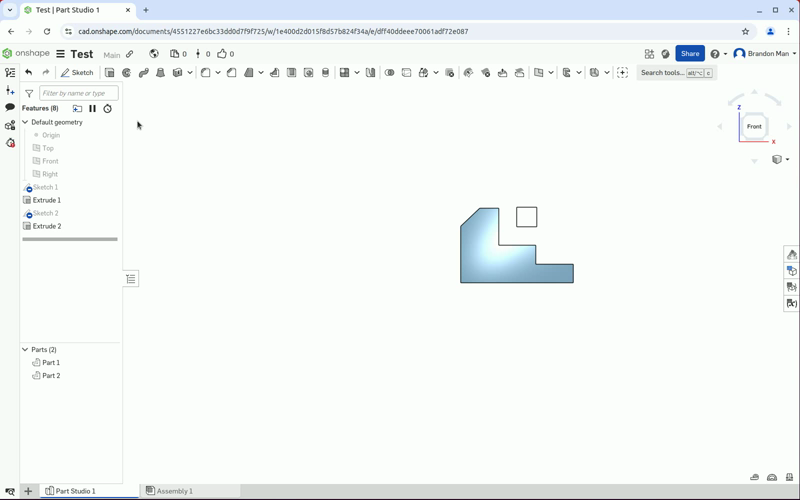
key(shift+h)
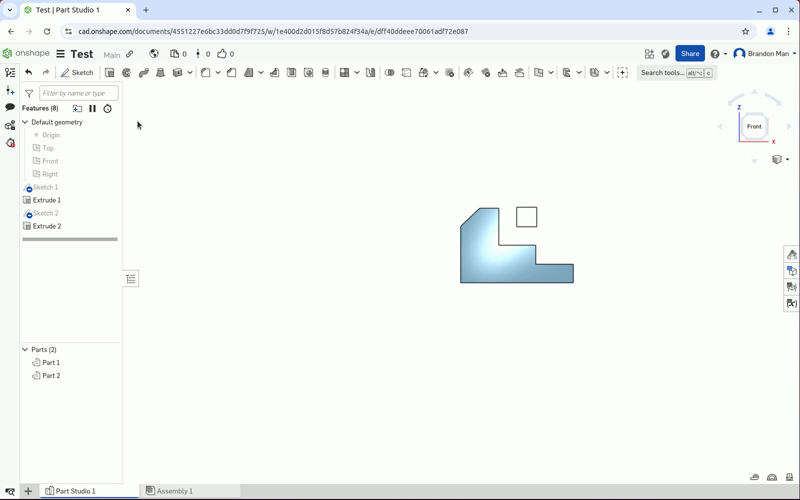
key(shift+h)
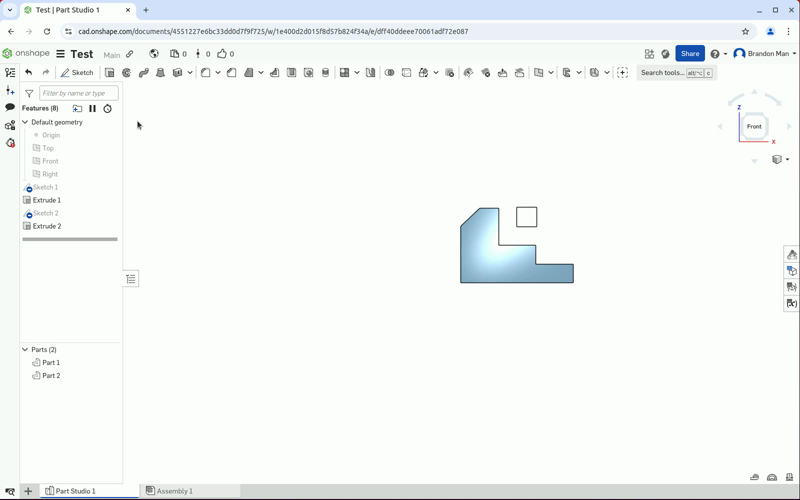
mouse_move(73, 189)
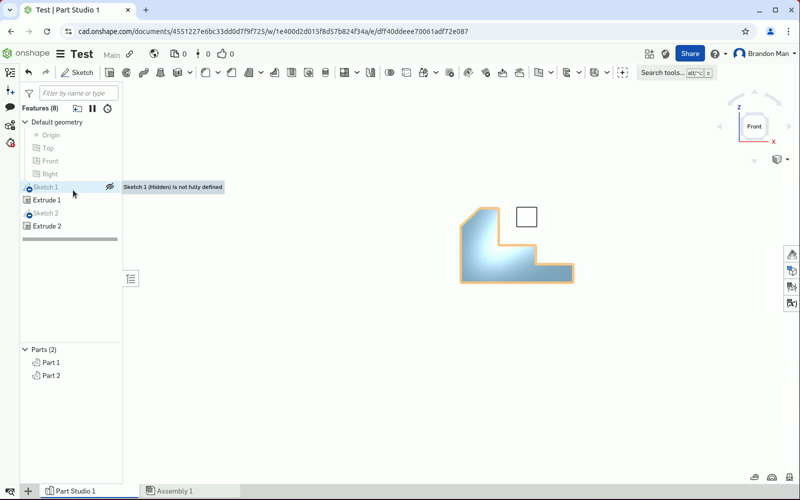
click(73, 189)
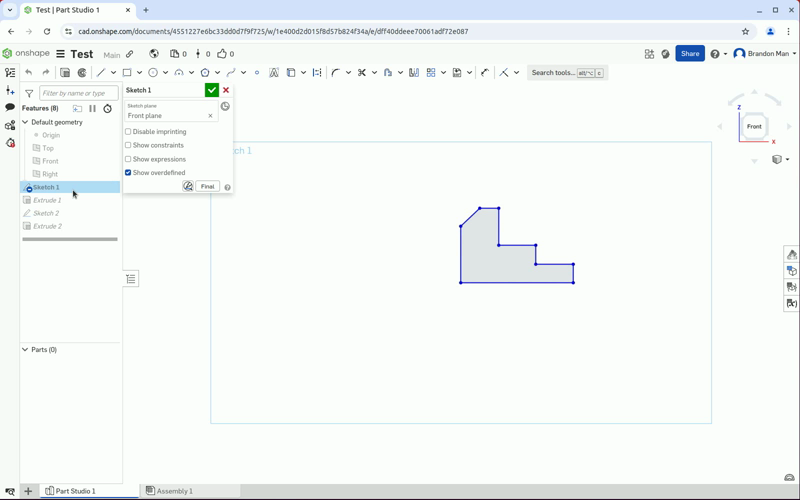
mouse_move(229, 92)
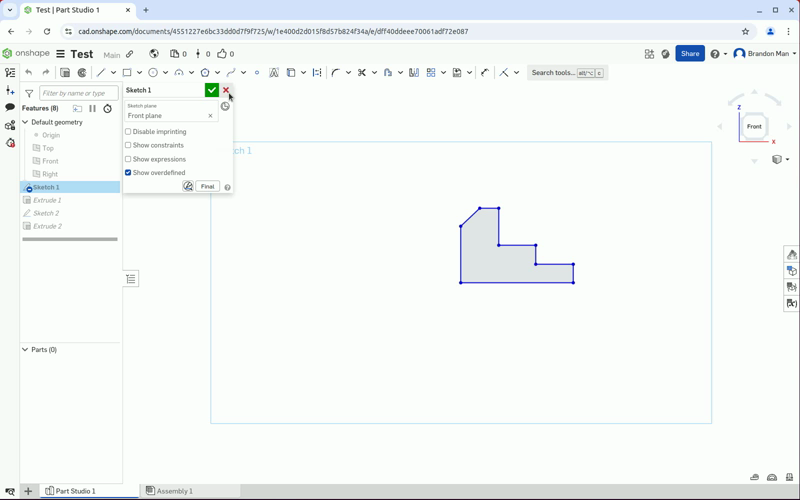
click(229, 92)
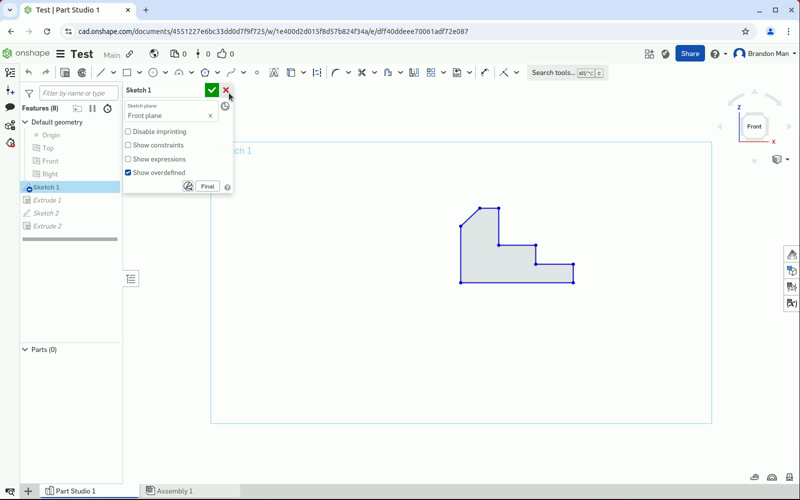
key(shift+s)
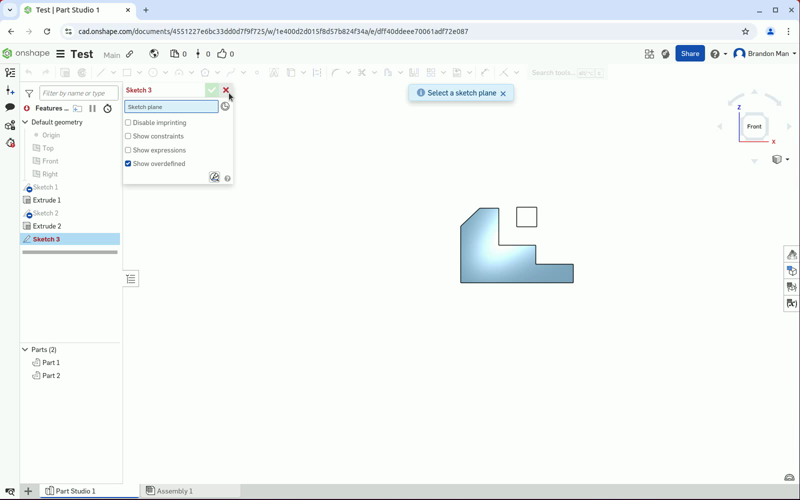
mouse_move(73, 163)
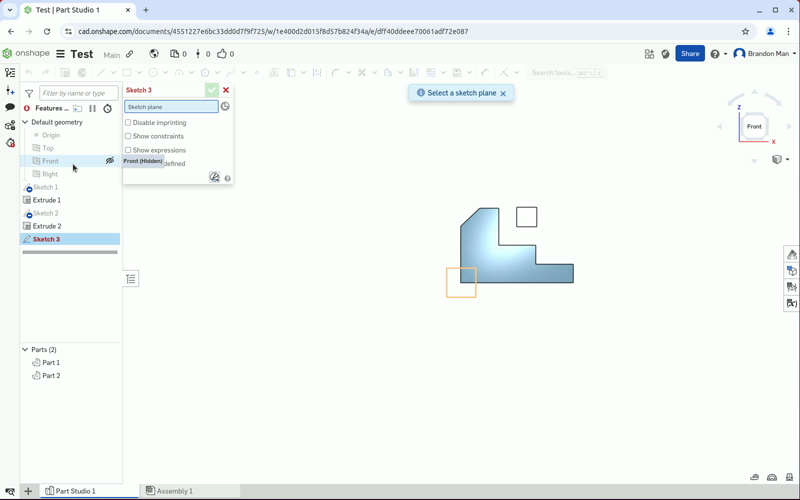
click(73, 163)
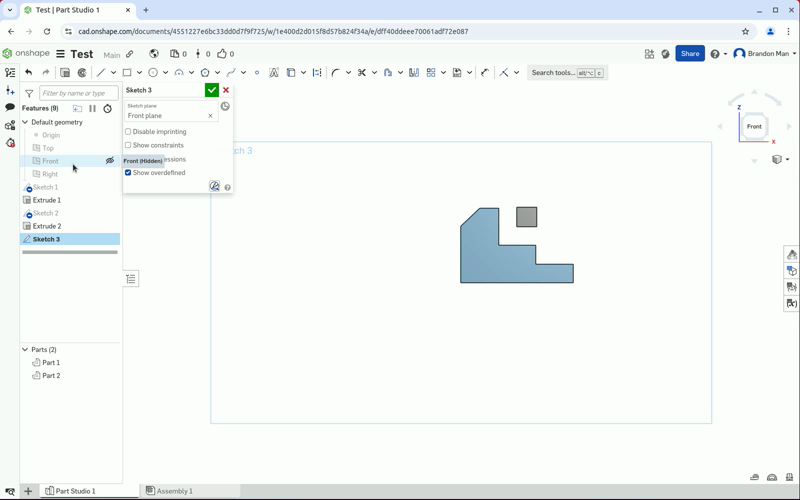
mouse_move(73, 352)
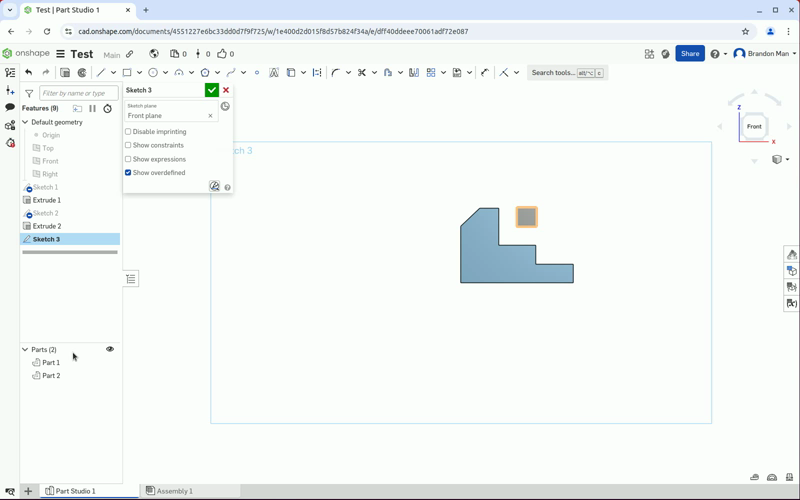
key(y)
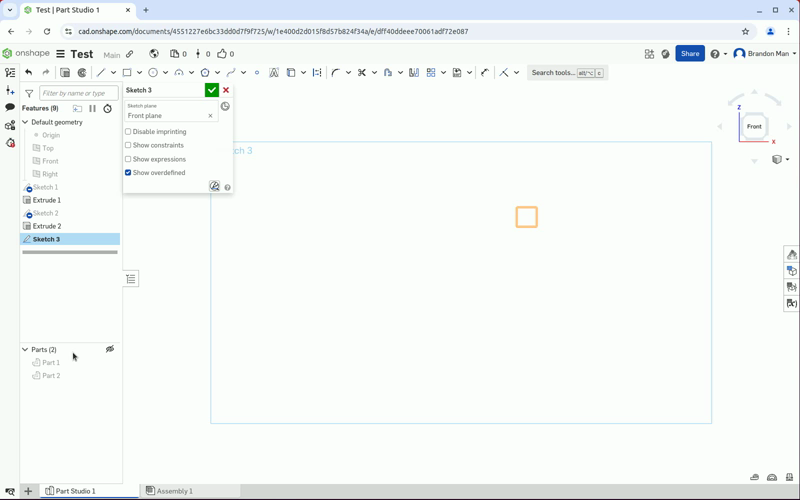
key(l)
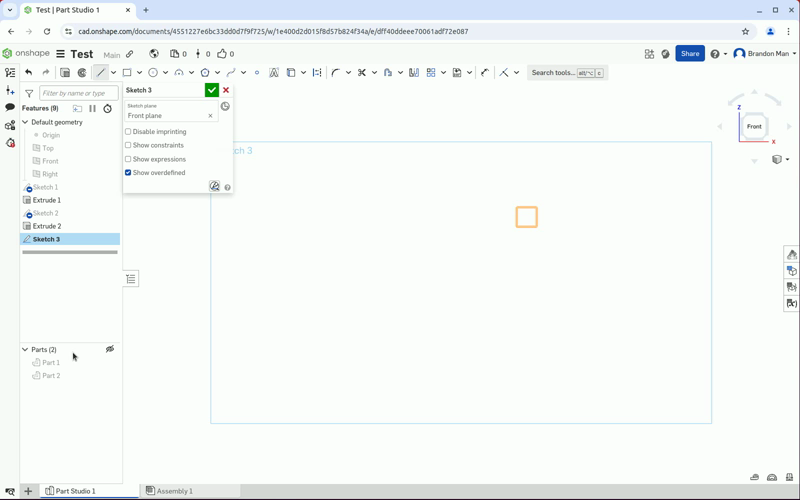
key_down(shift)
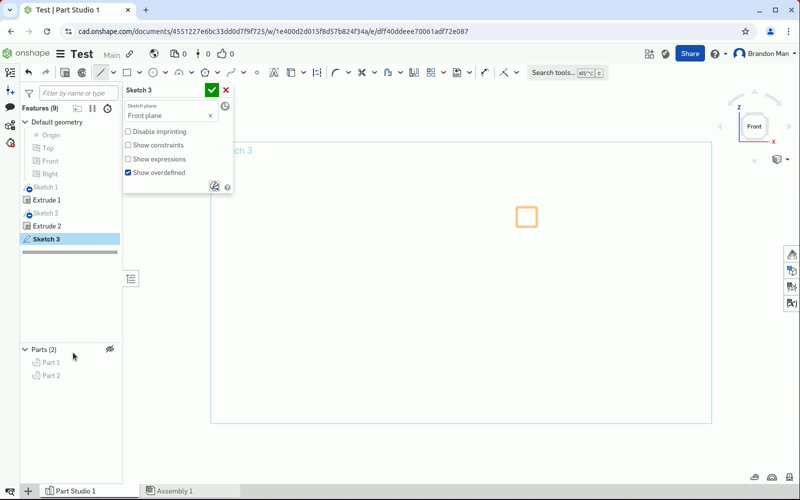
mouse_move(498, 245)
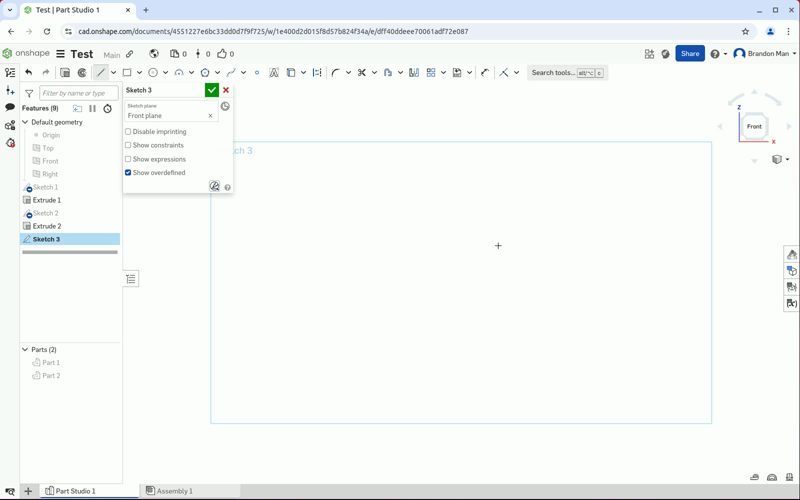
click(498, 245)
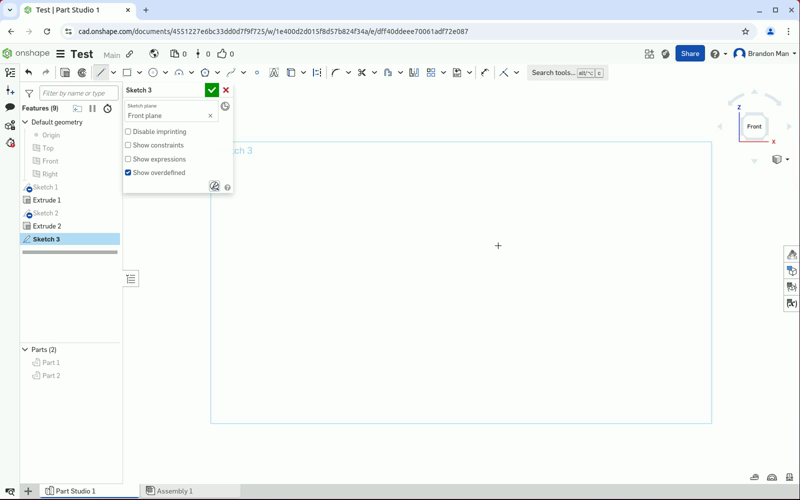
key_up(shift)
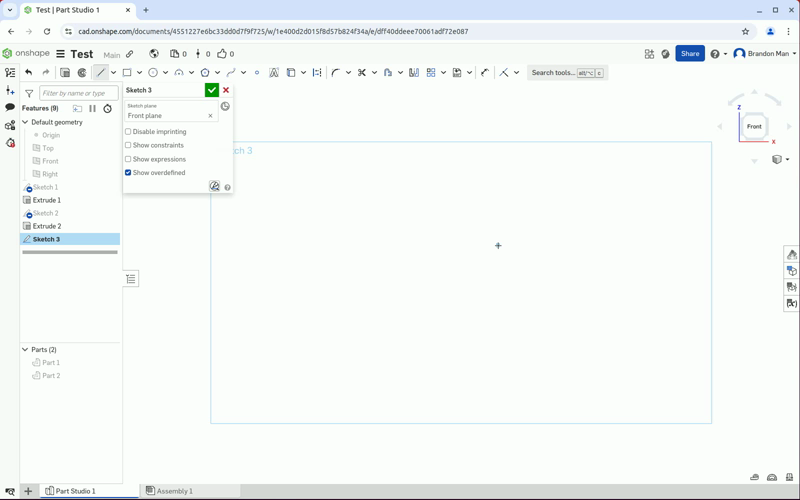
key_down(shift)
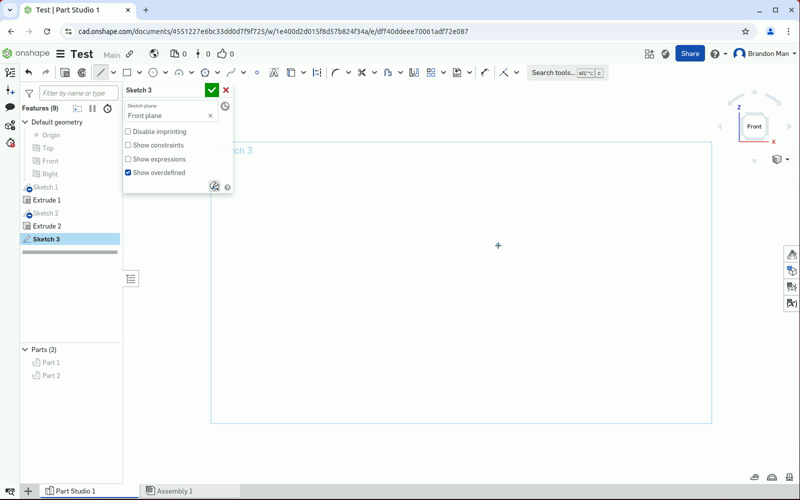
mouse_move(528, 245)
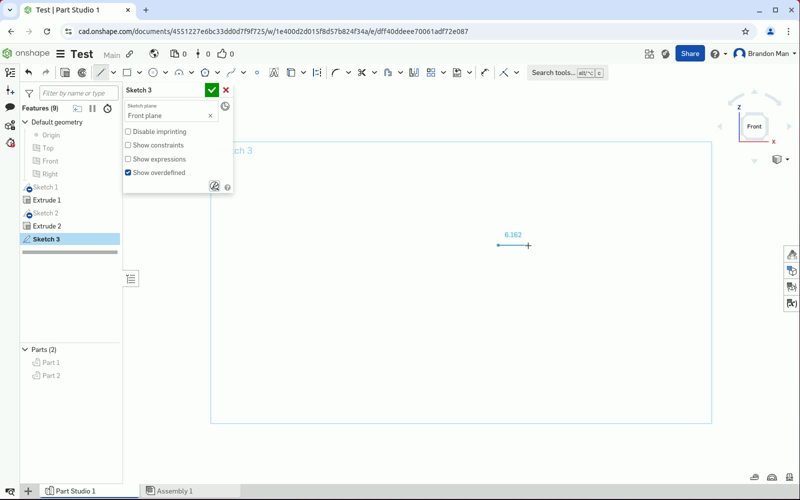
mouse_move(536, 245)
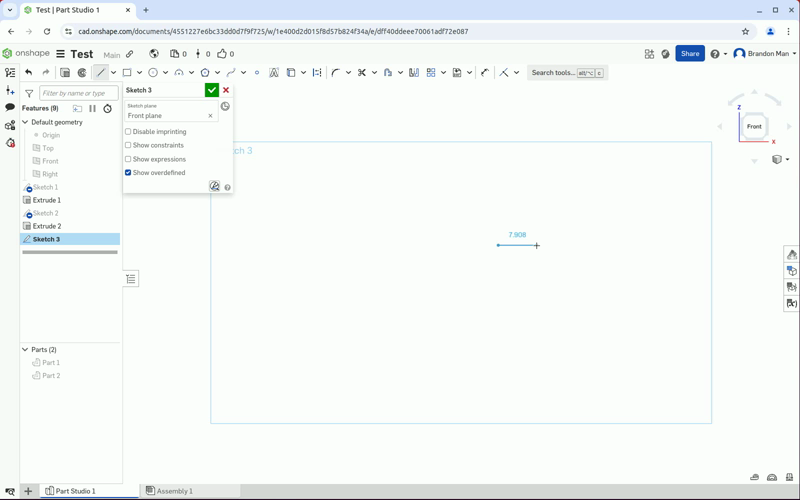
click(536, 245)
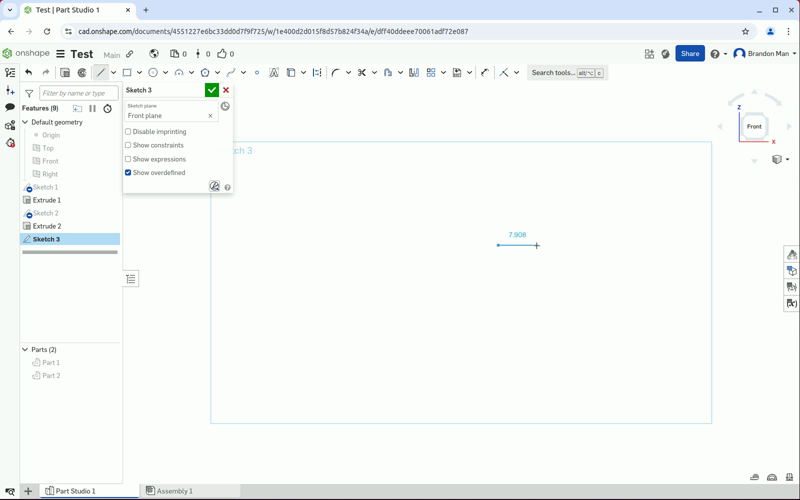
key_up(shift)
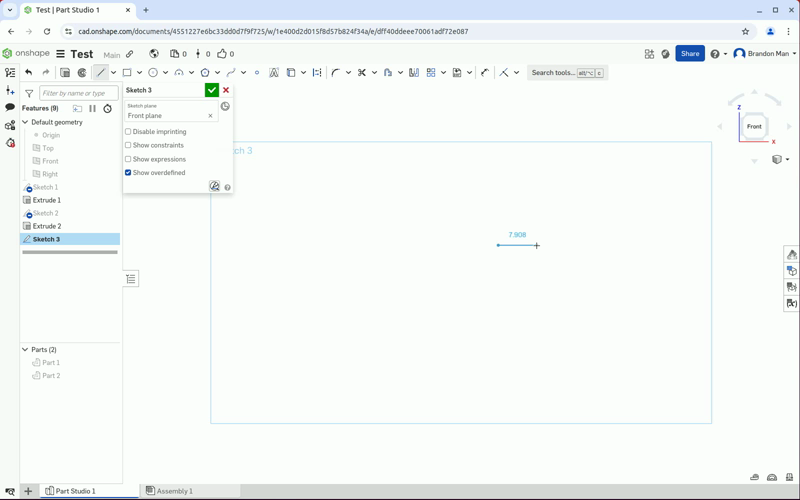
key_down(shift)
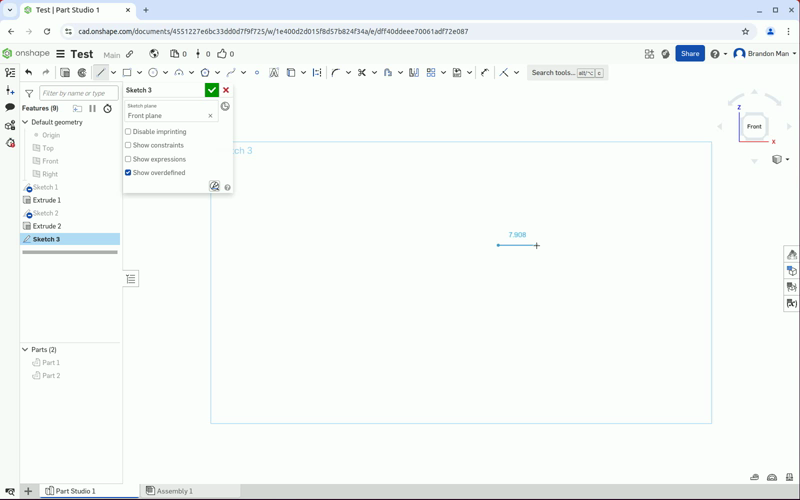
mouse_move(566, 245)
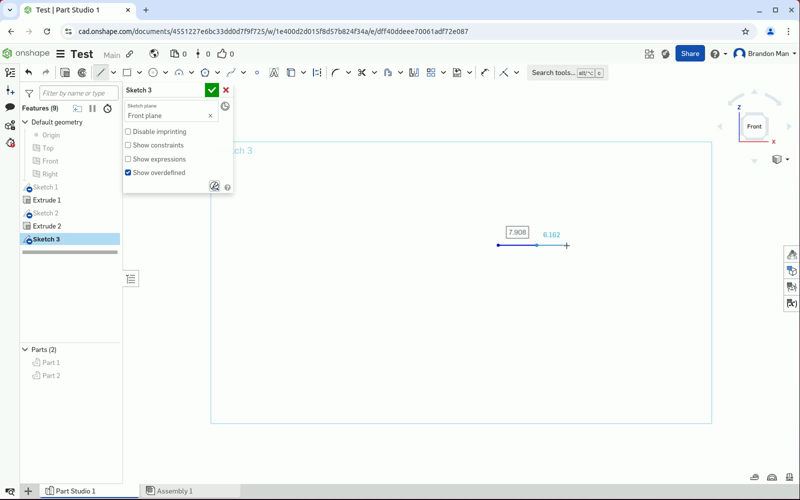
mouse_move(536, 226)
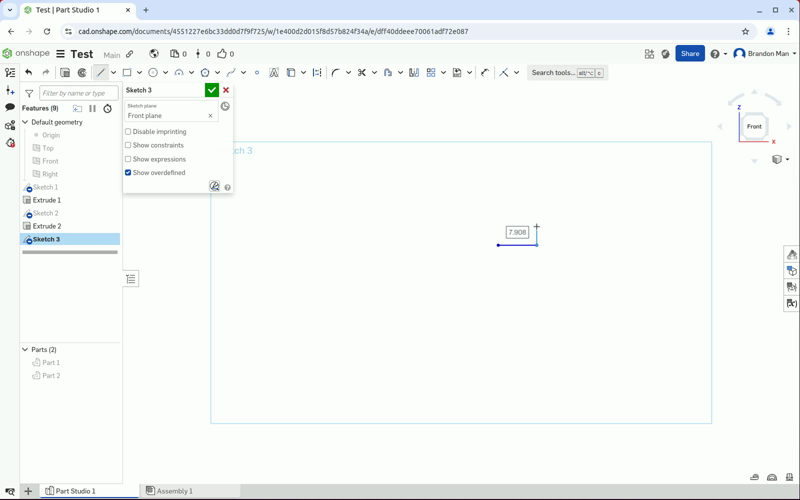
click(536, 226)
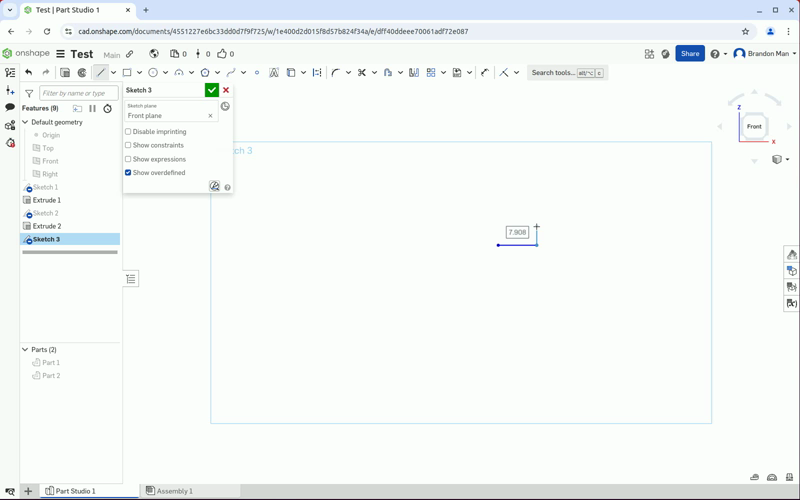
key_up(shift)
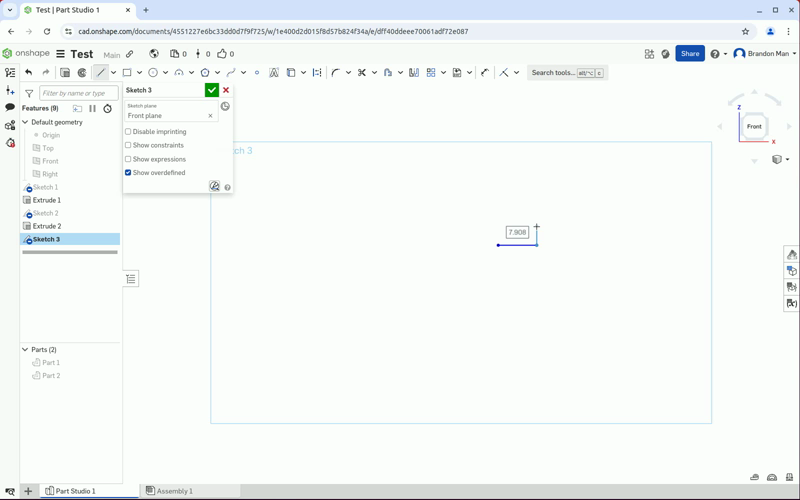
key_down(shift)
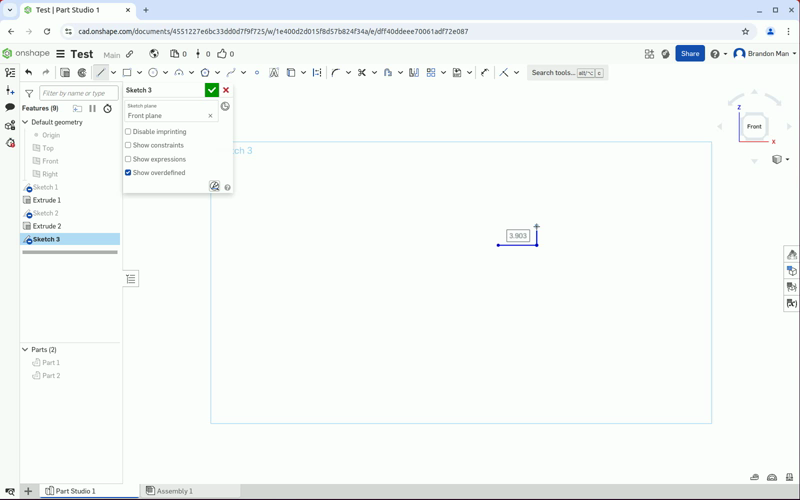
mouse_move(566, 226)
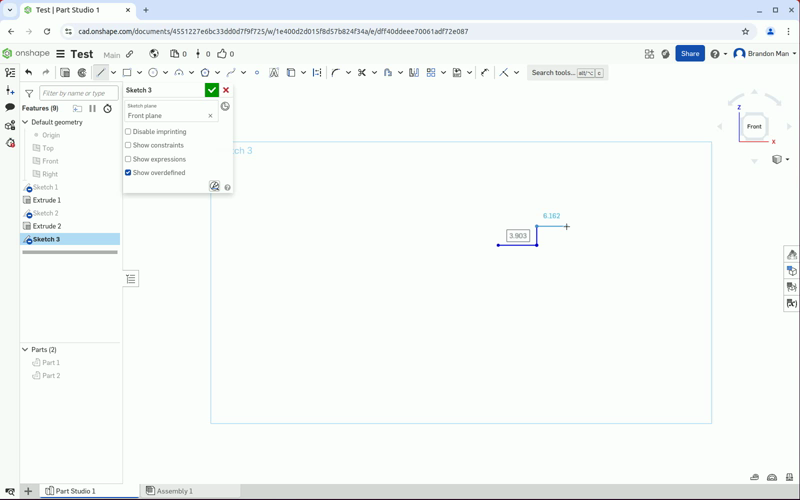
mouse_move(517, 226)
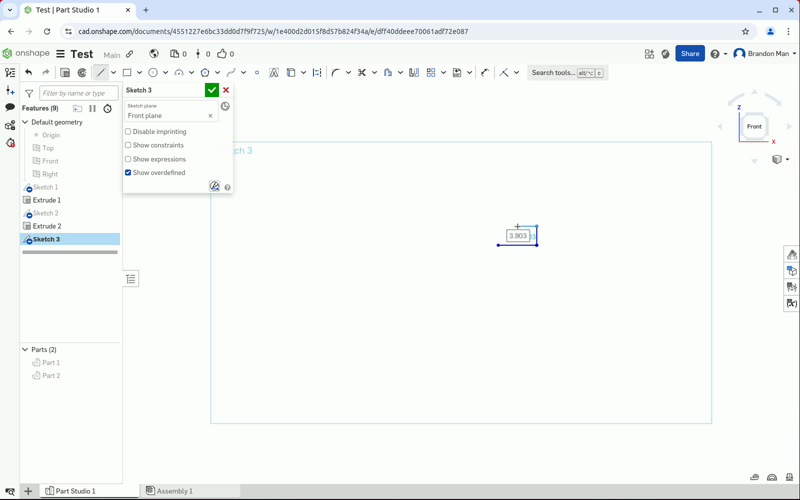
click(517, 226)
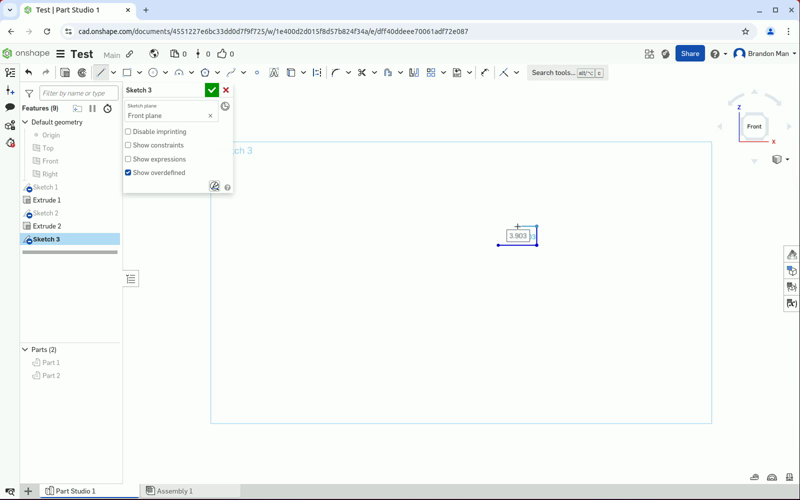
key_up(shift)
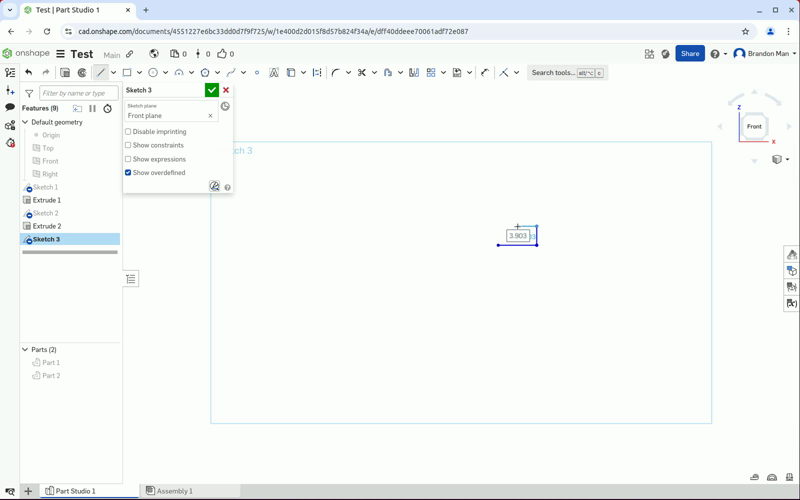
key_down(shift)
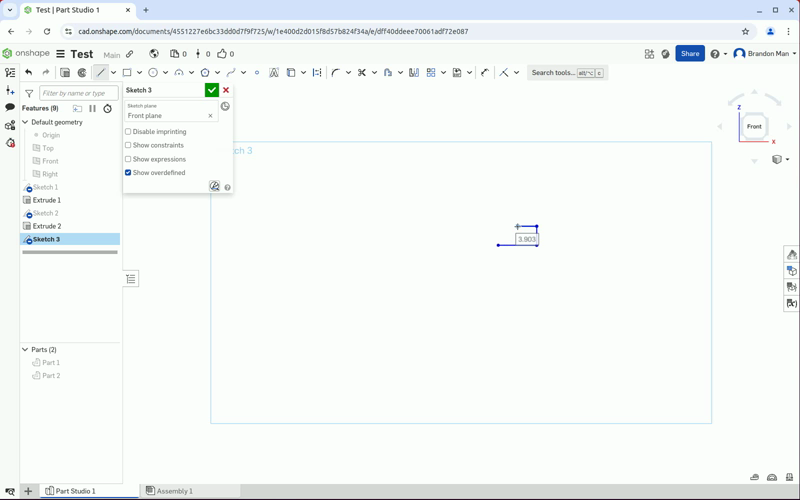
mouse_move(547, 226)
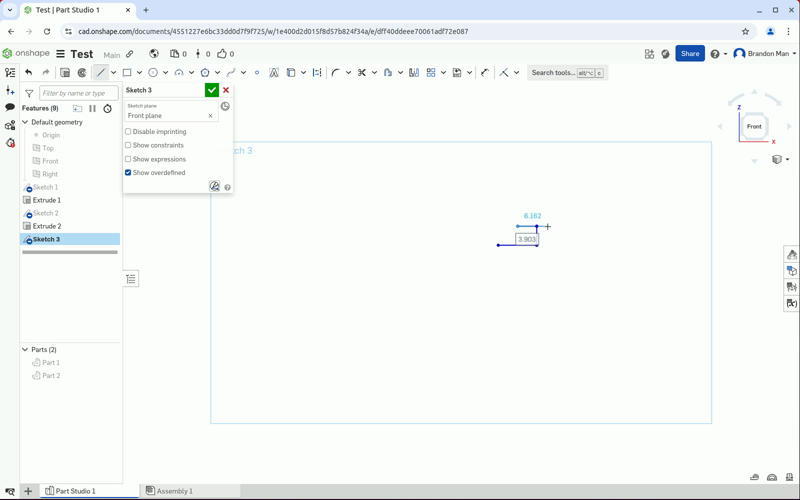
mouse_move(517, 207)
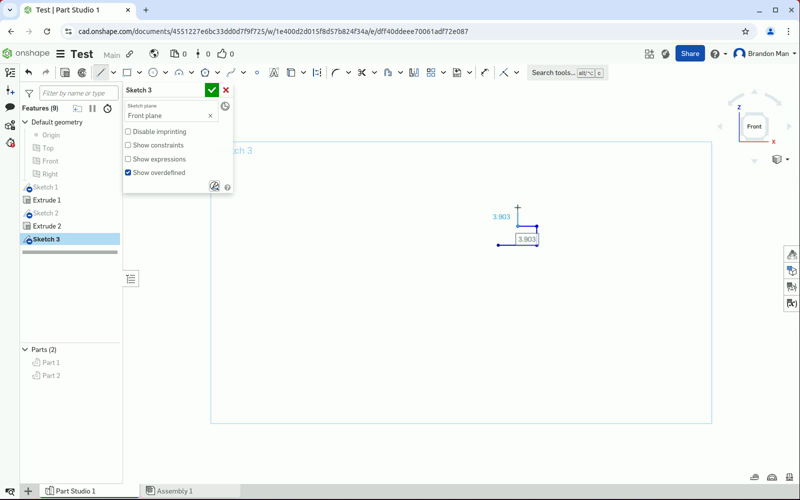
click(517, 207)
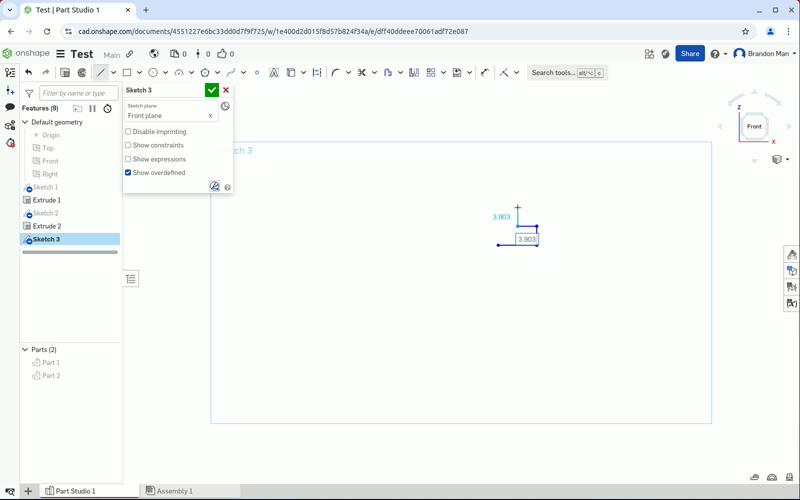
key_up(shift)
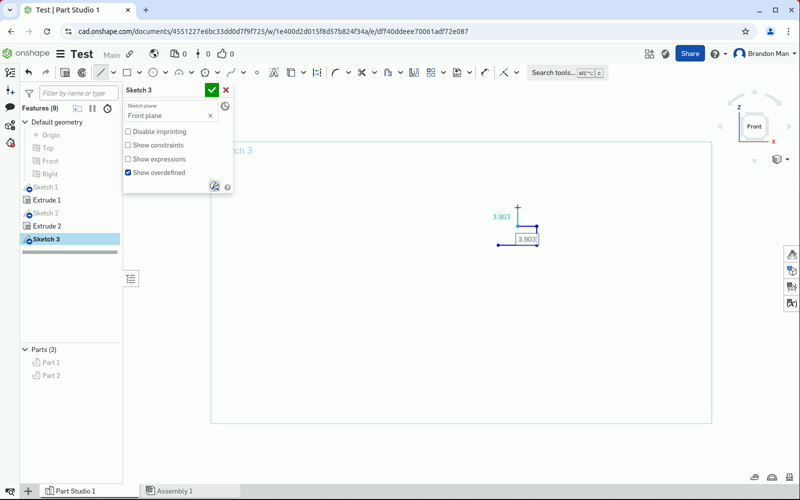
key_down(shift)
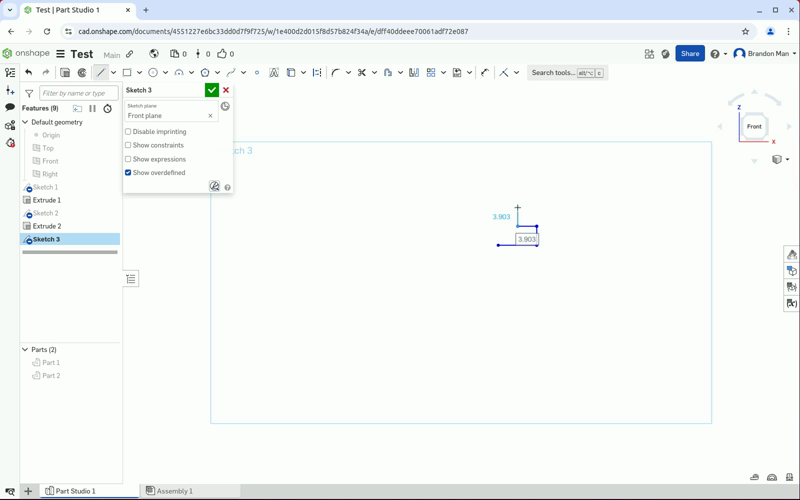
mouse_move(547, 207)
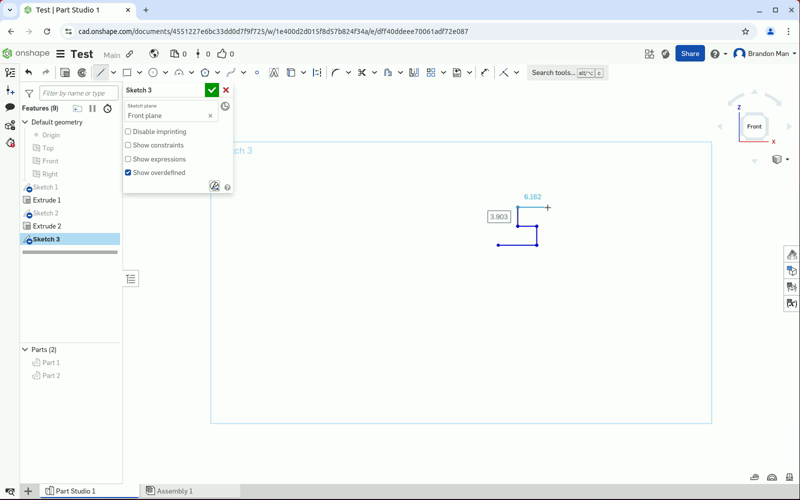
mouse_move(498, 207)
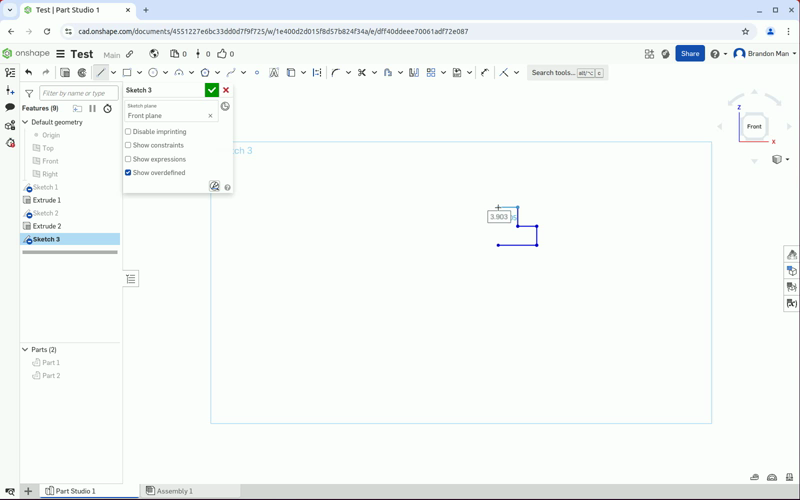
click(498, 207)
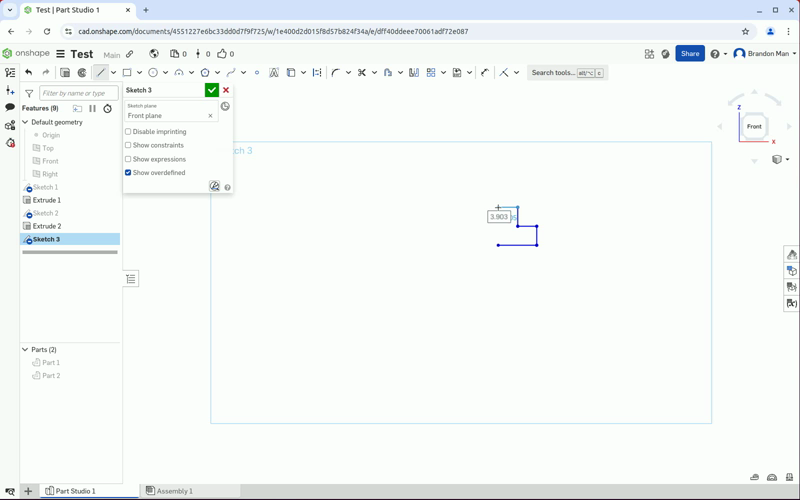
key_up(shift)
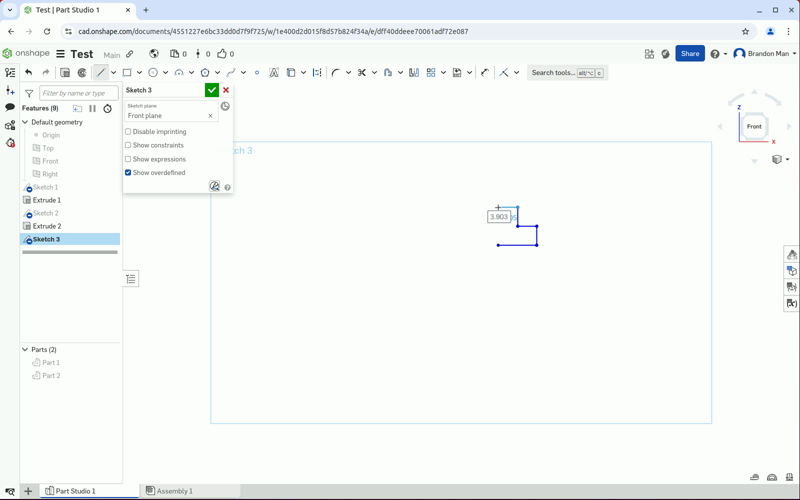
mouse_move(528, 207)
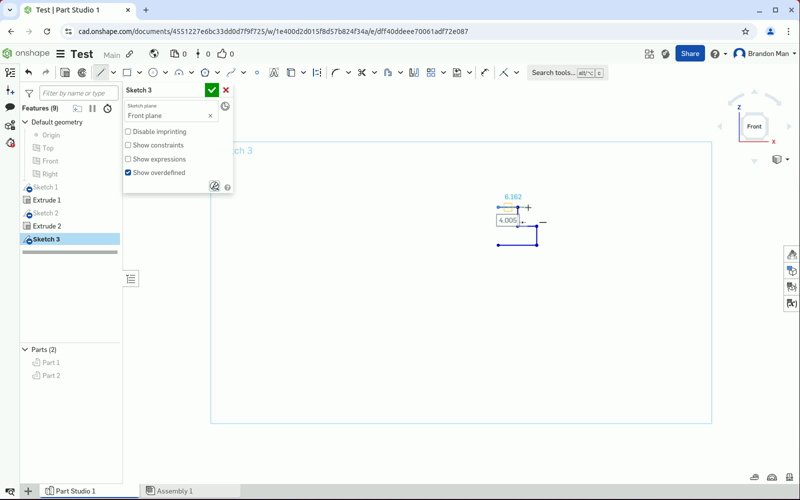
key_down(shift)
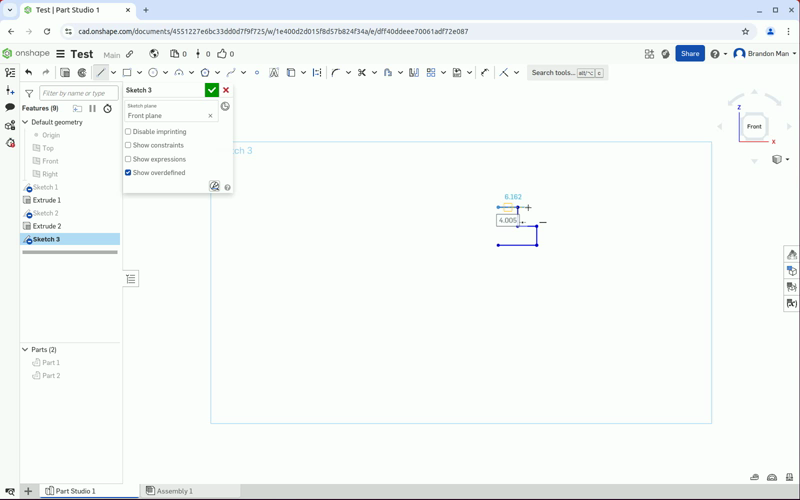
mouse_move(498, 245)
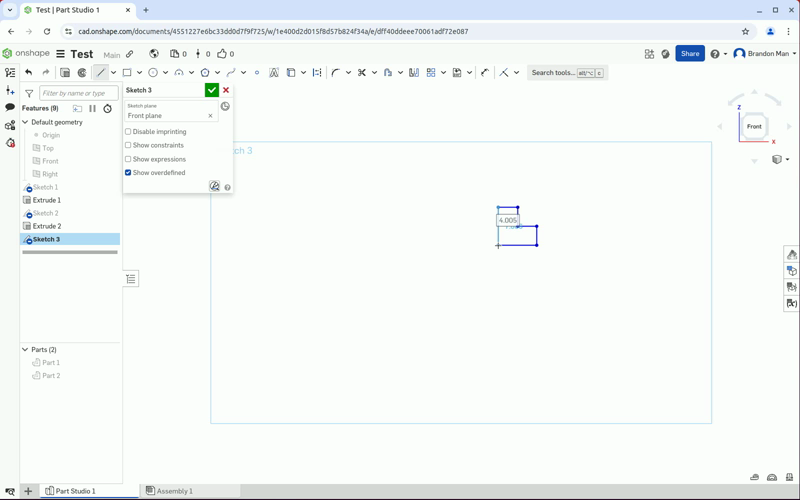
key_up(shift)
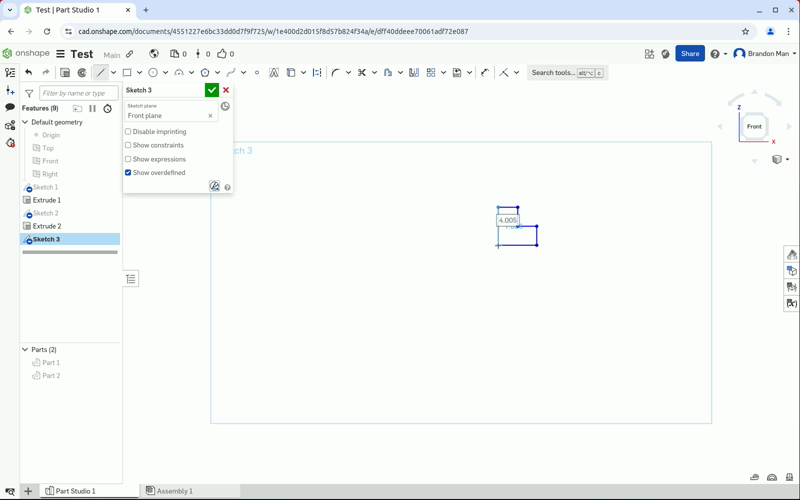
click(498, 245)
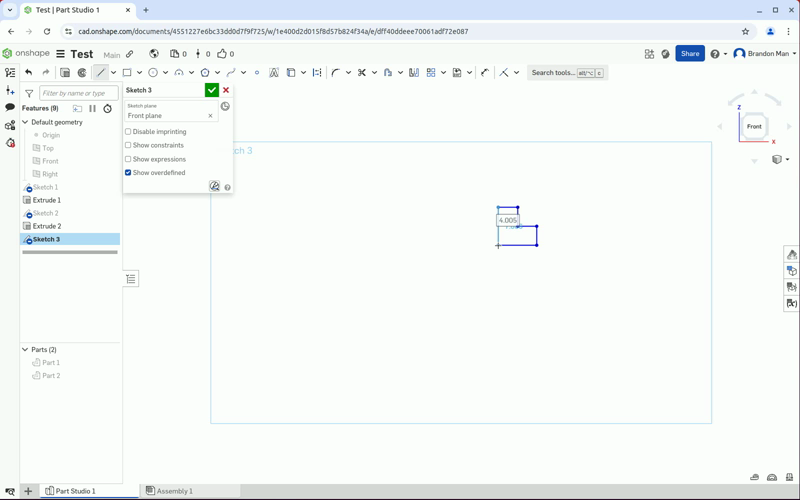
key(esc)
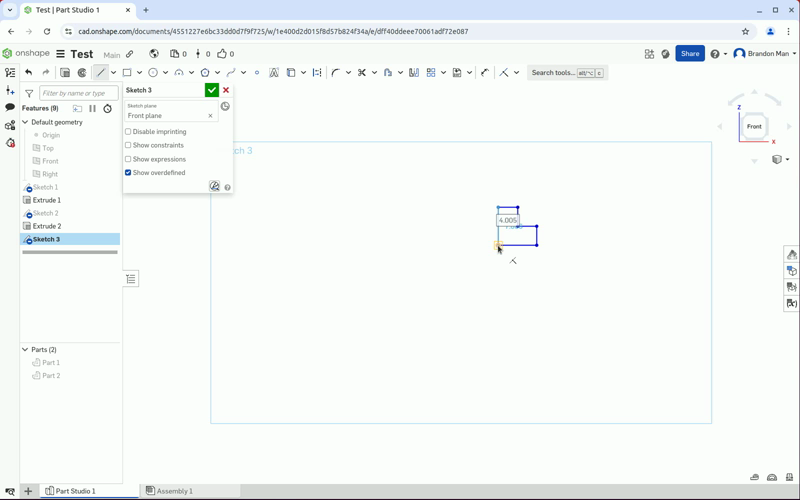
mouse_move(511, 241)
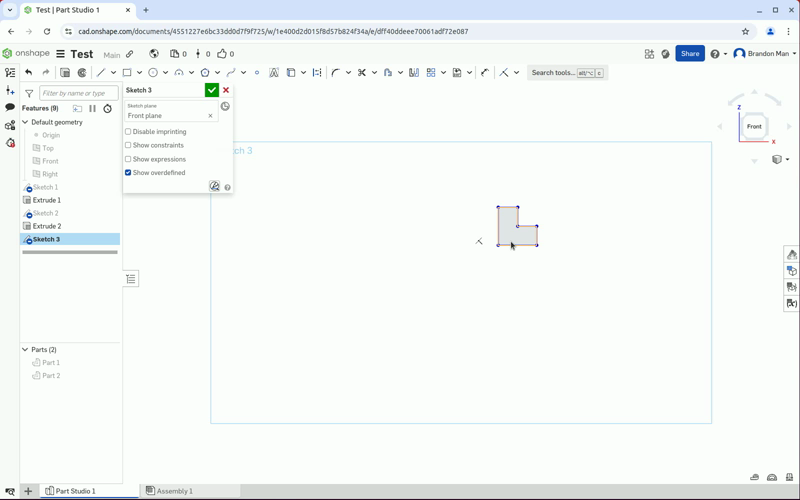
scroll(6)
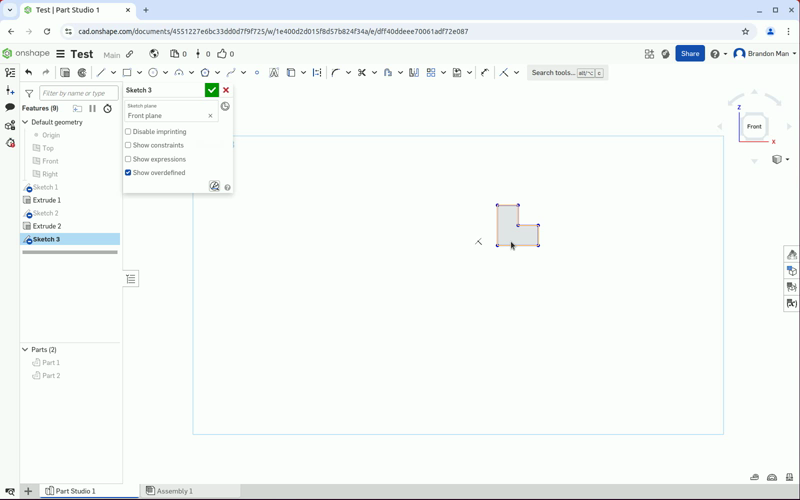
scroll(6)
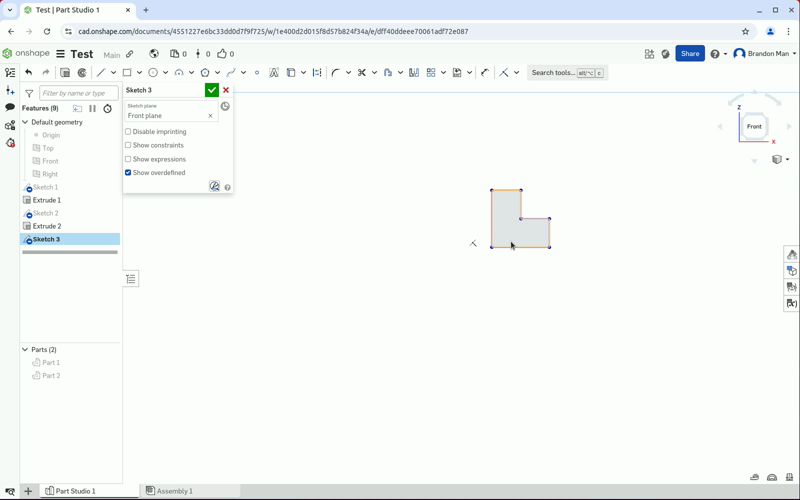
scroll(6)
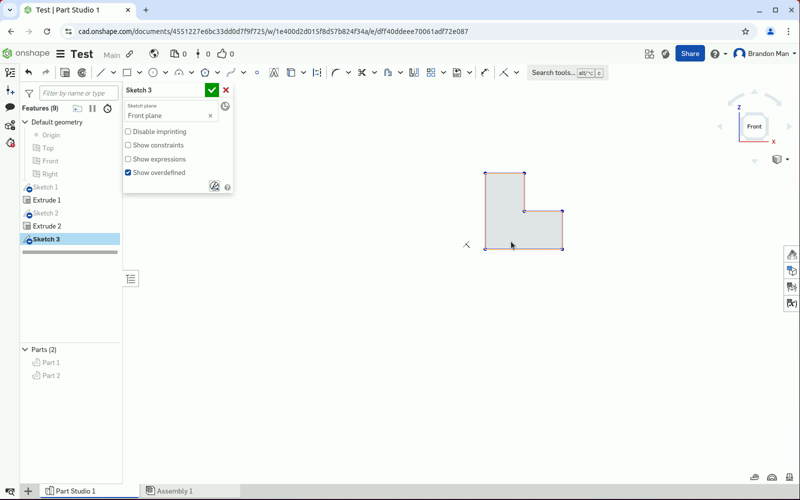
scroll(6)
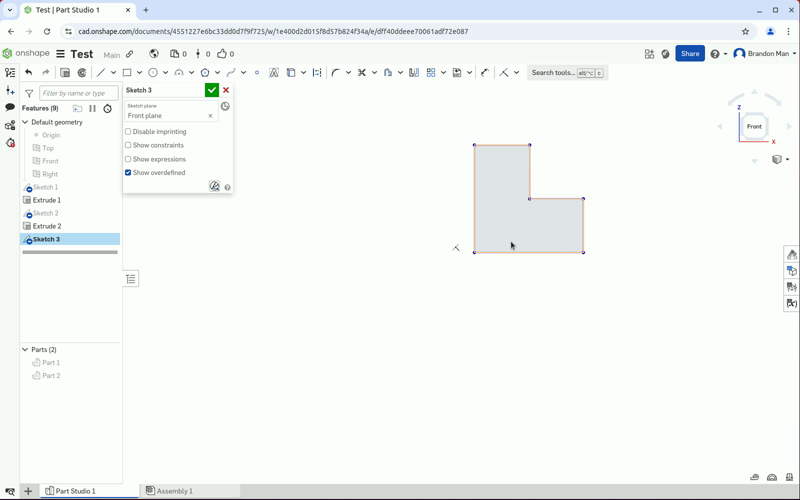
scroll(6)
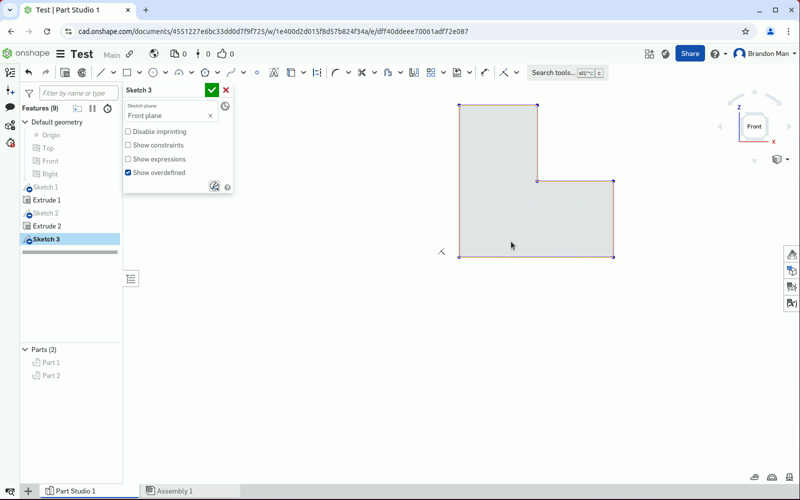
scroll(6)
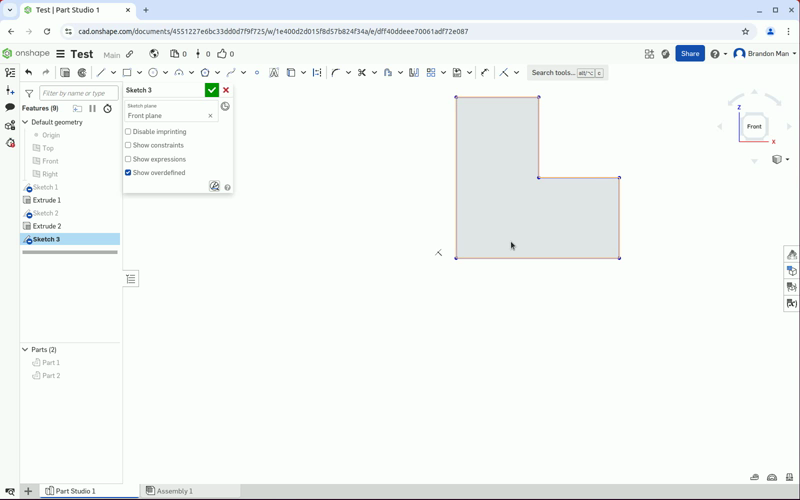
scroll(6)
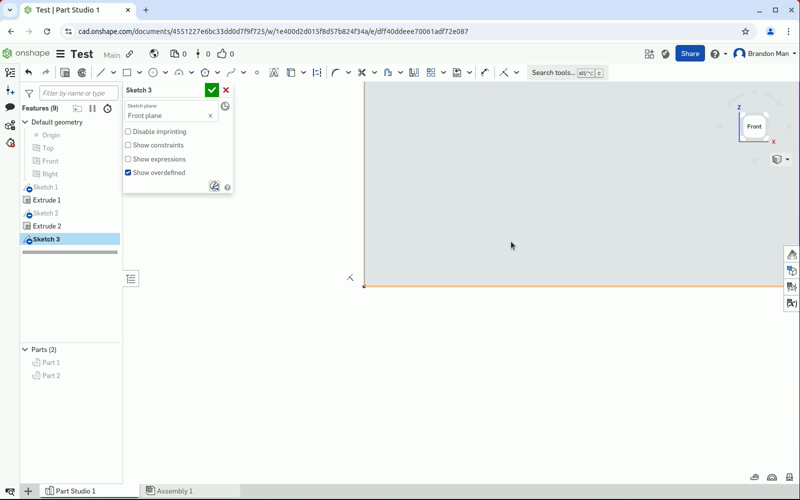
click(511, 241)
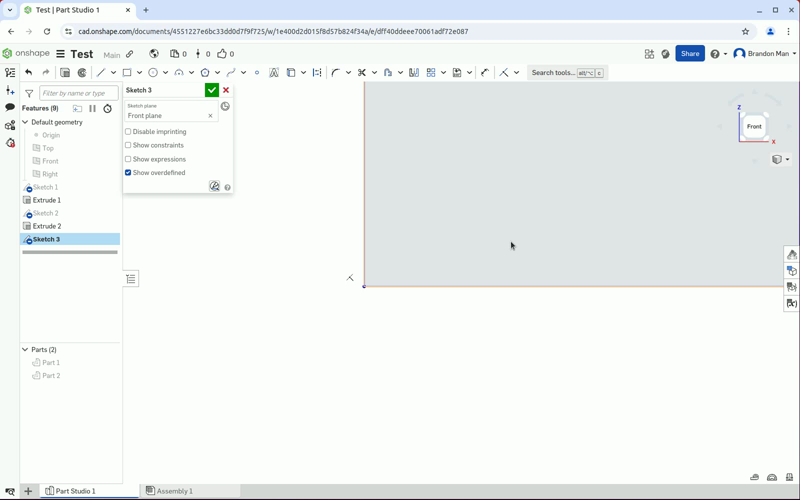
scroll(-6)
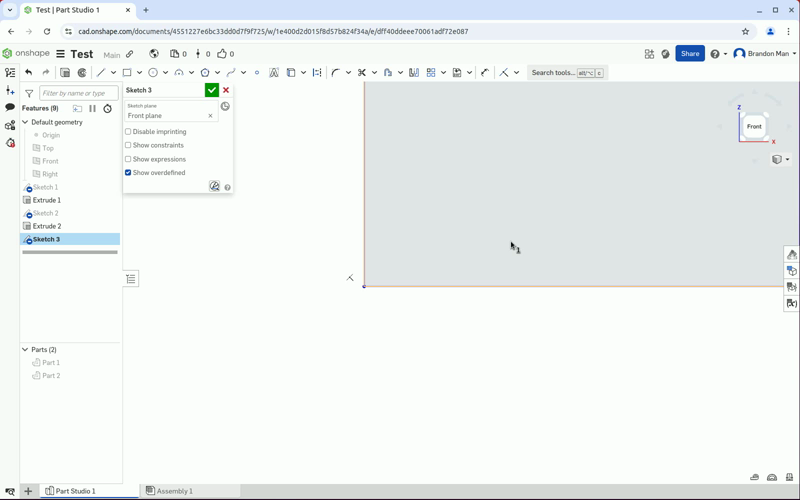
scroll(-6)
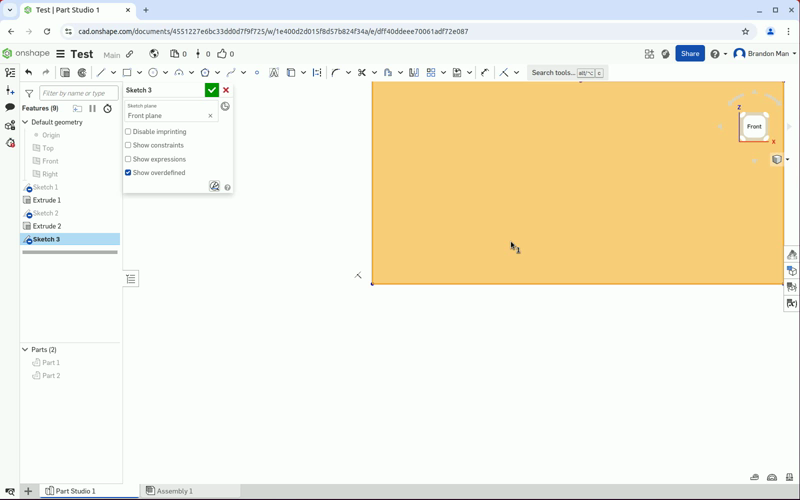
scroll(-6)
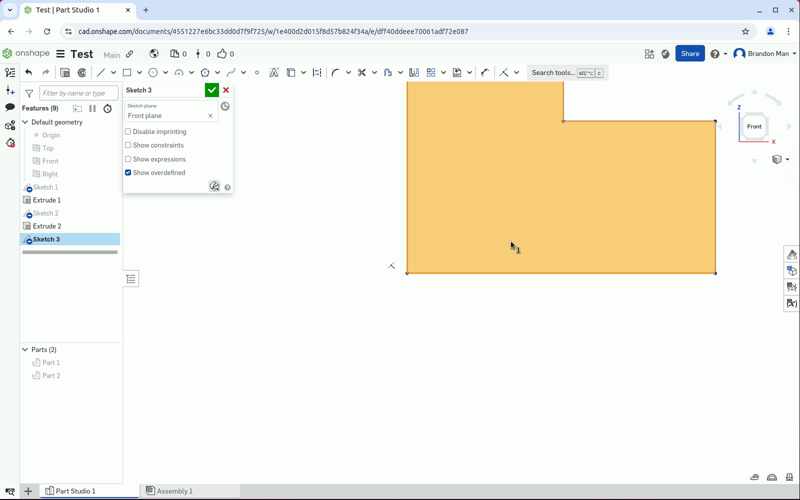
scroll(-6)
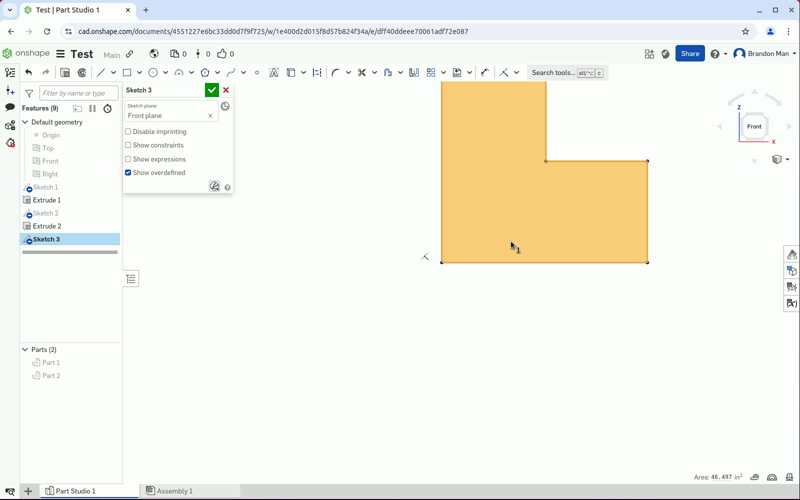
scroll(-6)
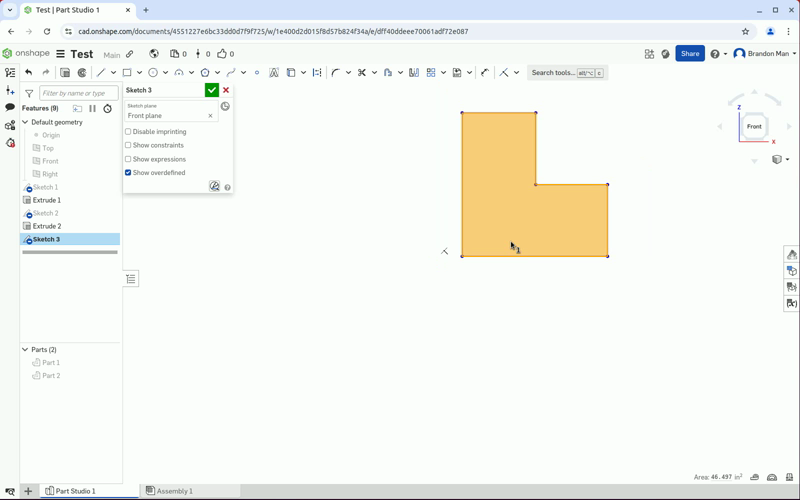
scroll(-6)
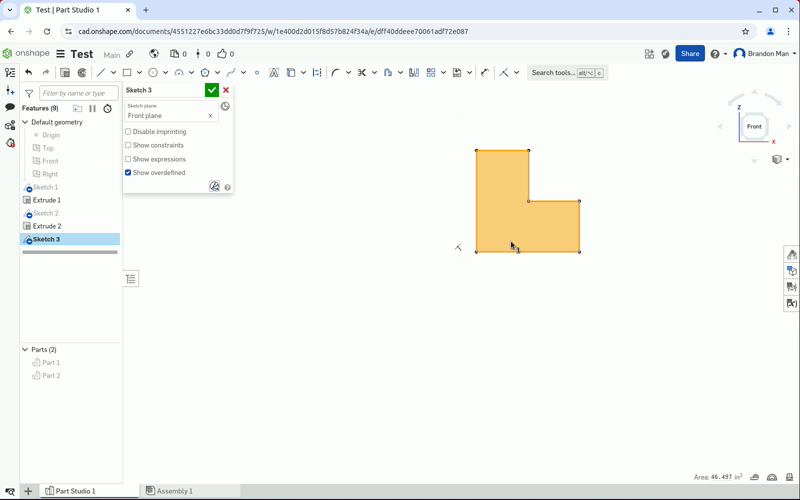
scroll(-6)
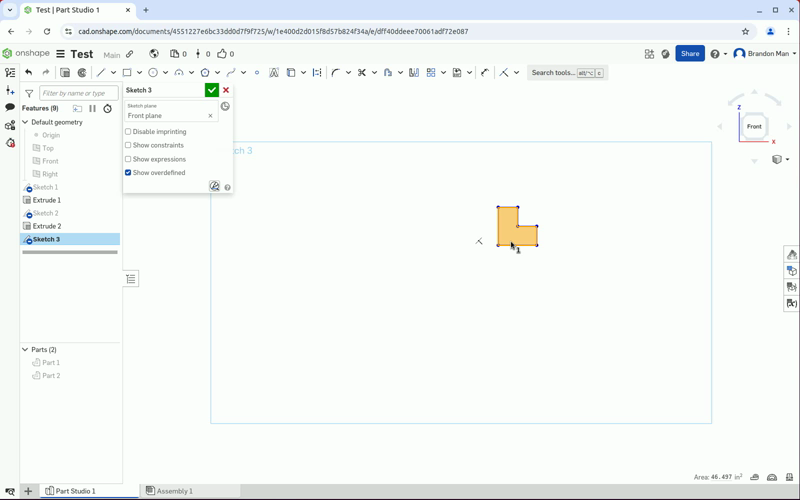
mouse_move(73, 352)
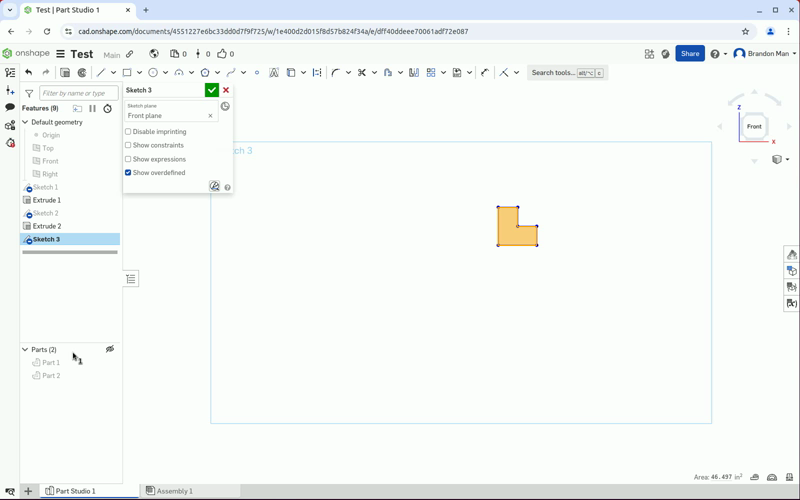
key(shift+y)
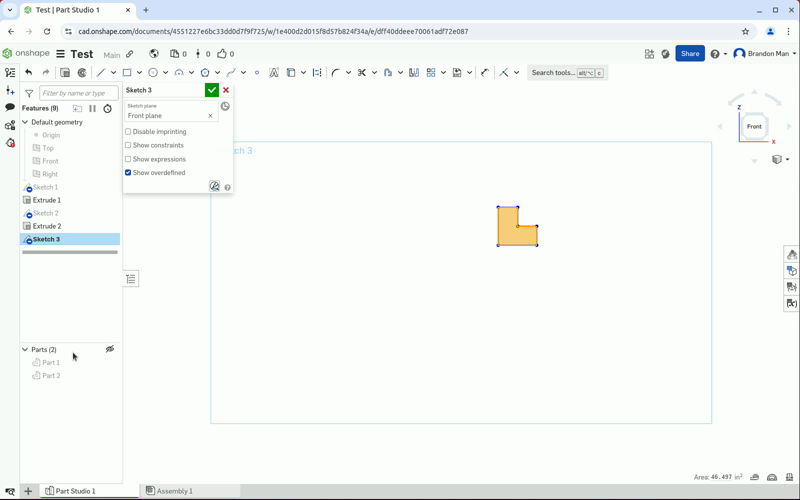
key(shift+e)
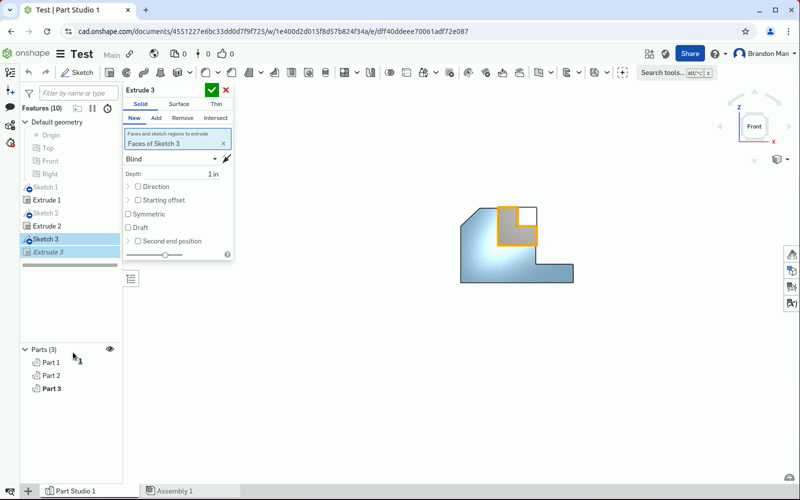
mouse_move(143, 106)
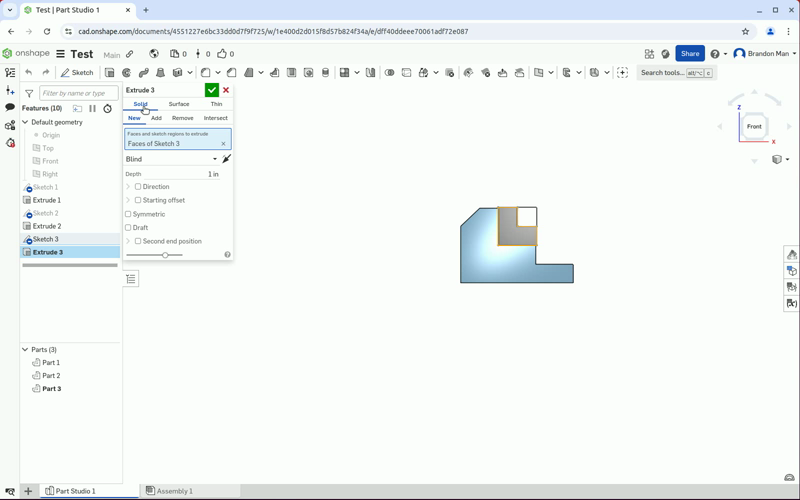
click(143, 106)
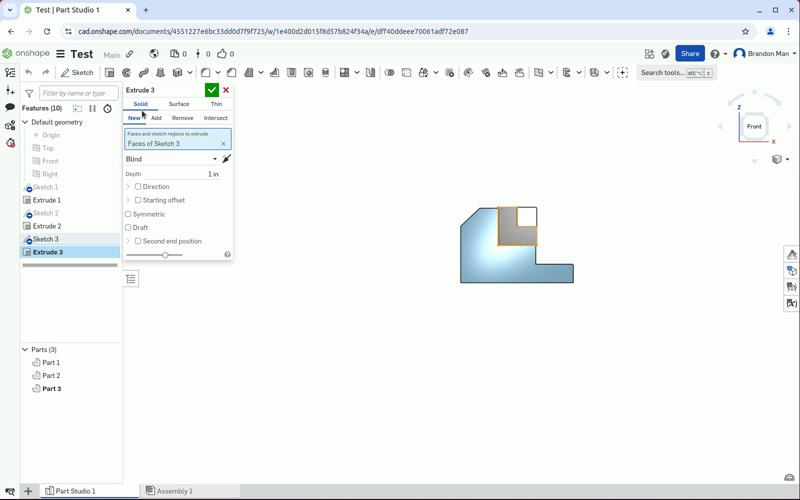
mouse_move(137, 120)
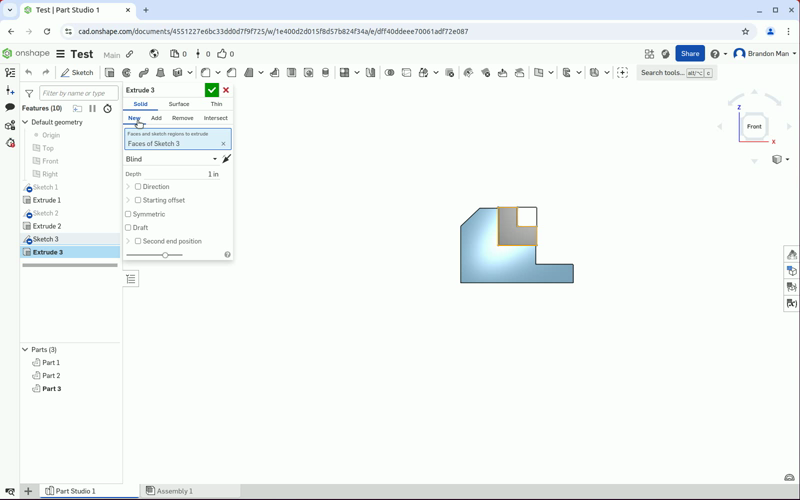
click(137, 120)
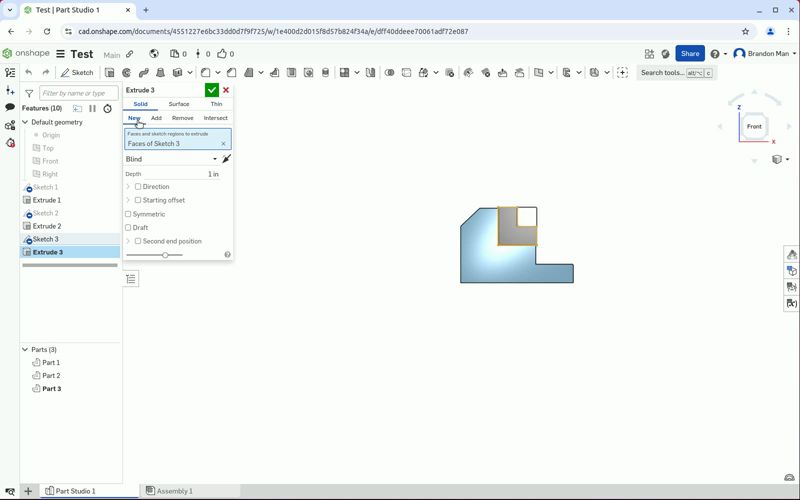
key(tab, 4)
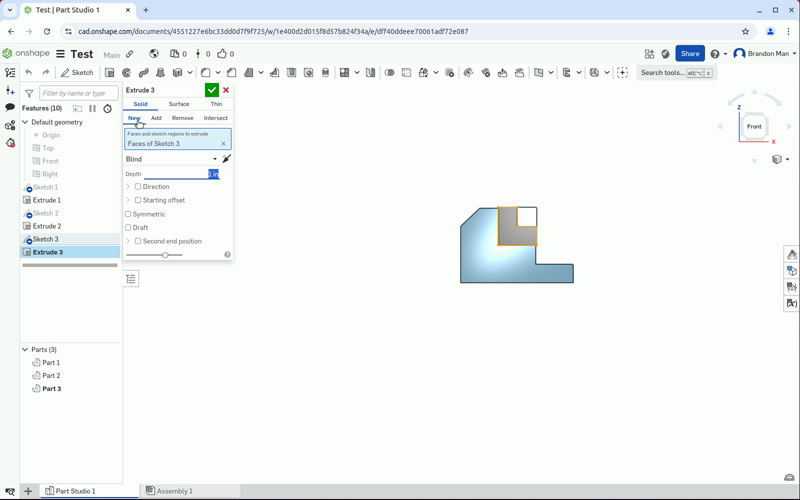
text(15.405)
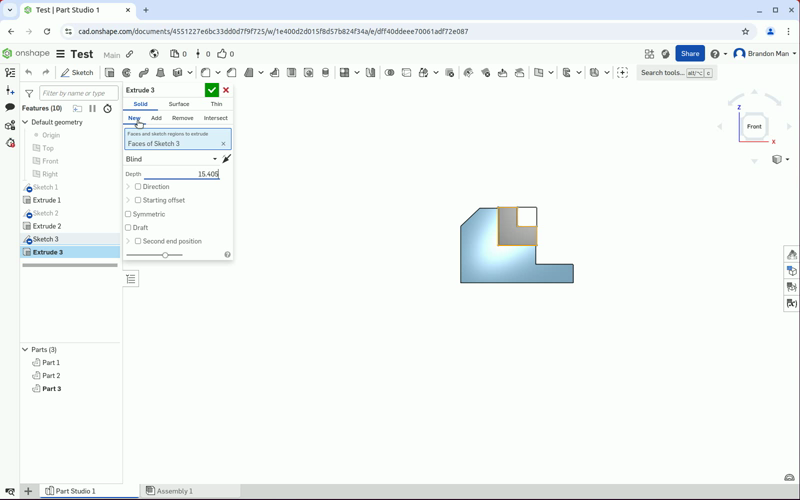
key(enter)
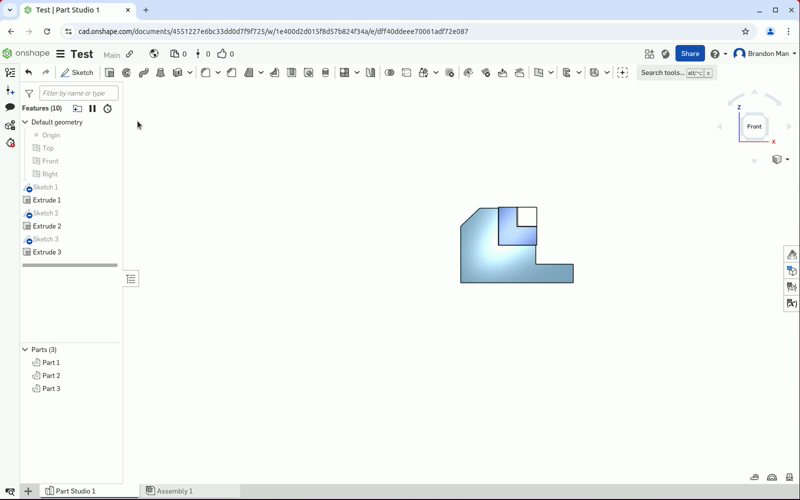
key(shift+h)
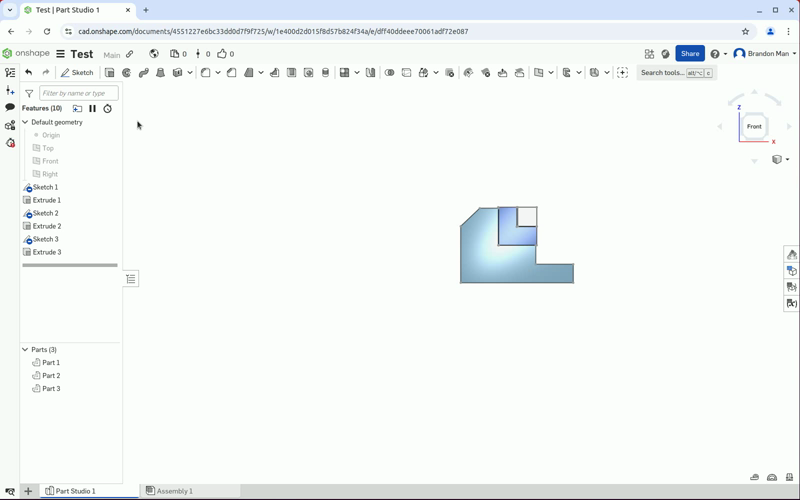
key(shift+h)
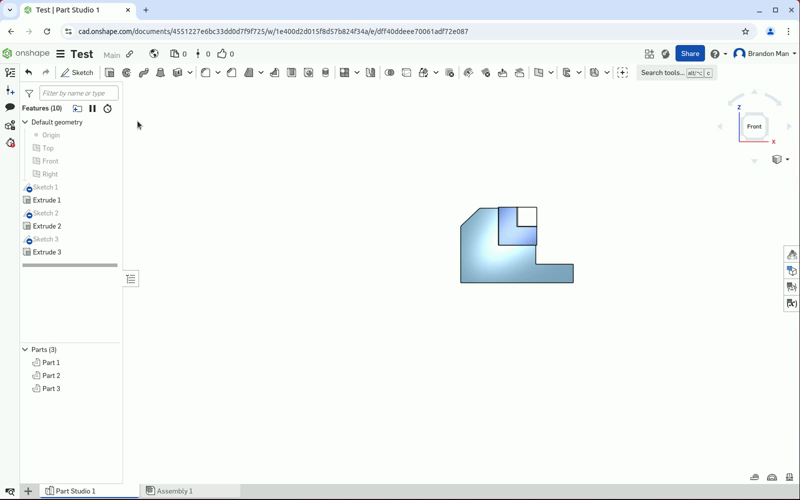
mouse_move(73, 189)
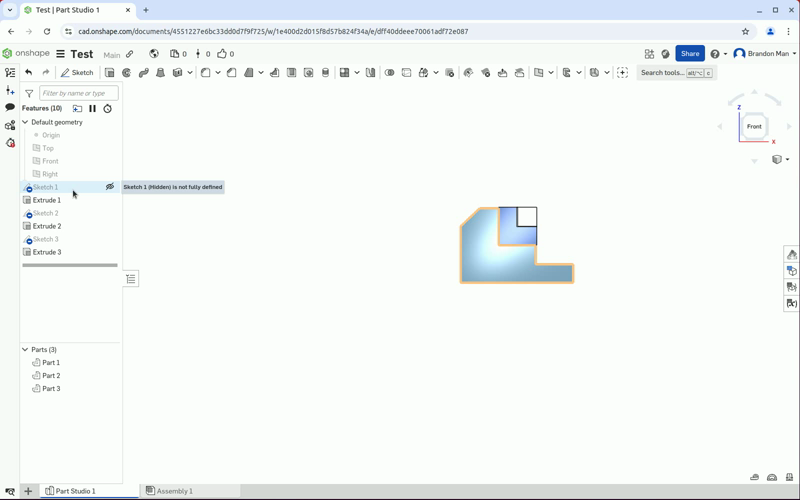
click(73, 189)
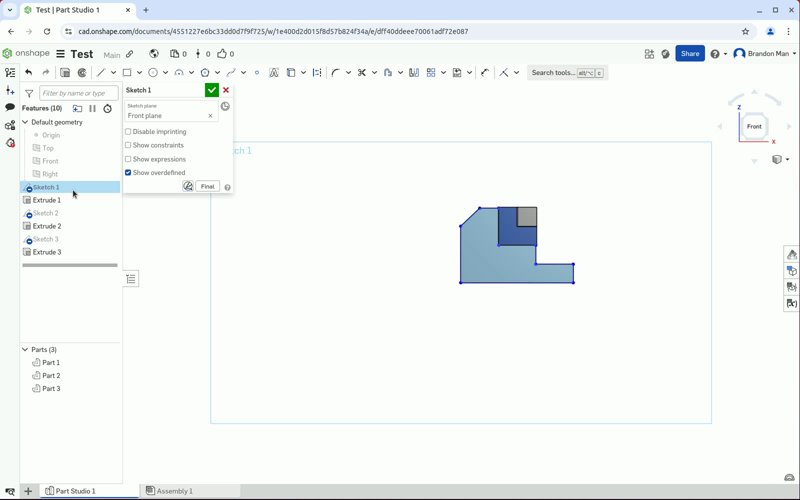
mouse_move(229, 92)
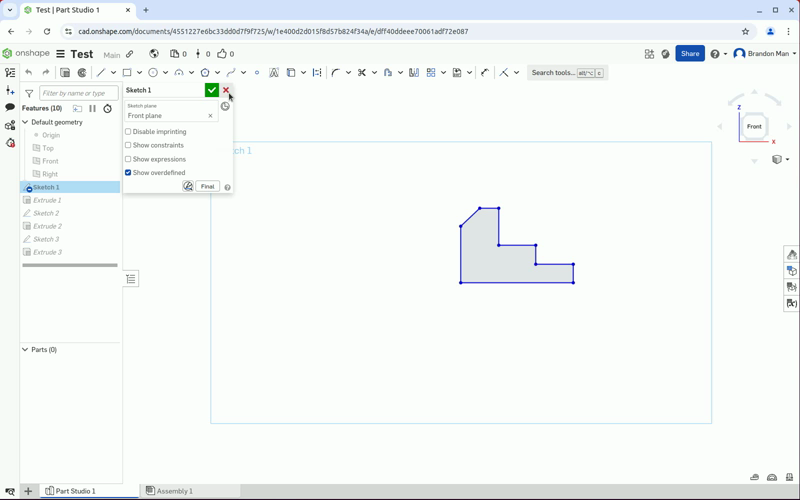
click(229, 92)
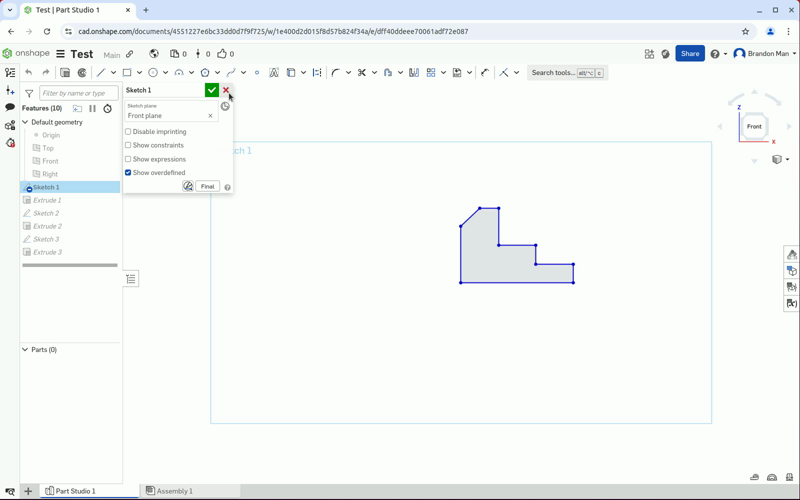
mouse_move(73, 352)
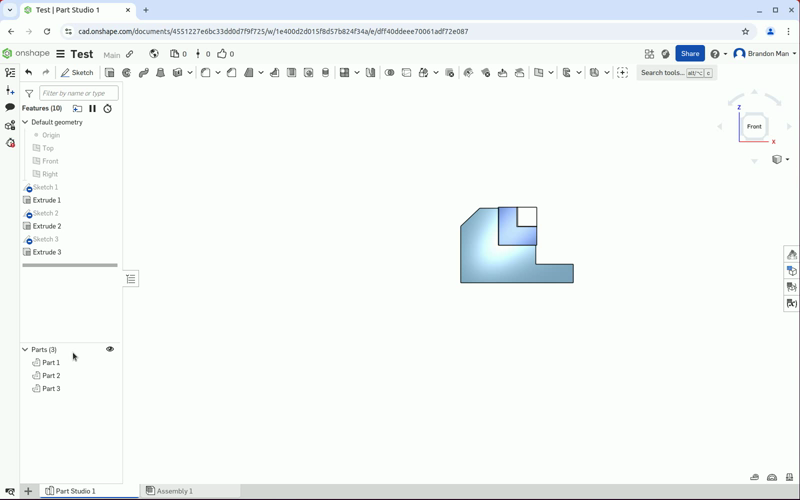
key(y)
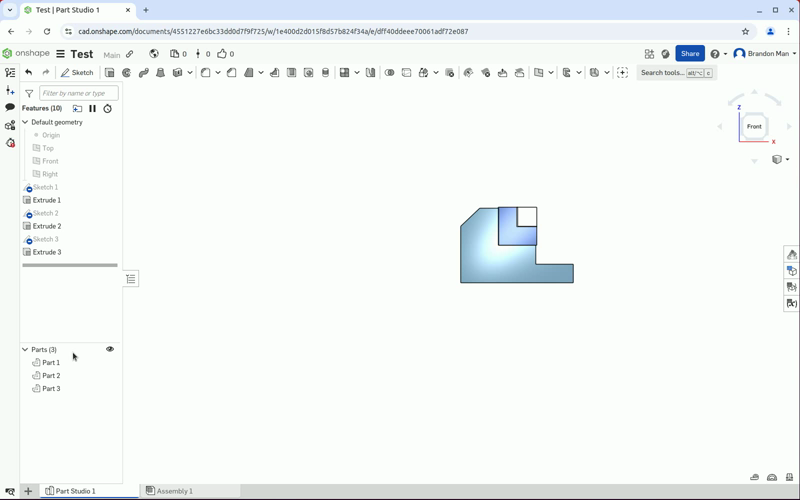
key(shift+p)
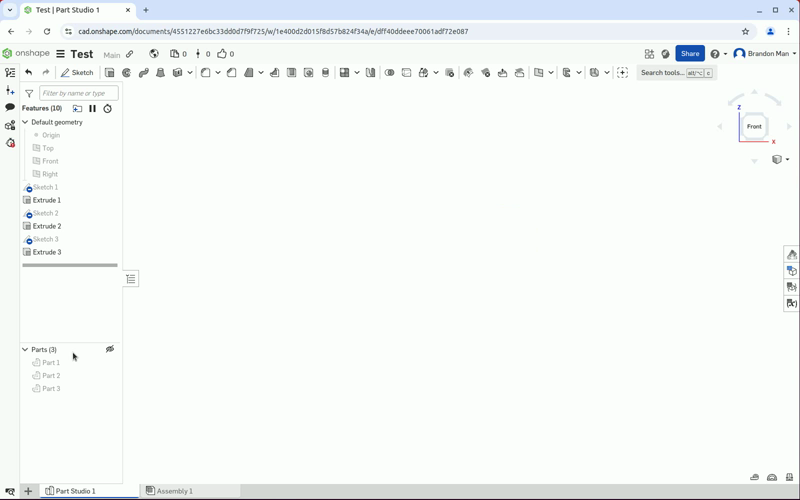
key(space)
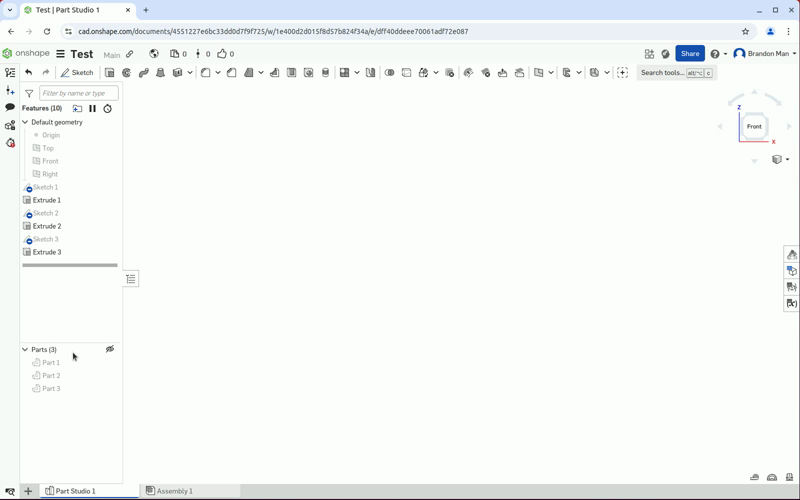
key_down(shift)
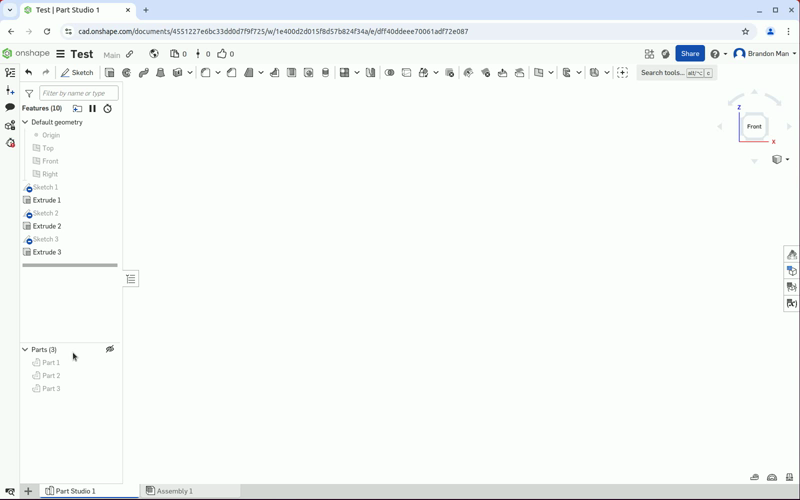
key(down)
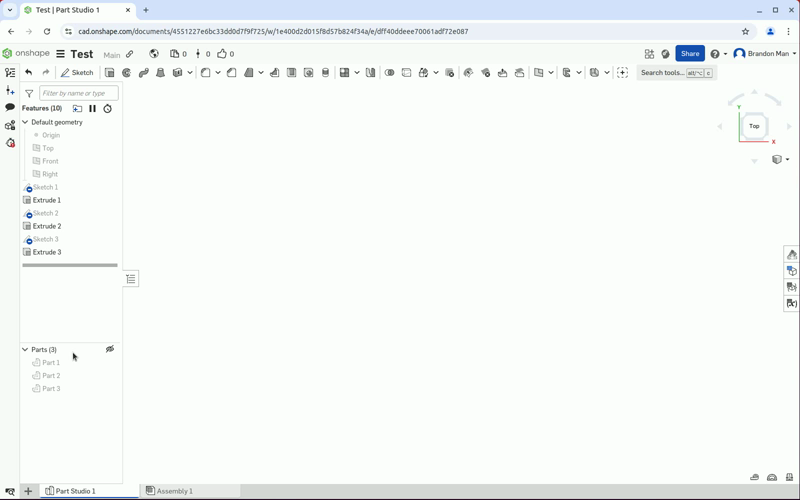
key_up(shift)
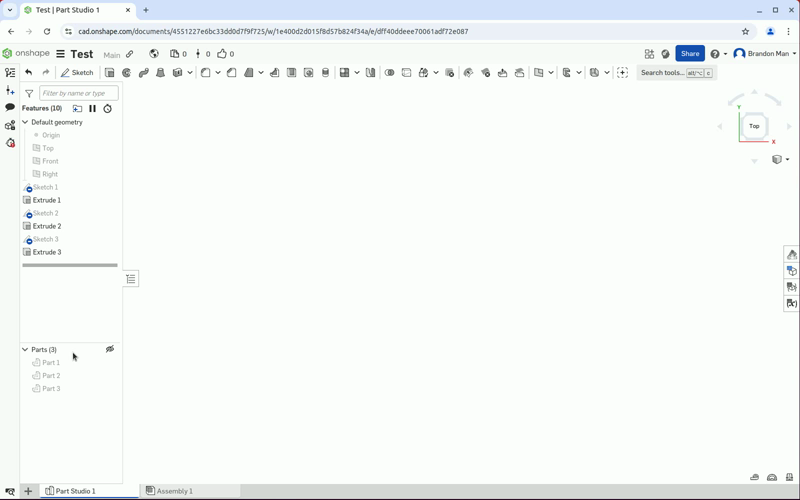
mouse_move(73, 352)
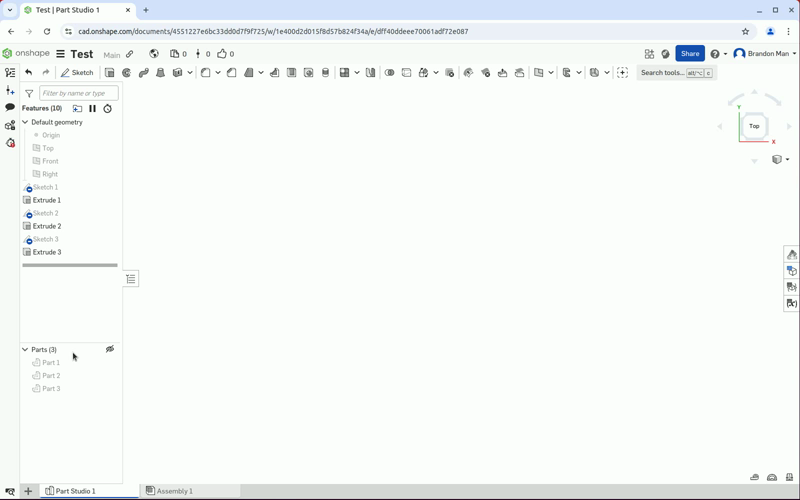
key(shift+y)
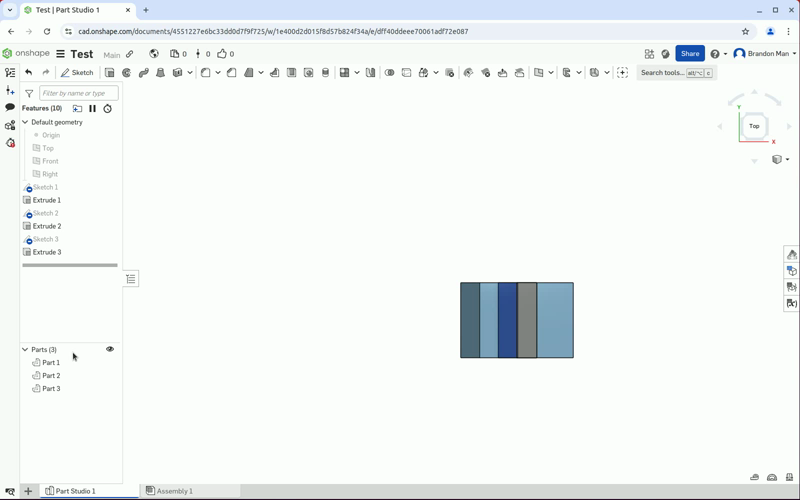
mouse_move(541, 75)
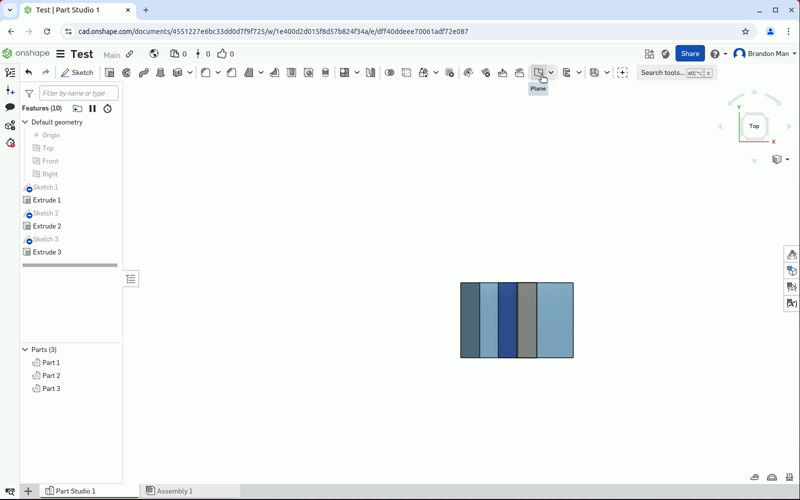
click(541, 75)
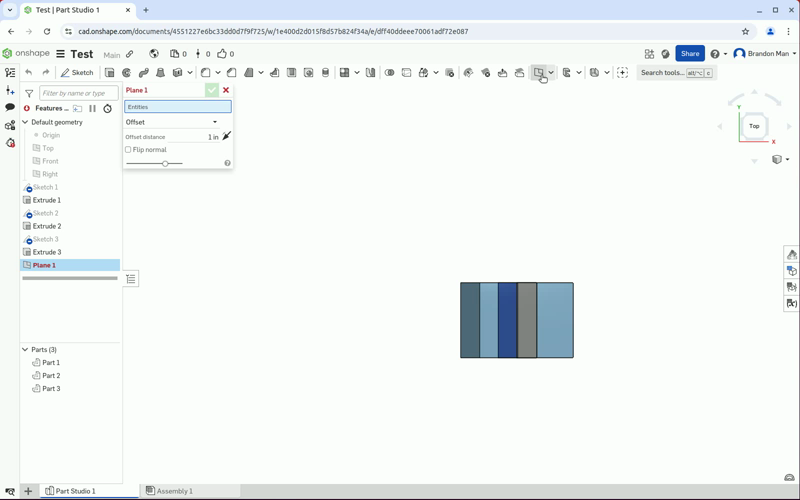
mouse_move(73, 150)
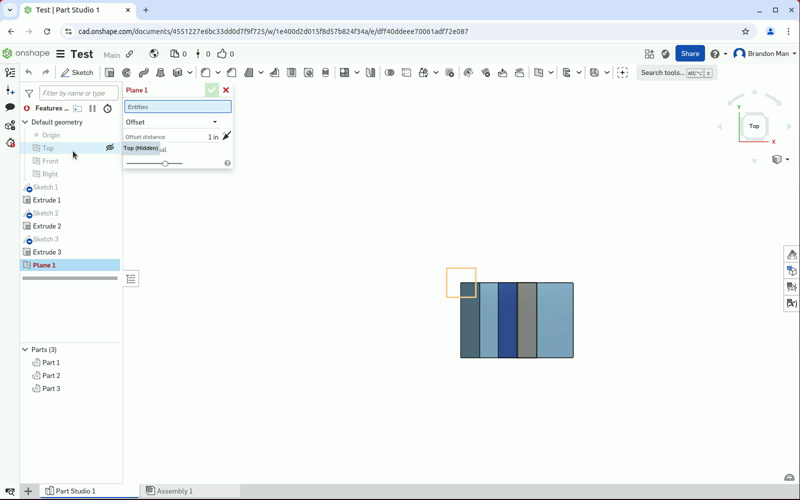
click(73, 150)
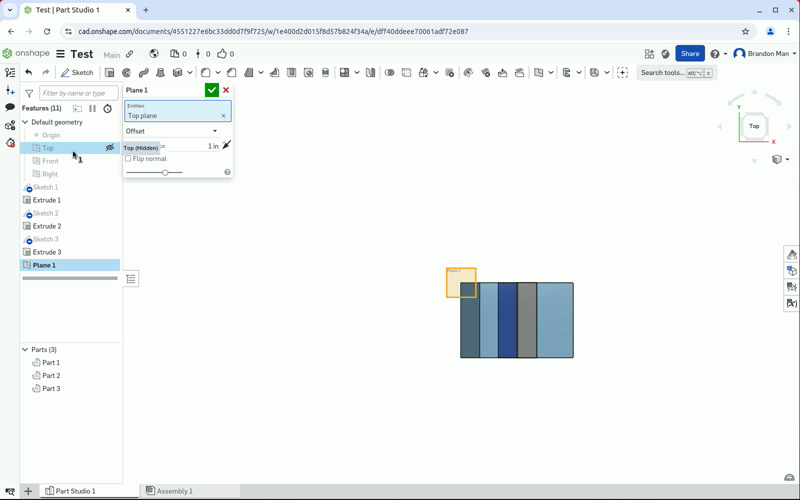
key(tab, 2)
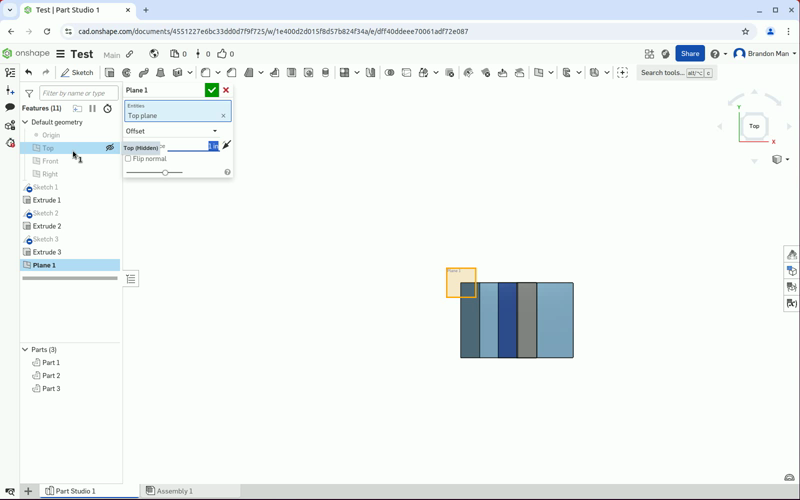
text(15.405)
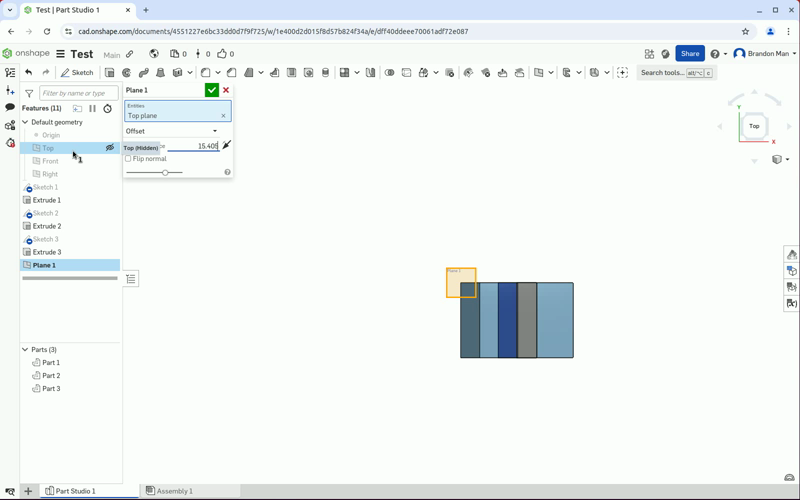
key(enter, 2)
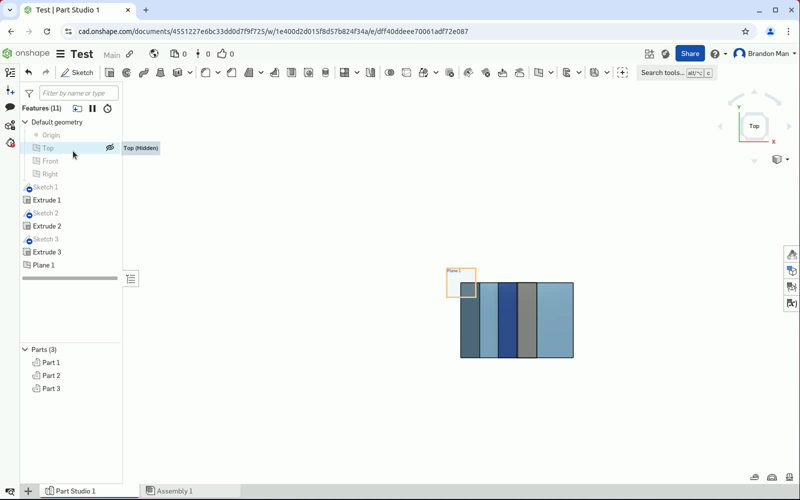
key(shift+s)
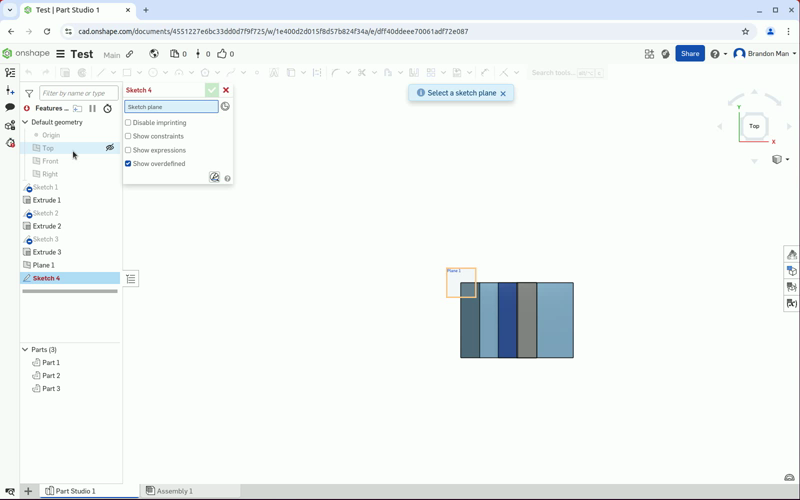
mouse_move(73, 267)
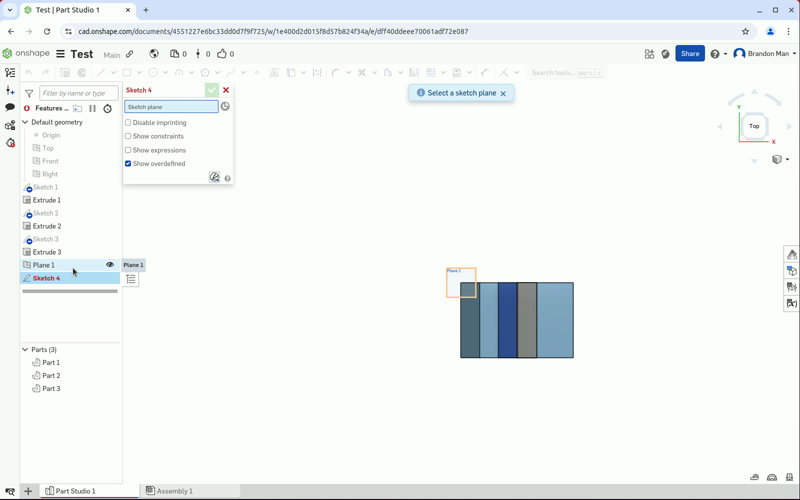
click(73, 267)
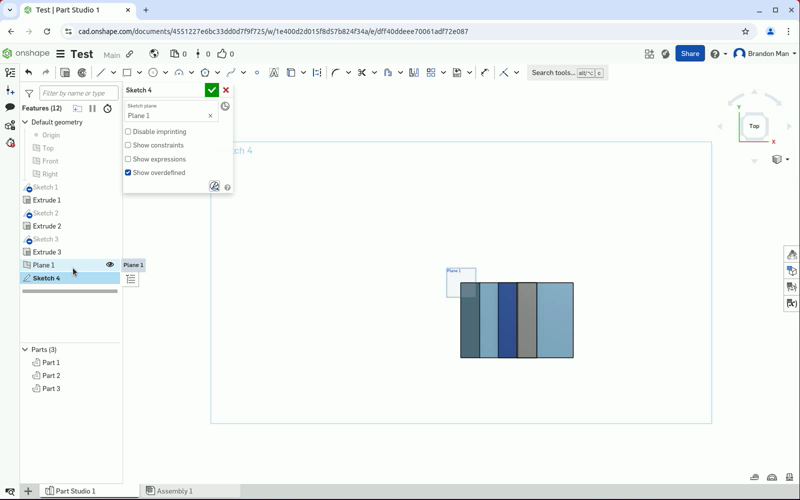
mouse_move(73, 352)
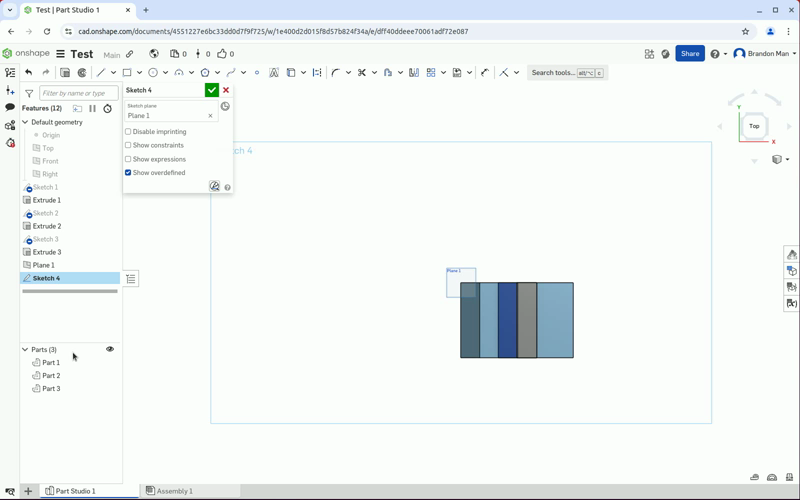
key(y)
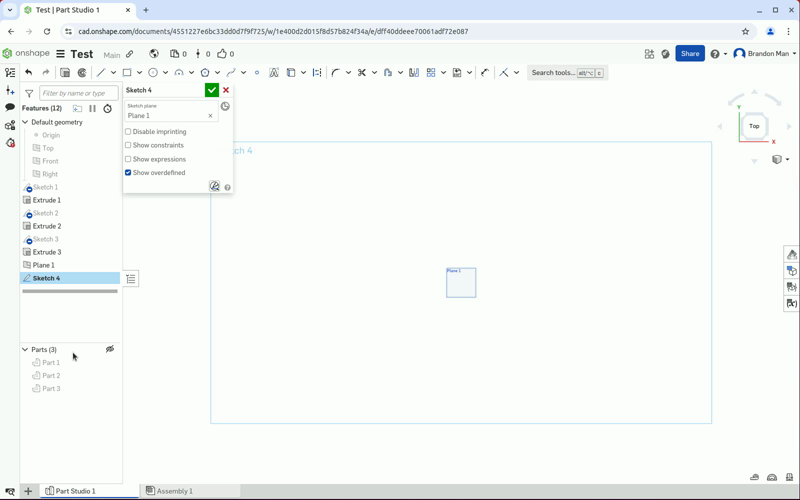
key(l)
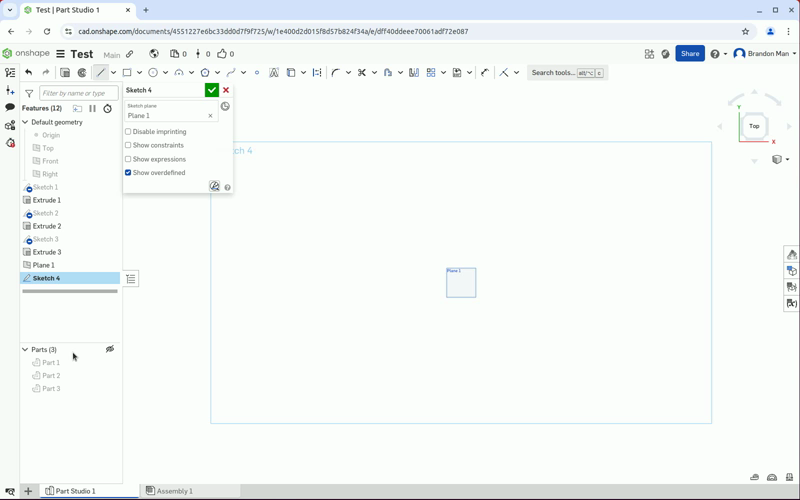
key_down(shift)
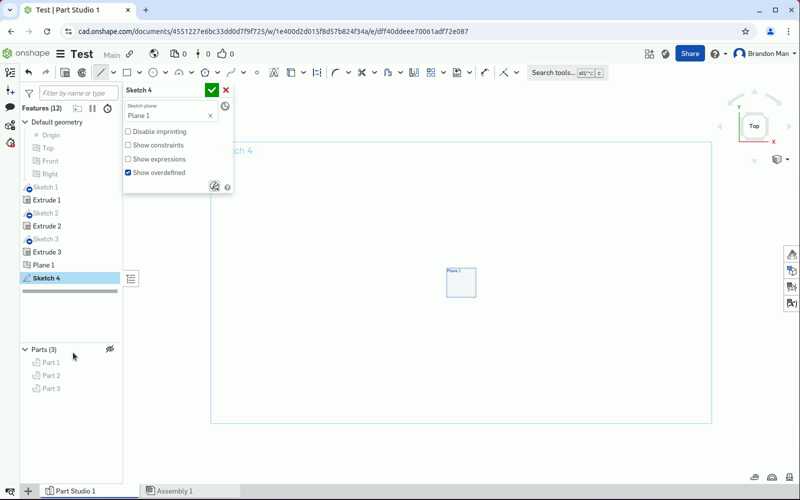
mouse_move(516, 357)
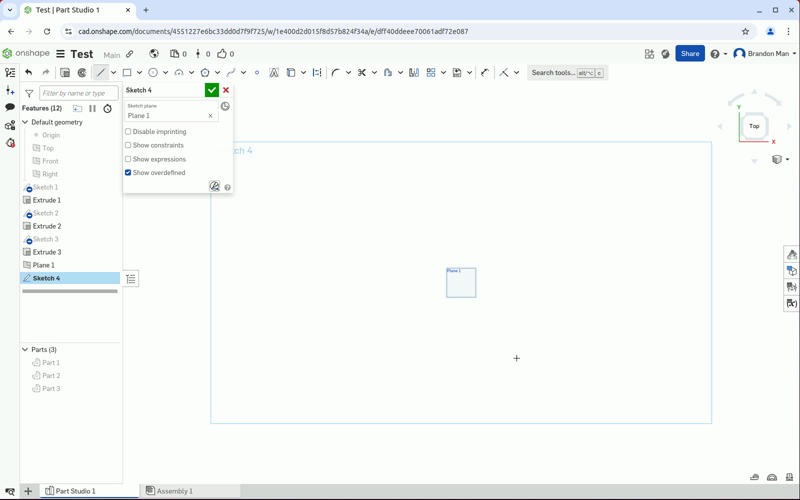
click(516, 357)
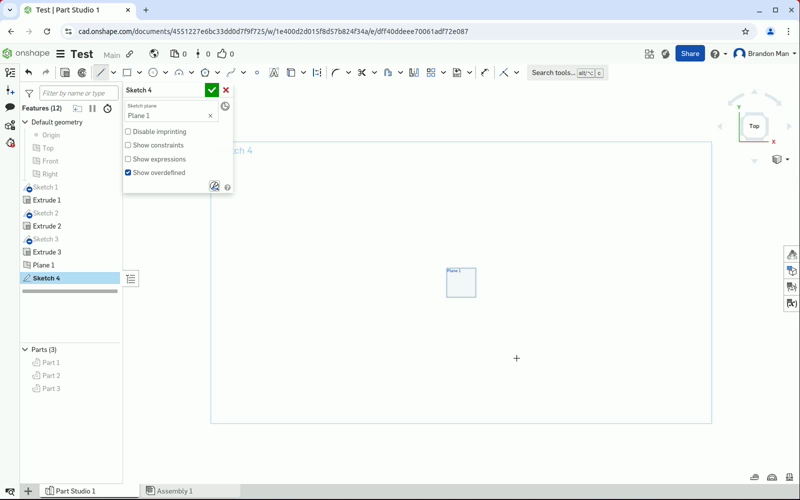
key_up(shift)
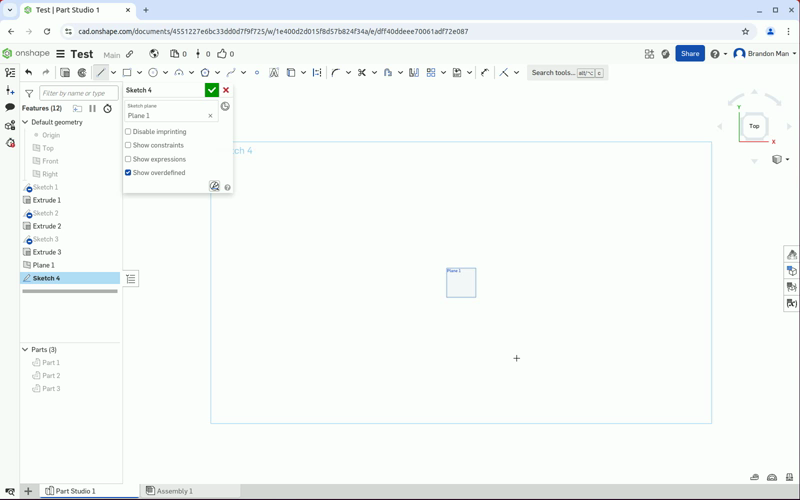
key_down(shift)
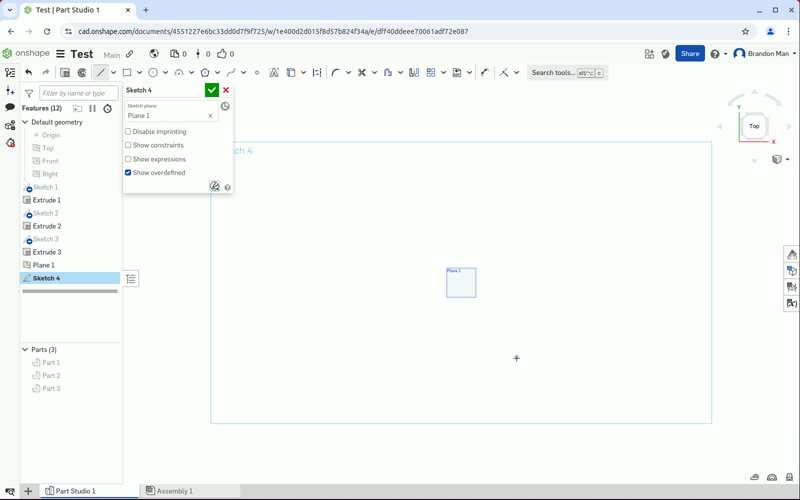
mouse_move(546, 357)
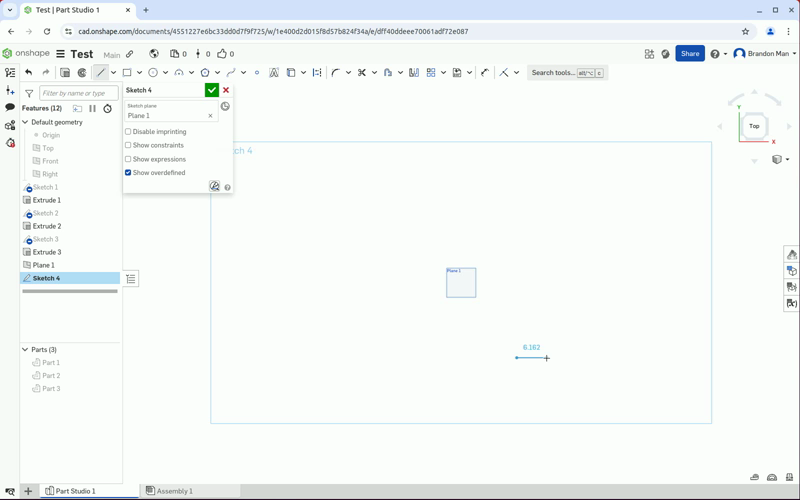
mouse_move(536, 357)
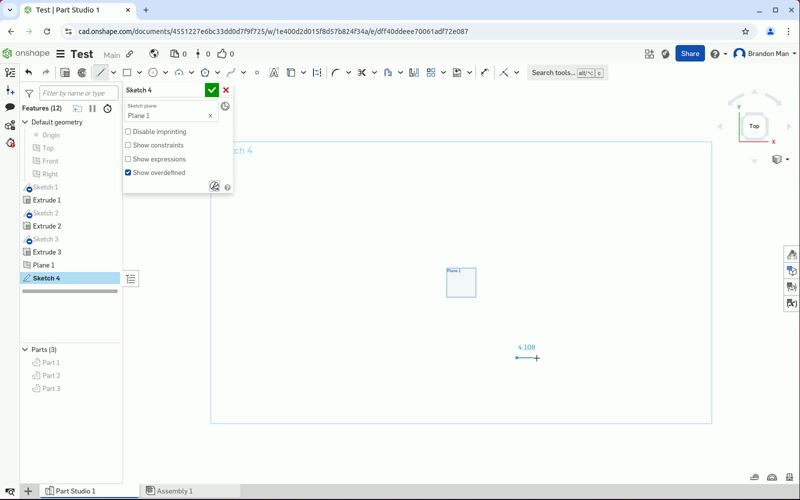
click(536, 357)
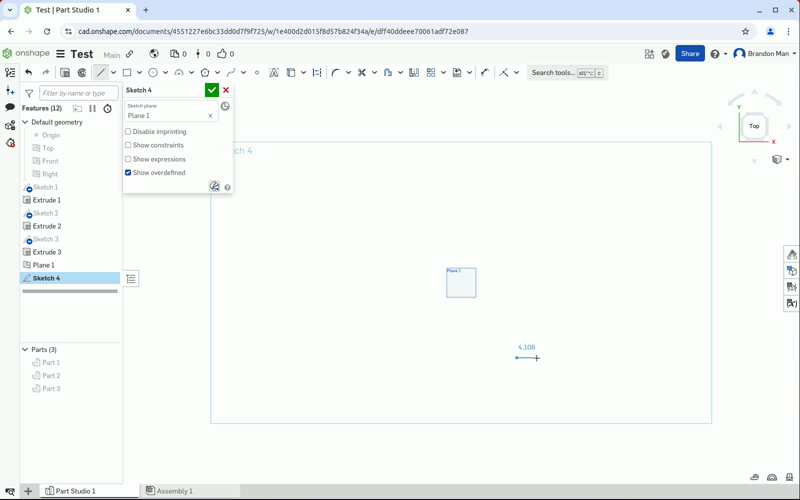
key_up(shift)
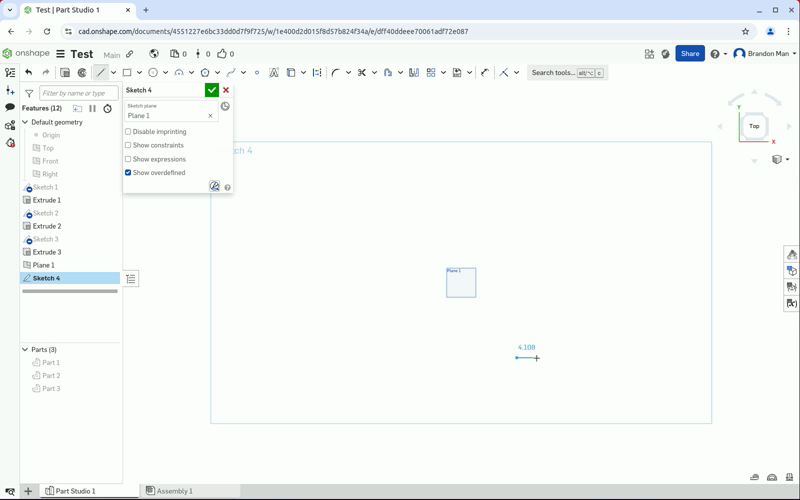
key_down(shift)
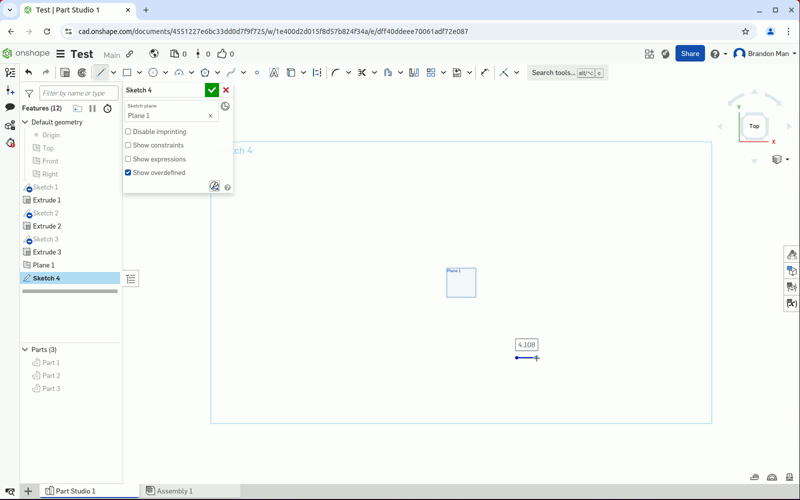
mouse_move(566, 357)
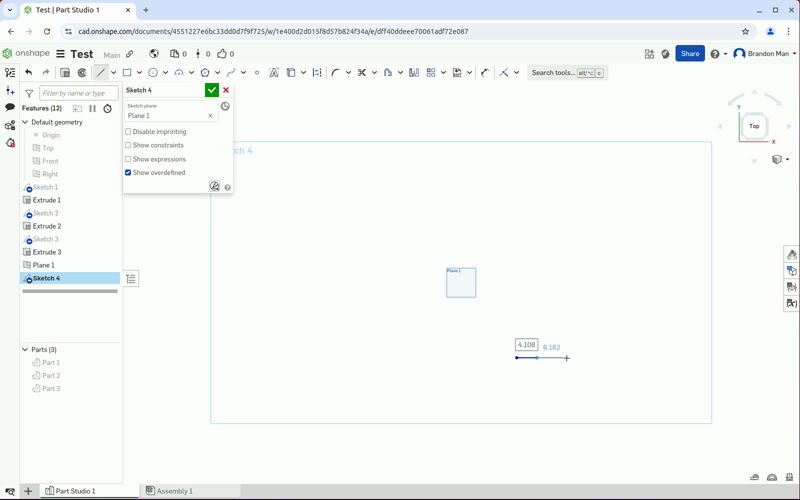
mouse_move(536, 338)
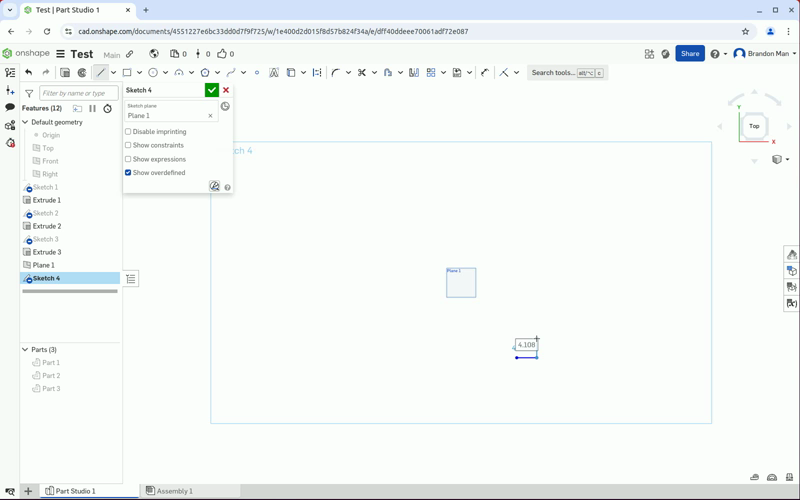
click(536, 338)
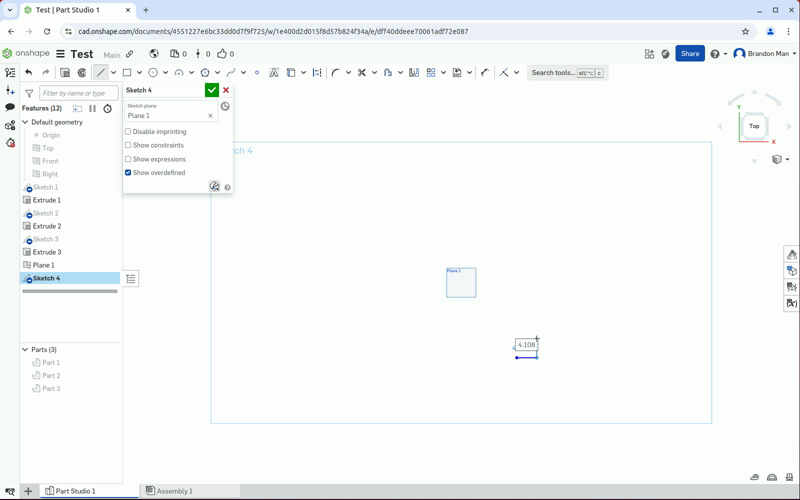
key_up(shift)
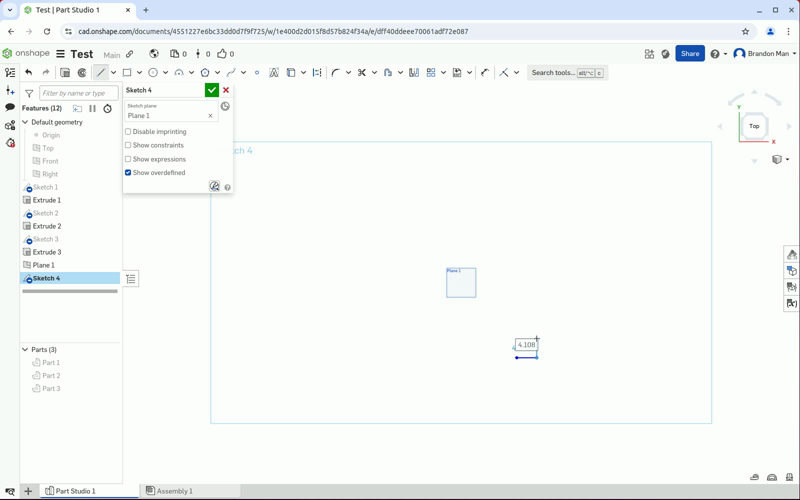
key_down(shift)
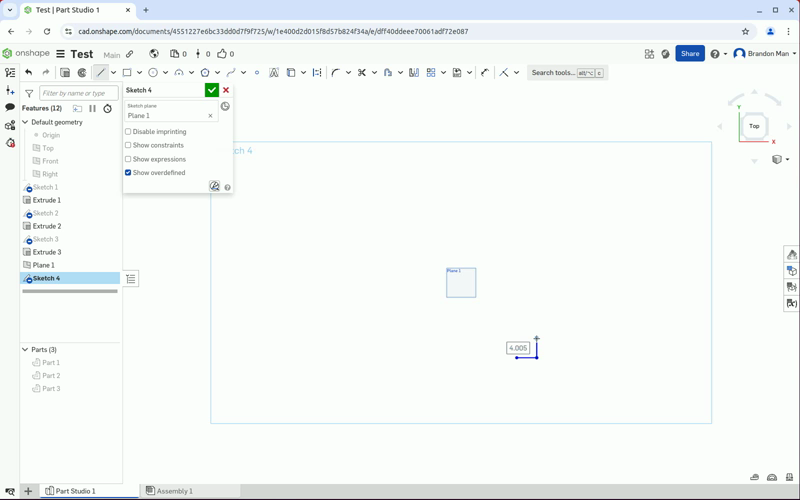
mouse_move(566, 338)
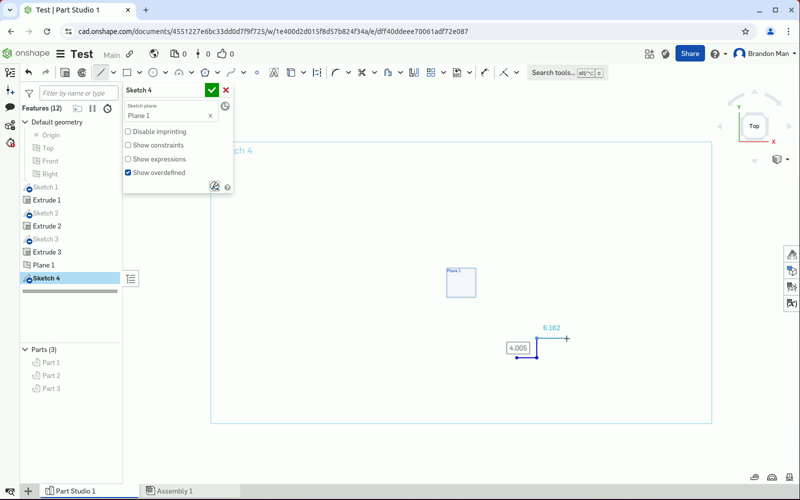
mouse_move(516, 338)
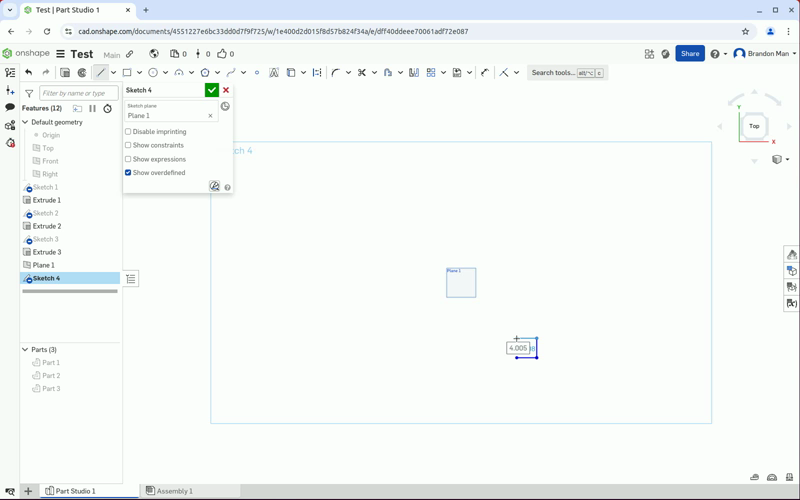
click(516, 338)
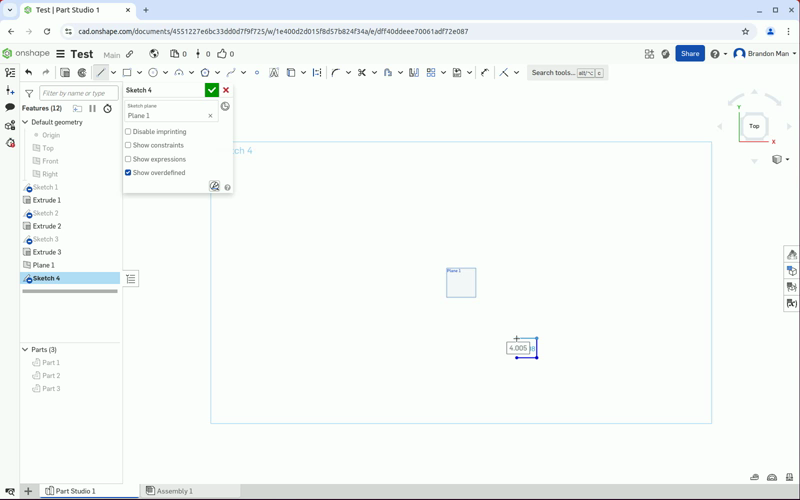
key_up(shift)
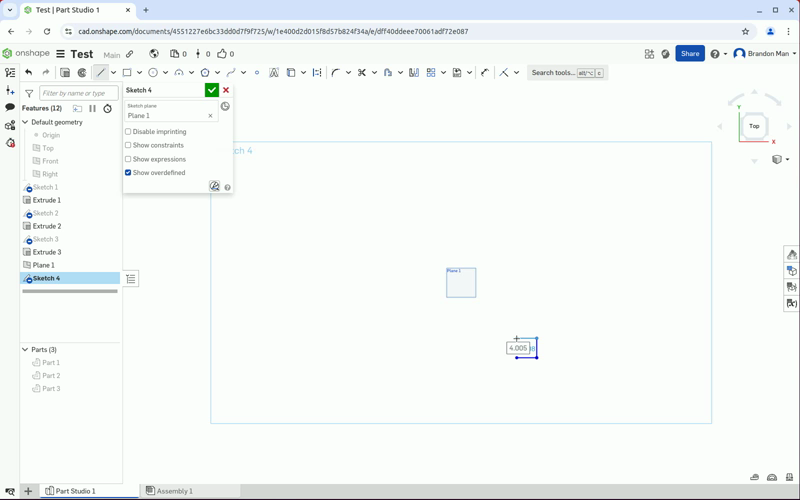
mouse_move(546, 338)
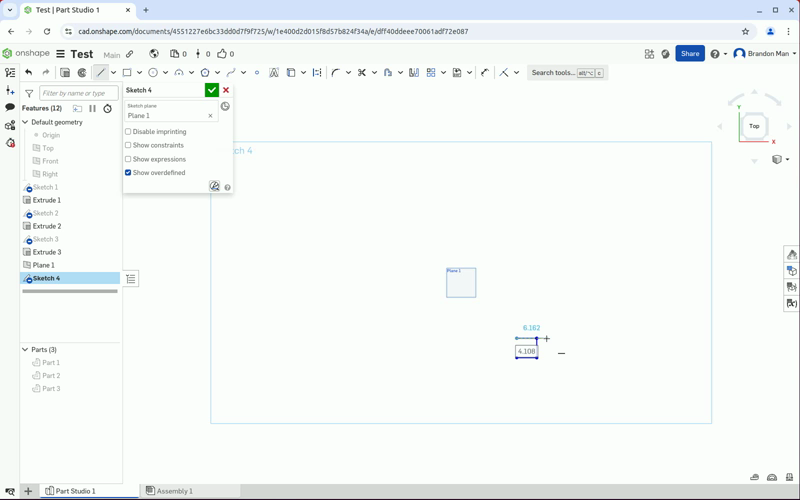
key_down(shift)
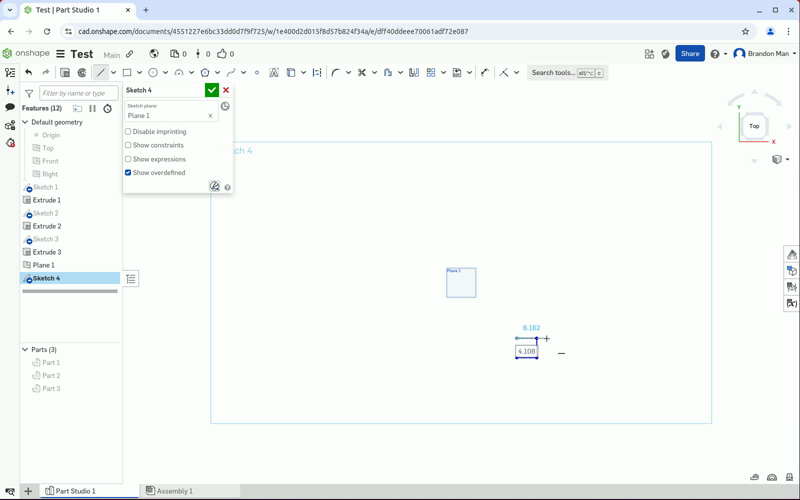
mouse_move(516, 357)
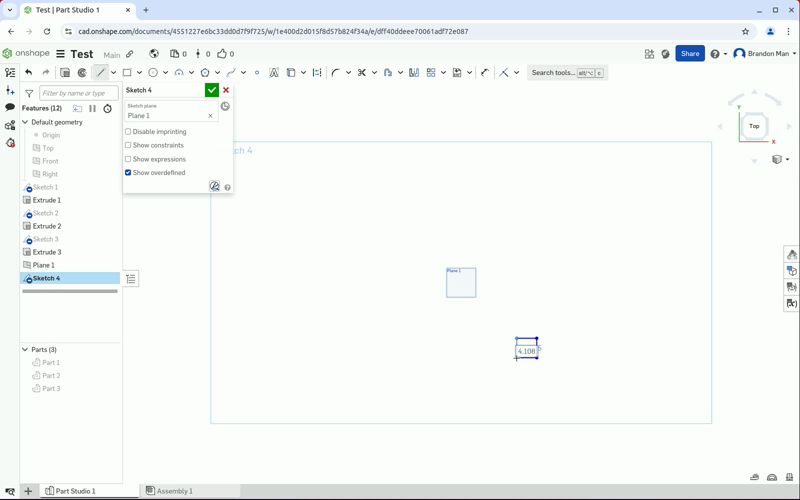
key_up(shift)
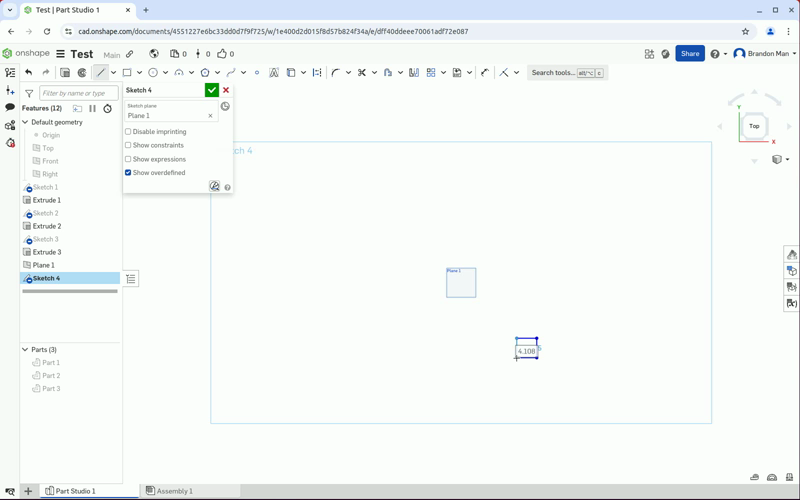
click(516, 357)
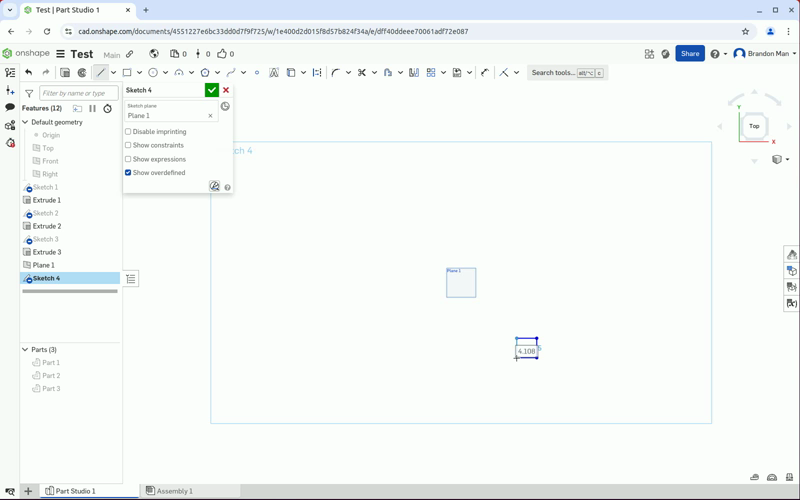
key(esc)
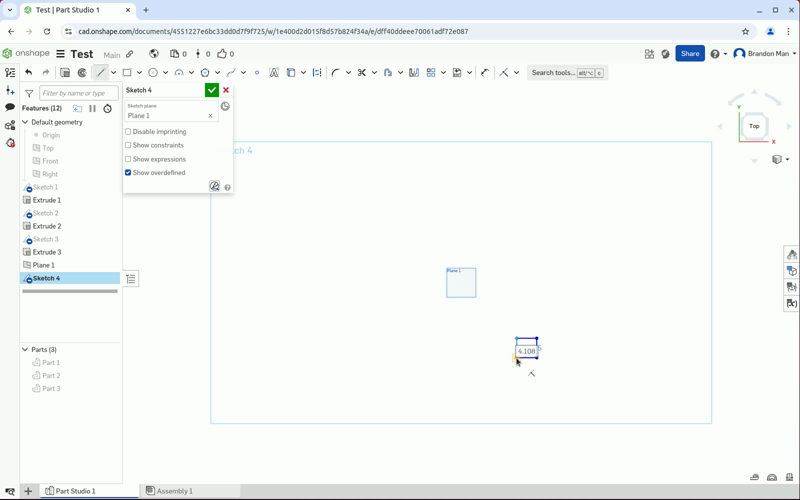
mouse_move(530, 338)
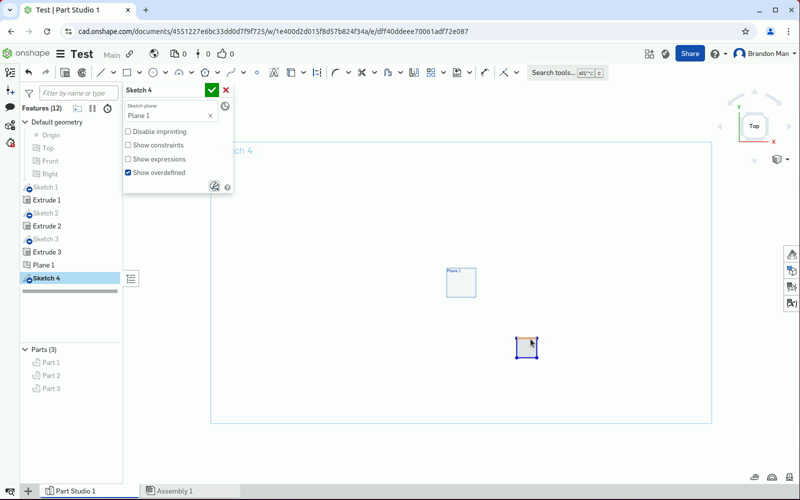
scroll(6)
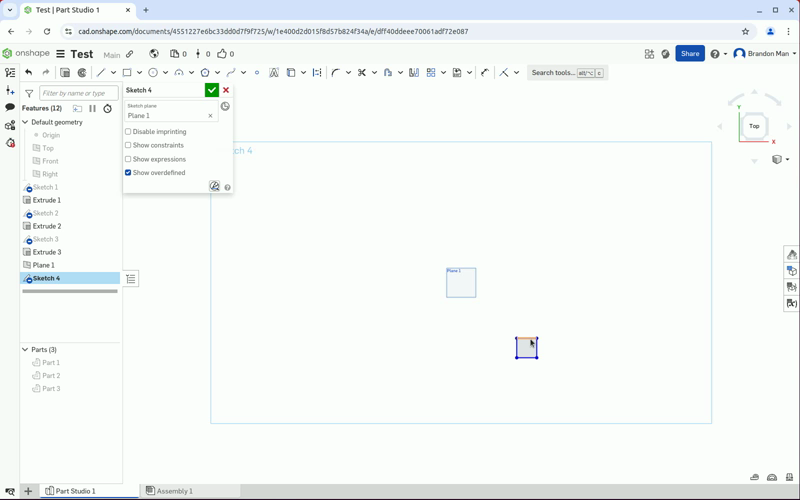
scroll(6)
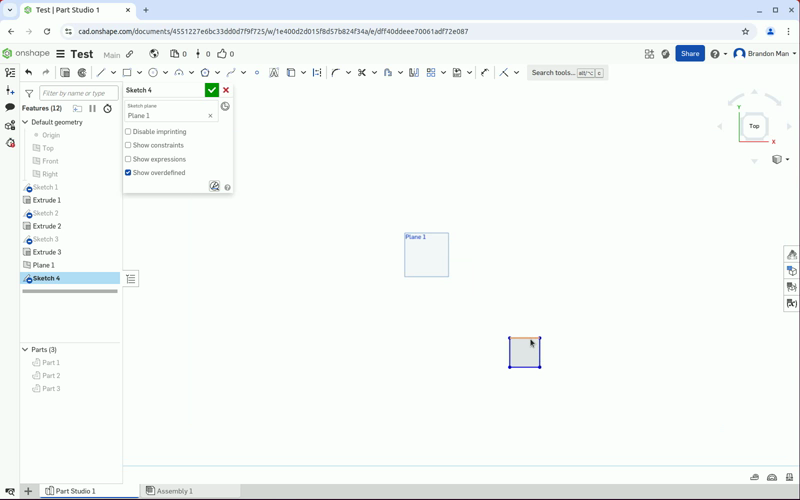
scroll(6)
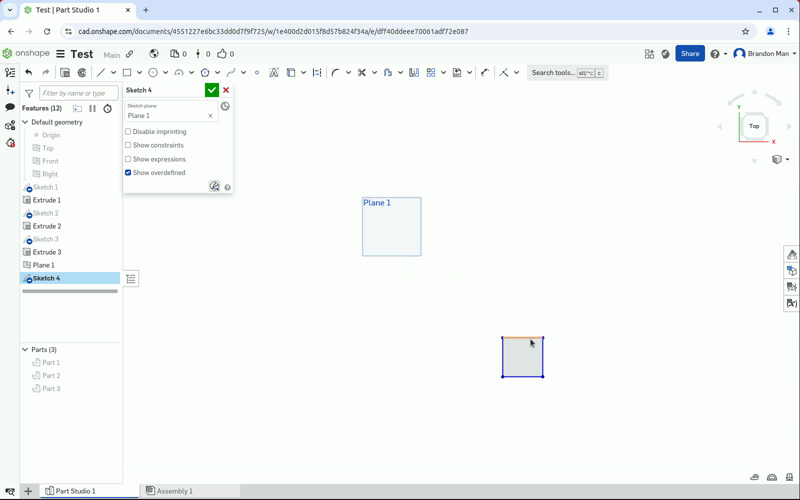
scroll(6)
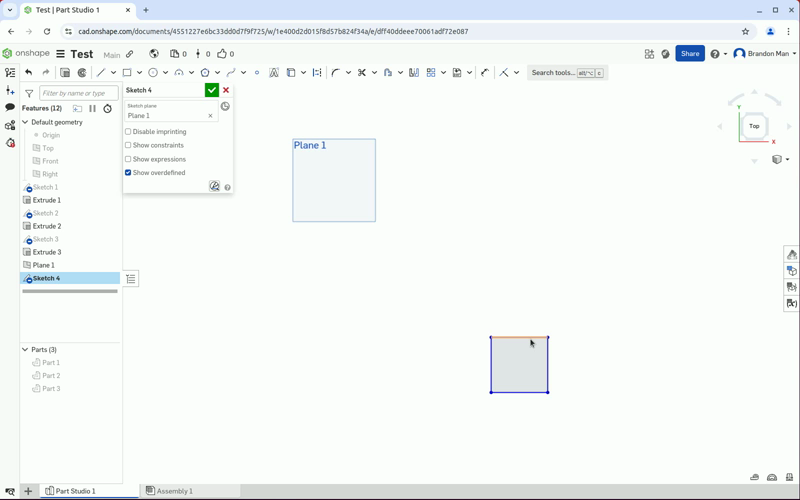
scroll(6)
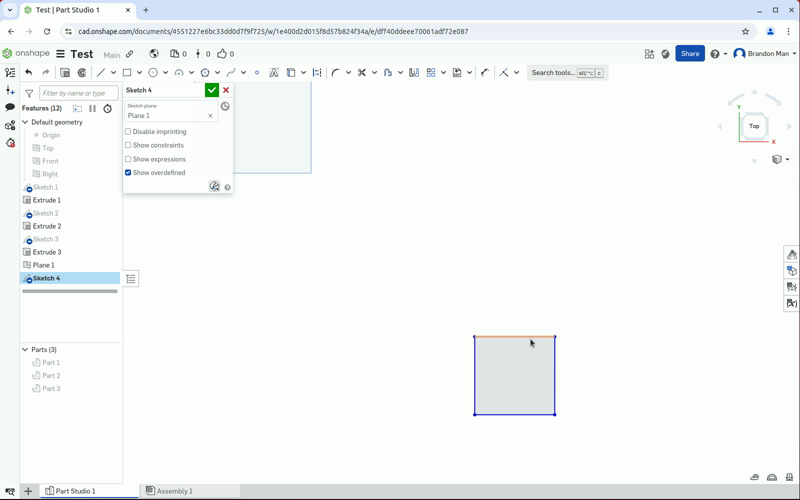
scroll(6)
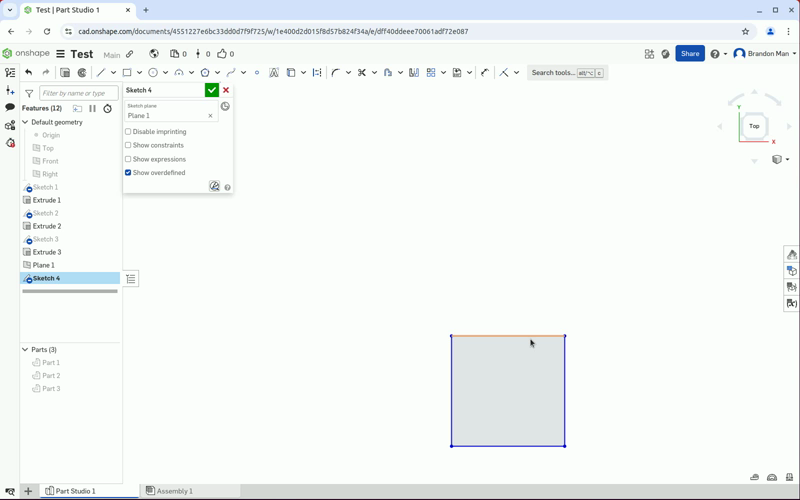
scroll(6)
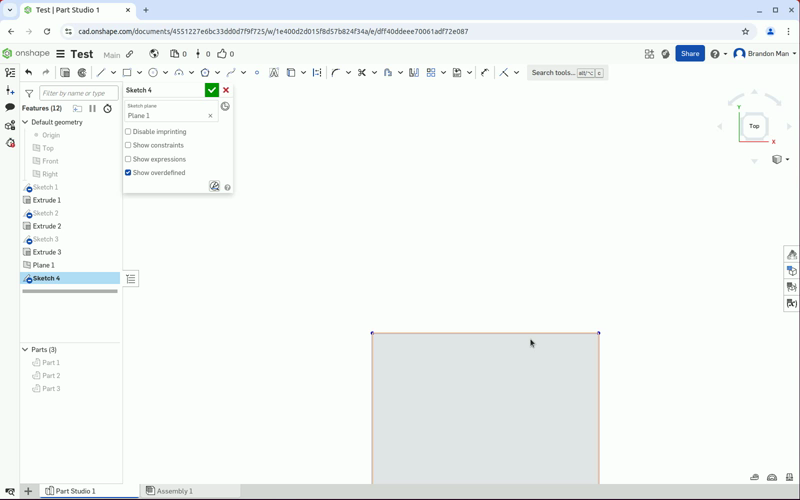
click(530, 338)
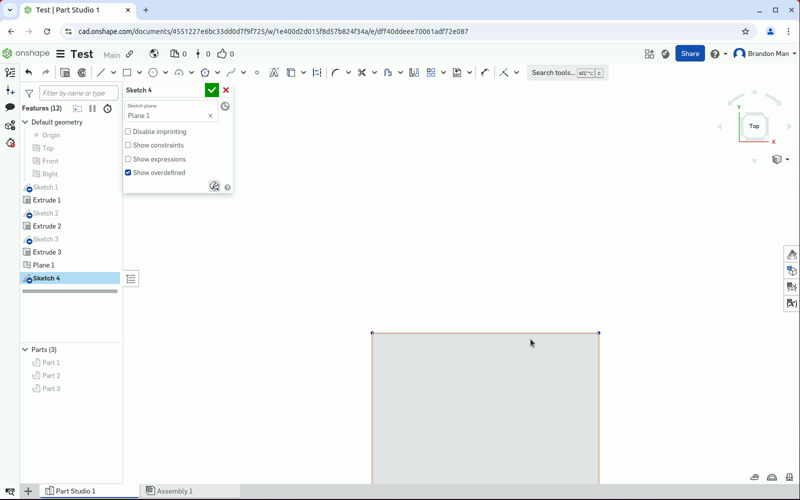
scroll(-6)
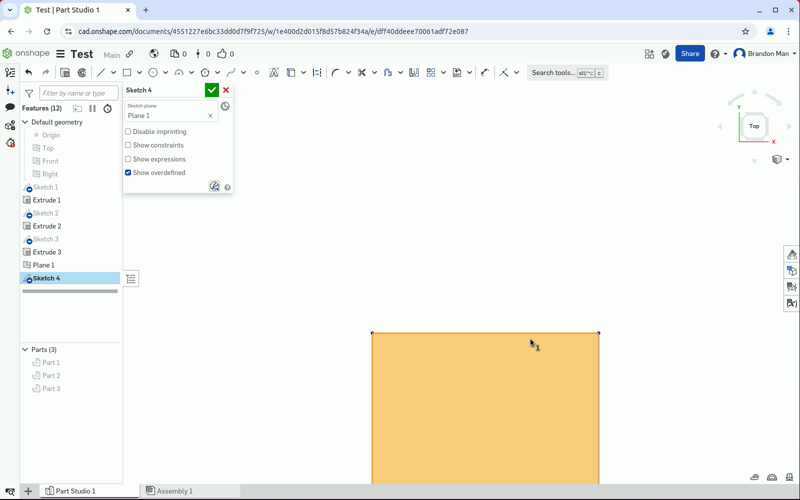
scroll(-6)
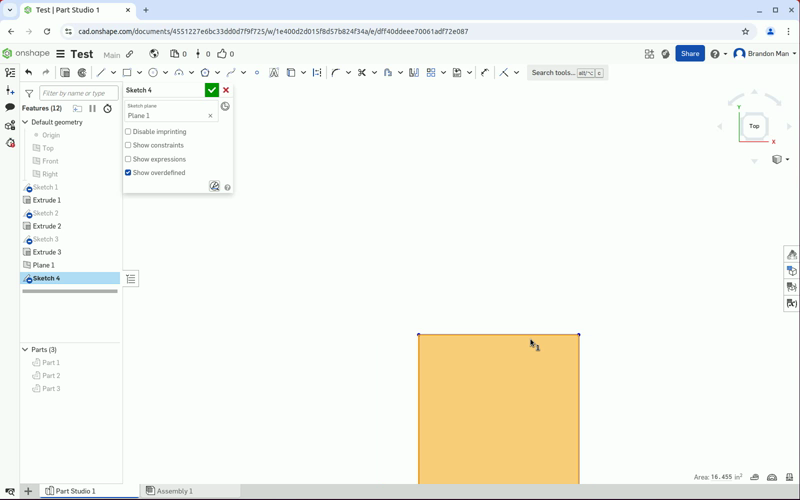
scroll(-6)
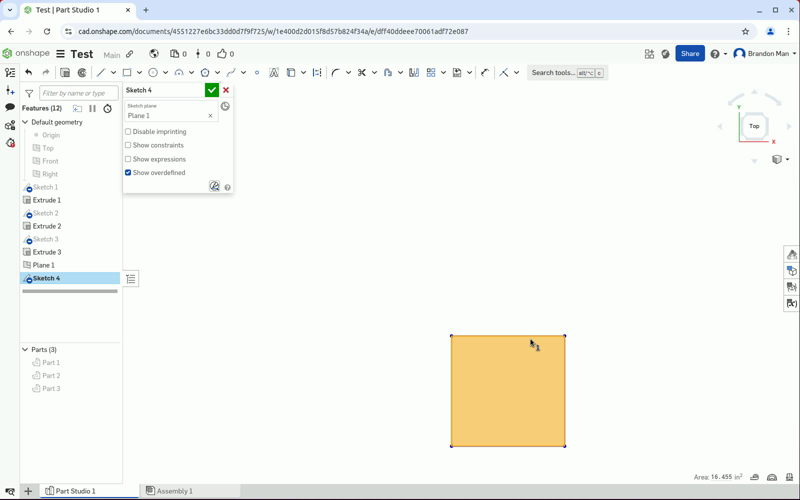
scroll(-6)
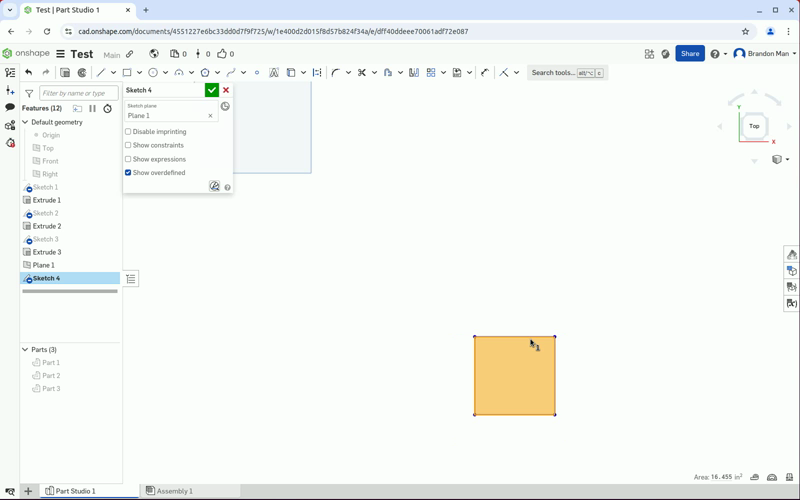
scroll(-6)
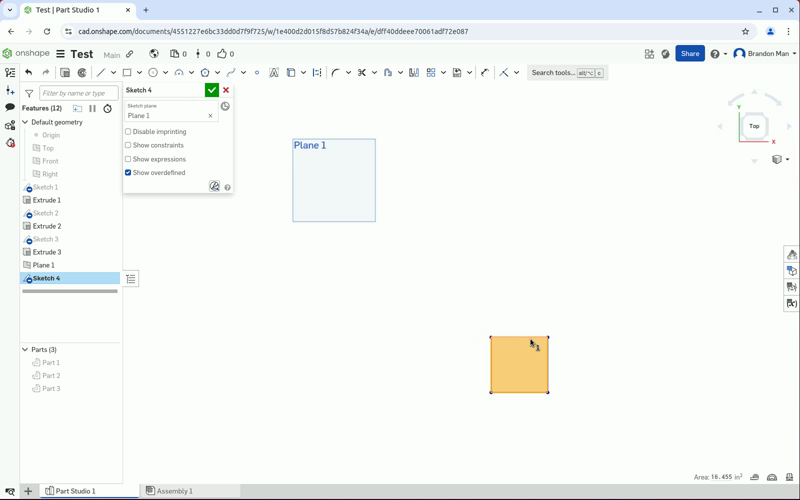
scroll(-6)
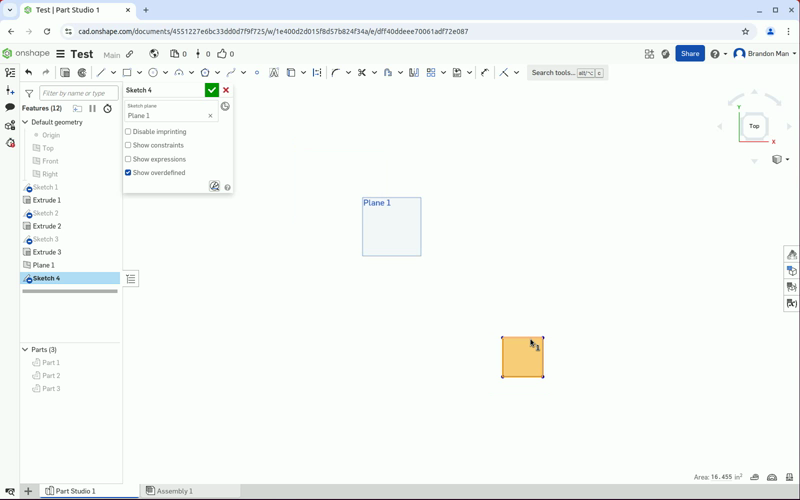
scroll(-6)
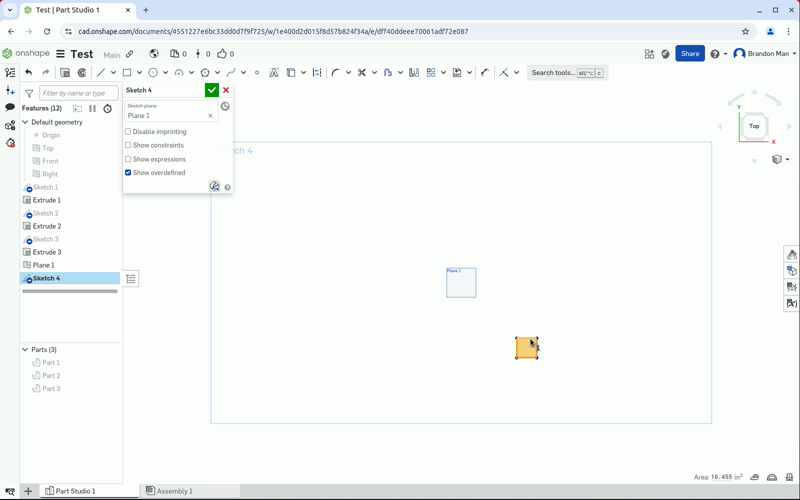
mouse_move(73, 352)
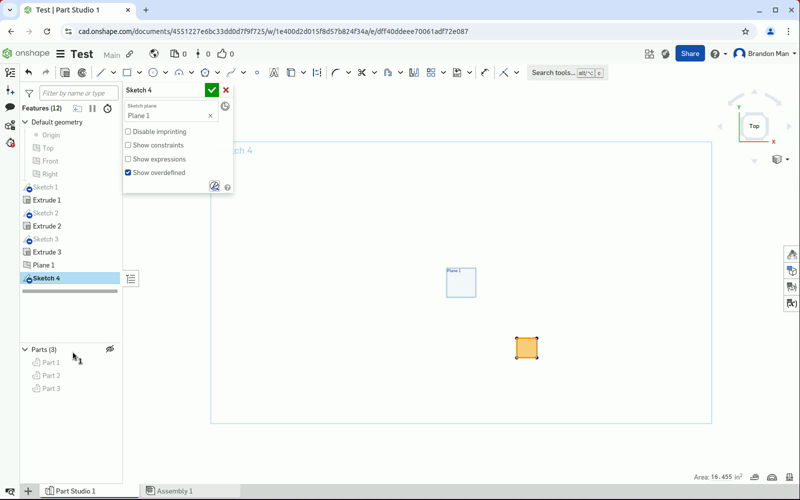
key(shift+y)
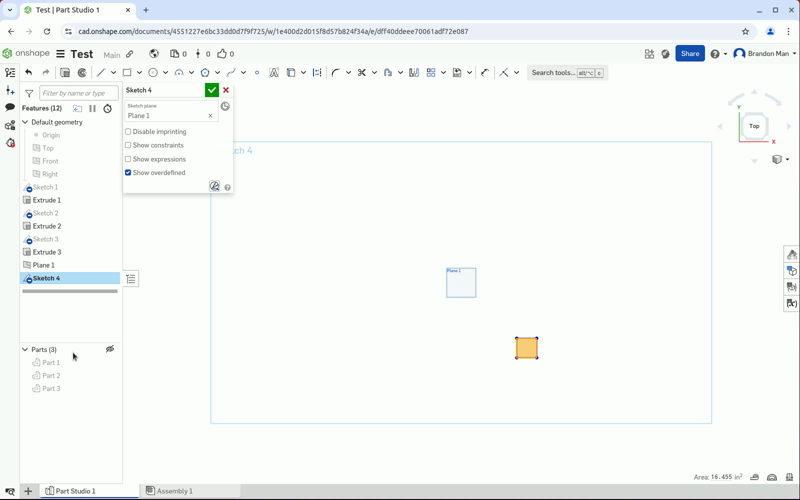
key(shift+e)
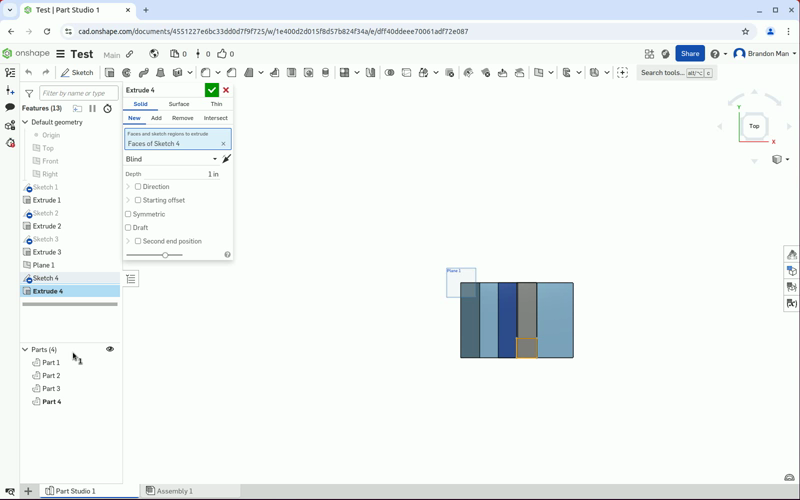
mouse_move(143, 106)
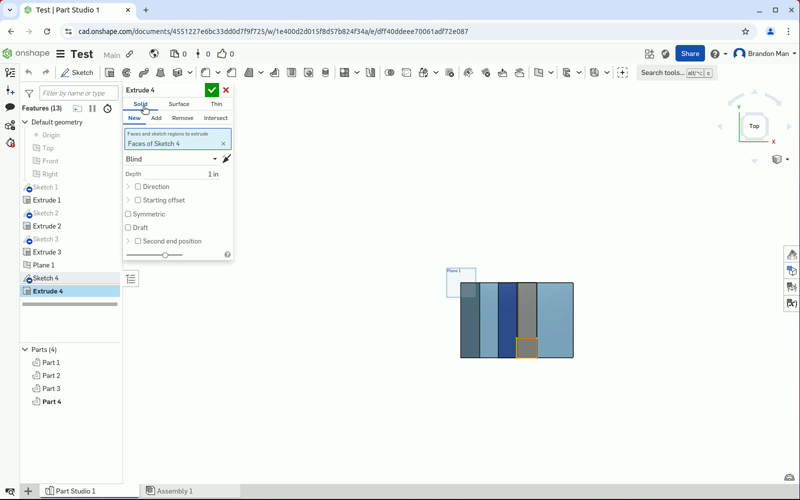
click(143, 106)
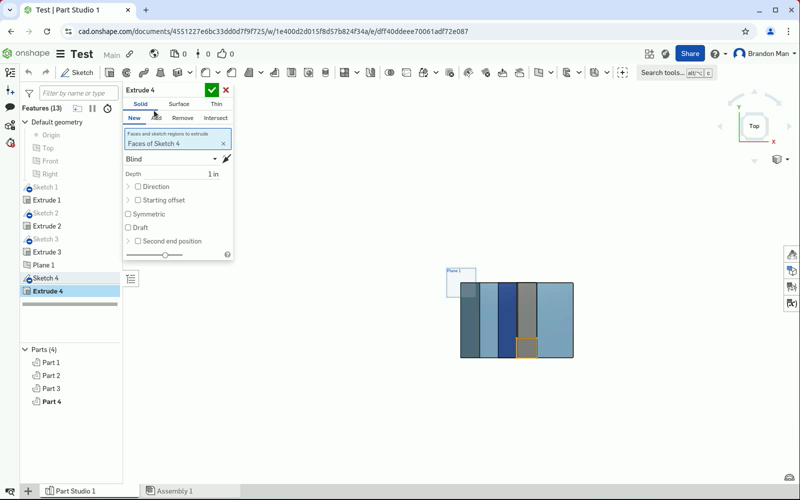
mouse_move(186, 120)
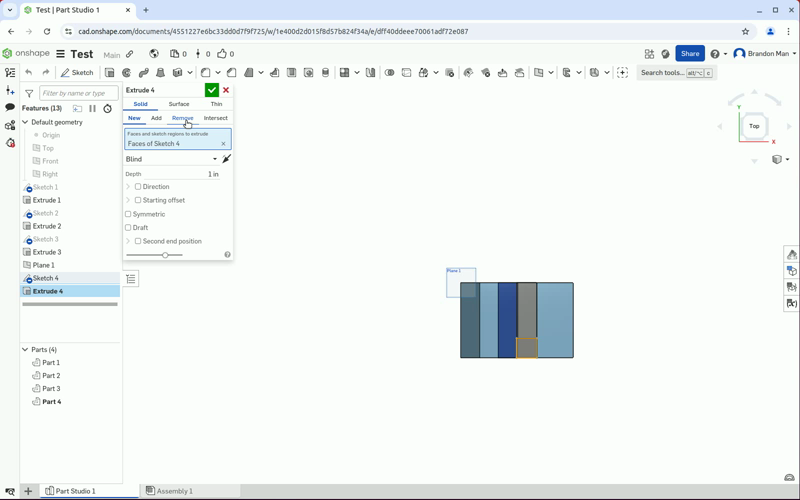
click(186, 120)
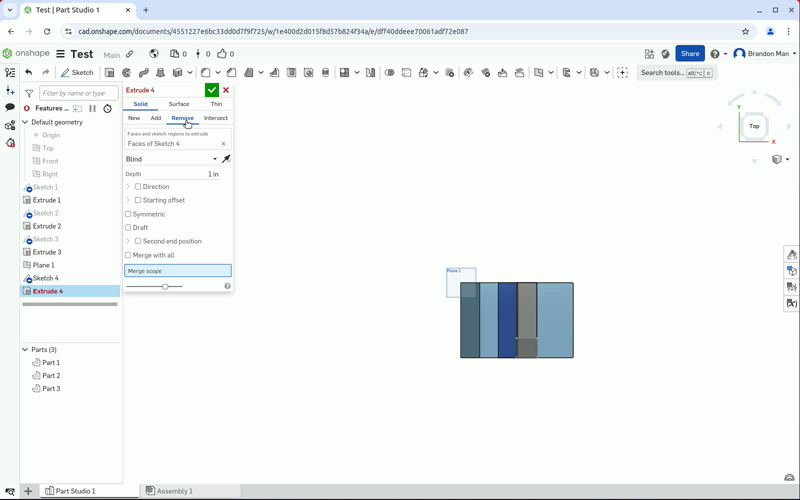
key(tab, 4)
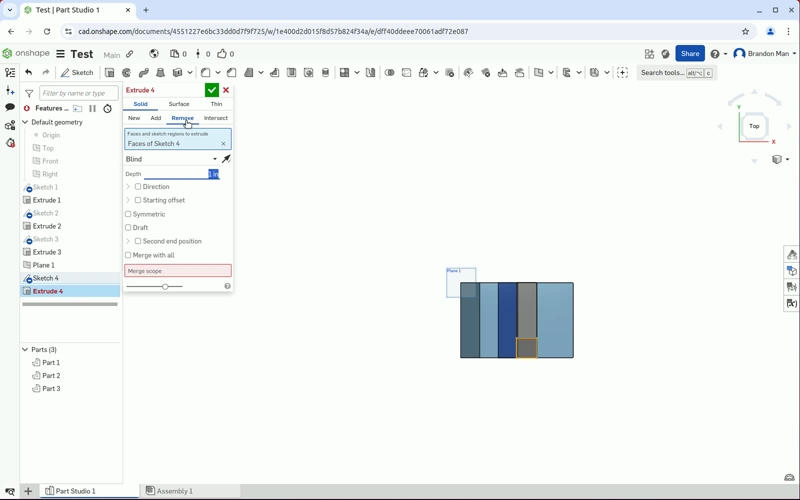
text(7.703)
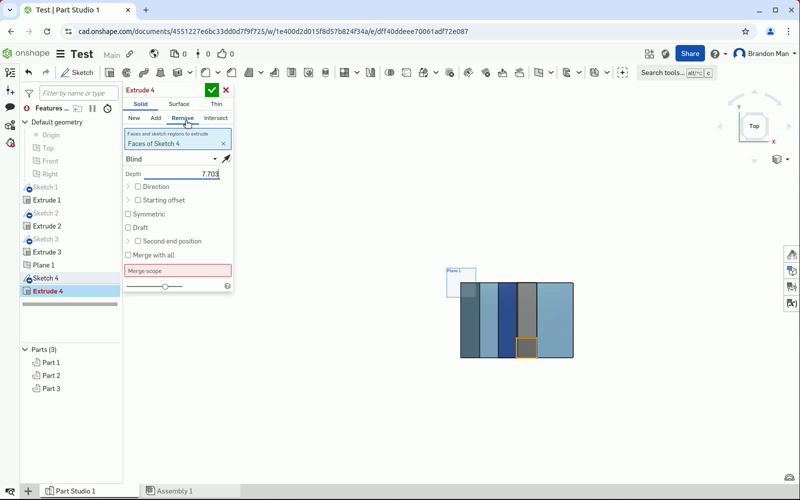
key(tab, 6)
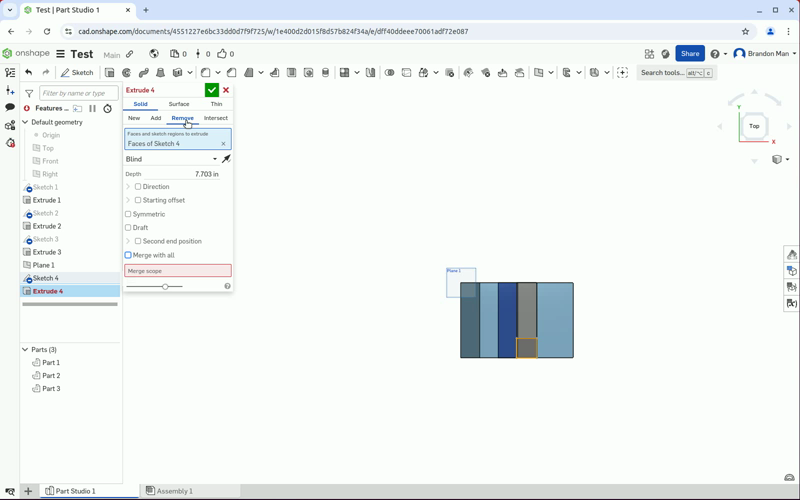
key(space)
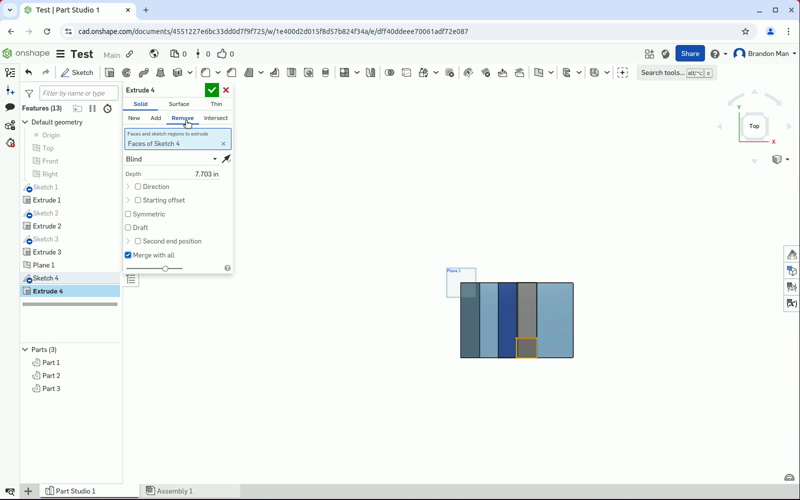
key(enter)
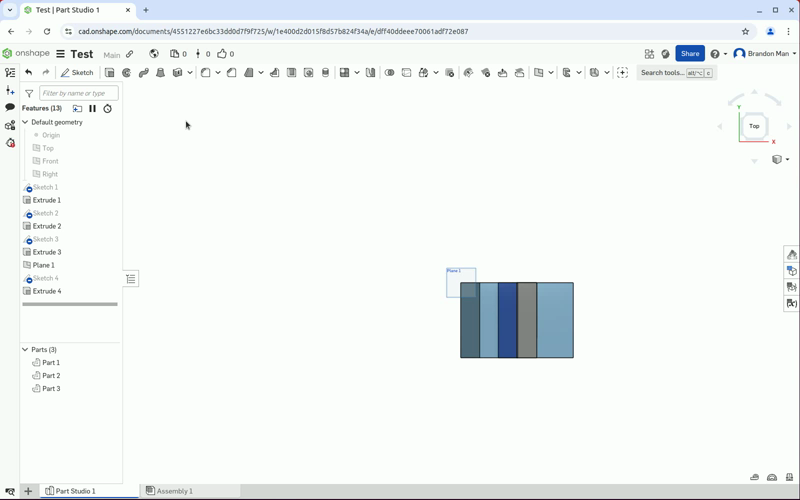
key(shift+h)
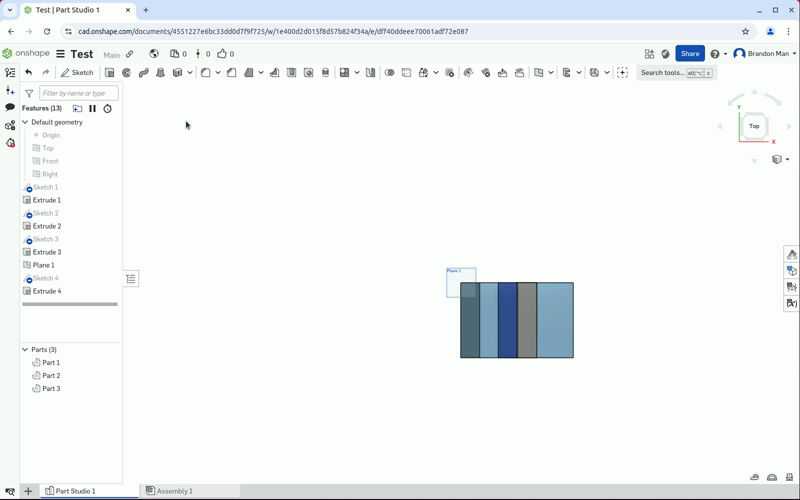
key(shift+h)
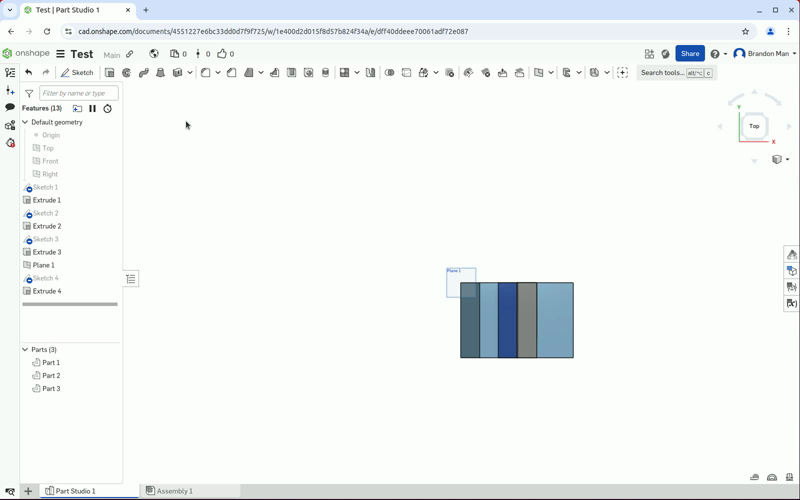
mouse_move(73, 189)
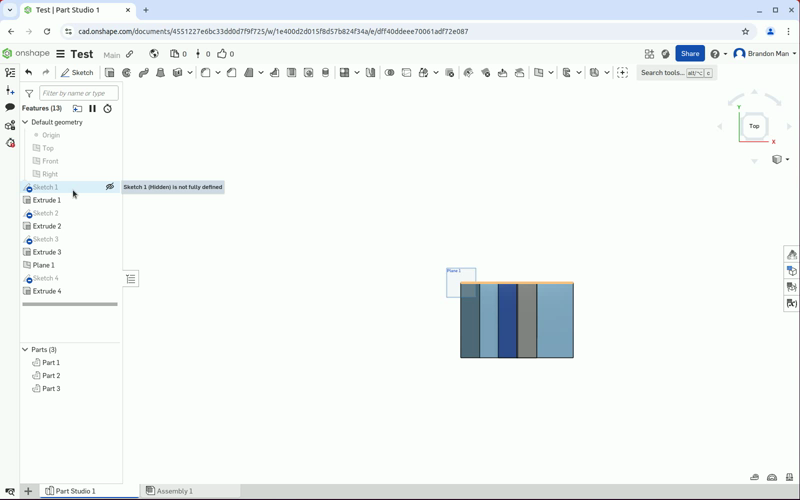
click(73, 189)
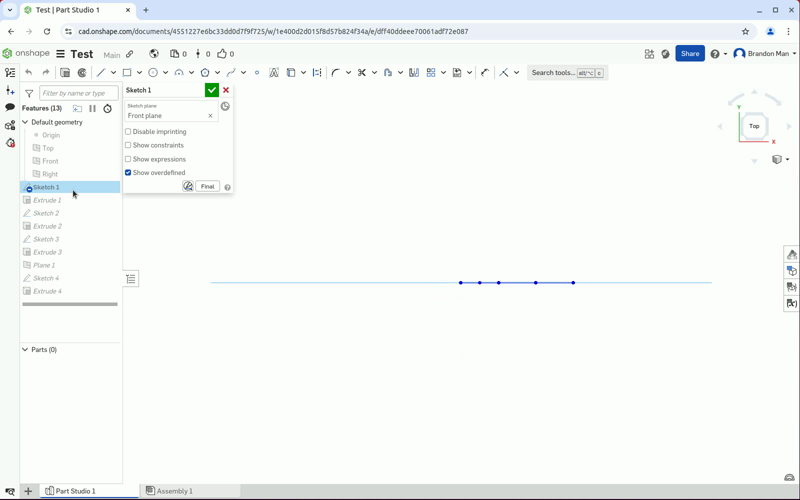
mouse_move(229, 92)
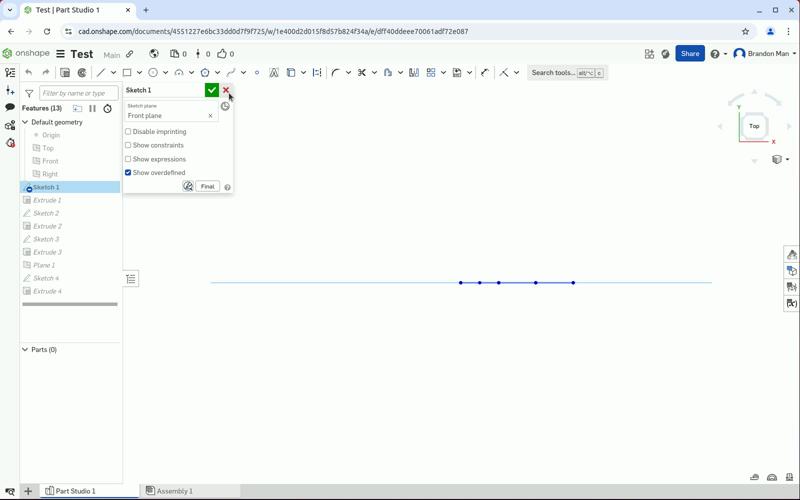
click(229, 92)
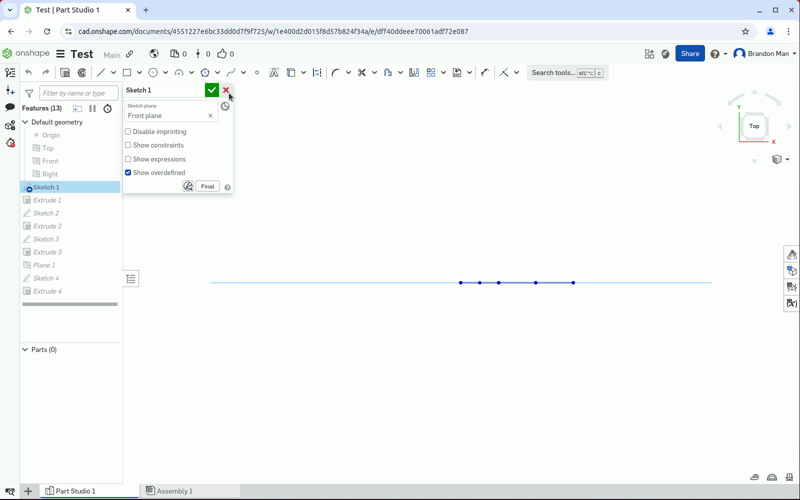
key(shift+s)
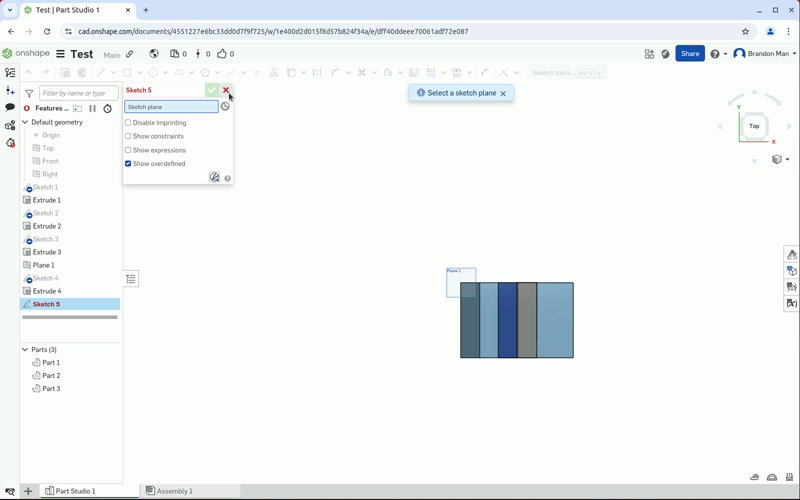
mouse_move(73, 267)
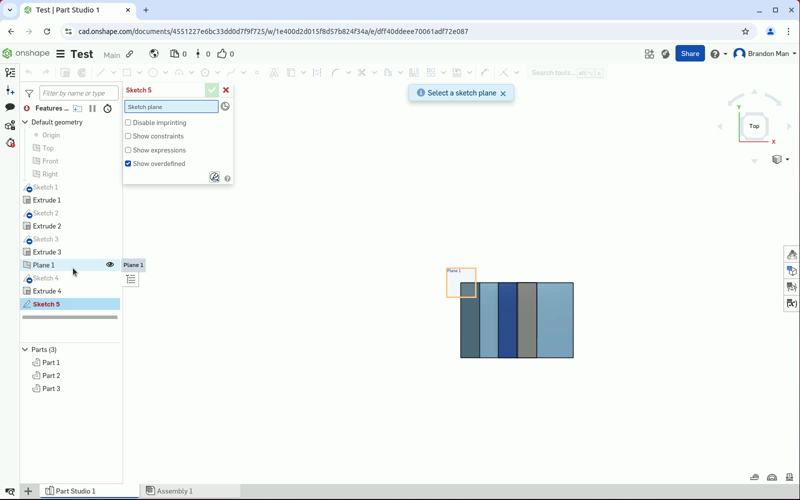
click(73, 267)
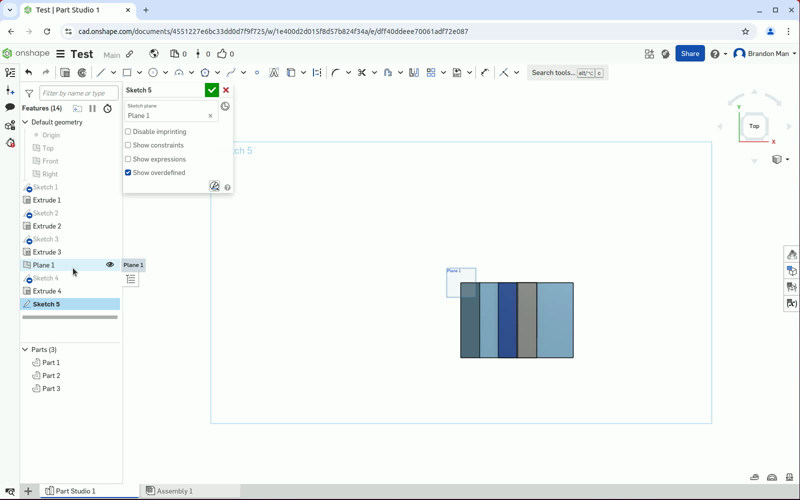
mouse_move(73, 352)
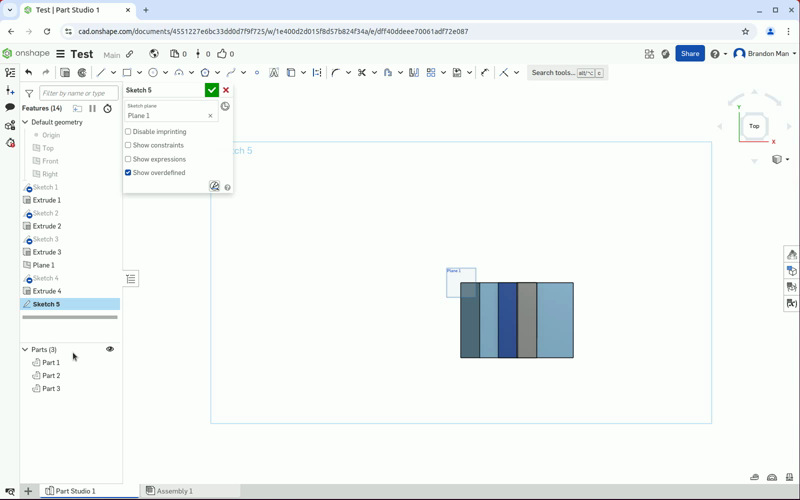
key(y)
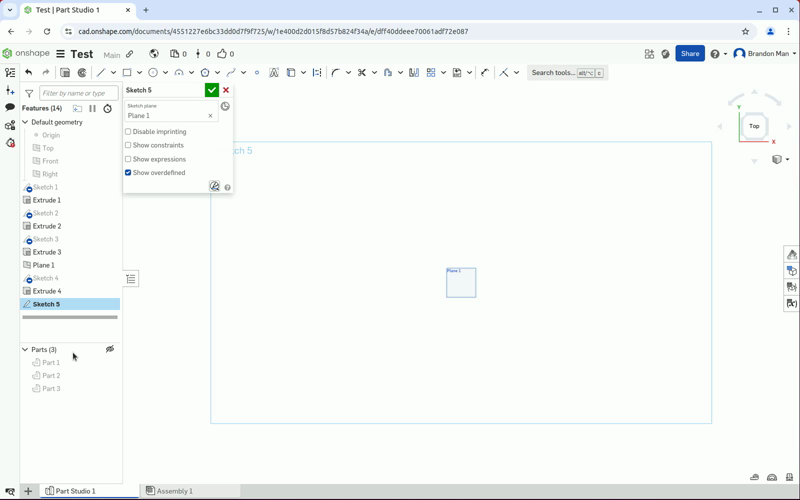
key(l)
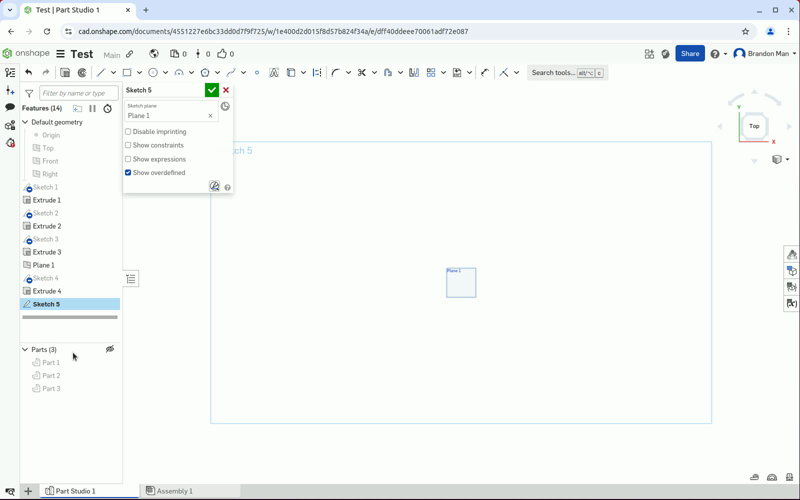
key_down(shift)
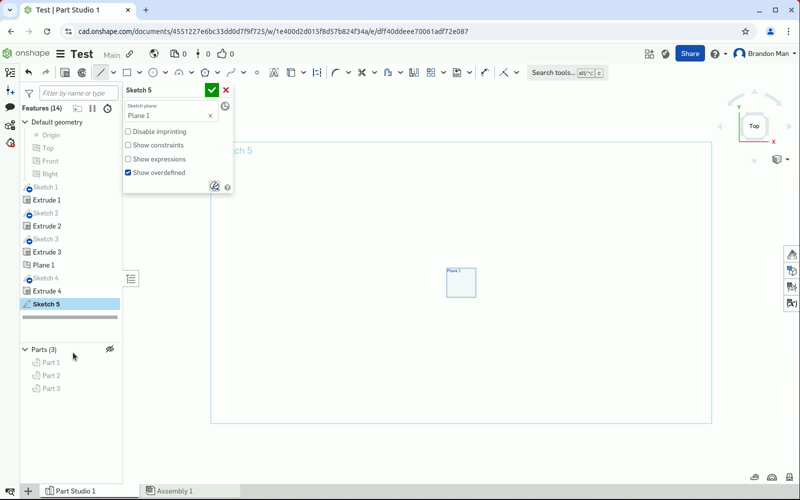
mouse_move(516, 301)
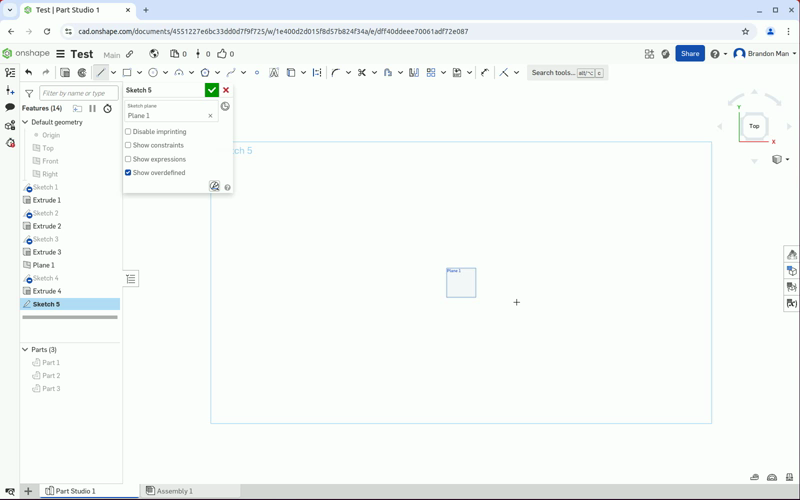
click(516, 301)
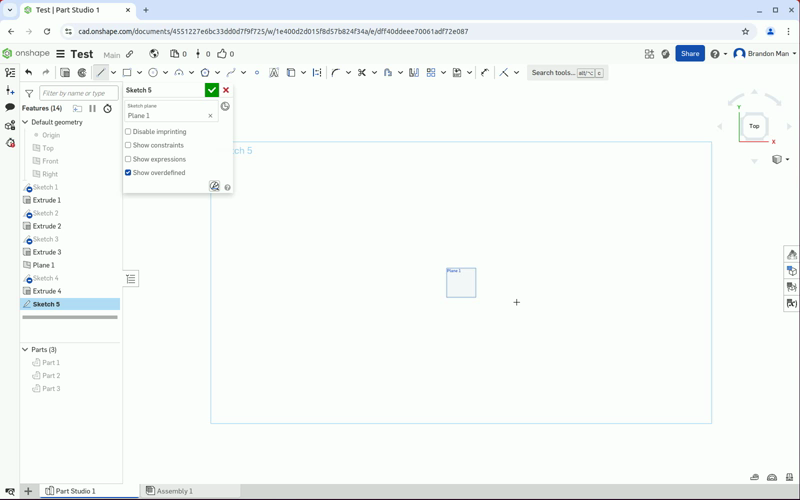
key_up(shift)
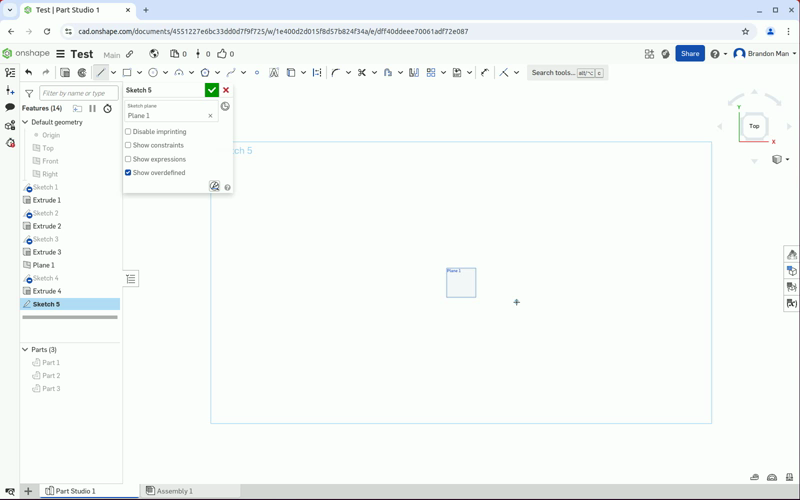
key_down(shift)
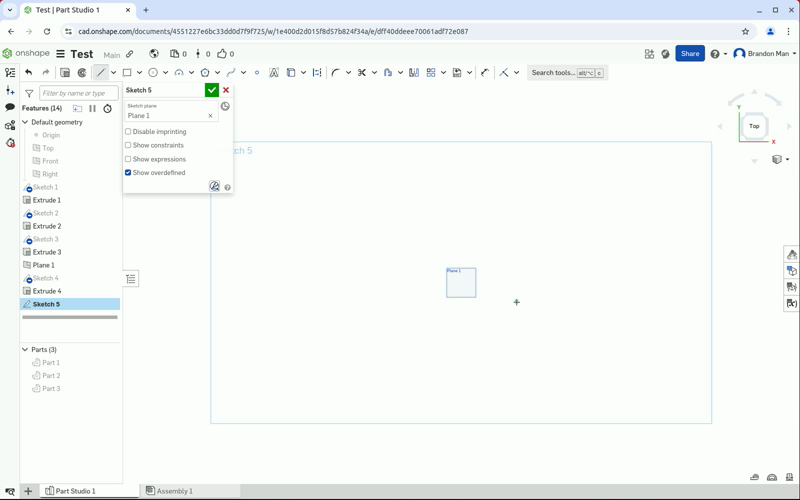
mouse_move(546, 301)
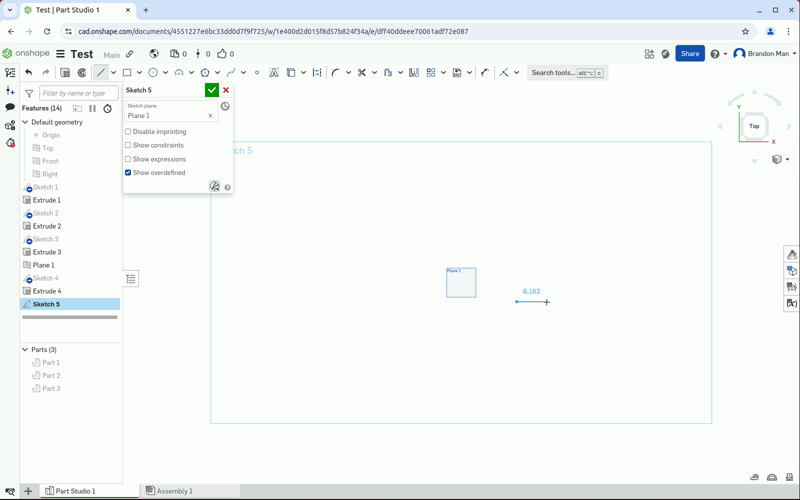
mouse_move(536, 301)
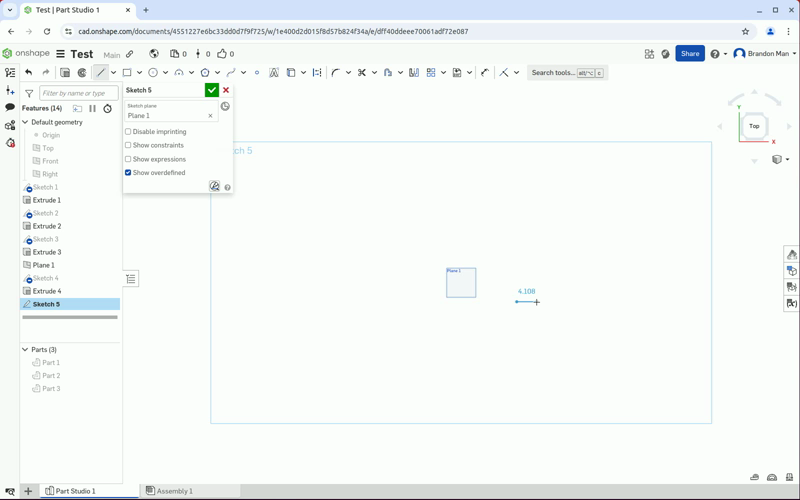
click(536, 301)
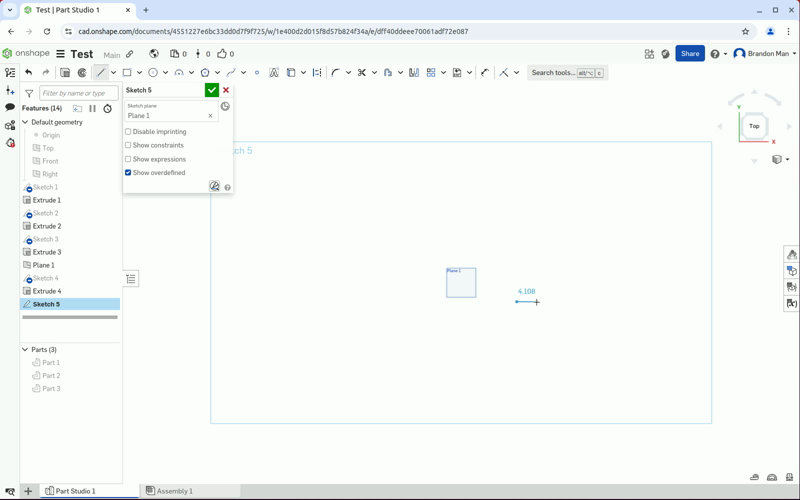
key_up(shift)
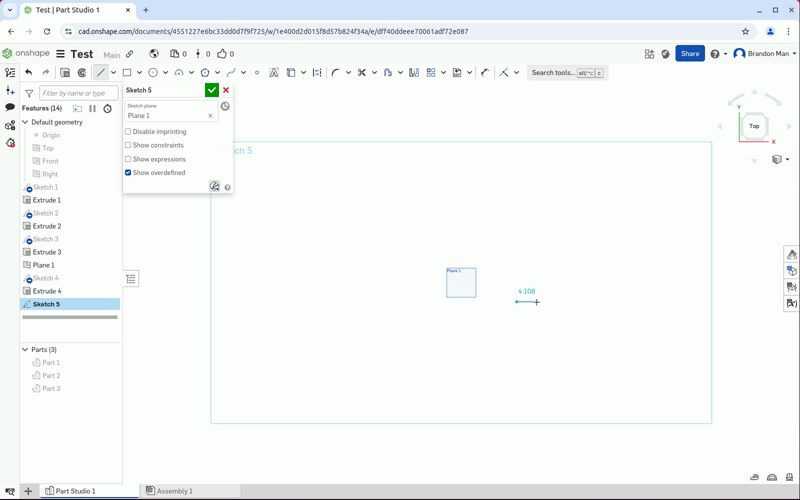
key_down(shift)
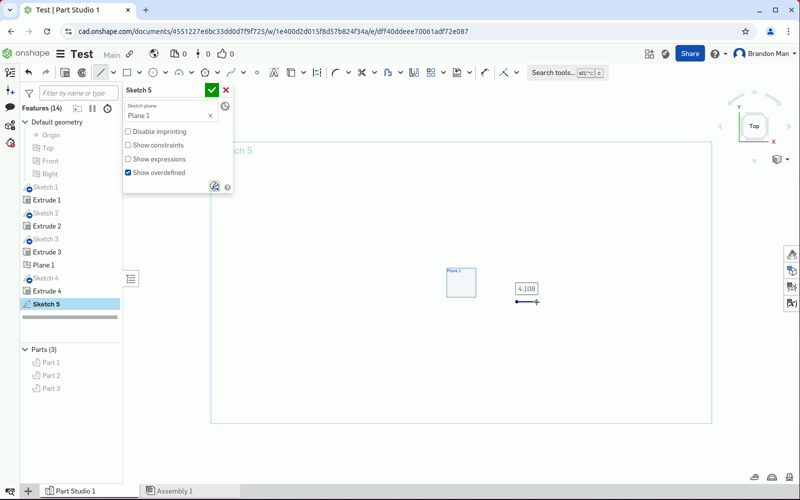
mouse_move(566, 301)
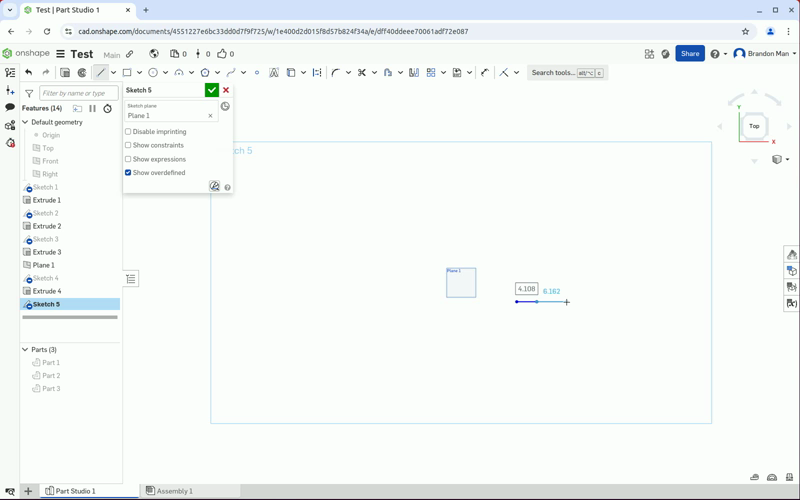
mouse_move(536, 282)
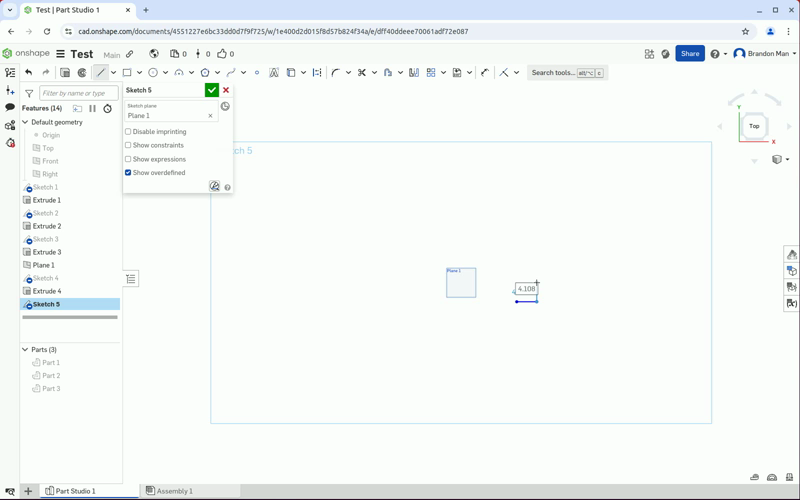
click(536, 282)
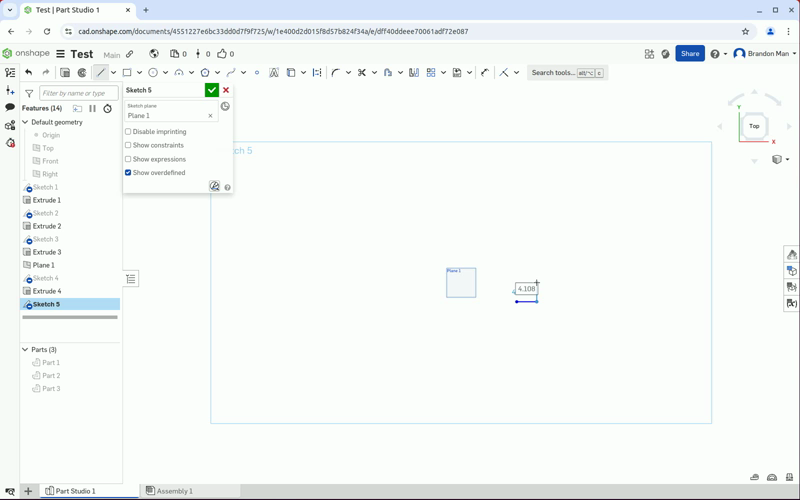
key_up(shift)
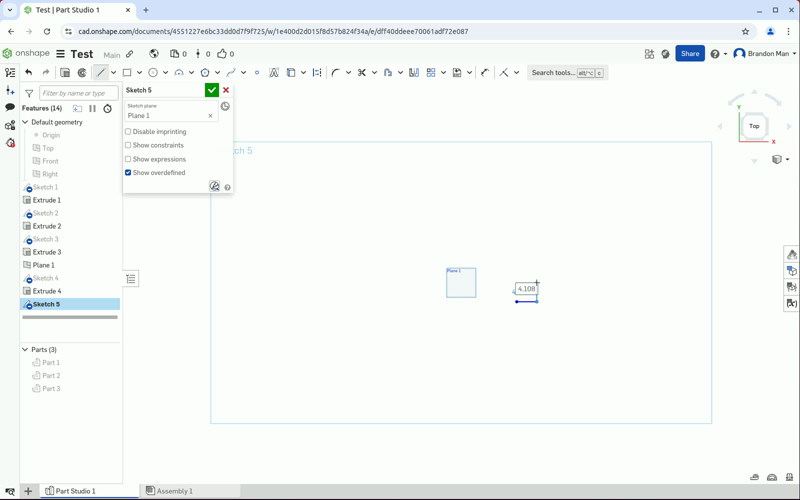
key_down(shift)
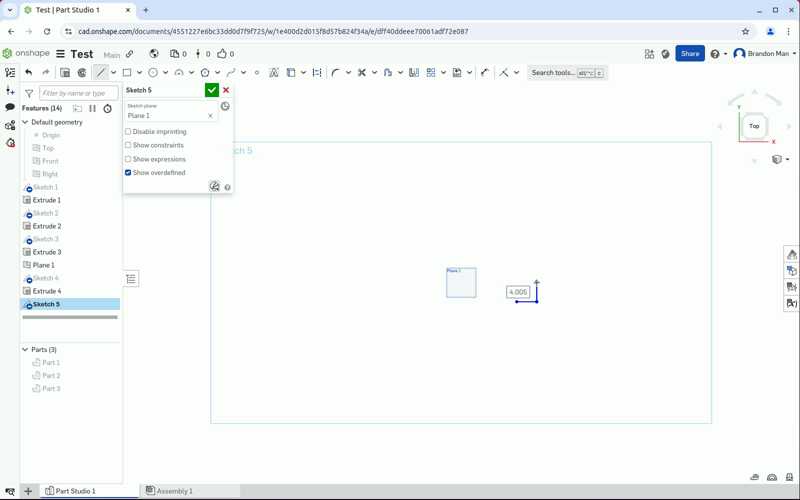
mouse_move(566, 282)
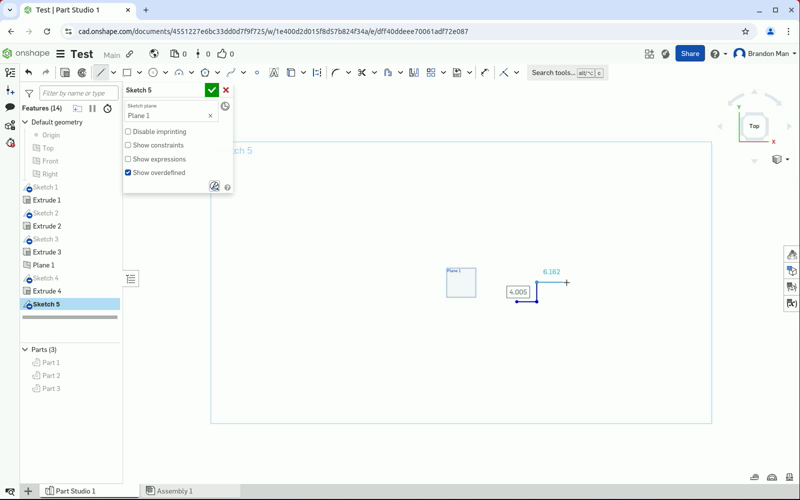
mouse_move(516, 282)
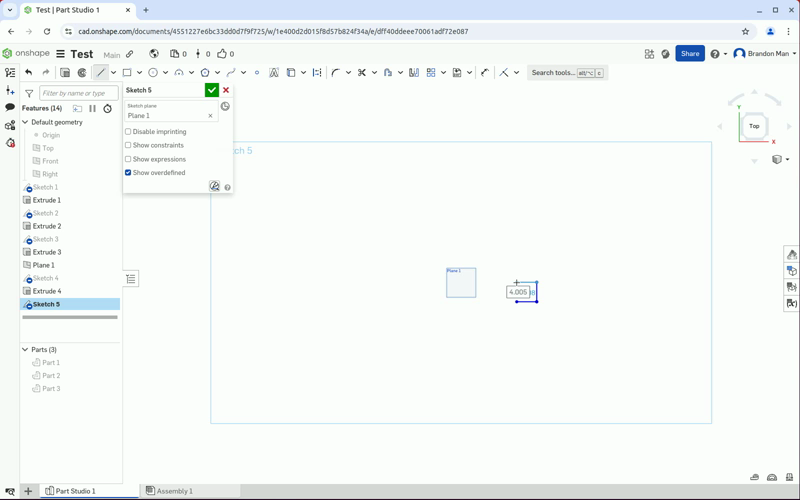
click(516, 282)
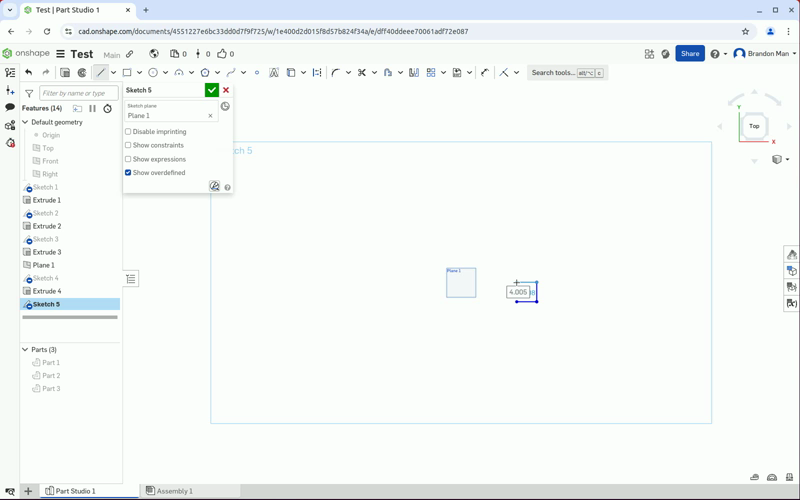
key_up(shift)
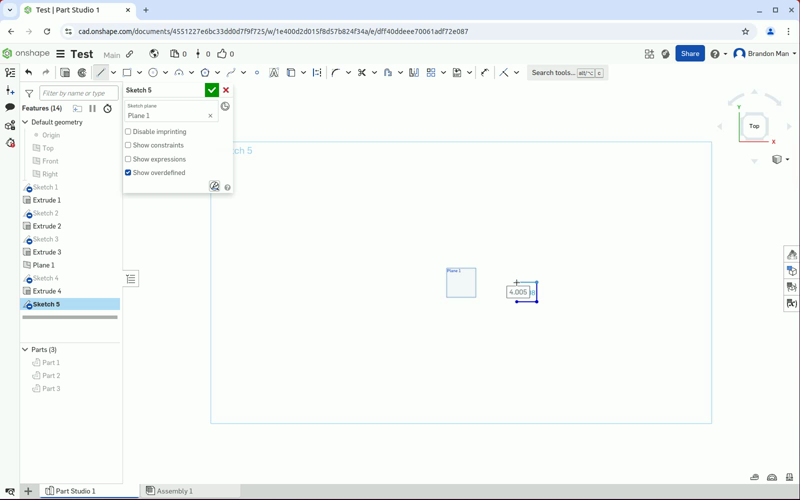
mouse_move(546, 282)
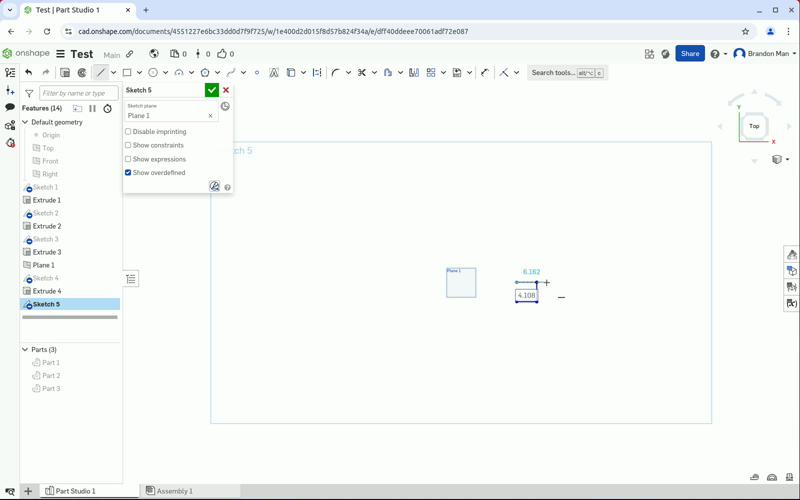
key_down(shift)
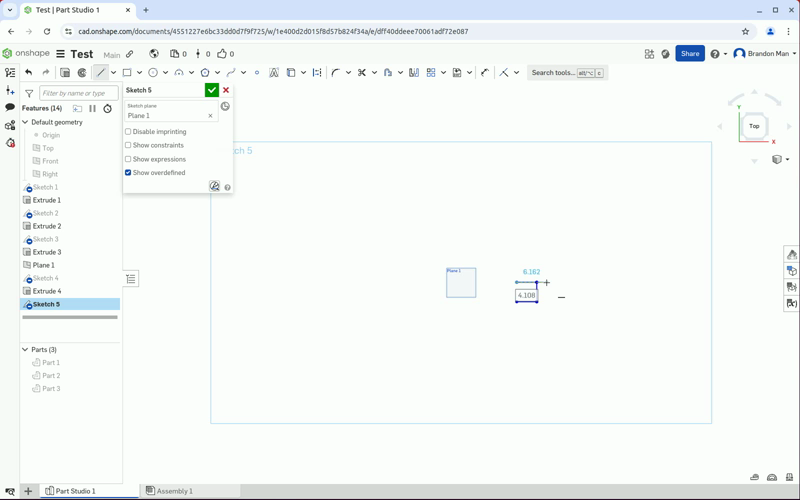
mouse_move(516, 301)
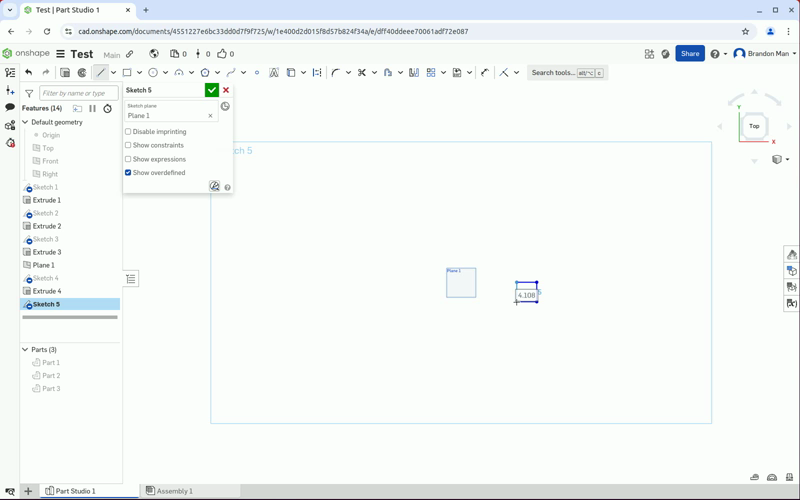
key_up(shift)
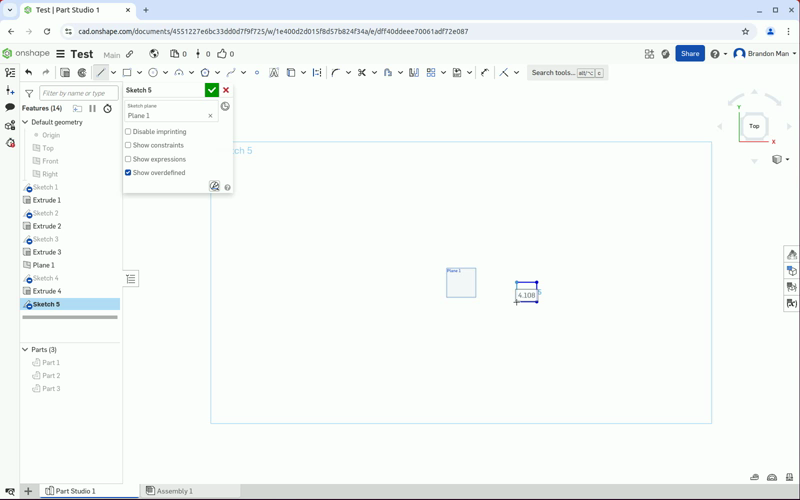
click(516, 301)
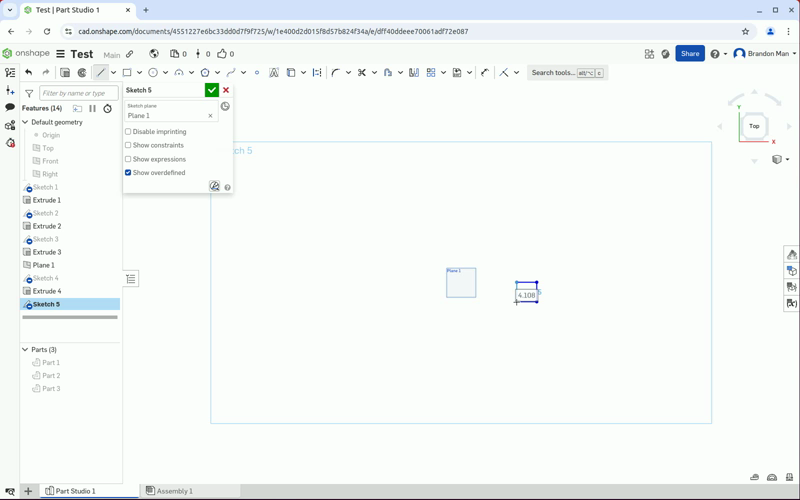
key(esc)
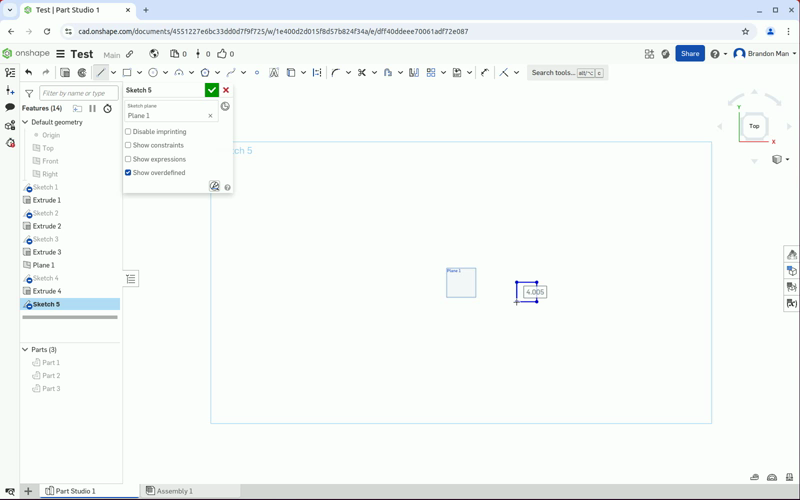
mouse_move(524, 287)
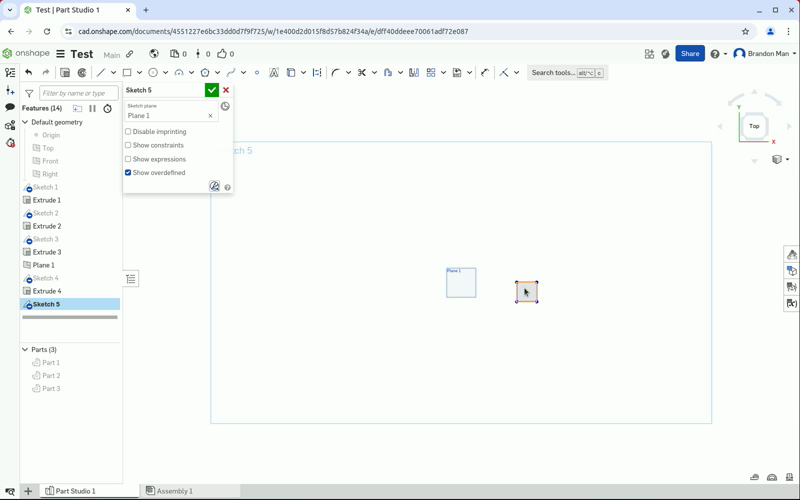
scroll(6)
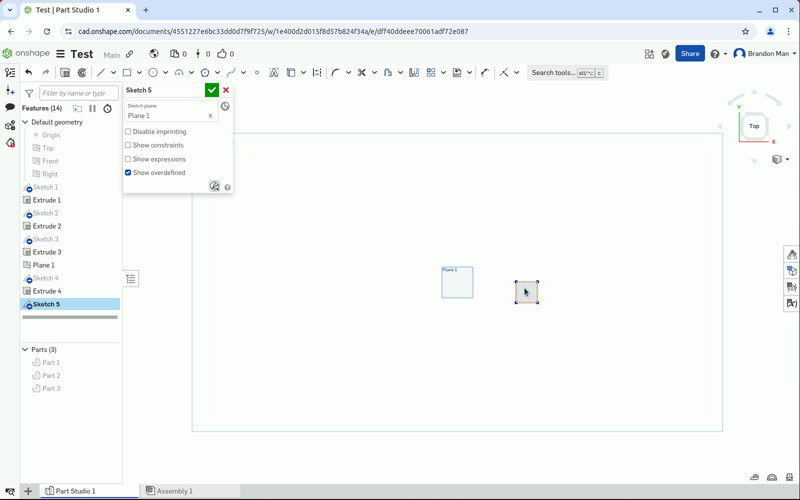
scroll(6)
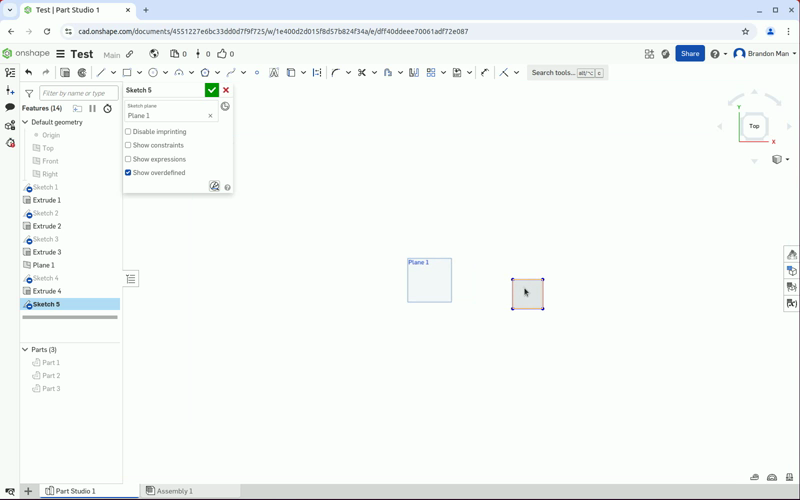
scroll(6)
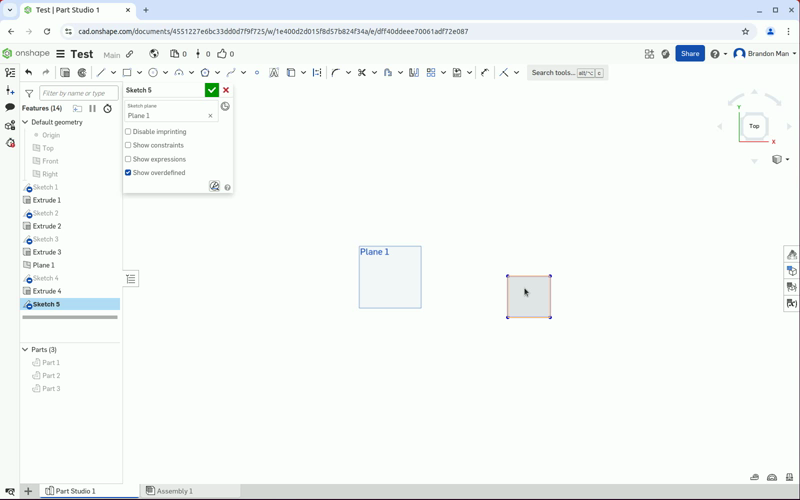
scroll(6)
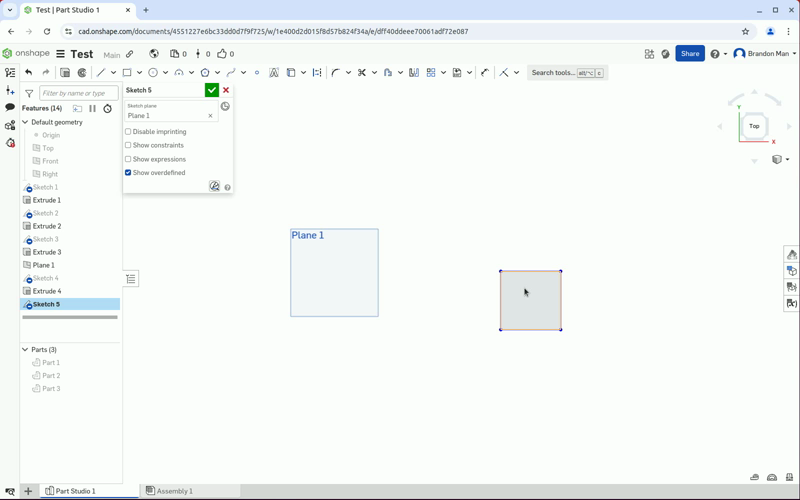
scroll(6)
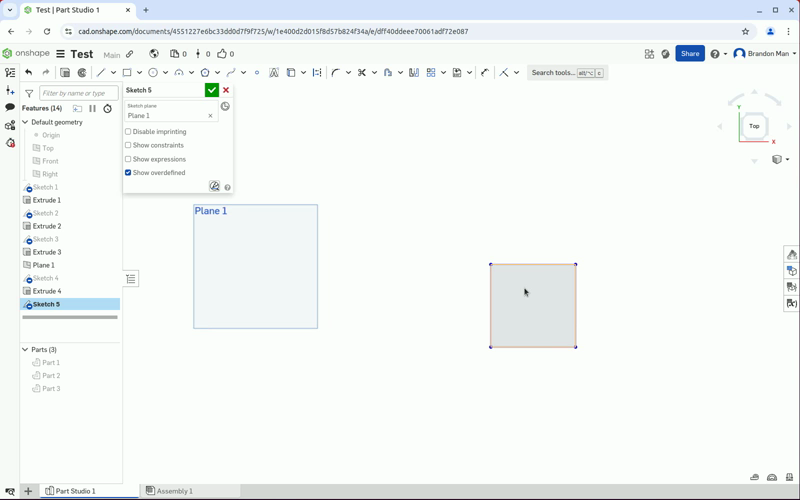
scroll(6)
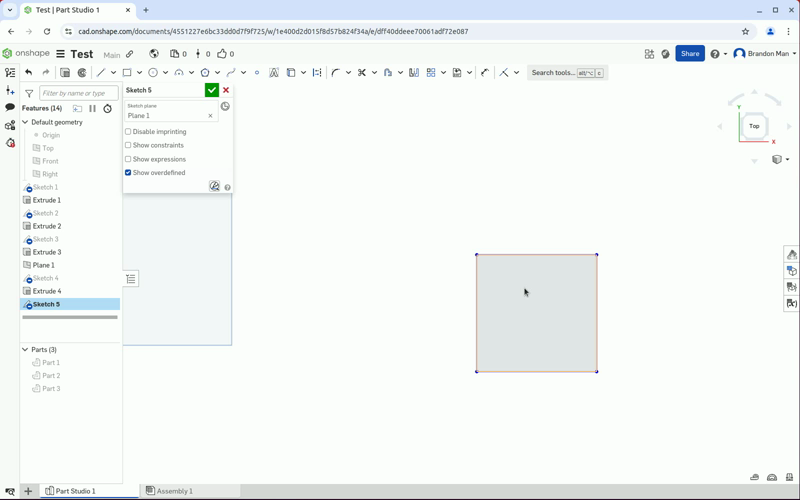
scroll(6)
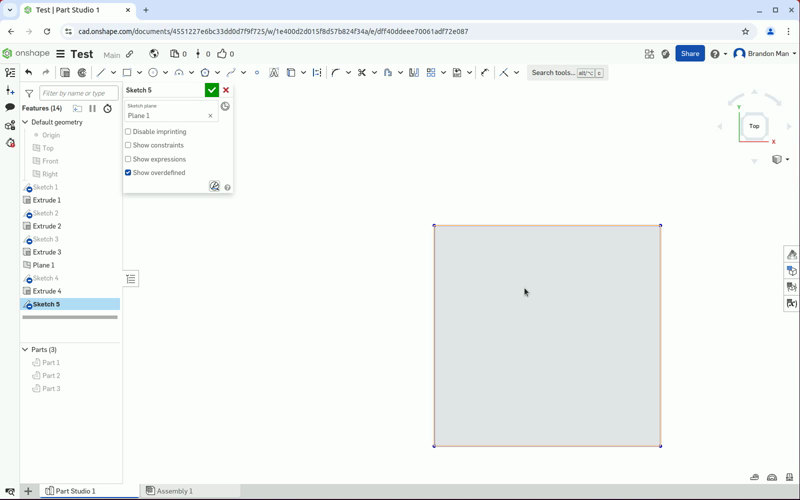
click(524, 287)
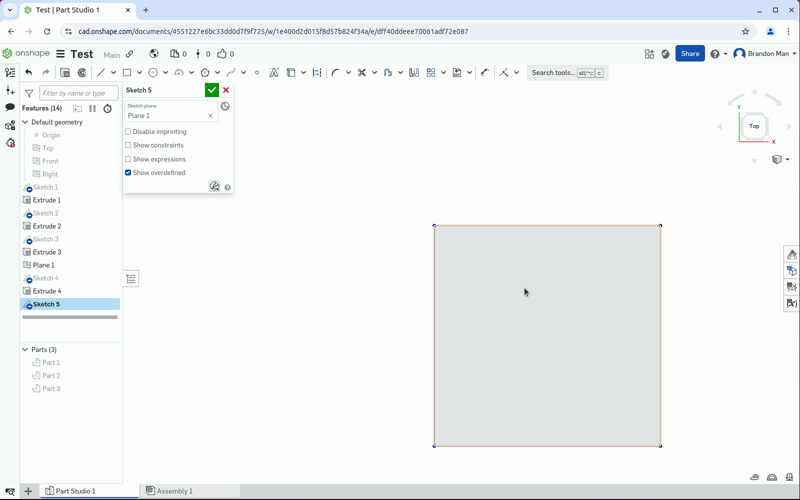
scroll(-6)
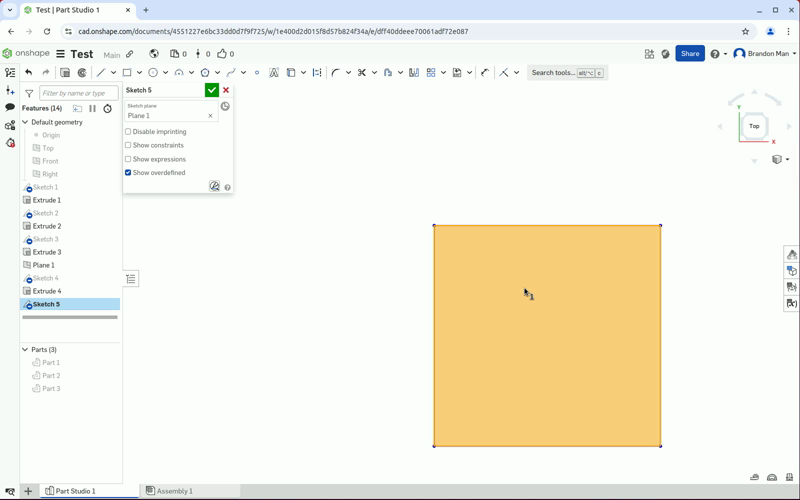
scroll(-6)
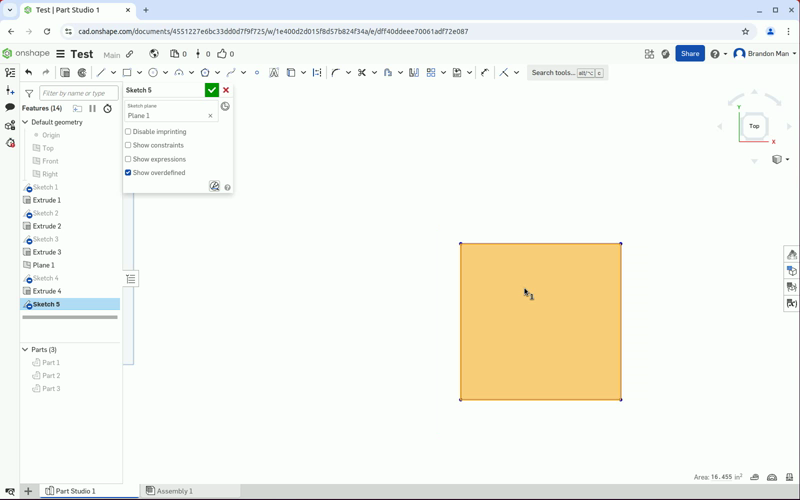
scroll(-6)
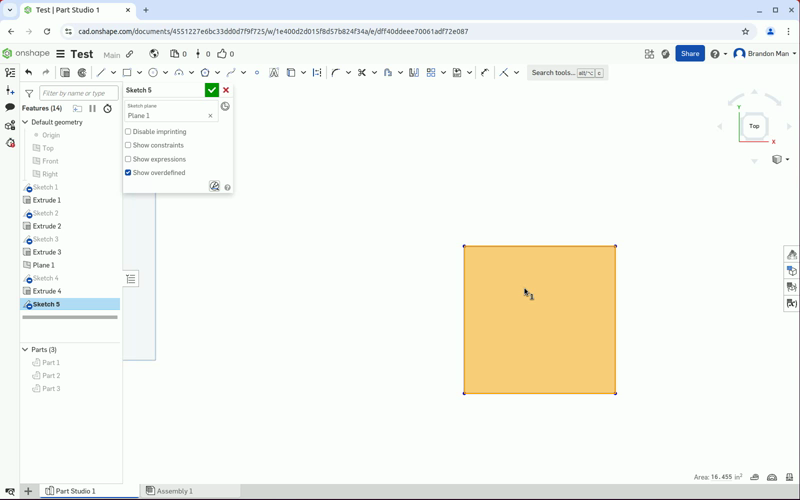
scroll(-6)
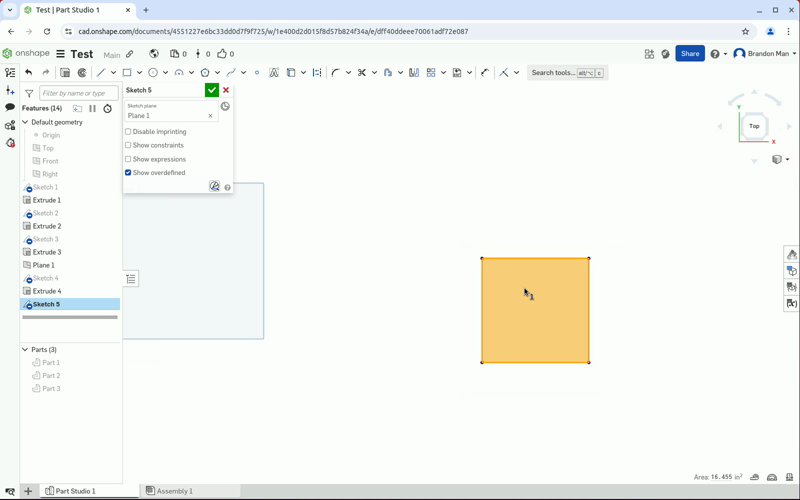
scroll(-6)
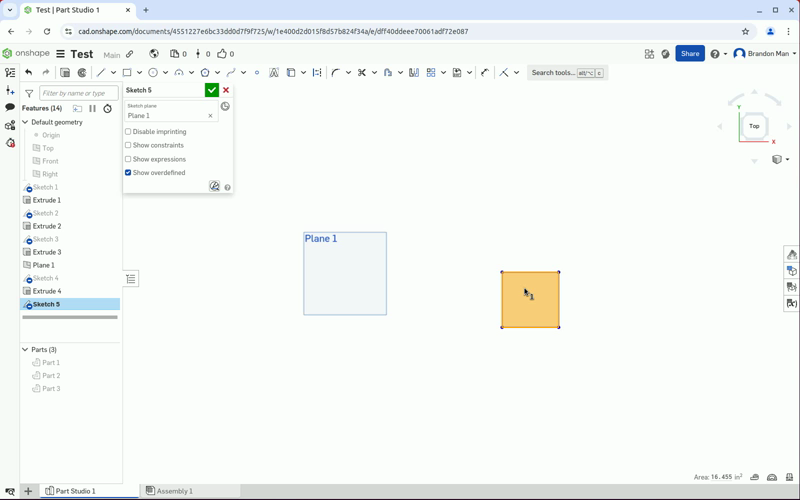
scroll(-6)
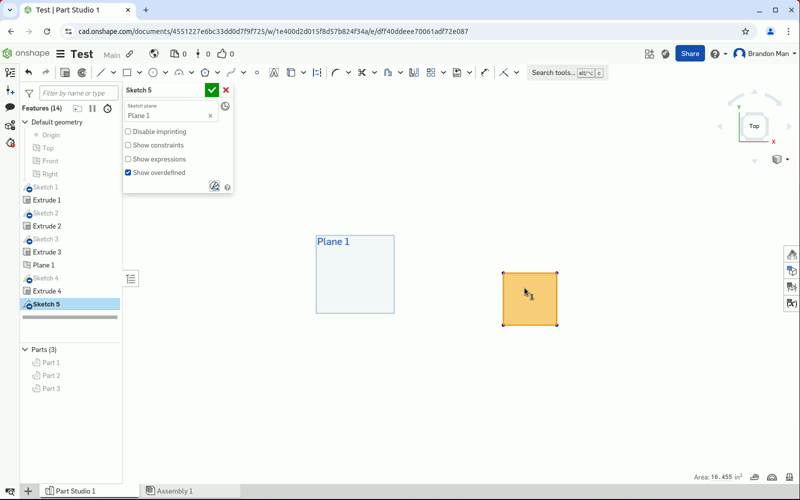
scroll(-6)
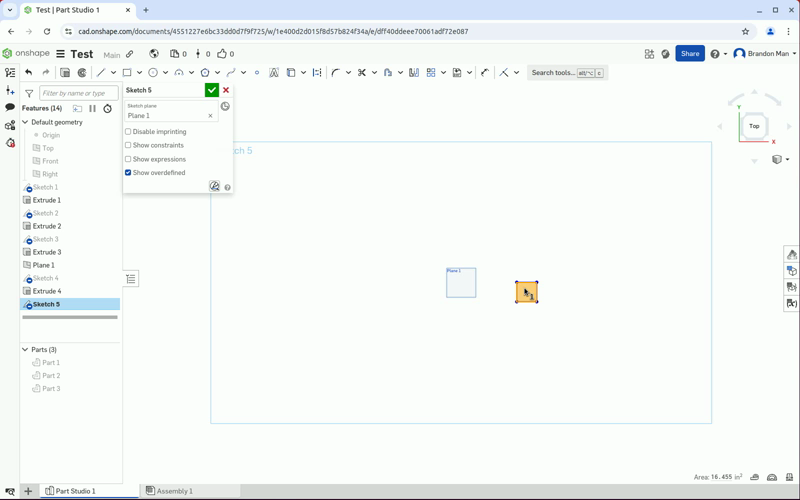
mouse_move(73, 352)
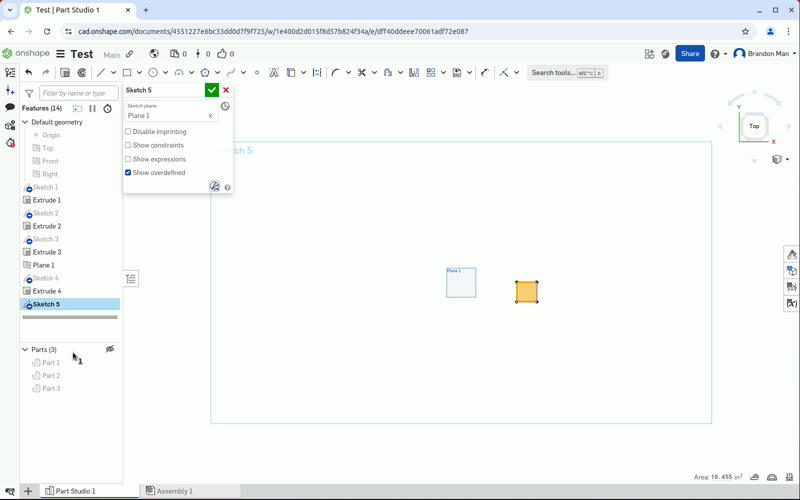
key(shift+y)
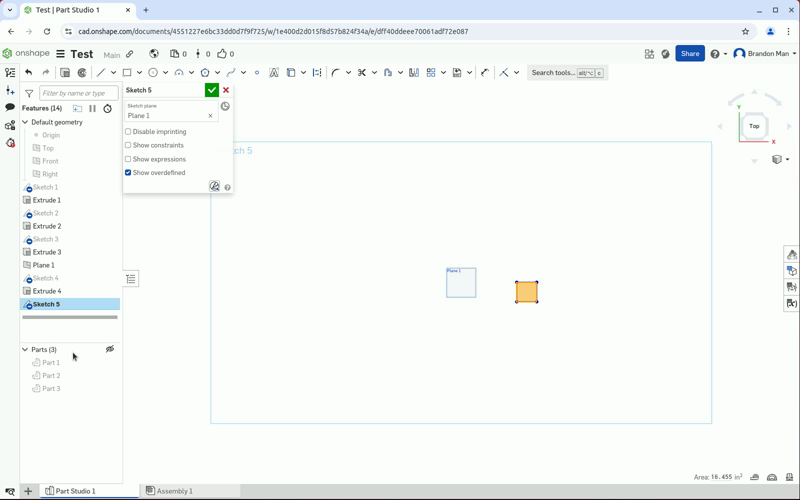
key(shift+e)
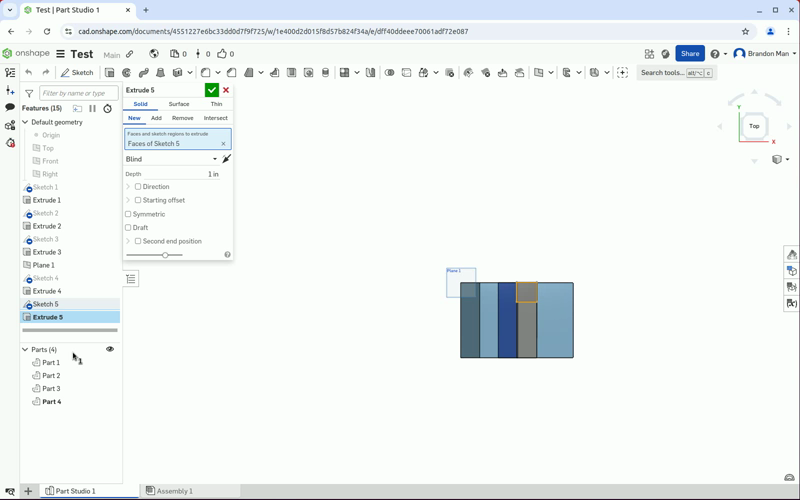
mouse_move(143, 106)
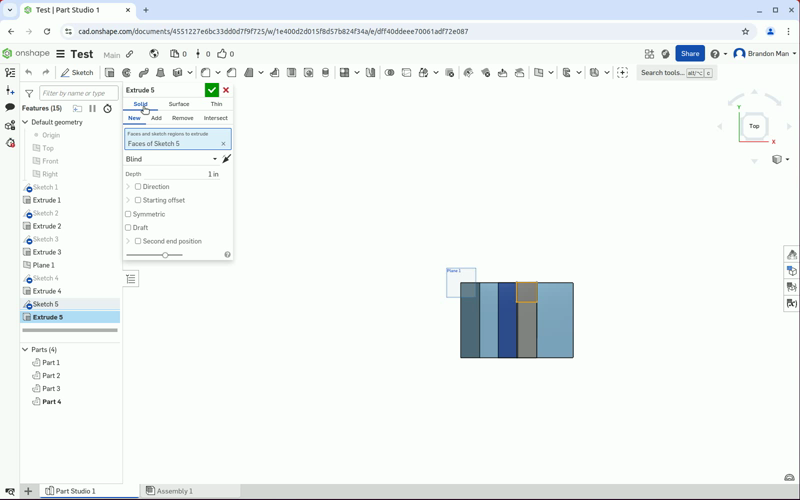
click(143, 106)
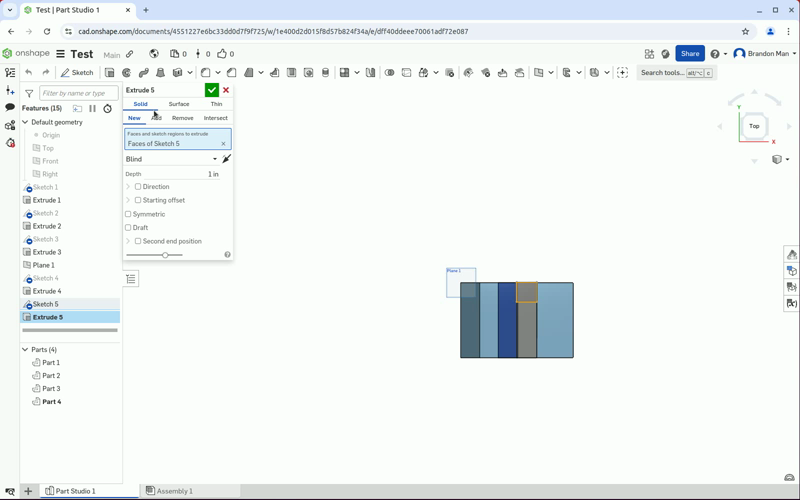
mouse_move(186, 120)
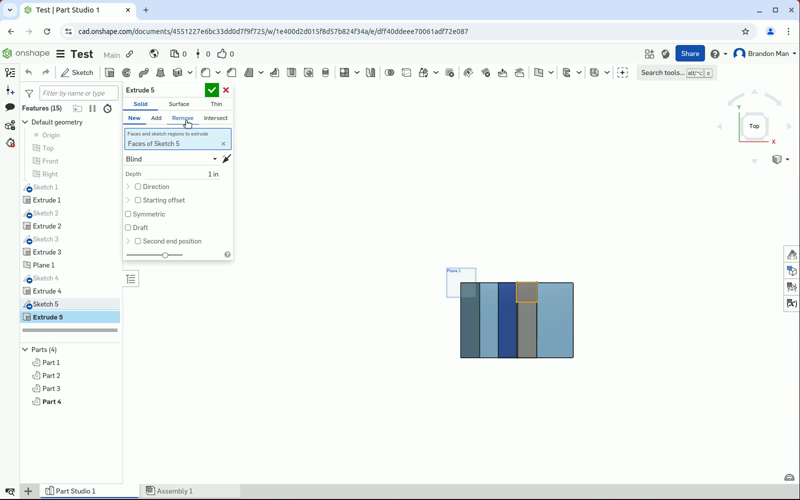
click(186, 120)
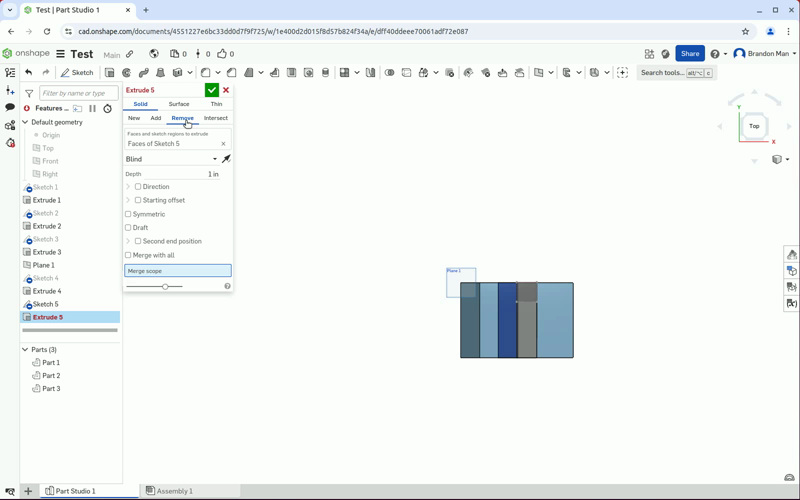
key(tab, 4)
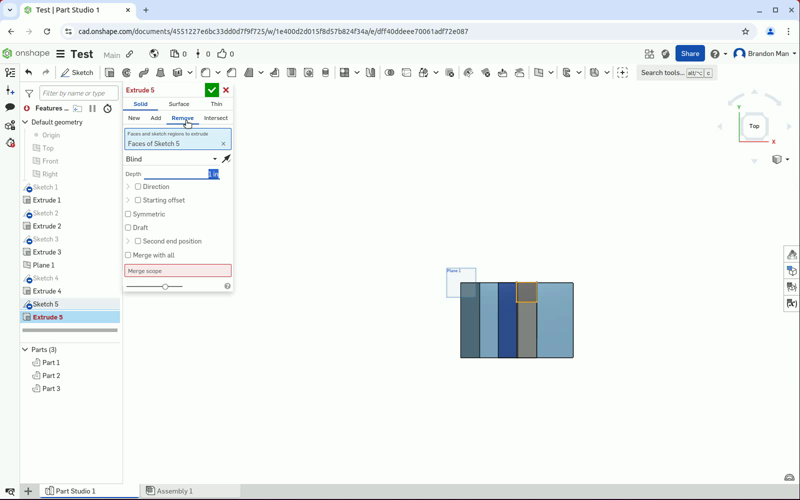
text(7.703)
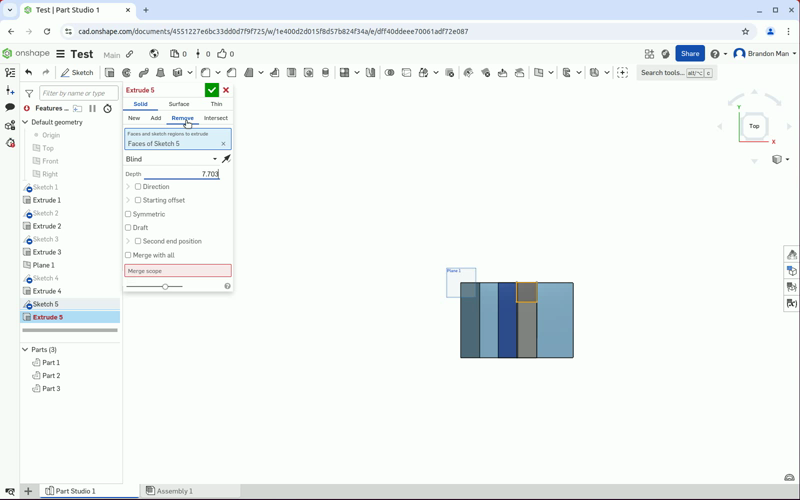
key(tab, 6)
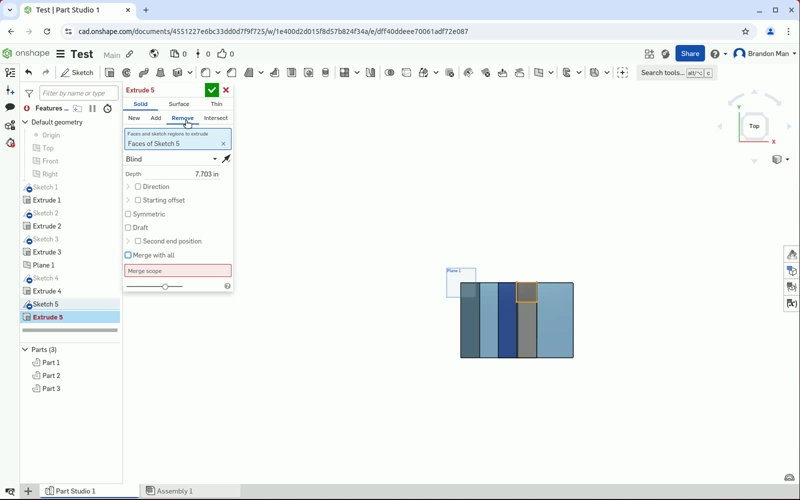
key(space)
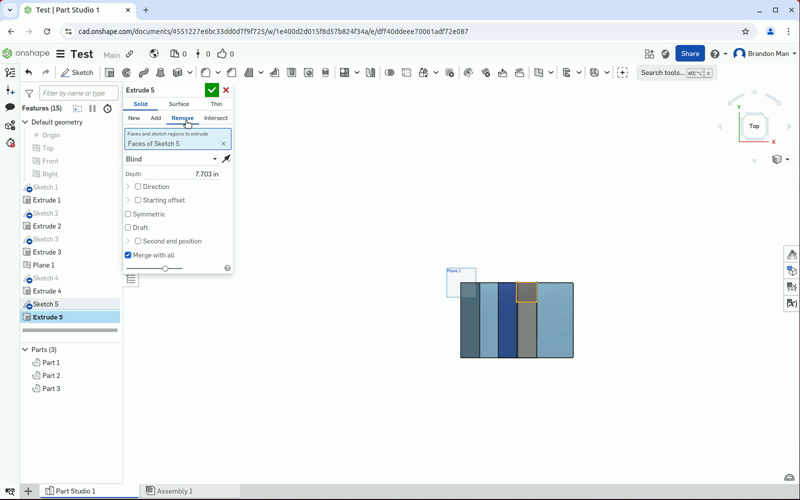
key(enter)
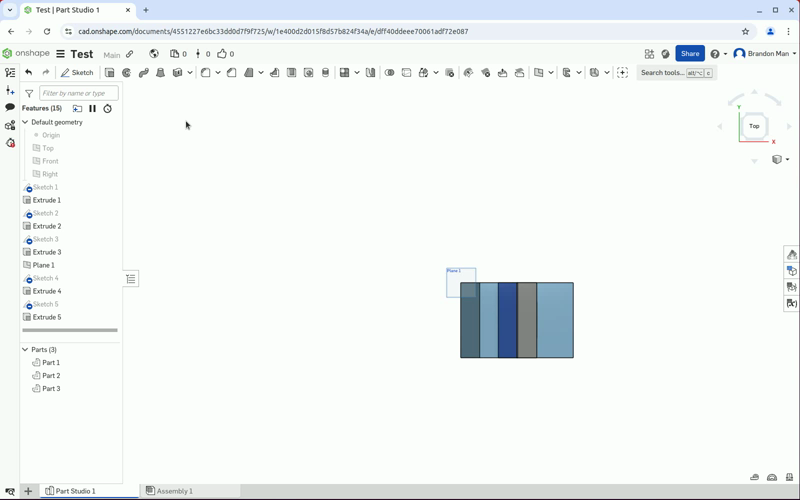
key(shift+h)
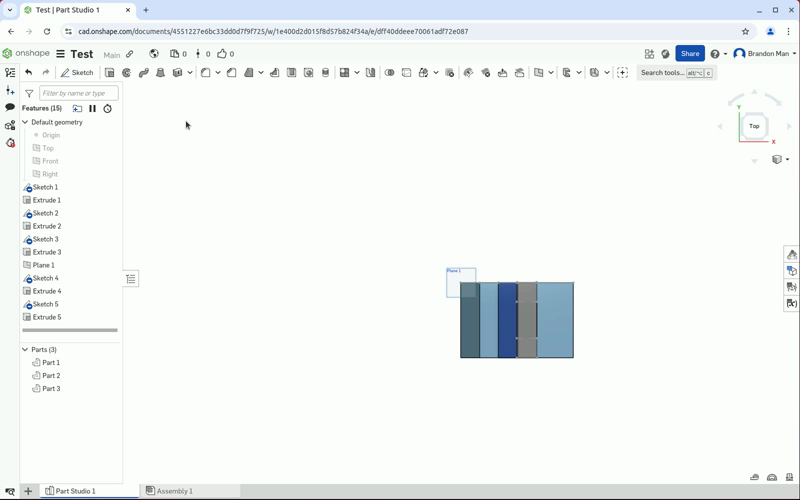
key(shift+h)
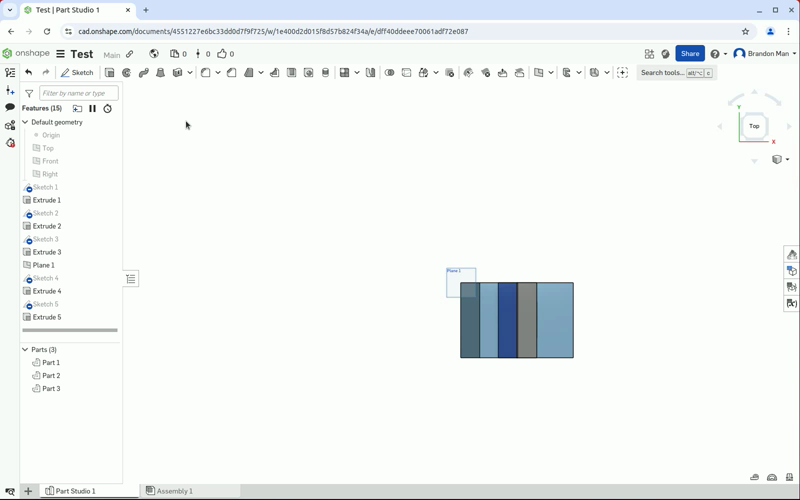
mouse_move(73, 189)
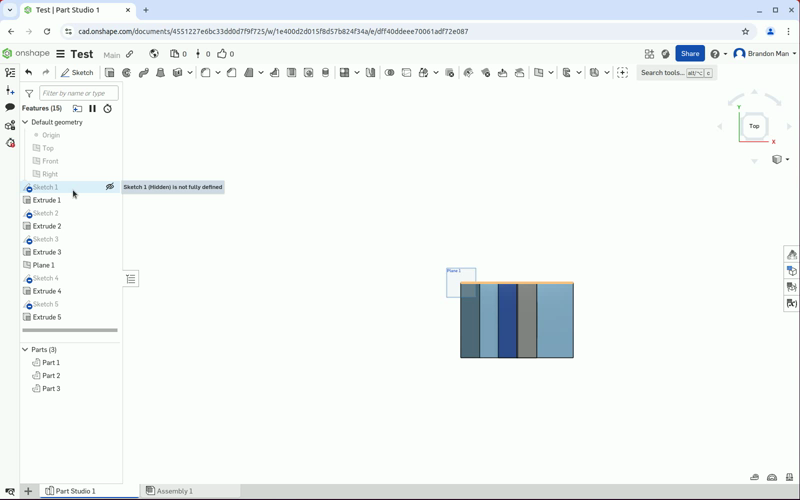
click(73, 189)
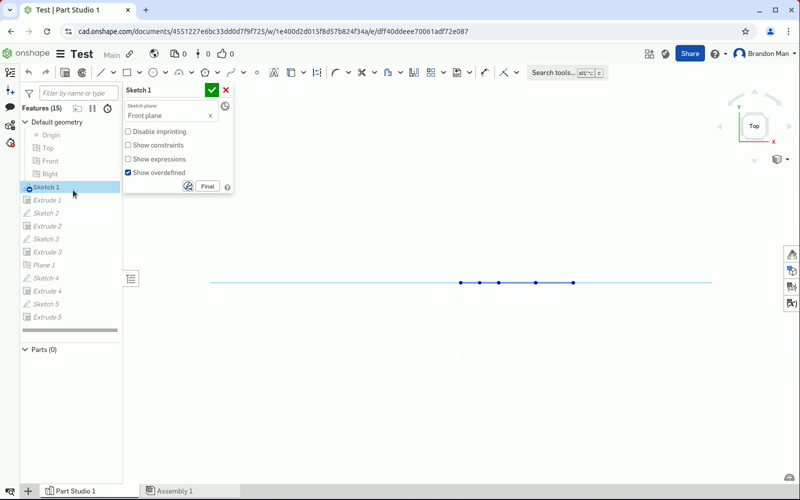
mouse_move(229, 92)
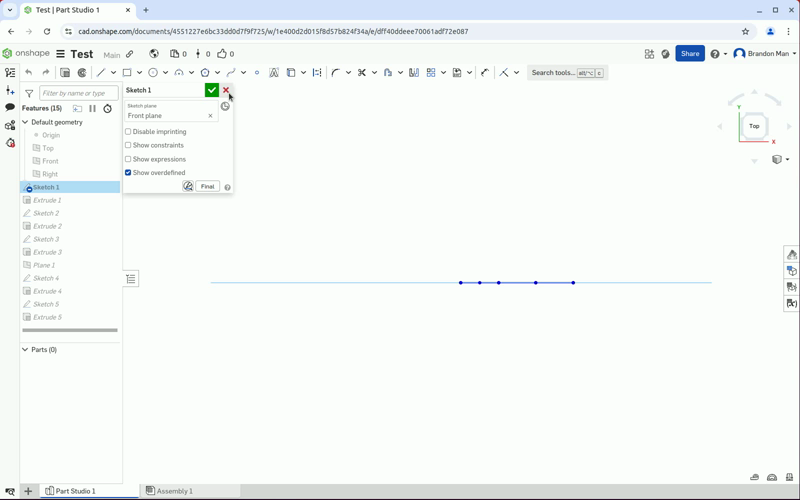
click(229, 92)
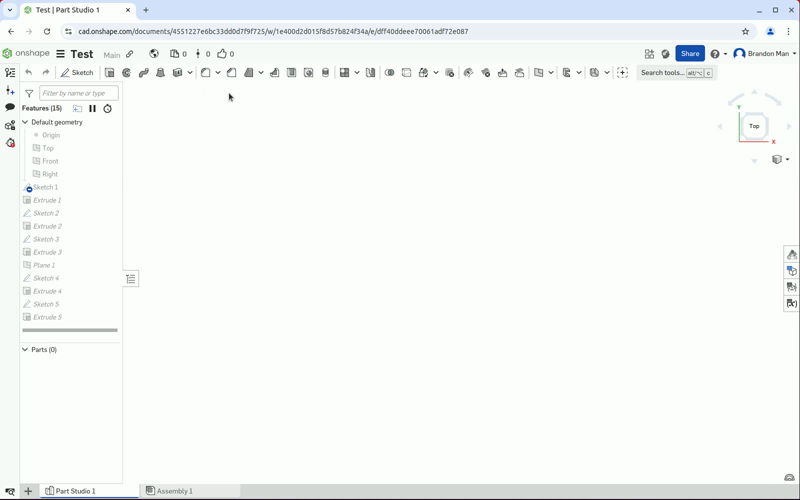
key(shift+s)
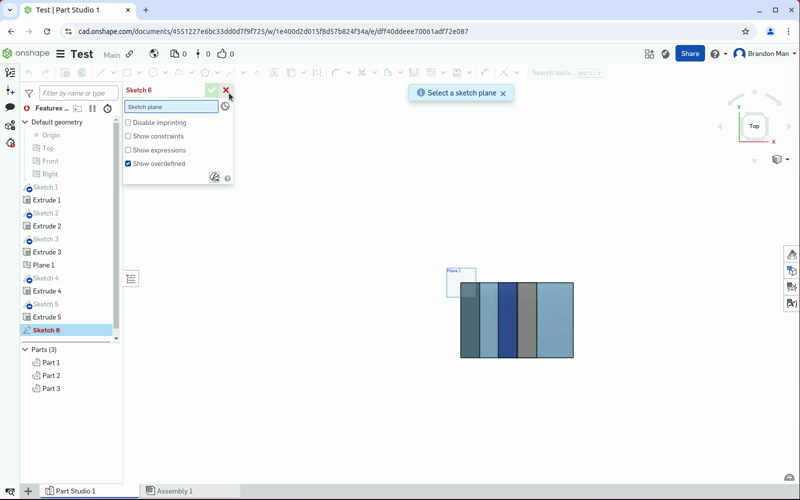
mouse_move(69, 267)
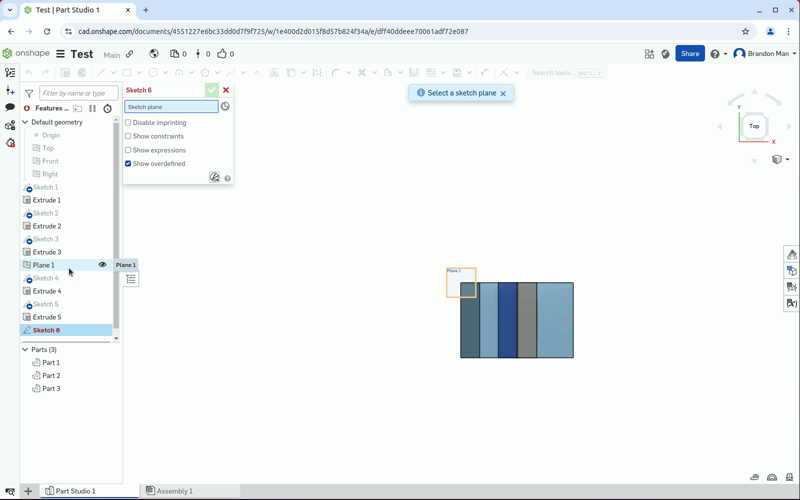
click(69, 267)
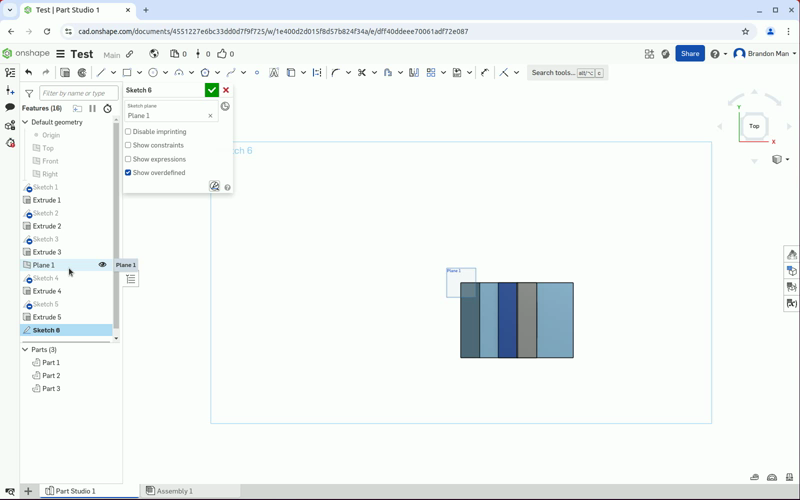
mouse_move(73, 352)
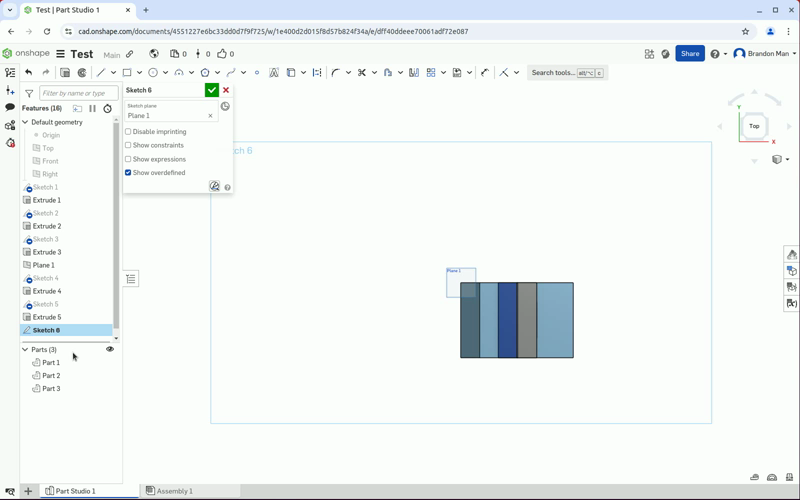
key(y)
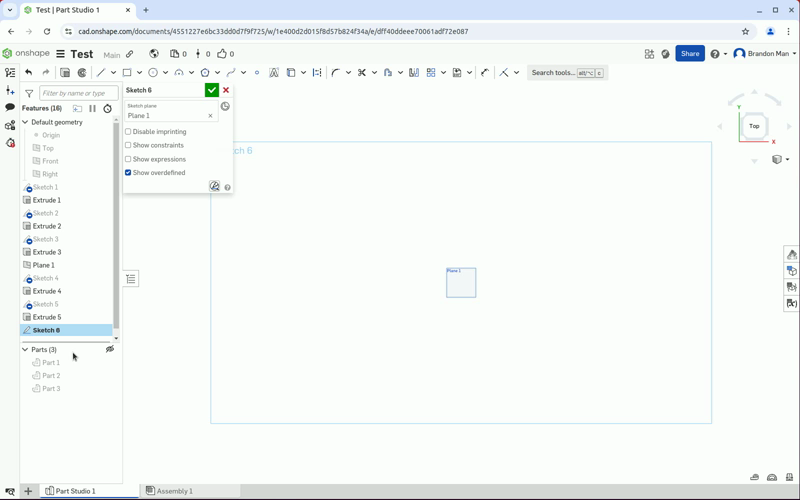
key(l)
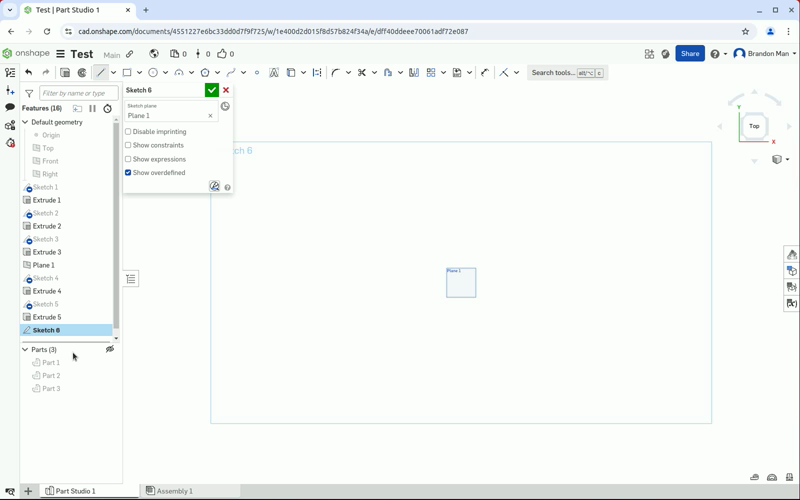
key_down(shift)
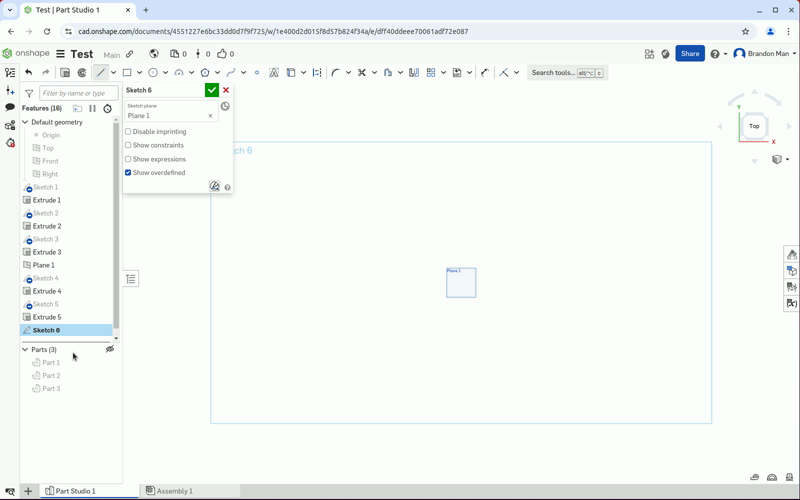
mouse_move(498, 357)
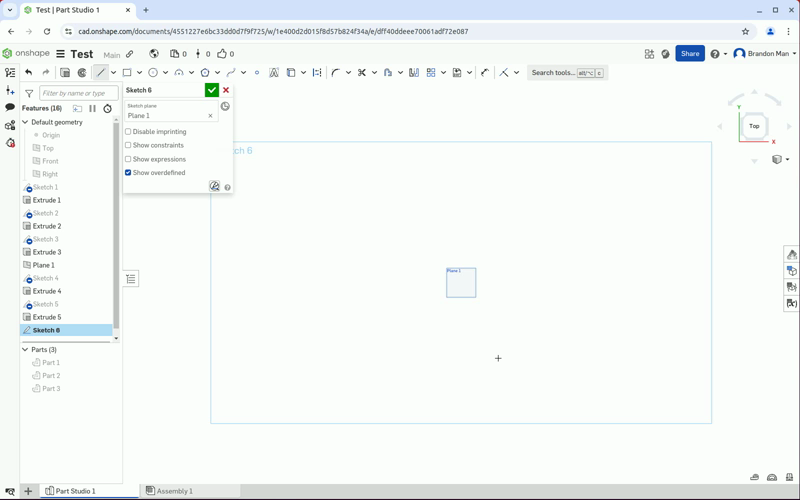
click(498, 357)
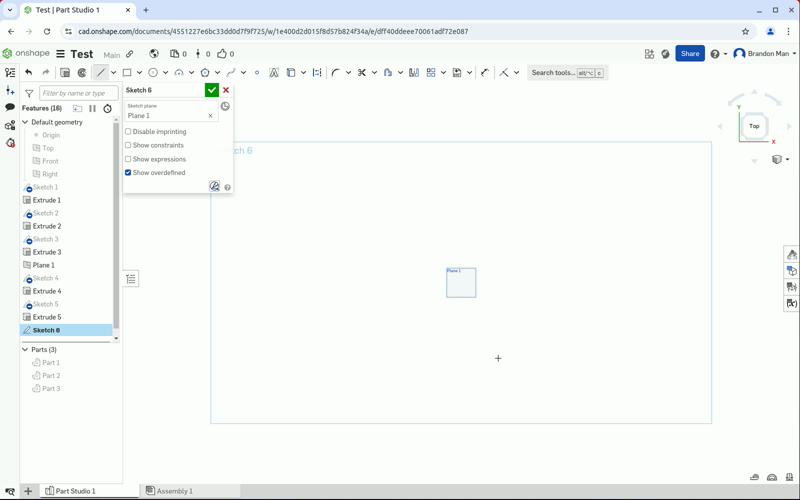
key_up(shift)
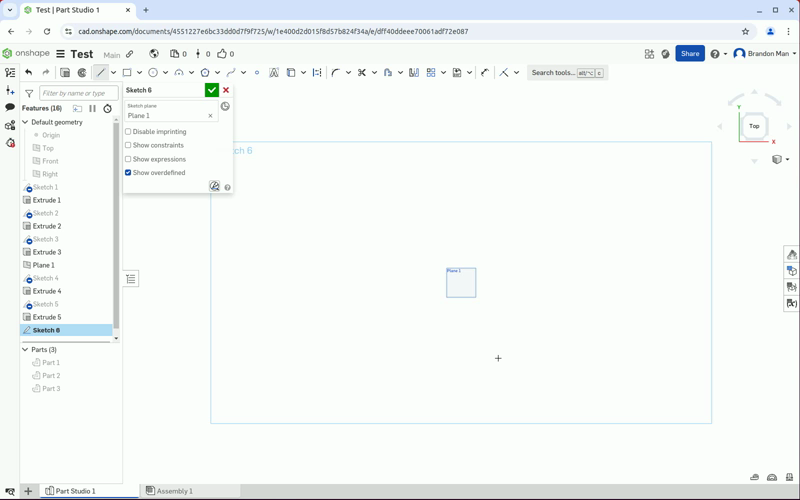
key_down(shift)
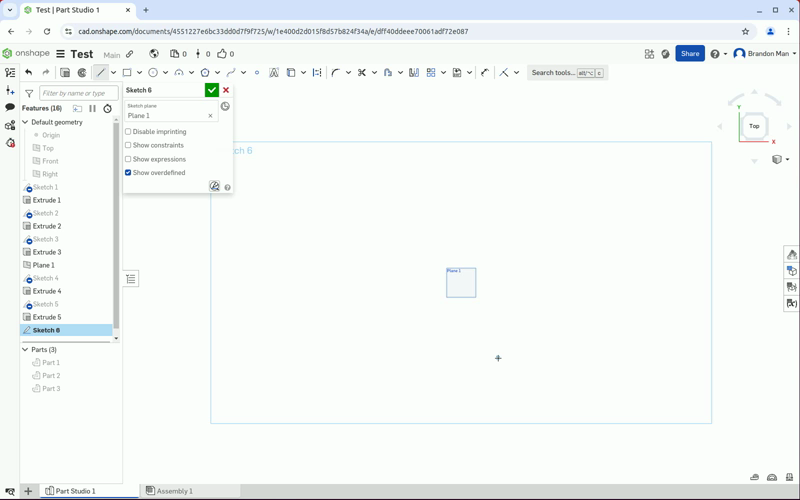
mouse_move(528, 357)
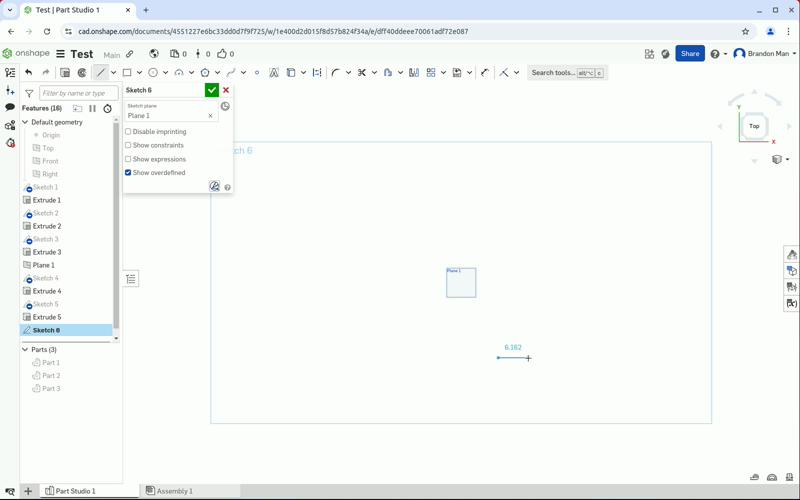
mouse_move(518, 357)
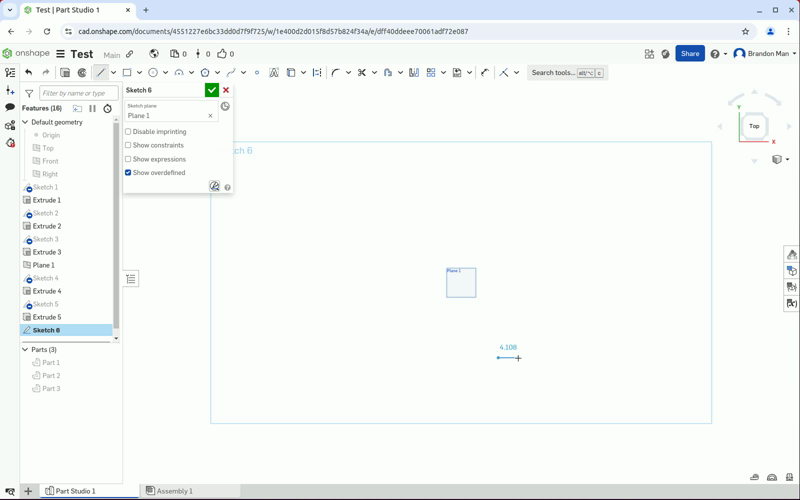
click(518, 357)
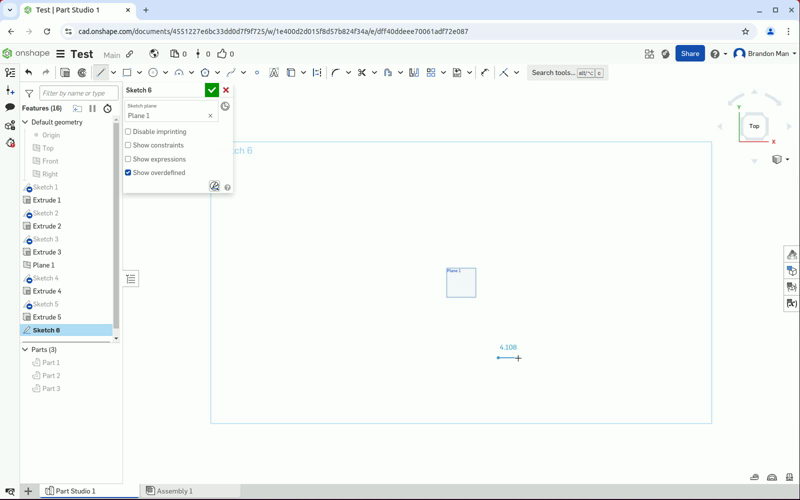
key_up(shift)
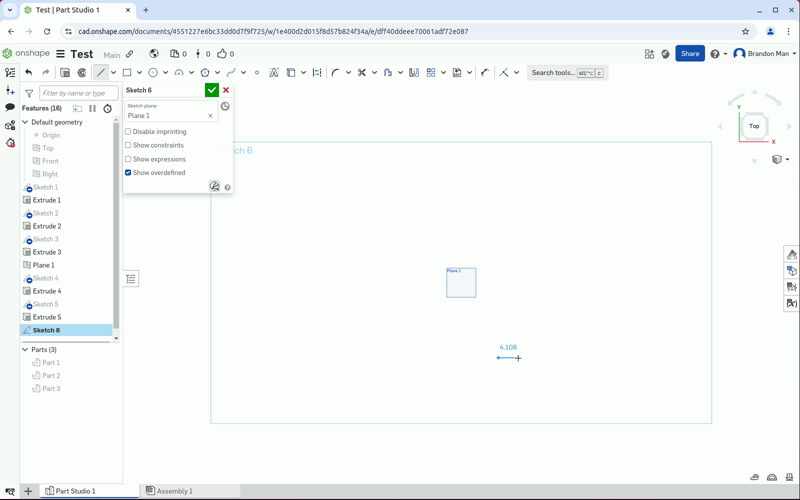
key_down(shift)
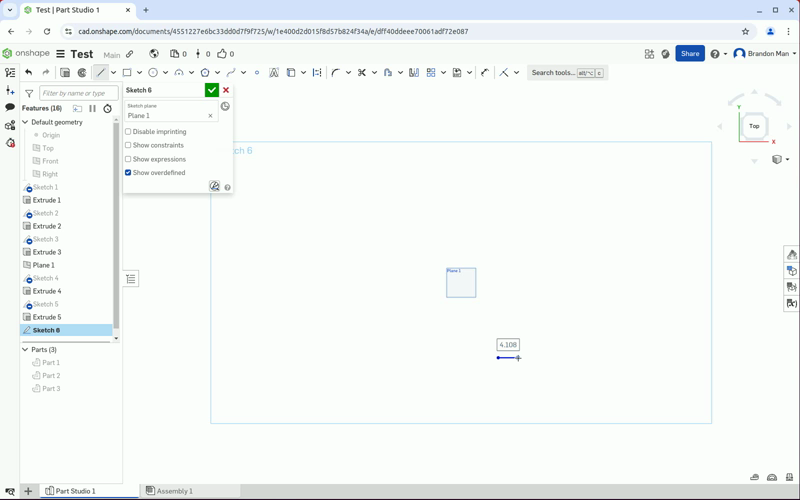
mouse_move(548, 357)
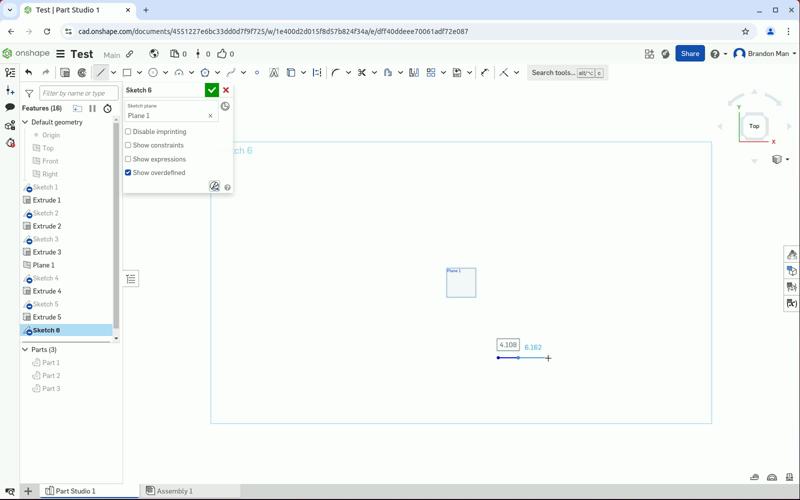
mouse_move(518, 338)
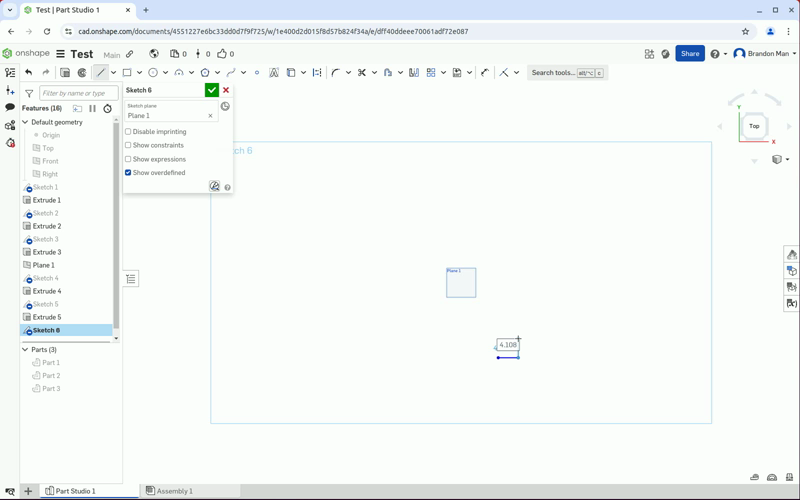
click(518, 338)
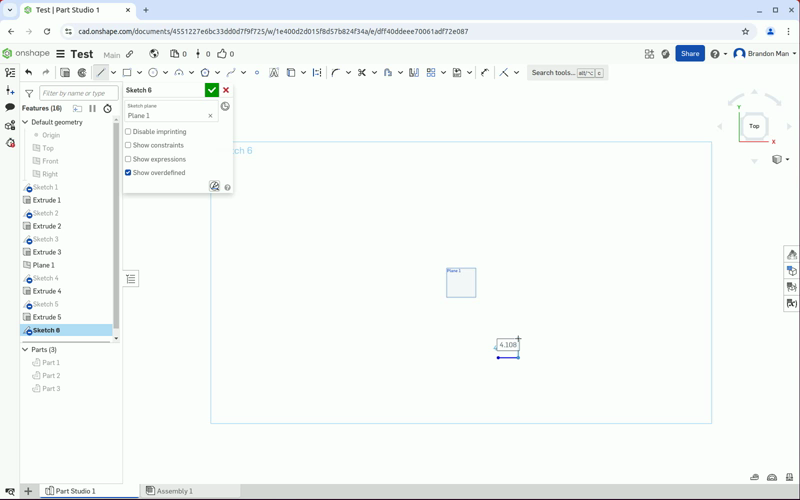
key_up(shift)
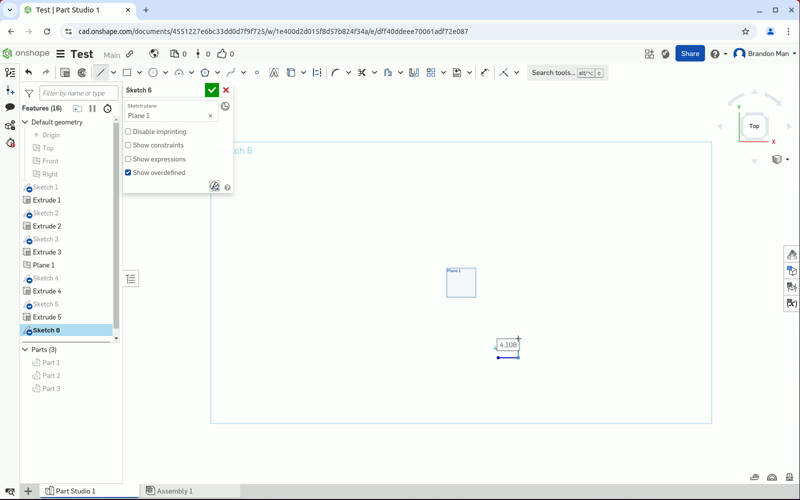
key_down(shift)
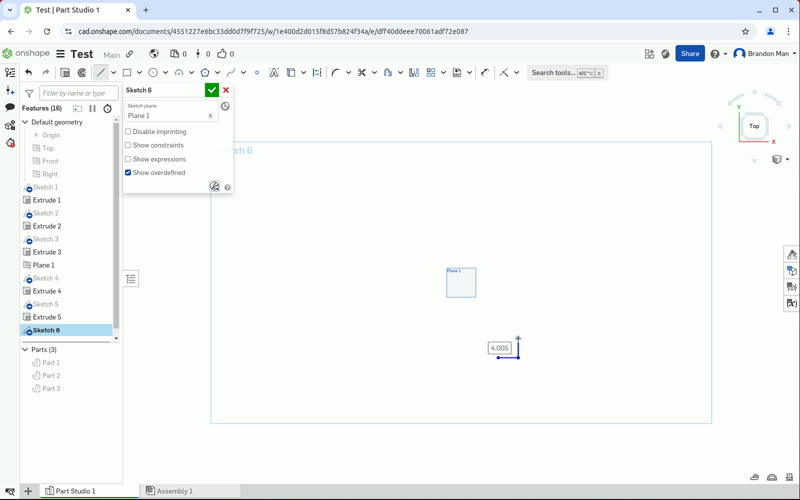
mouse_move(548, 338)
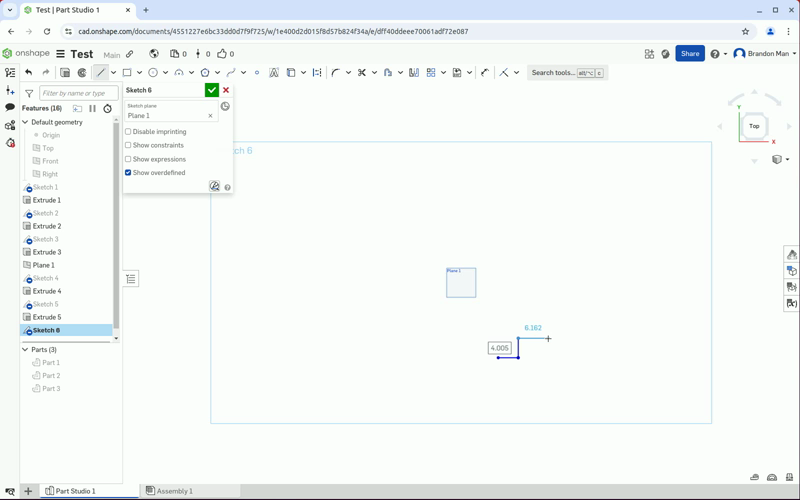
mouse_move(498, 338)
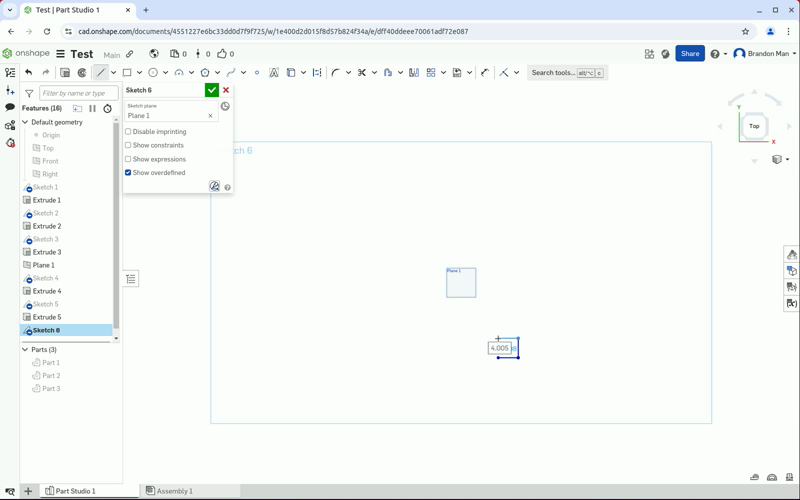
click(498, 338)
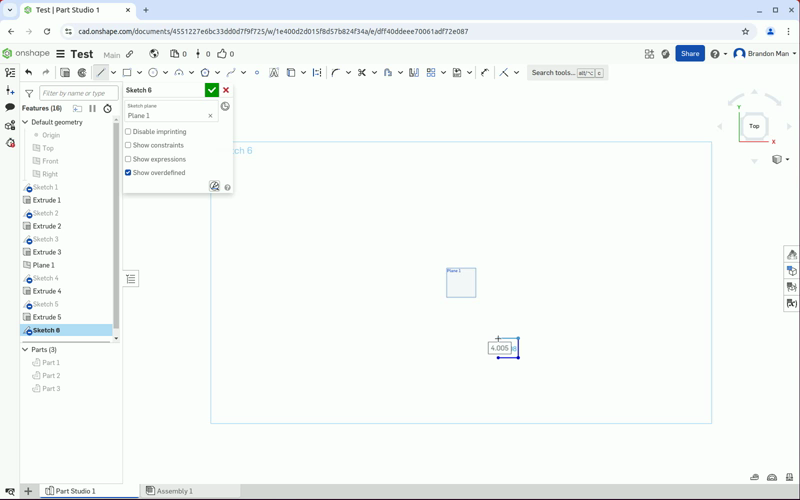
key_up(shift)
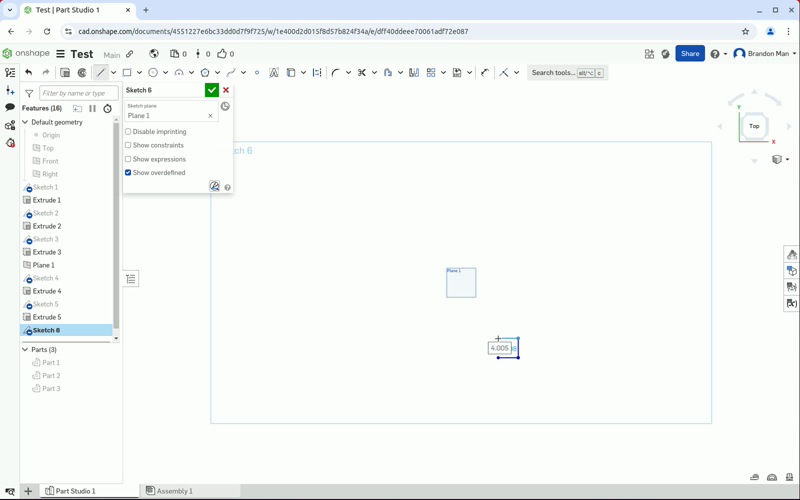
mouse_move(528, 338)
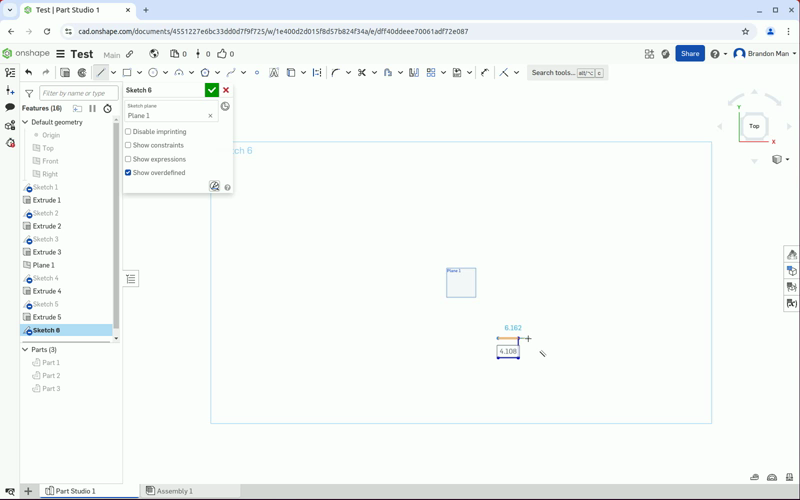
key_down(shift)
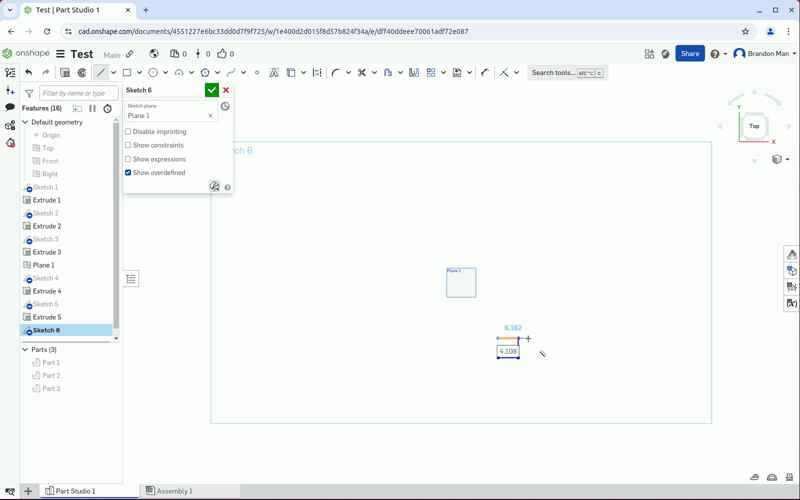
mouse_move(498, 357)
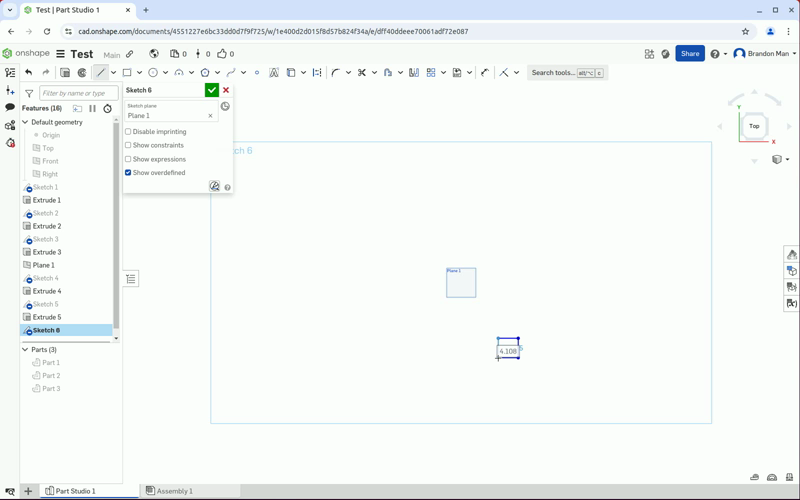
key_up(shift)
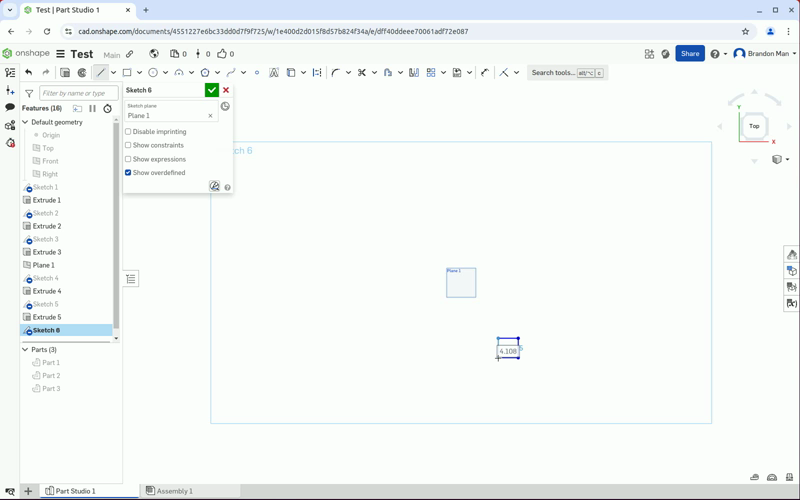
click(498, 357)
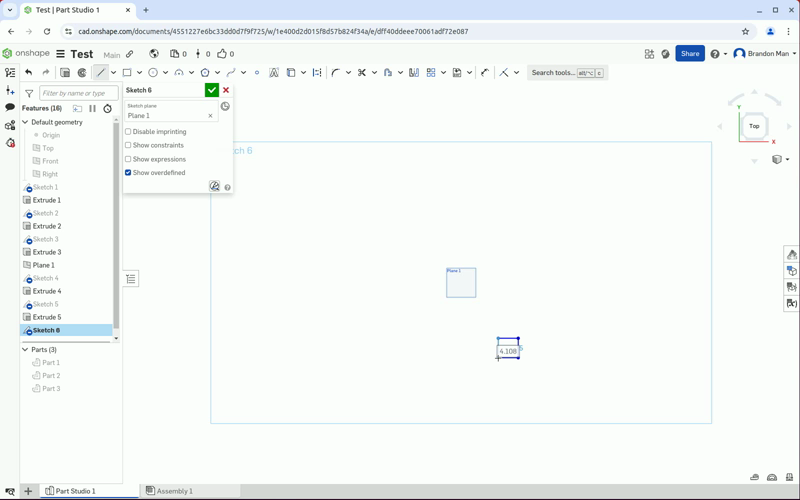
key(esc)
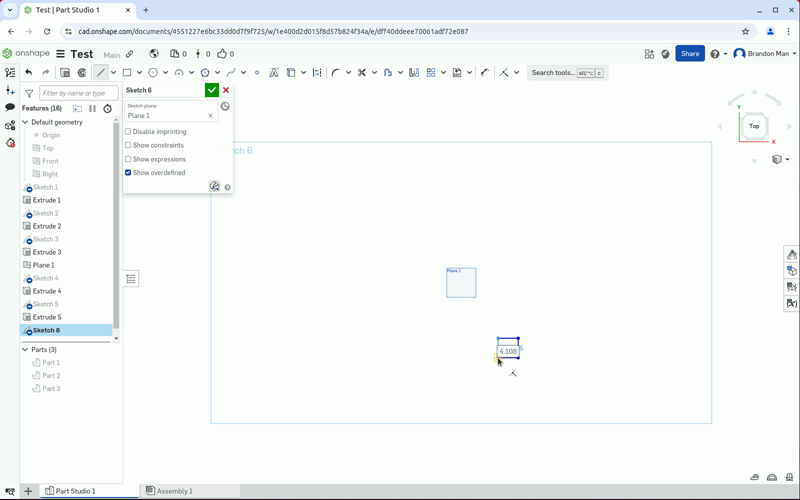
mouse_move(505, 353)
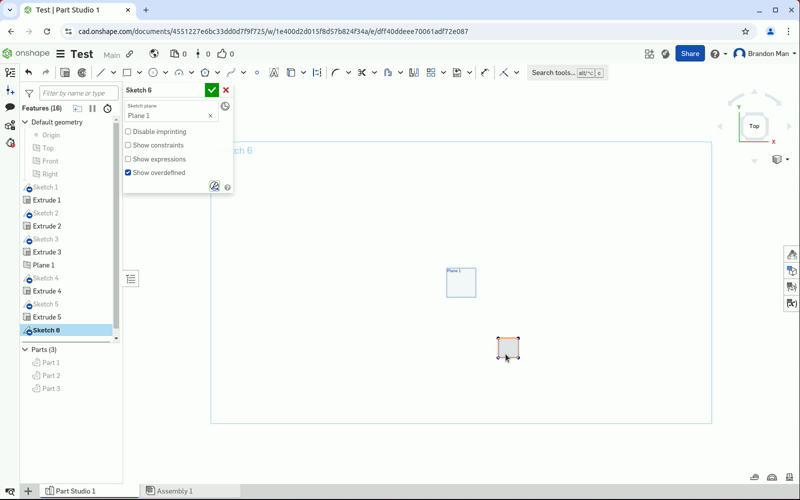
scroll(6)
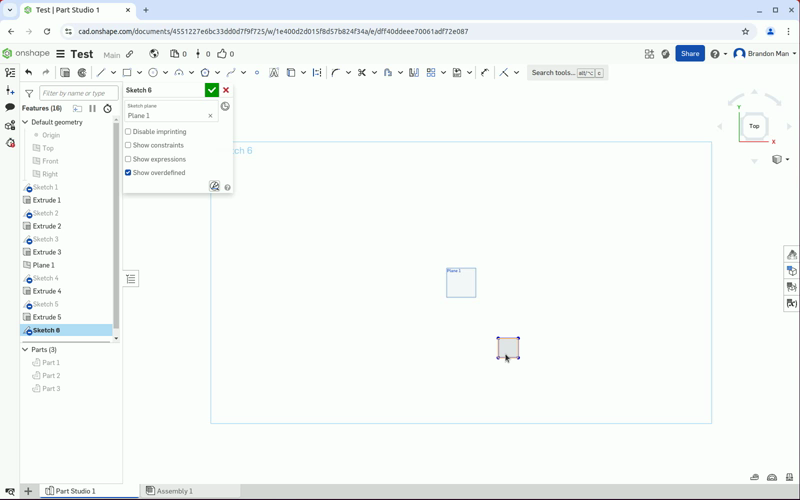
scroll(6)
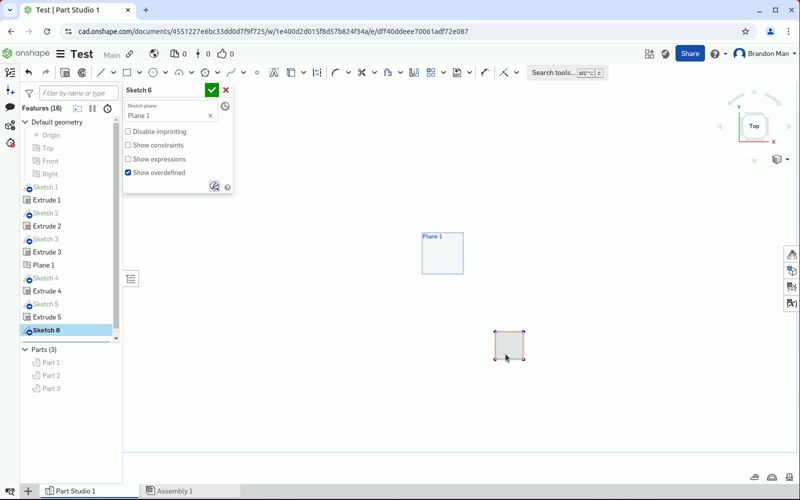
scroll(6)
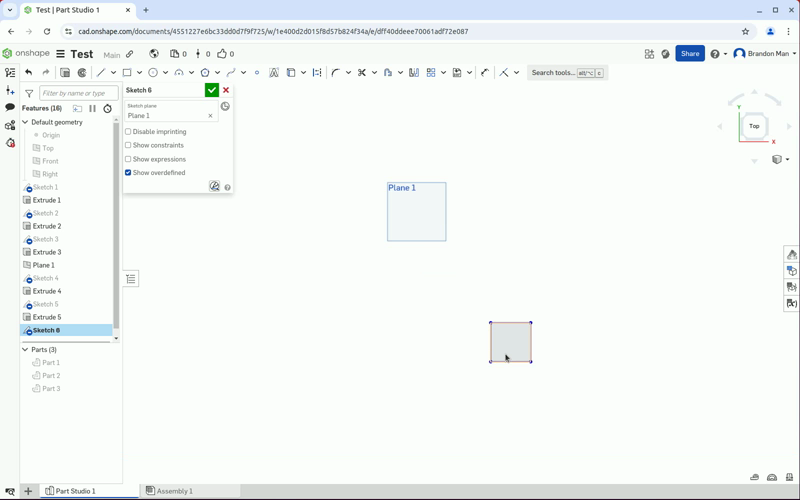
scroll(6)
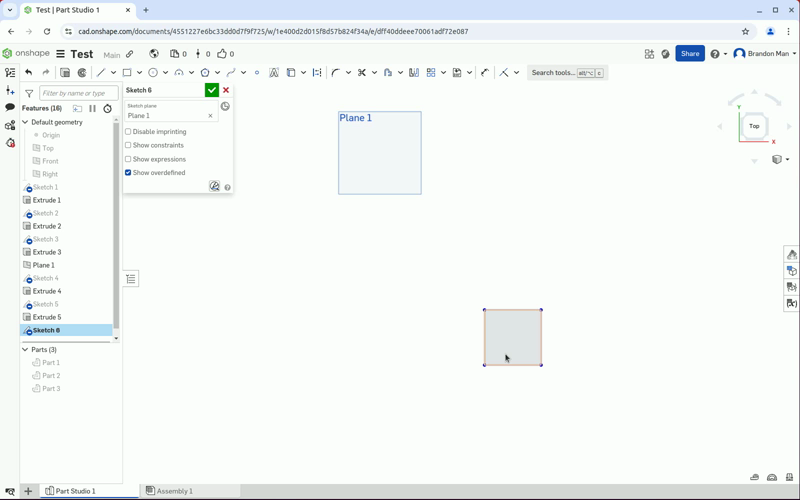
scroll(6)
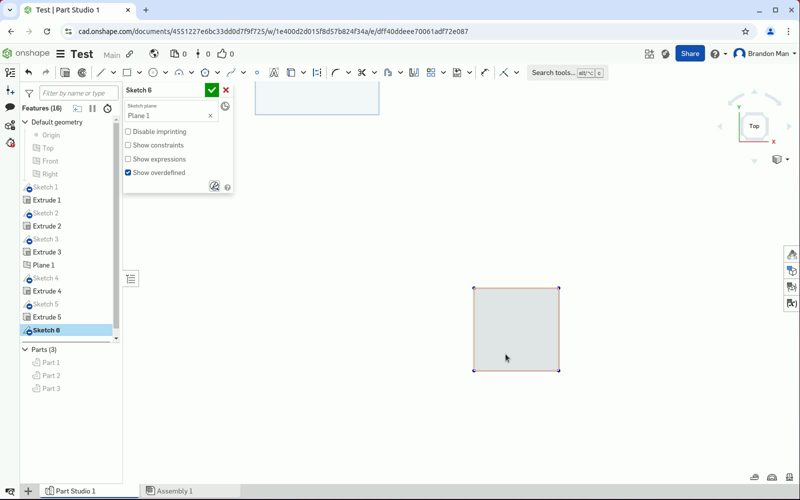
scroll(6)
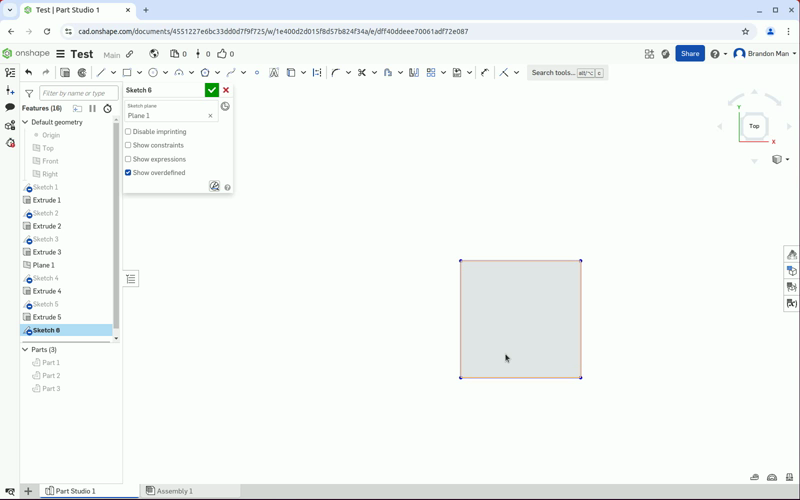
scroll(6)
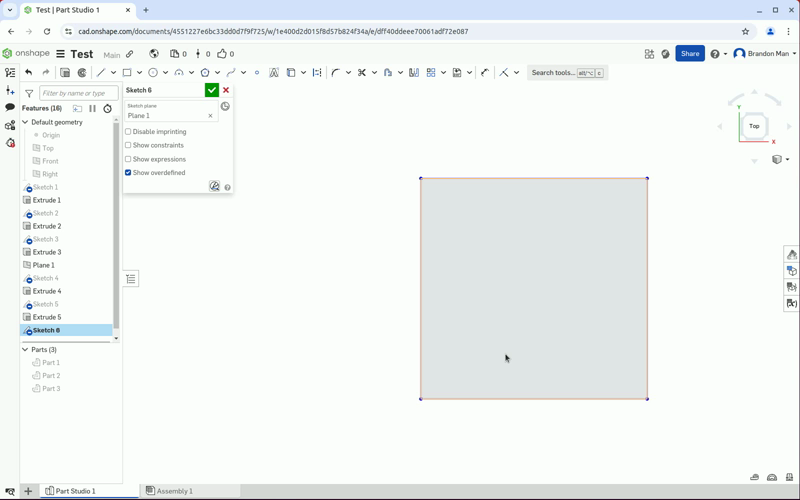
click(505, 353)
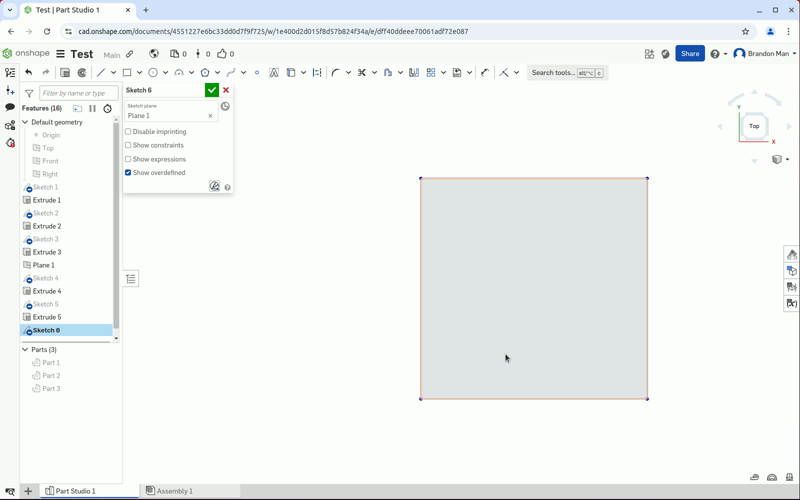
scroll(-6)
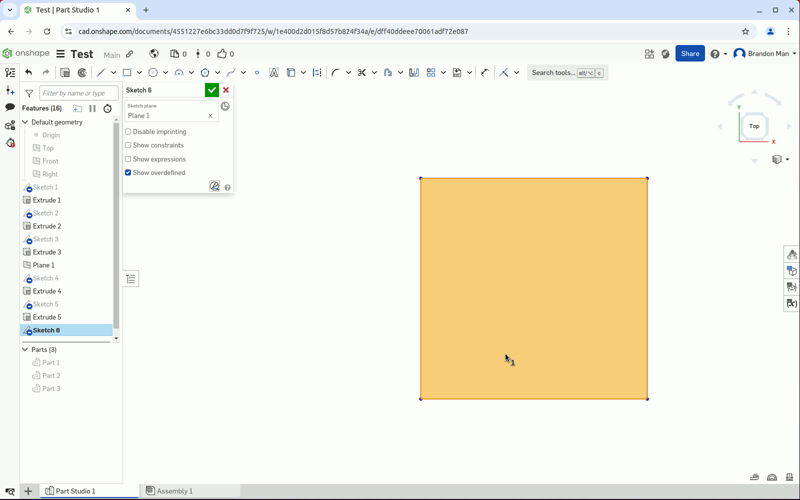
scroll(-6)
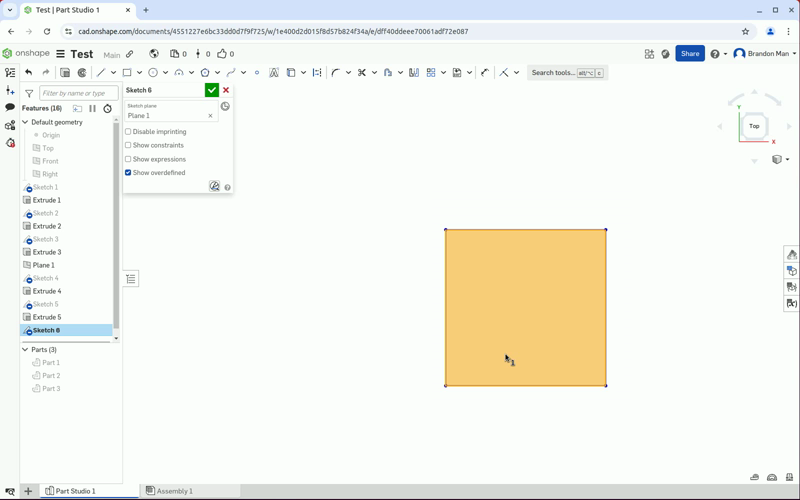
scroll(-6)
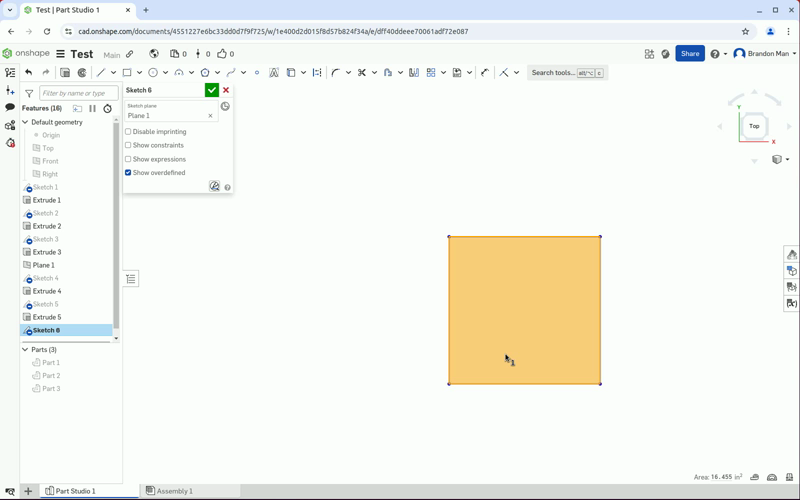
scroll(-6)
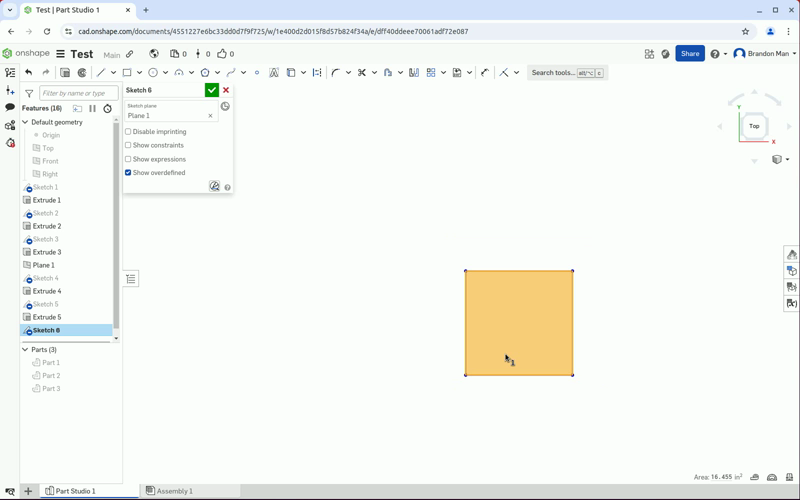
scroll(-6)
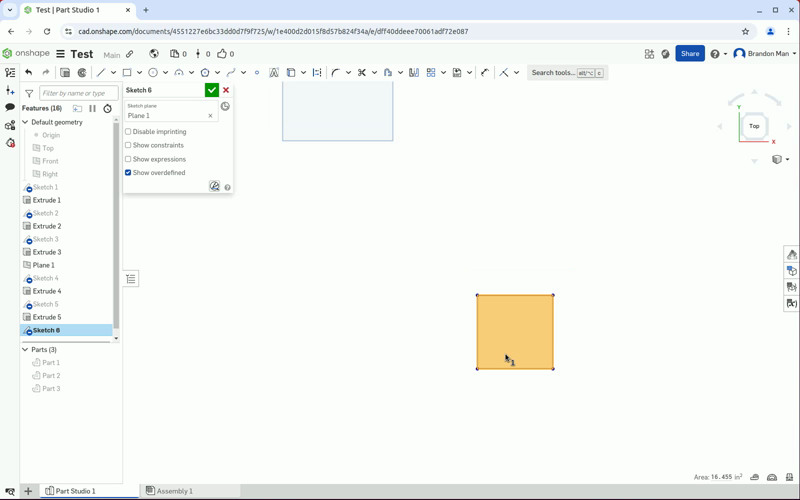
scroll(-6)
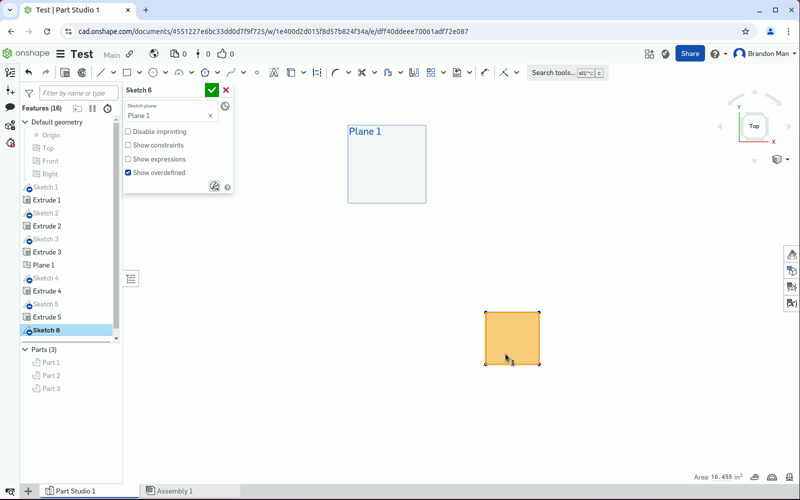
scroll(-6)
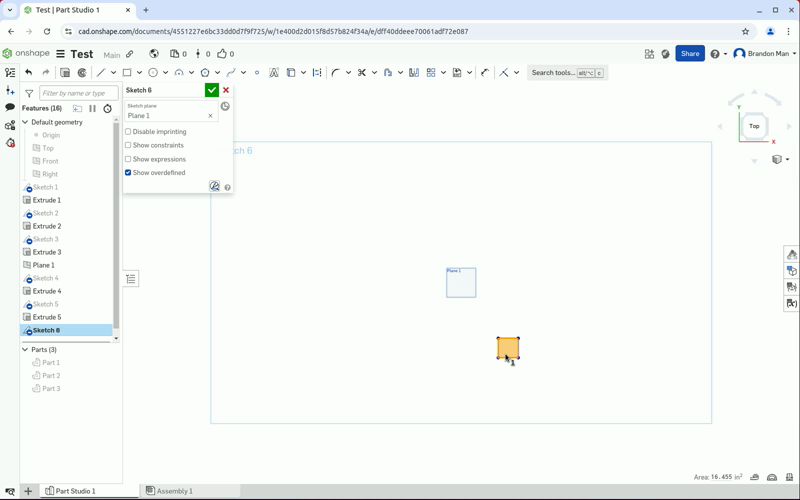
mouse_move(73, 352)
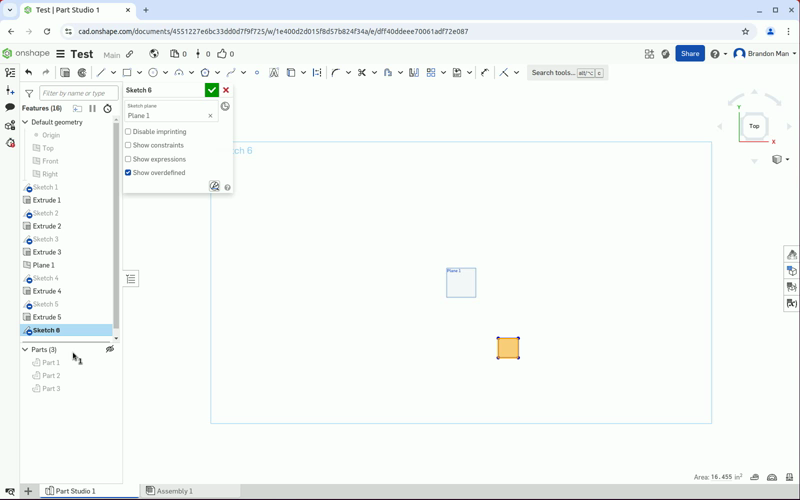
key(shift+y)
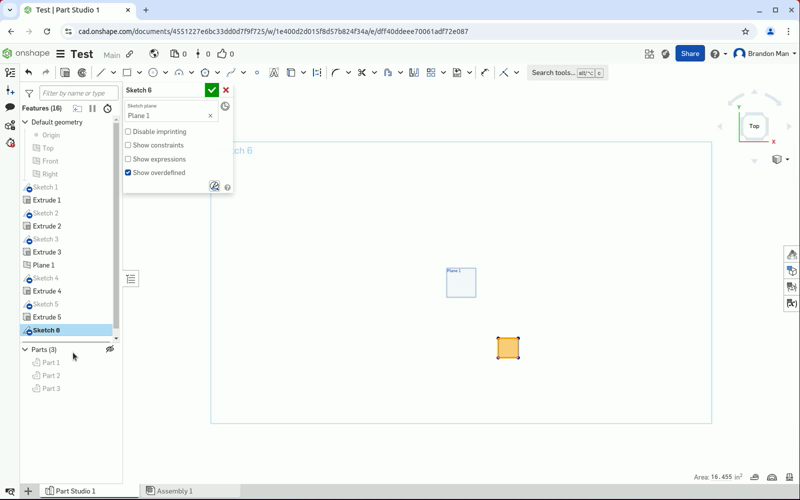
key(shift+e)
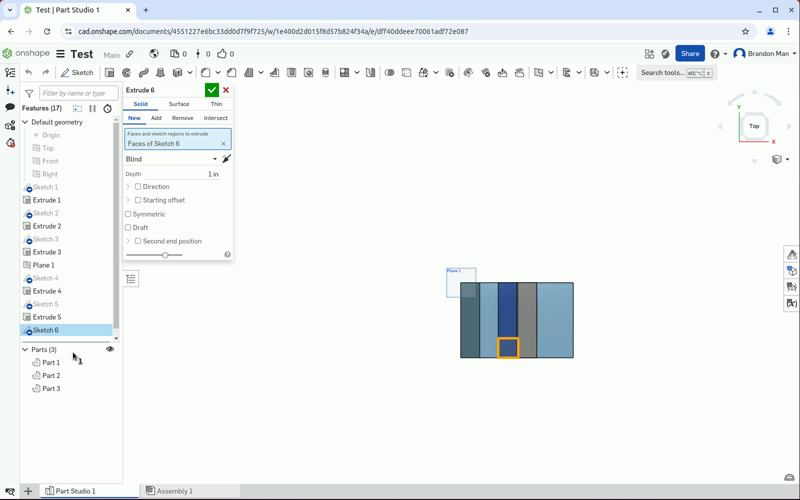
mouse_move(143, 106)
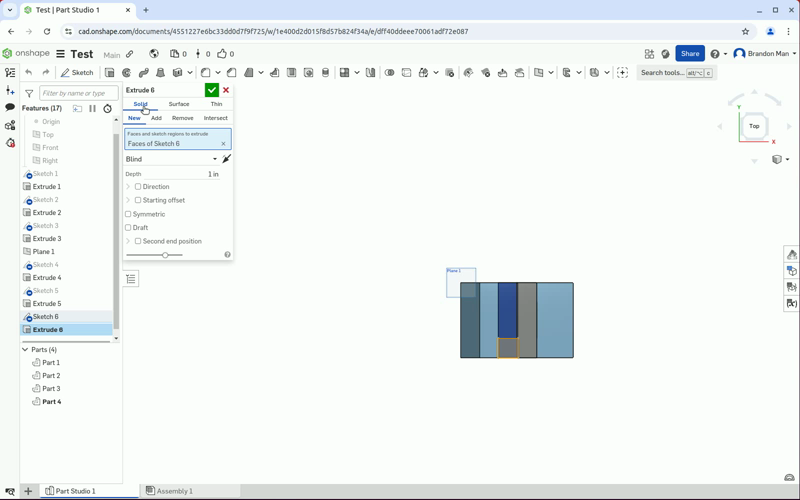
click(143, 106)
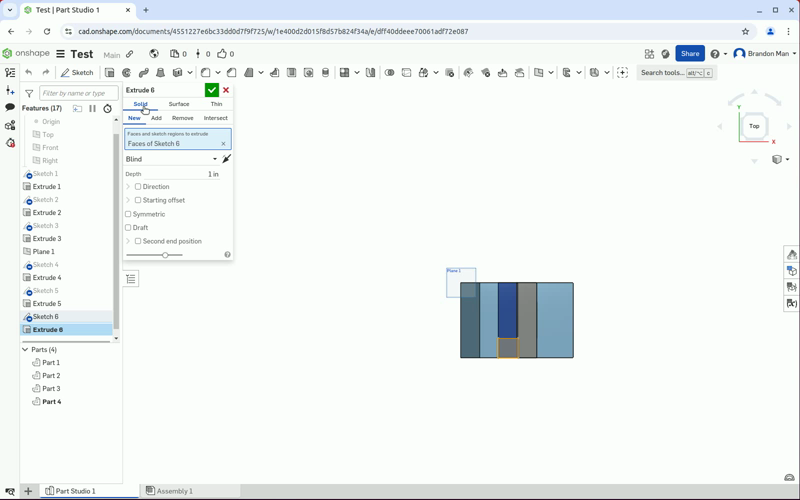
mouse_move(186, 120)
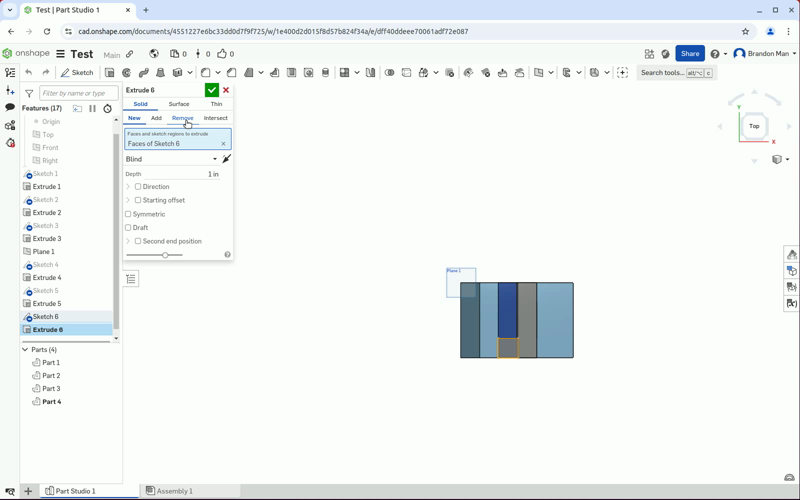
click(186, 120)
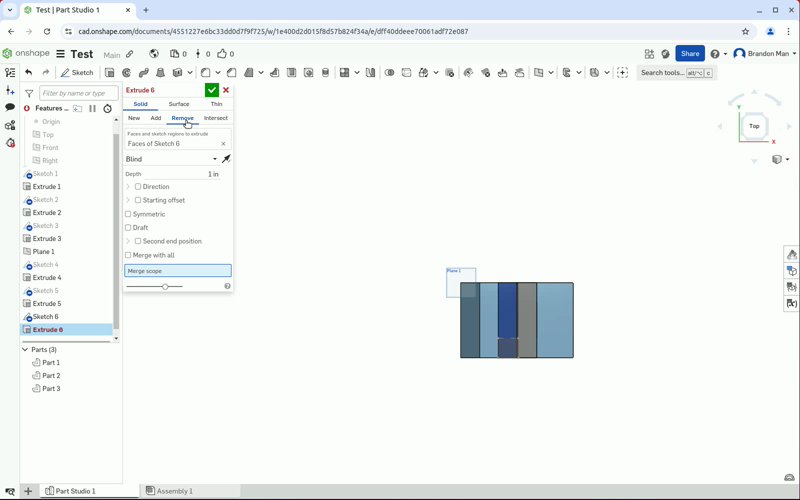
key(tab, 4)
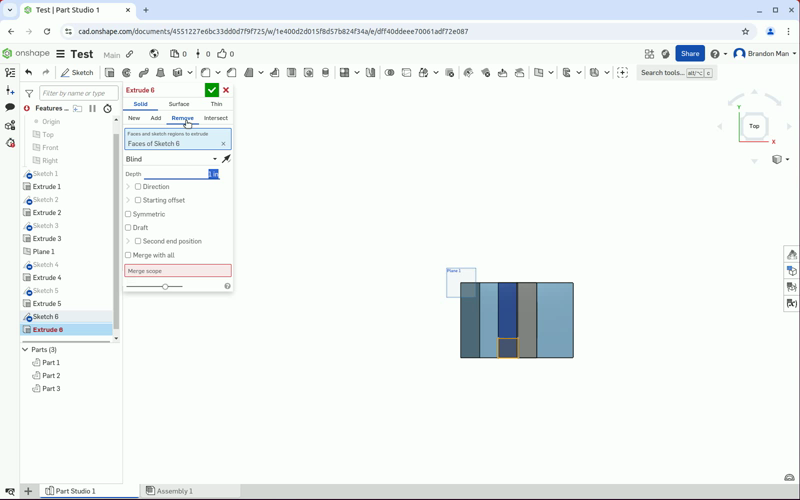
text(7.703)
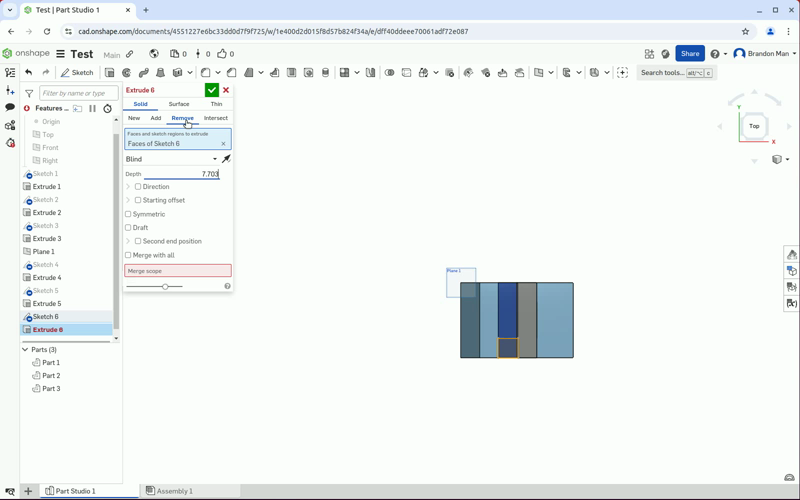
key(tab, 6)
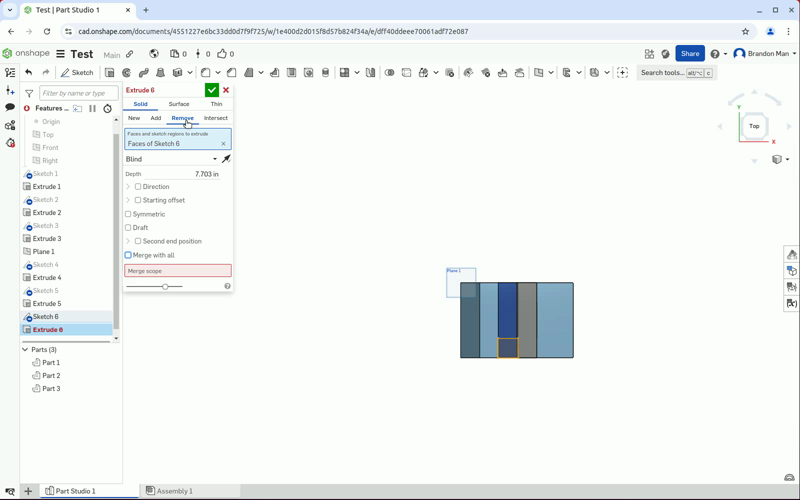
key(space)
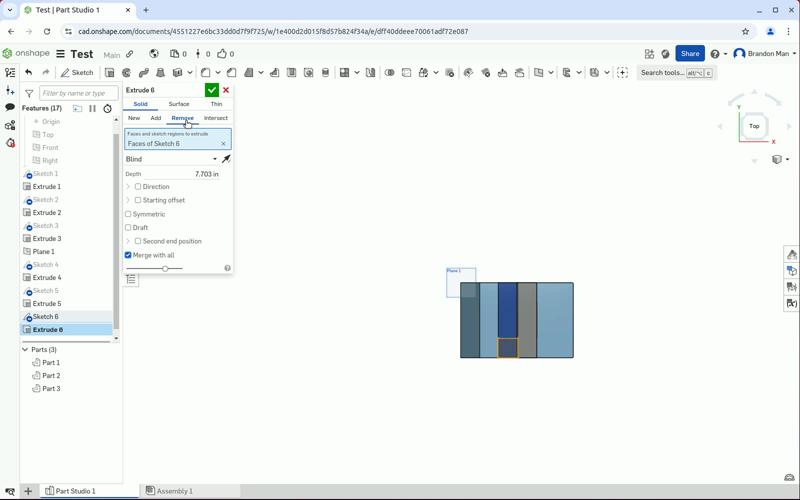
key(enter)
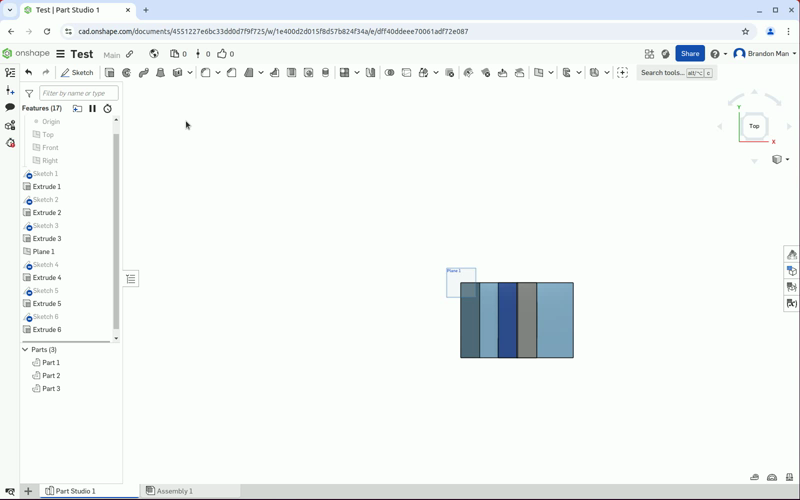
key(shift+h)
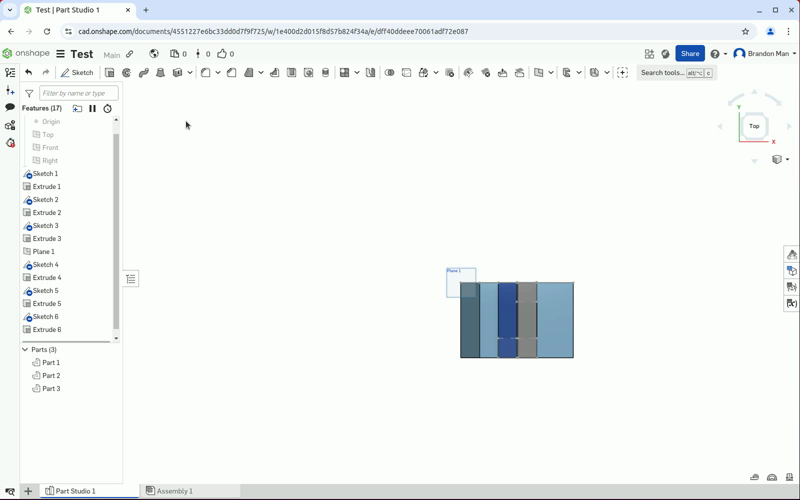
key(shift+h)
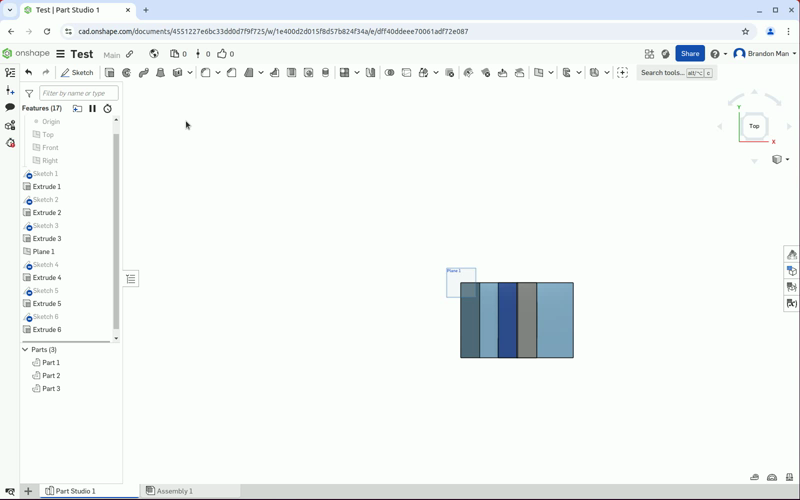
mouse_move(69, 176)
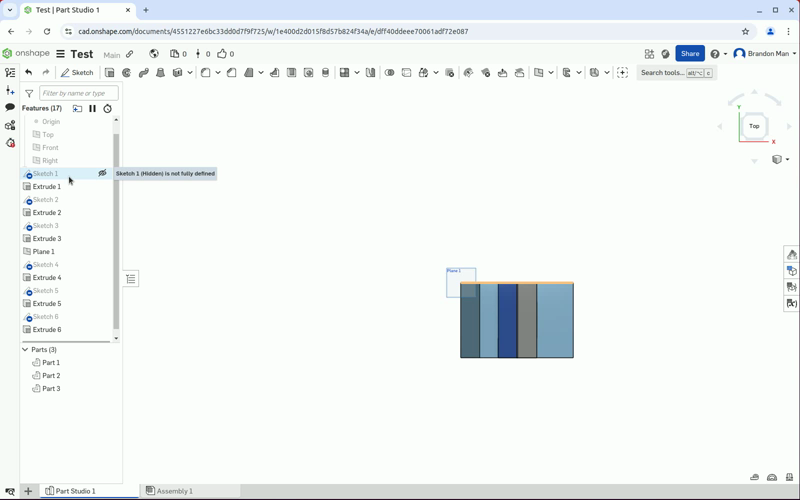
click(69, 176)
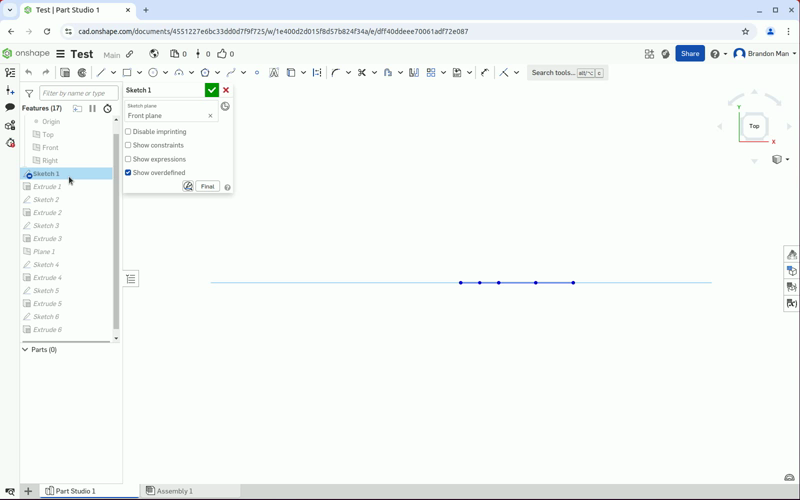
mouse_move(229, 92)
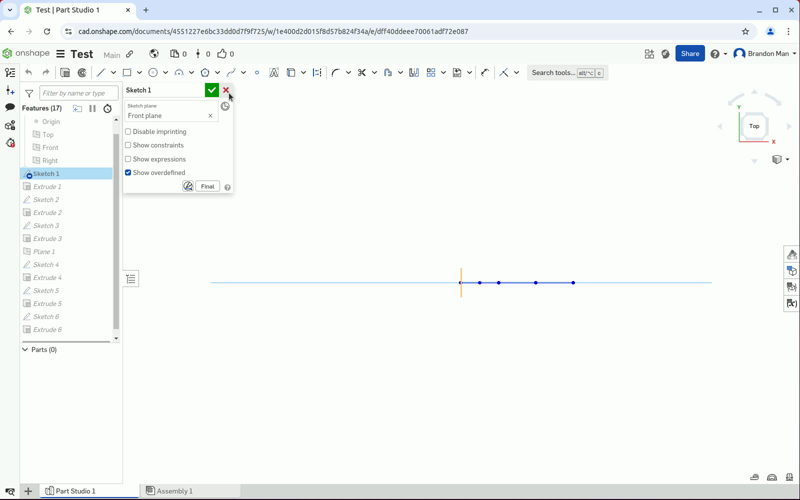
click(229, 92)
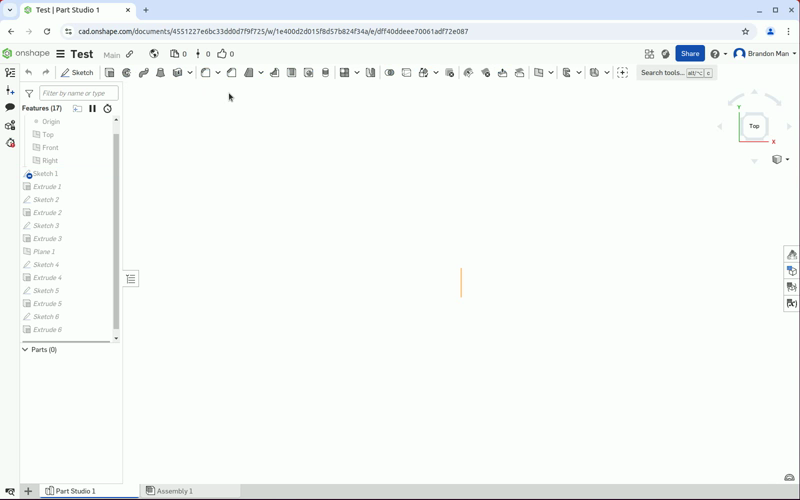
key(shift+s)
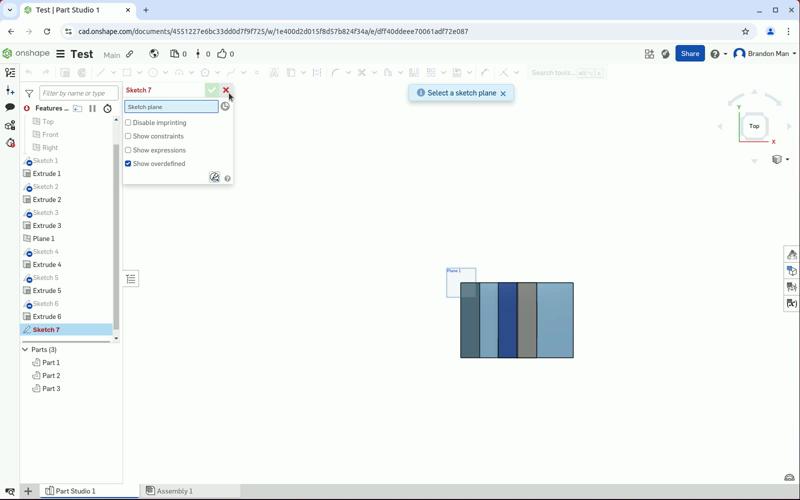
mouse_move(69, 241)
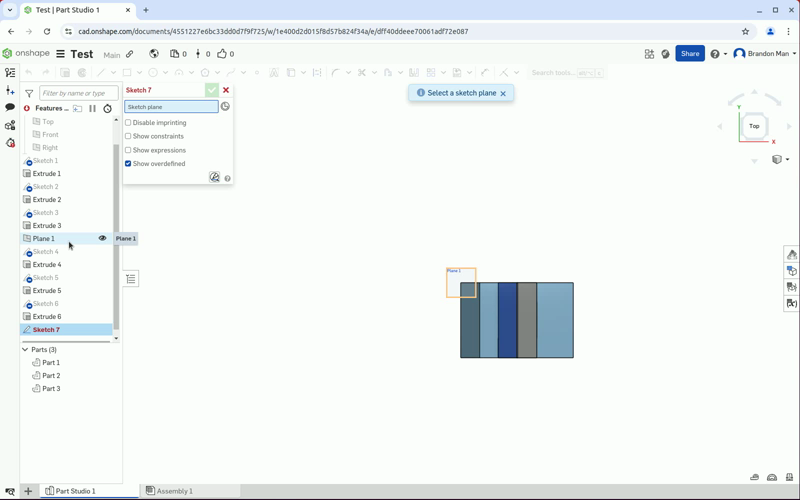
click(69, 241)
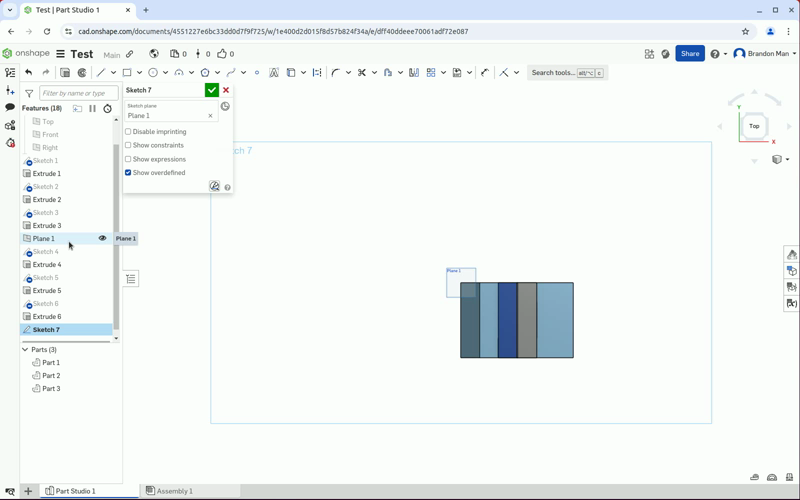
mouse_move(73, 352)
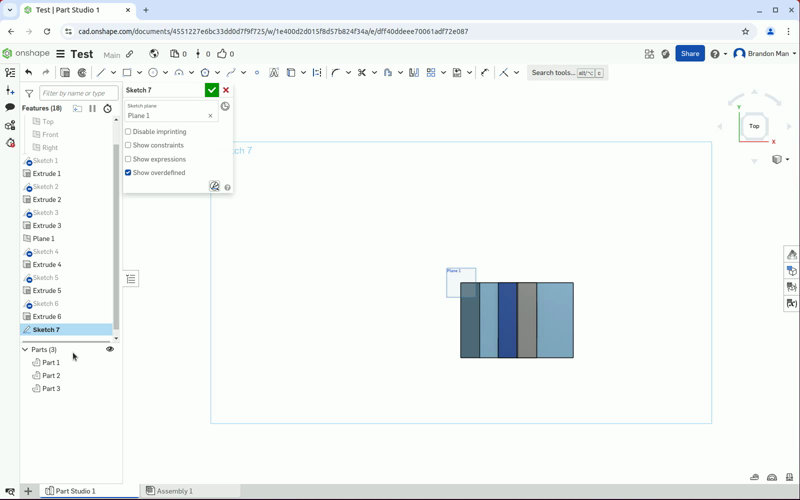
key(y)
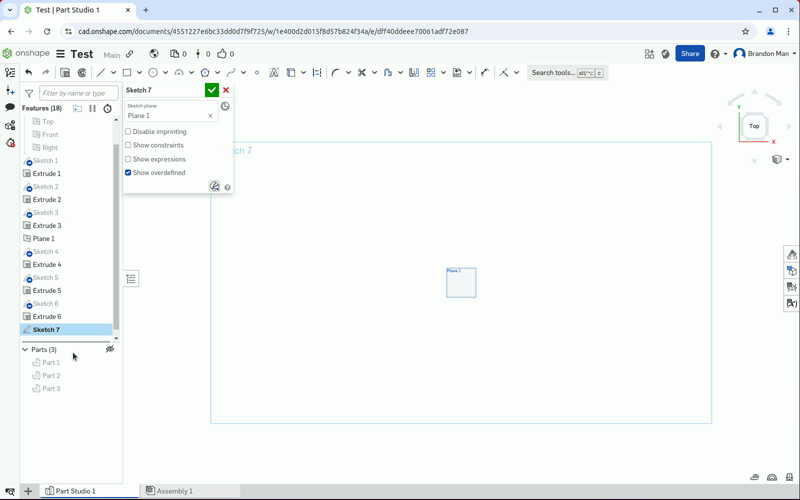
key(l)
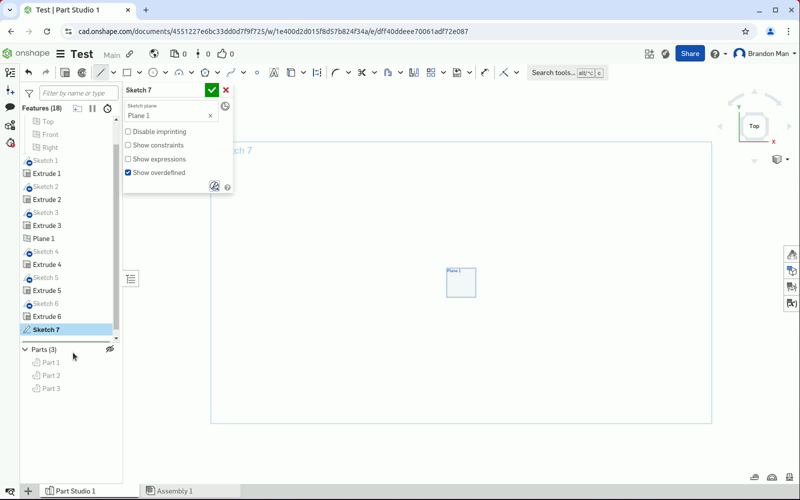
key_down(shift)
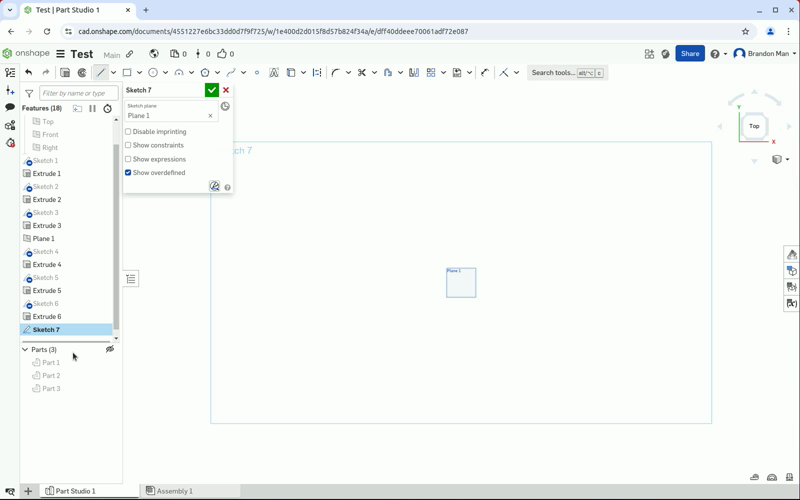
mouse_move(498, 301)
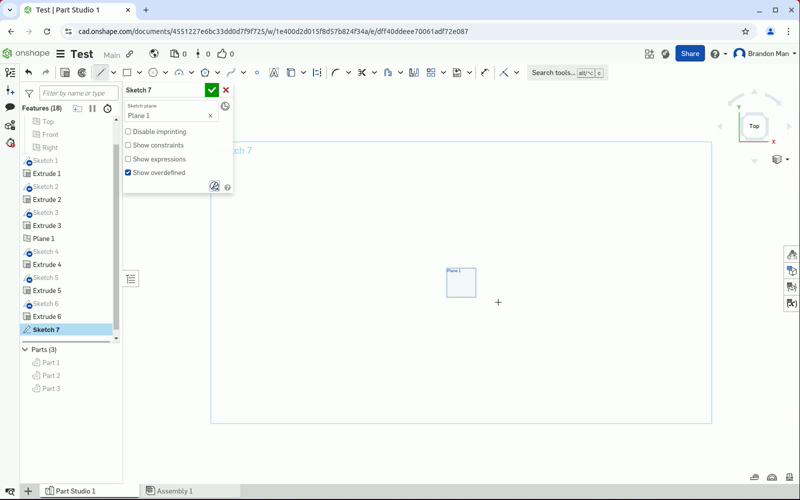
click(498, 301)
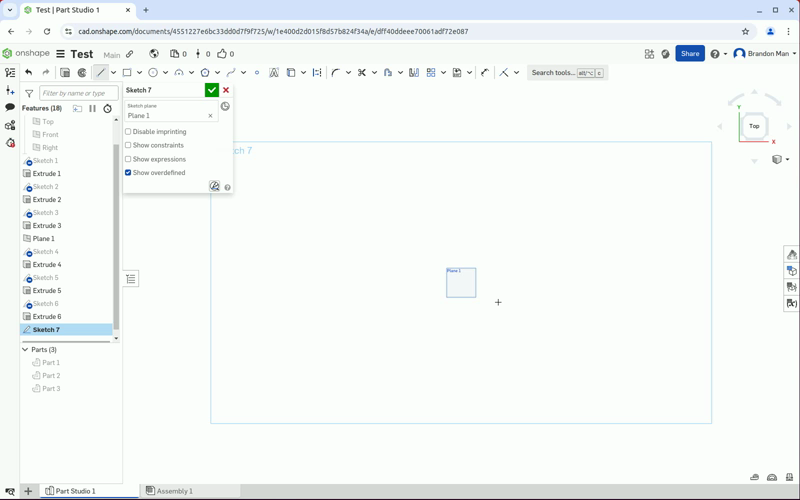
key_up(shift)
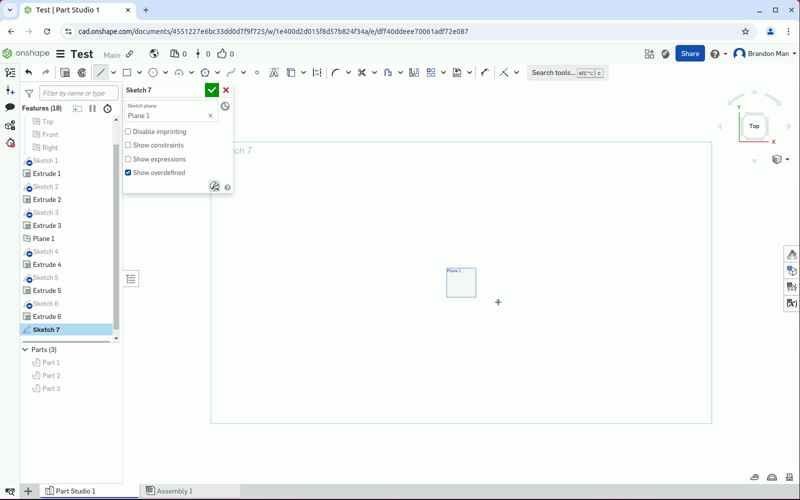
key_down(shift)
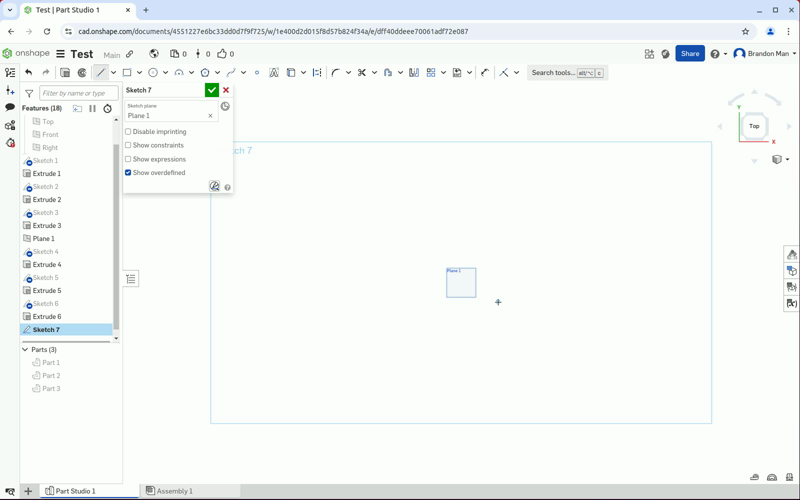
mouse_move(528, 301)
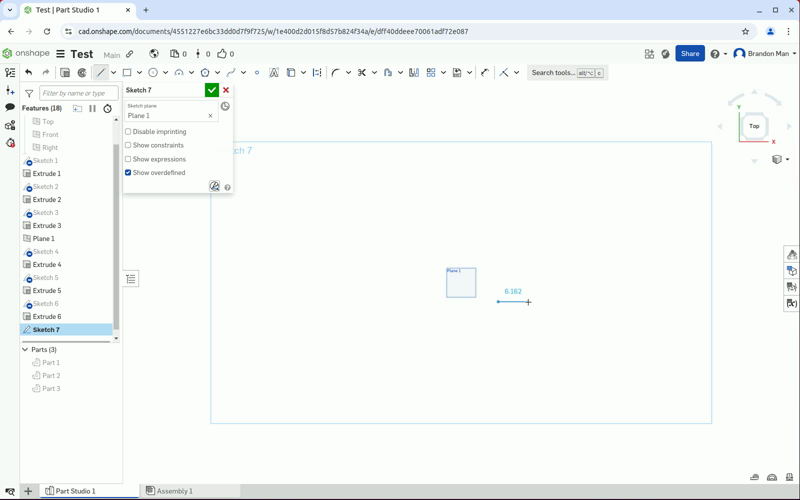
mouse_move(518, 301)
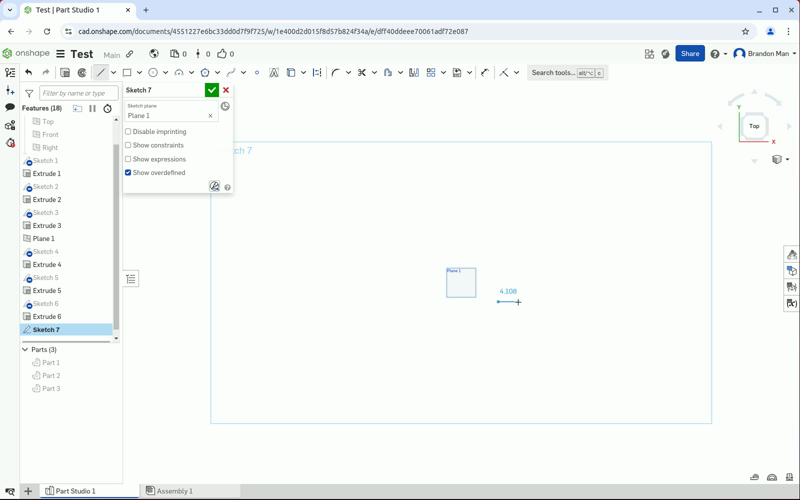
click(518, 301)
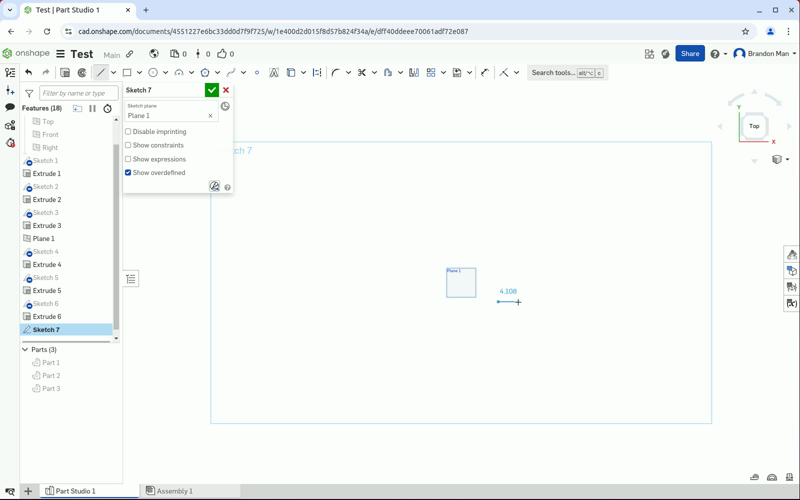
key_up(shift)
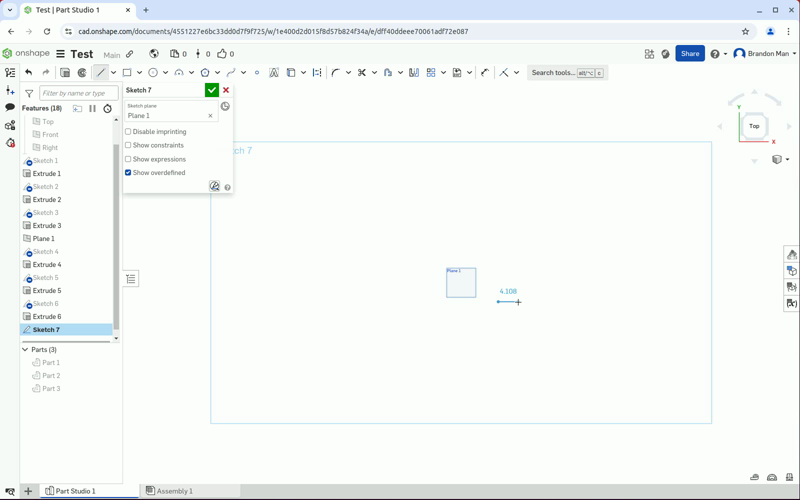
key_down(shift)
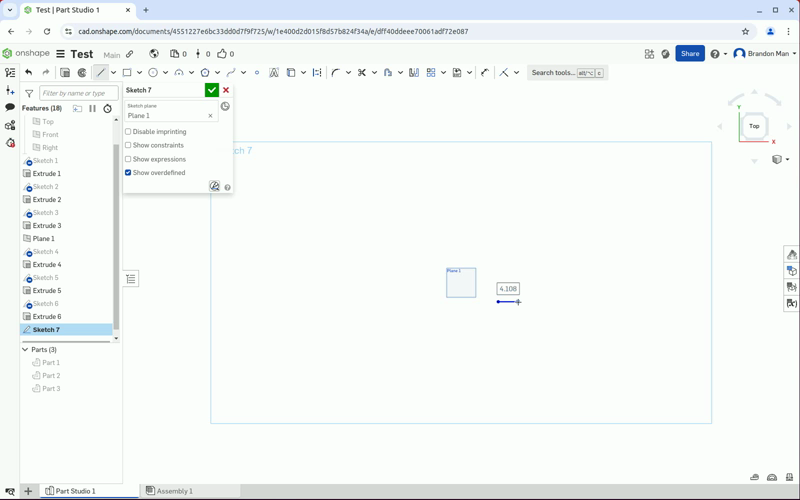
mouse_move(548, 301)
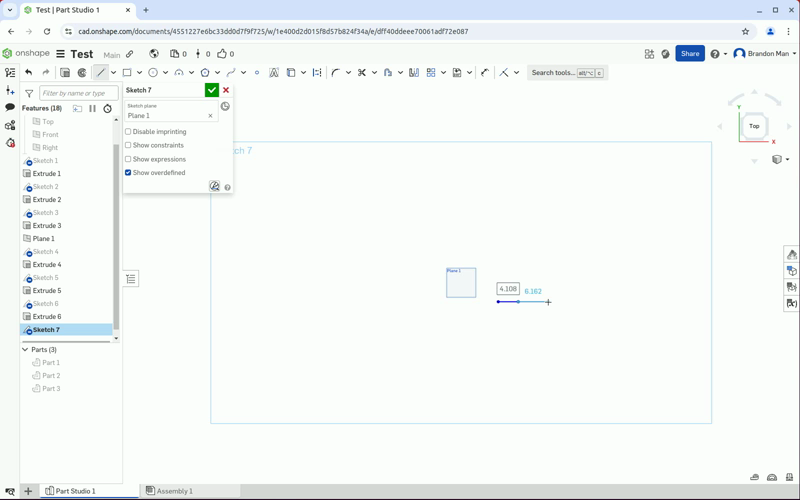
mouse_move(518, 282)
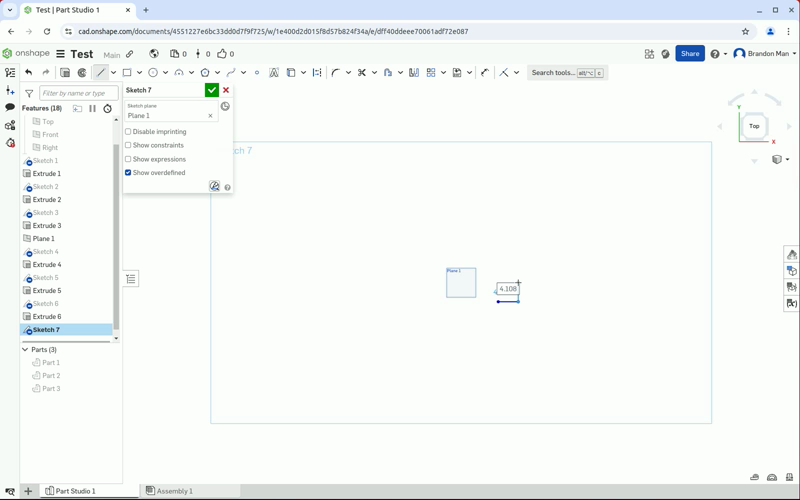
click(518, 282)
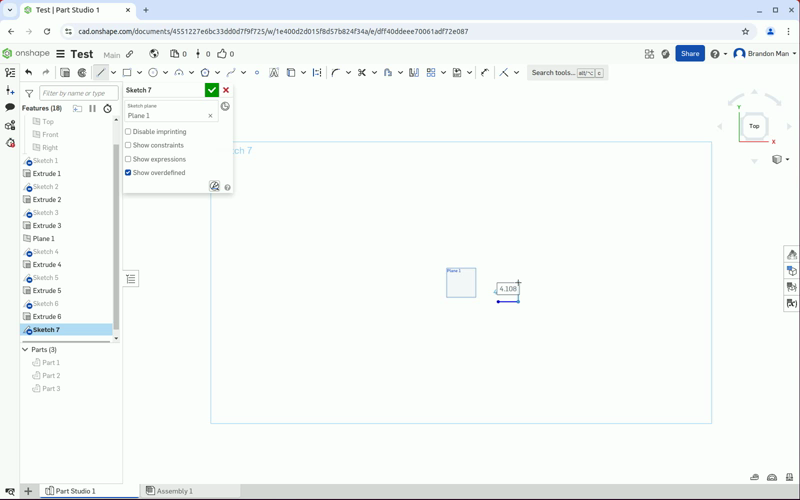
key_up(shift)
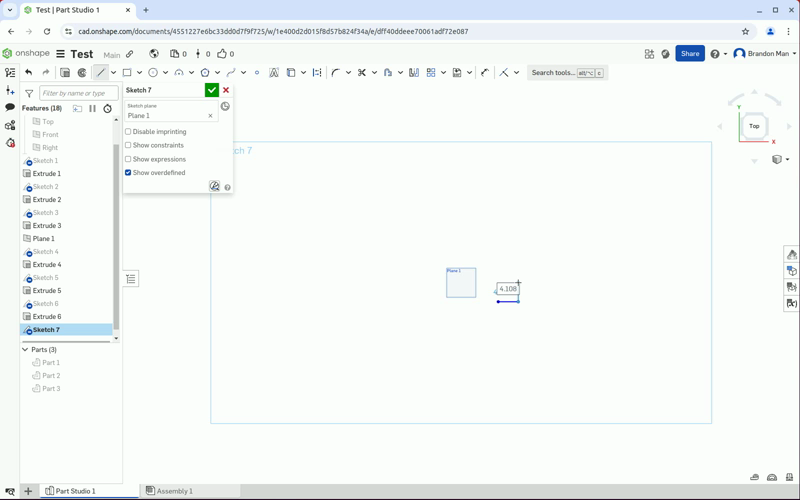
key_down(shift)
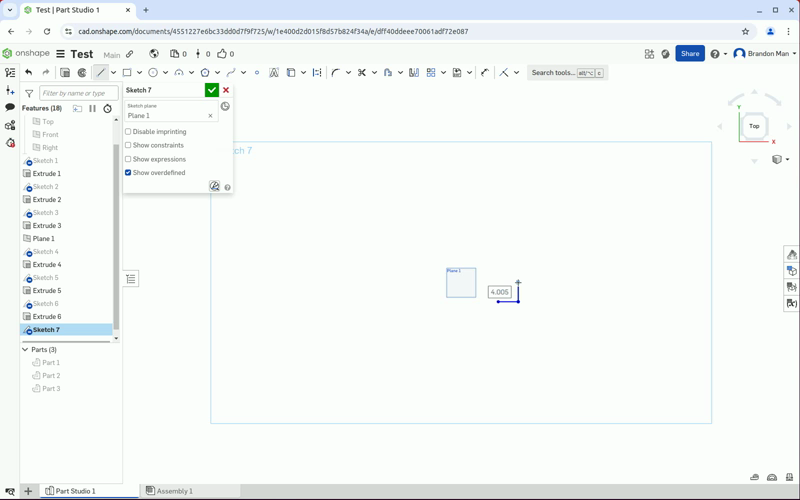
mouse_move(548, 282)
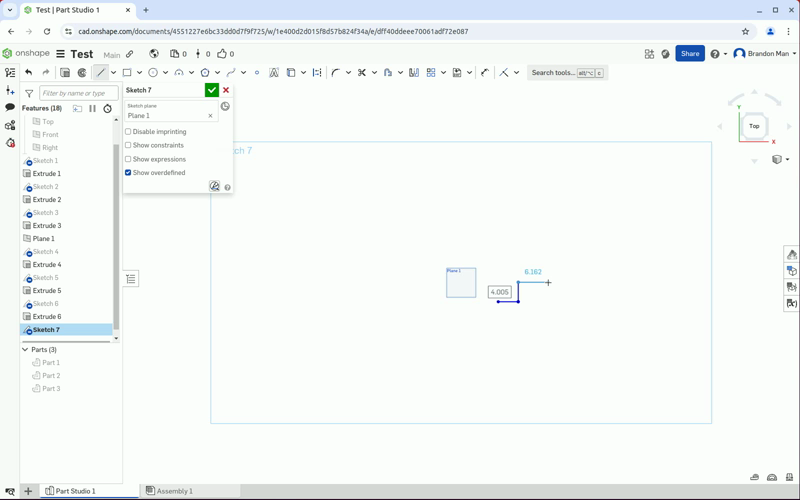
mouse_move(498, 282)
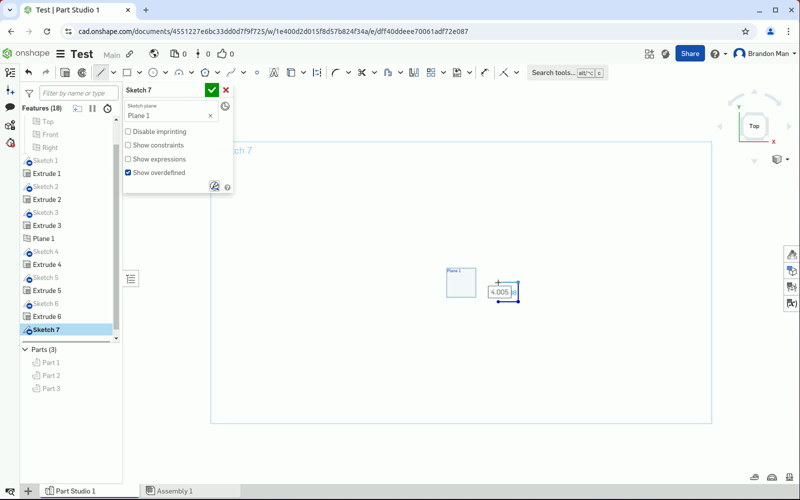
click(498, 282)
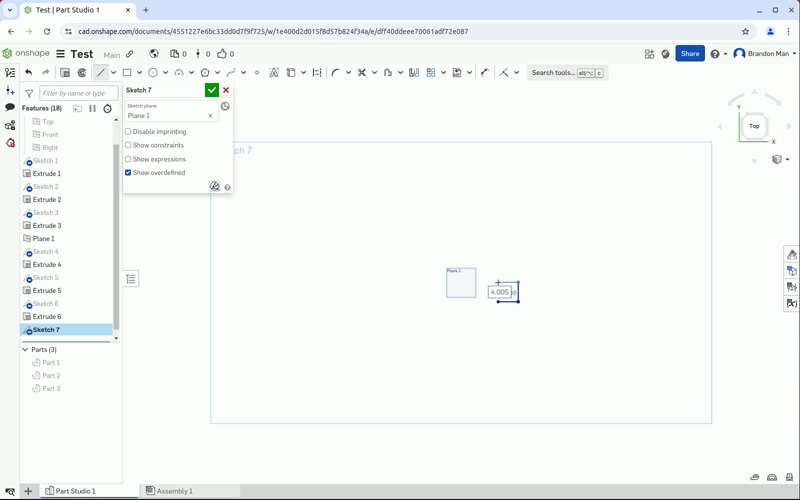
key_up(shift)
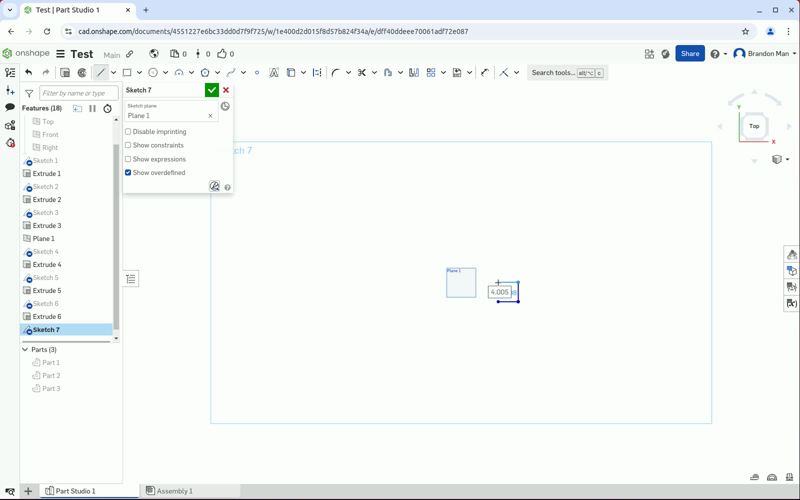
mouse_move(528, 282)
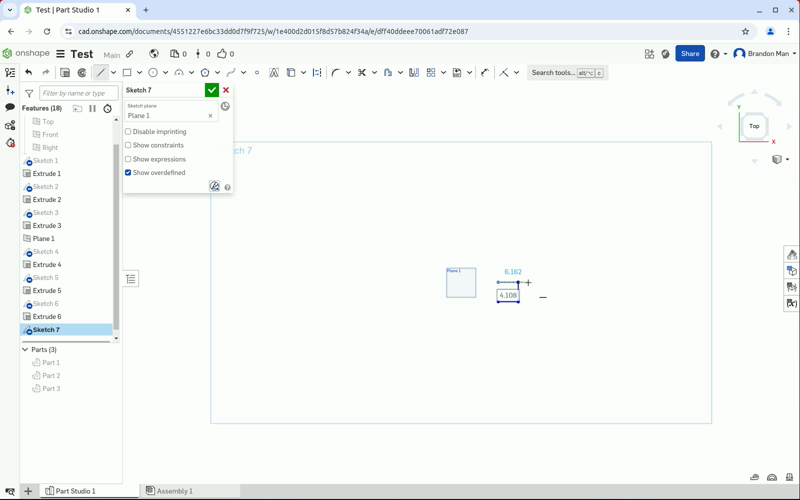
key_down(shift)
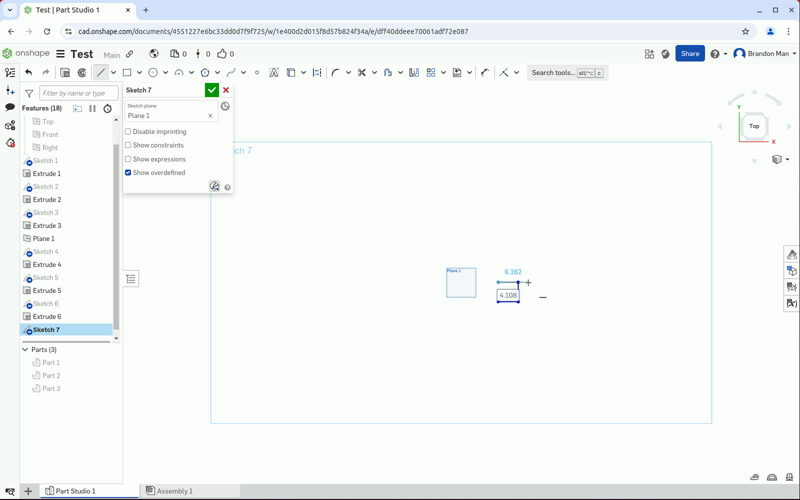
mouse_move(498, 301)
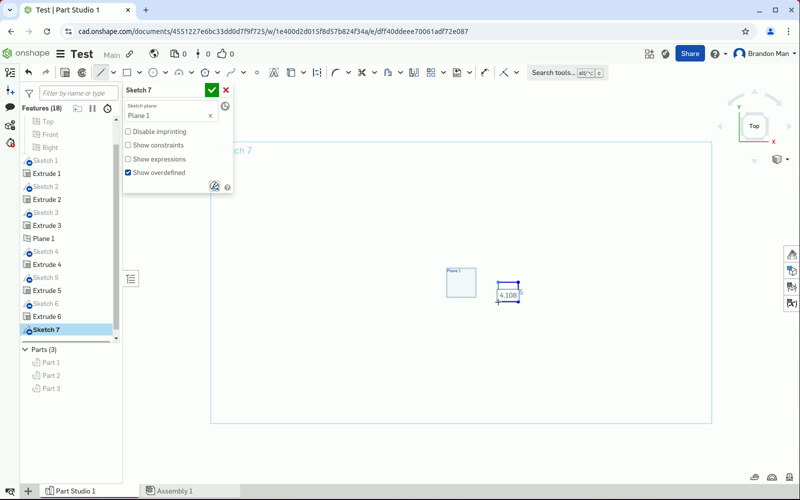
key_up(shift)
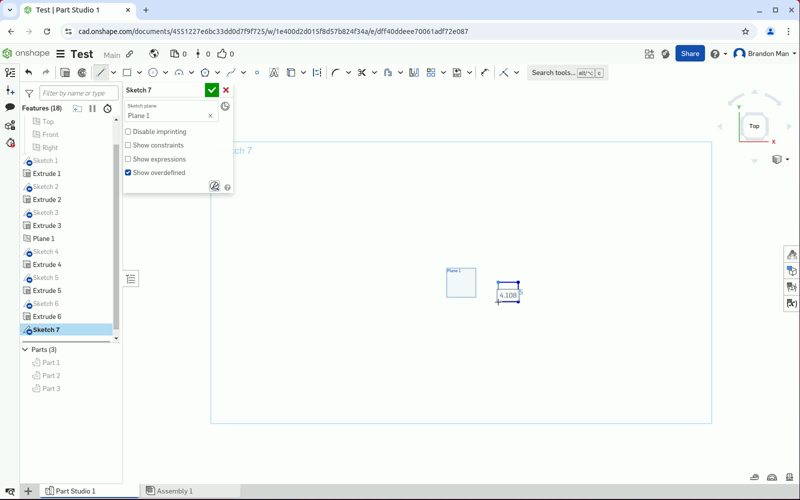
click(498, 301)
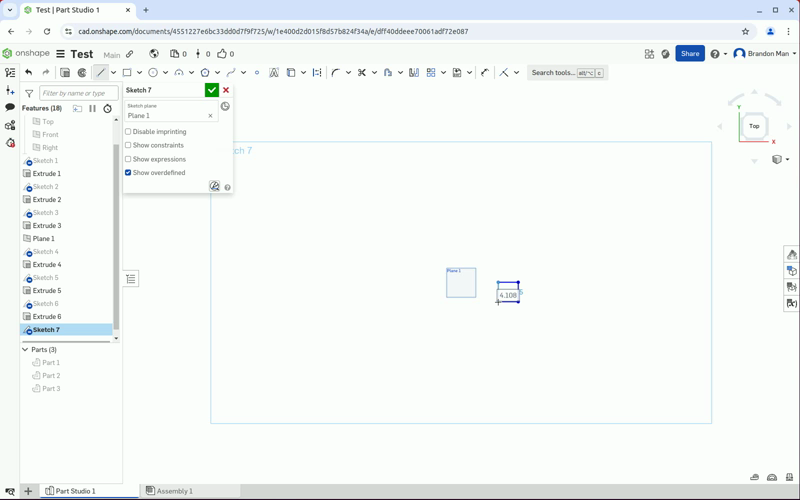
key(esc)
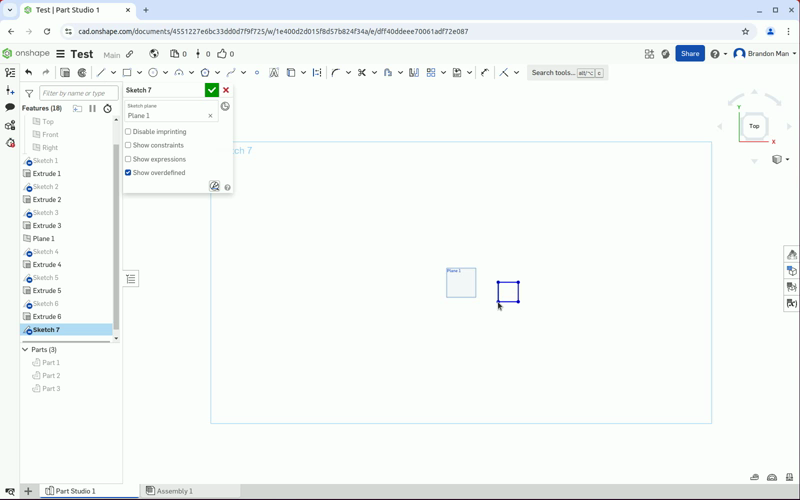
mouse_move(515, 286)
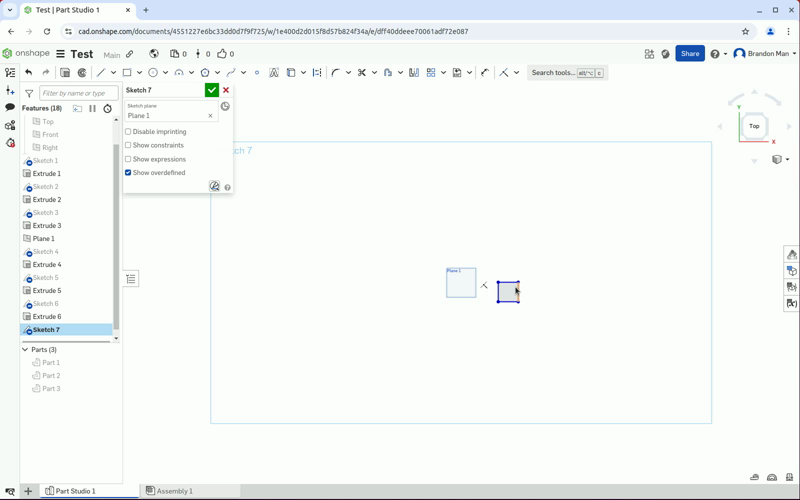
scroll(6)
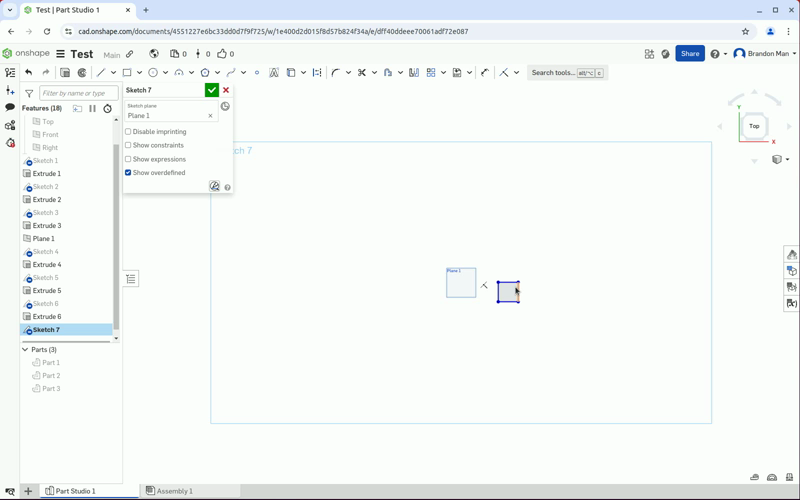
scroll(6)
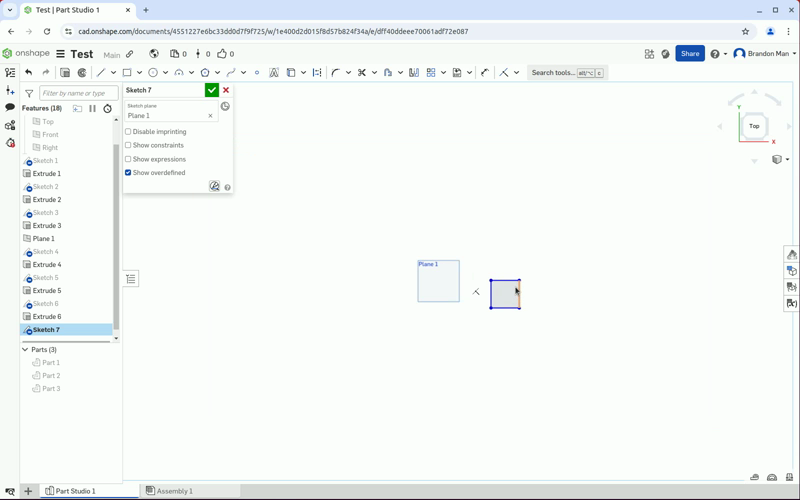
scroll(6)
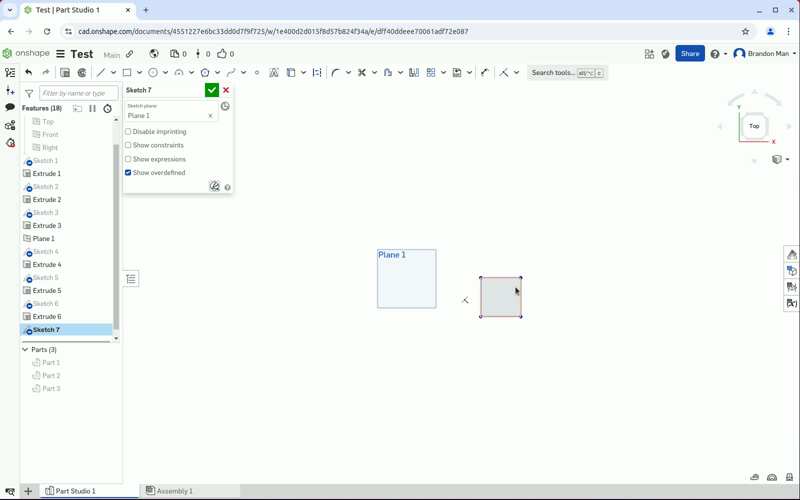
scroll(6)
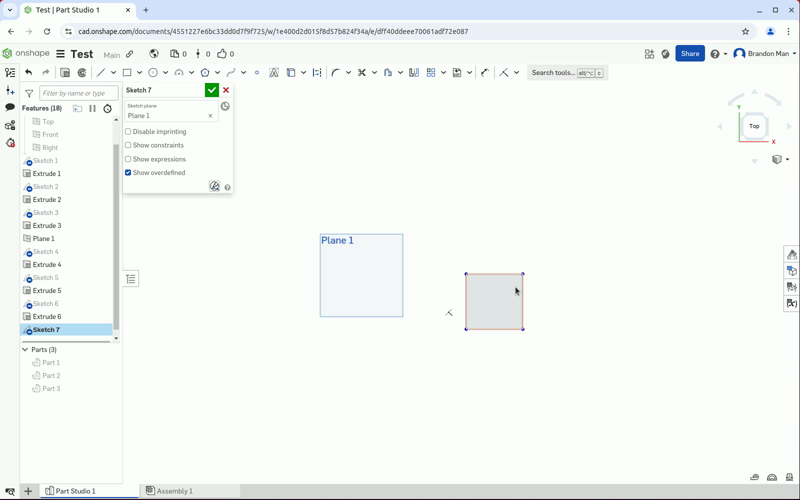
scroll(6)
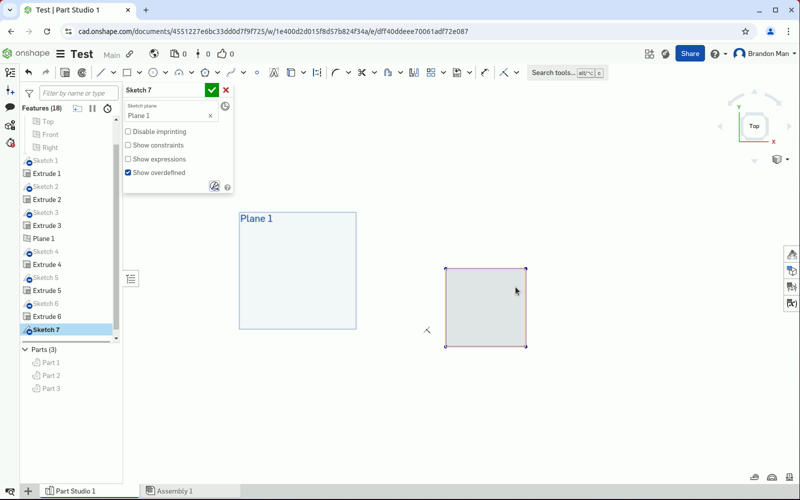
scroll(6)
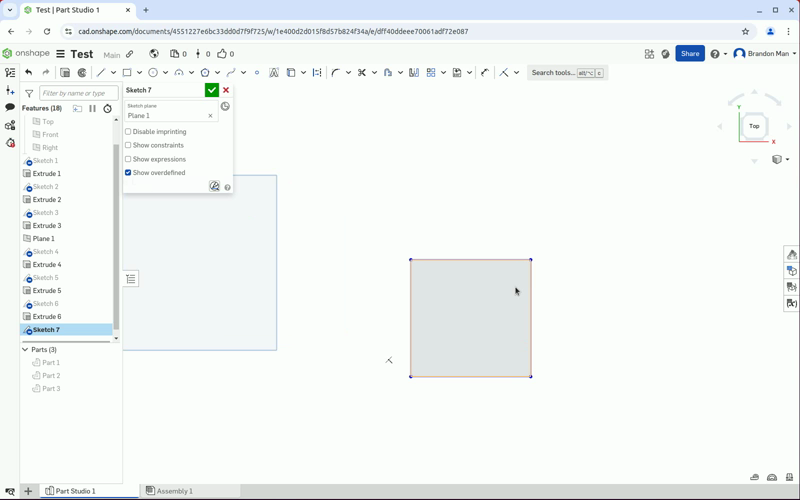
scroll(6)
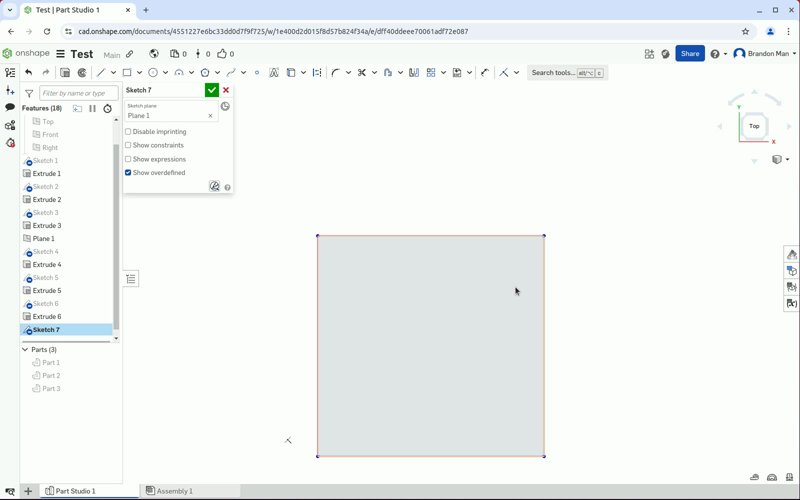
click(515, 286)
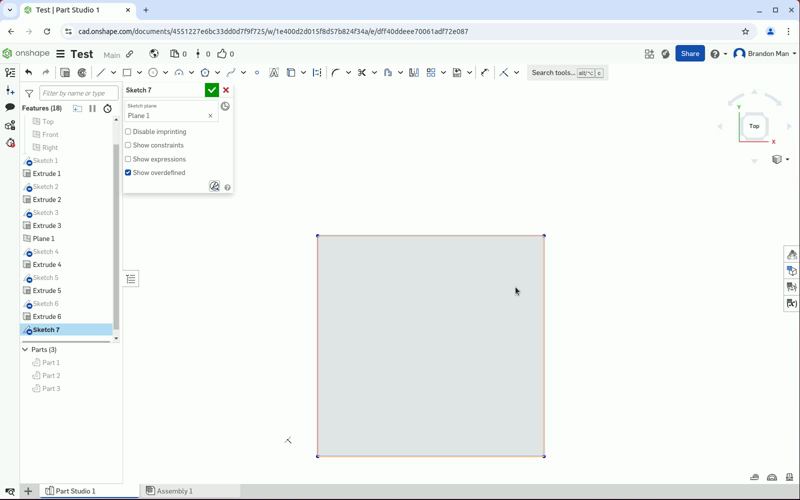
scroll(-6)
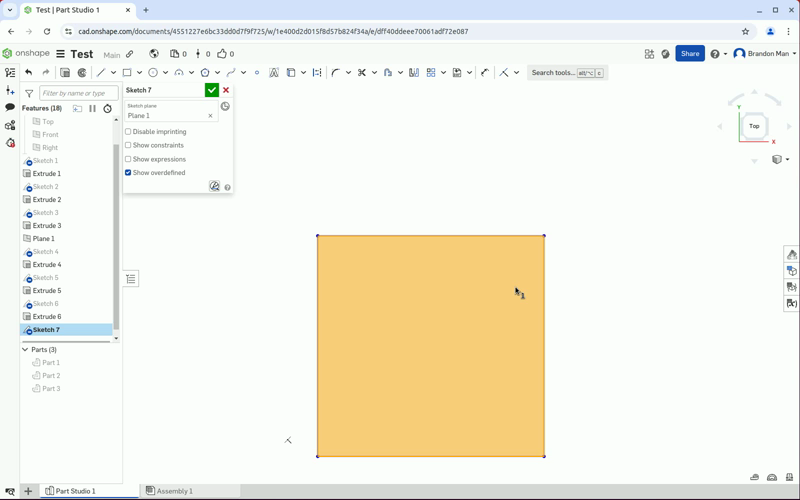
scroll(-6)
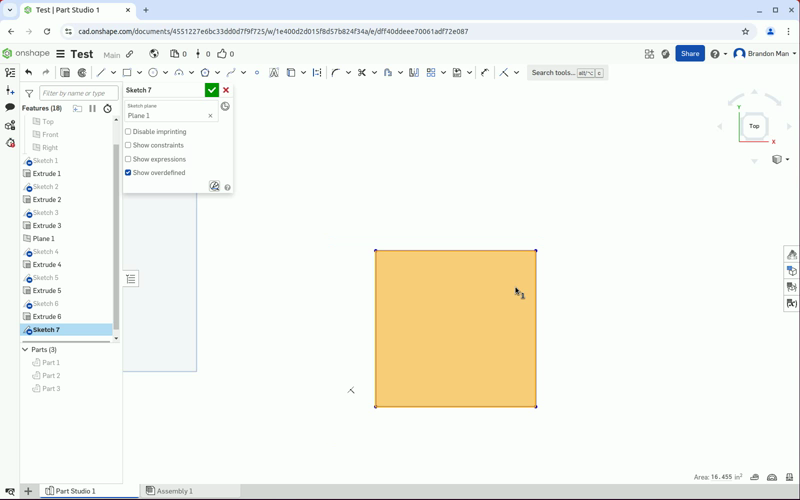
scroll(-6)
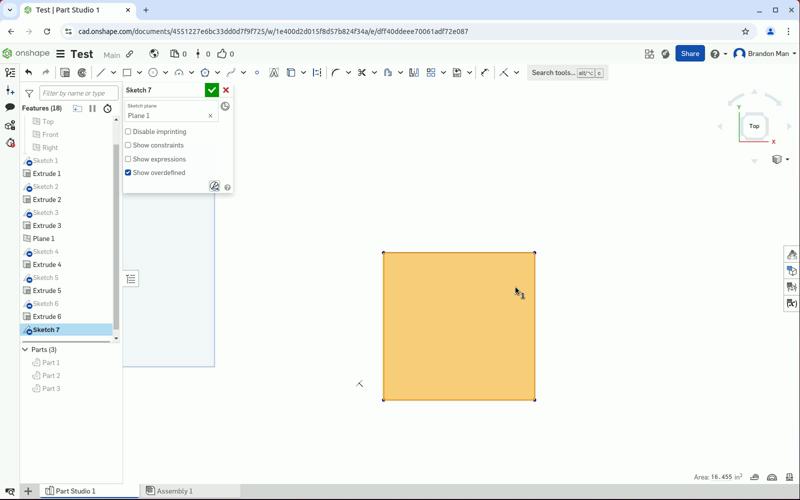
scroll(-6)
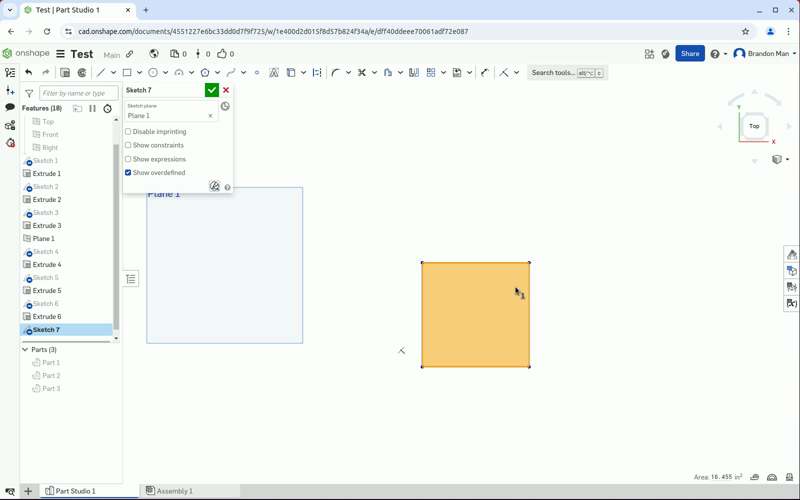
scroll(-6)
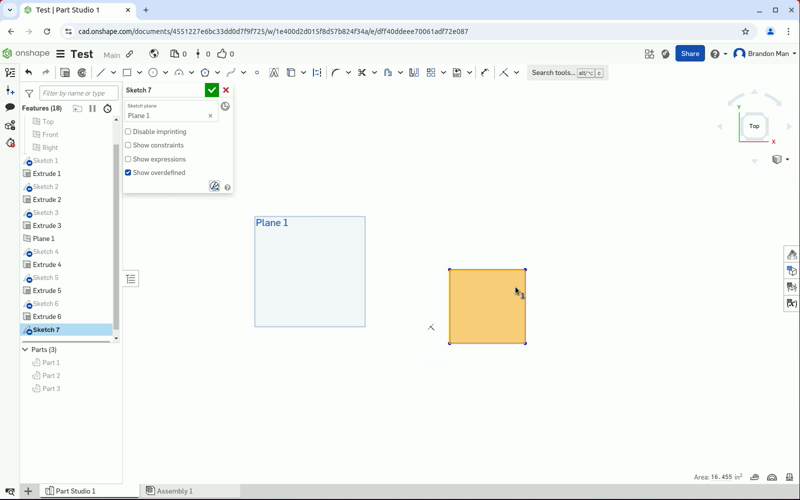
scroll(-6)
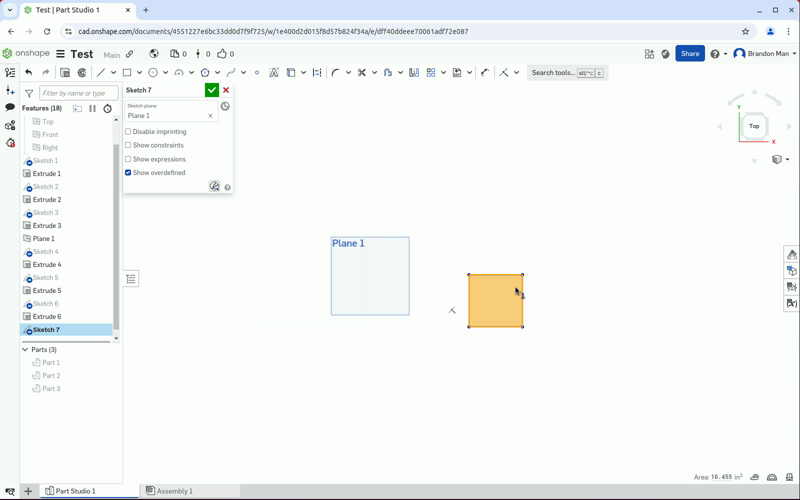
scroll(-6)
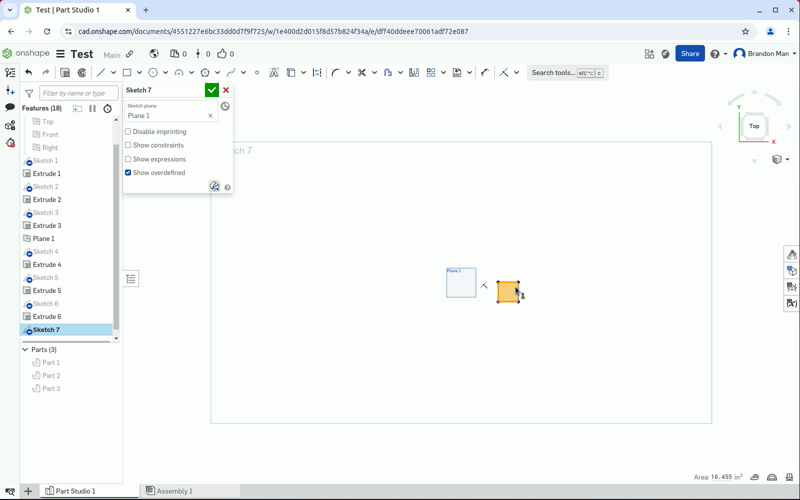
mouse_move(73, 352)
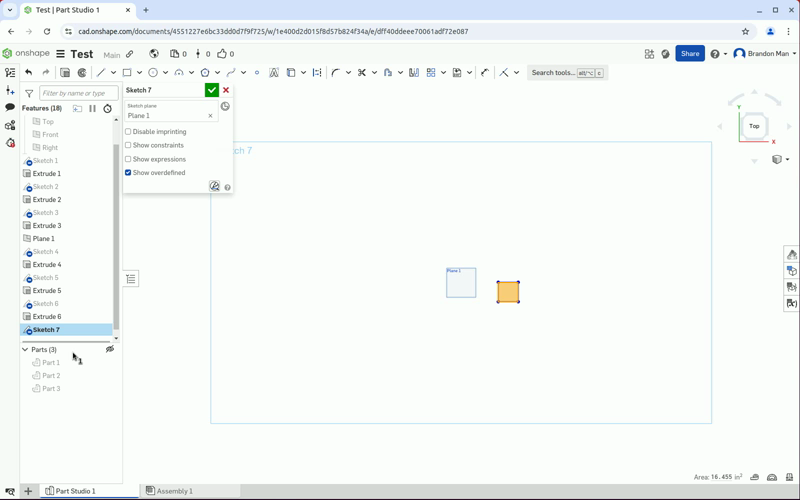
key(shift+y)
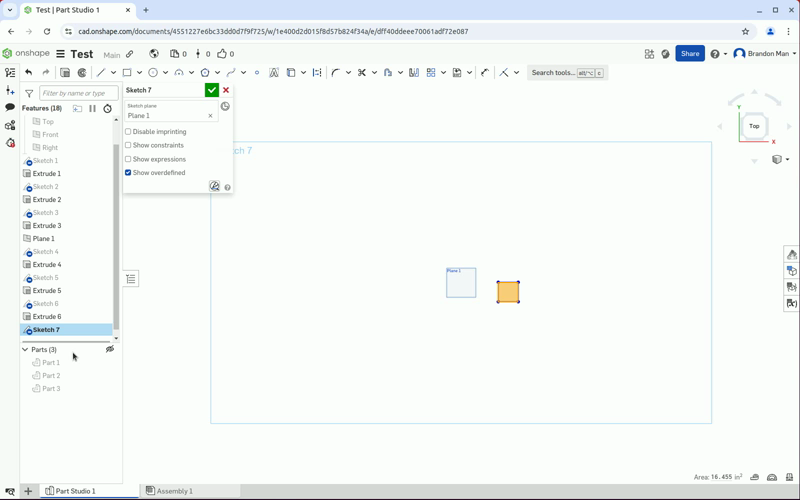
key(shift+e)
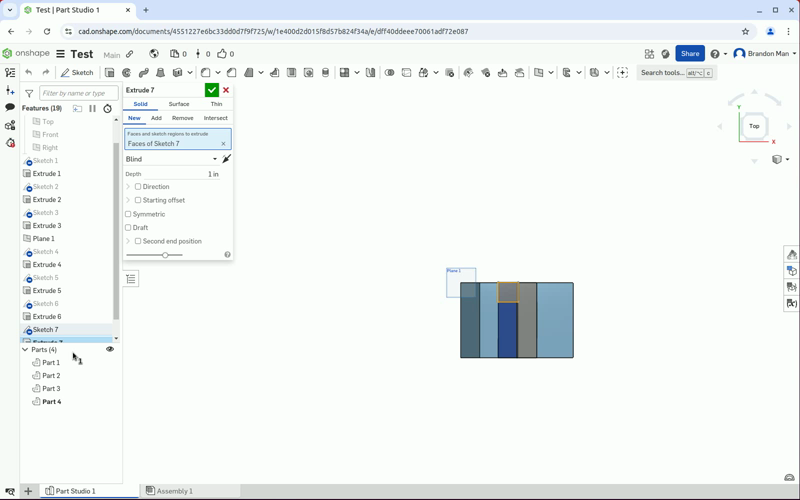
mouse_move(143, 106)
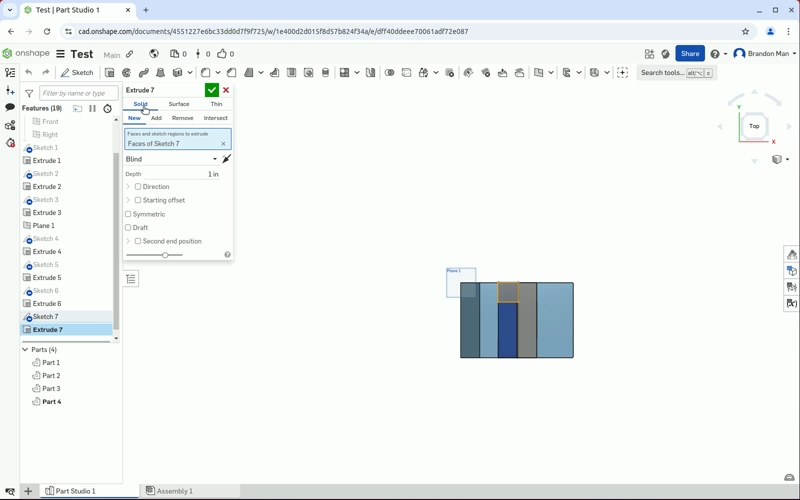
click(143, 106)
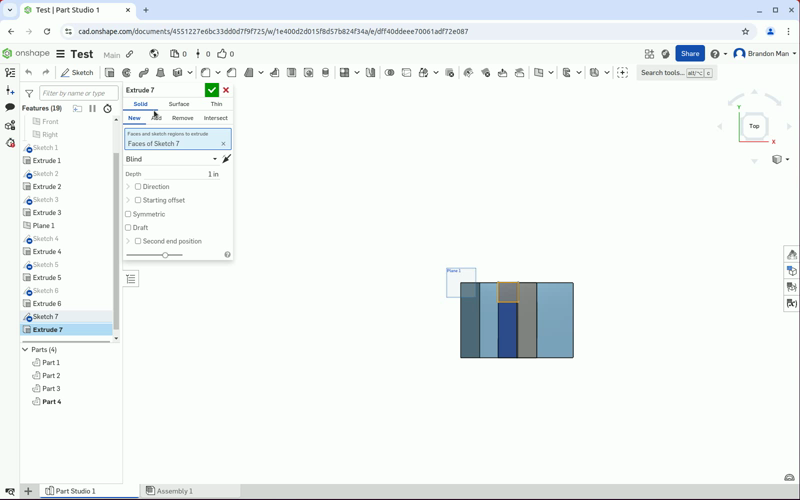
mouse_move(186, 120)
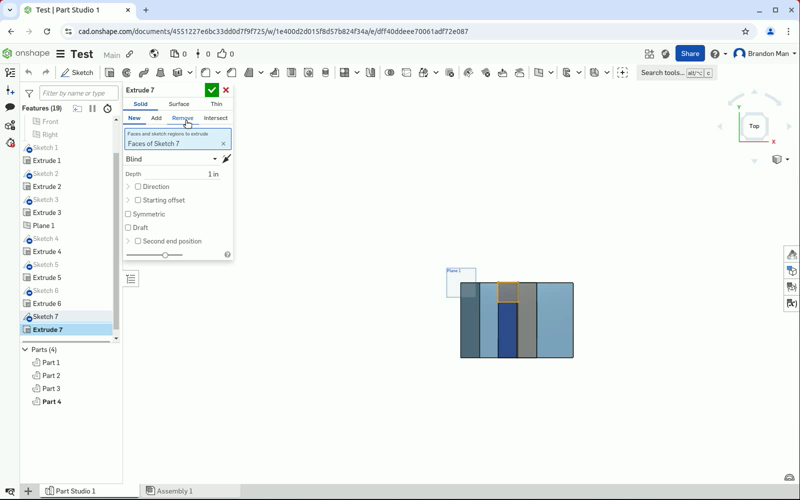
click(186, 120)
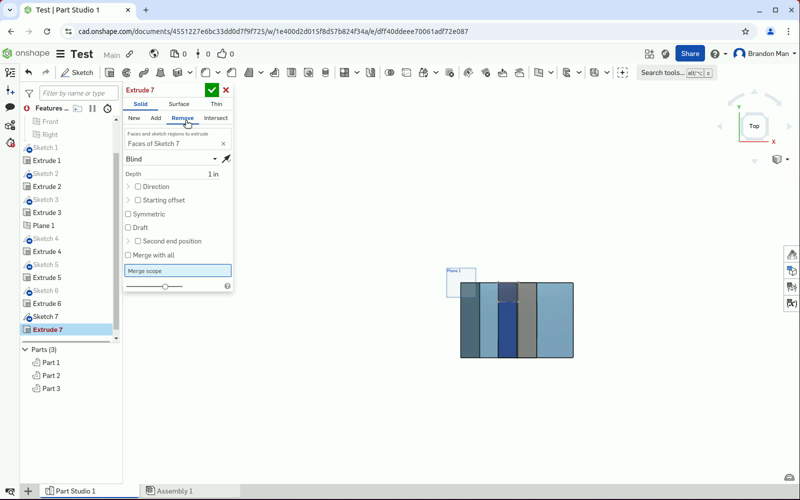
key(tab, 4)
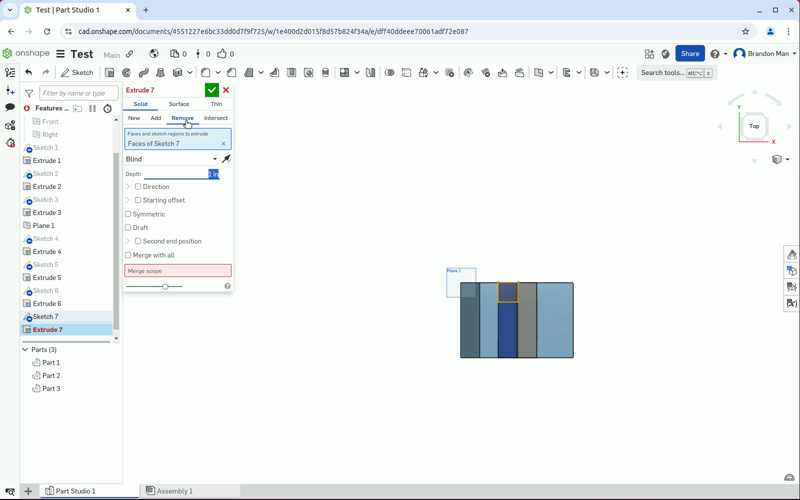
text(7.703)
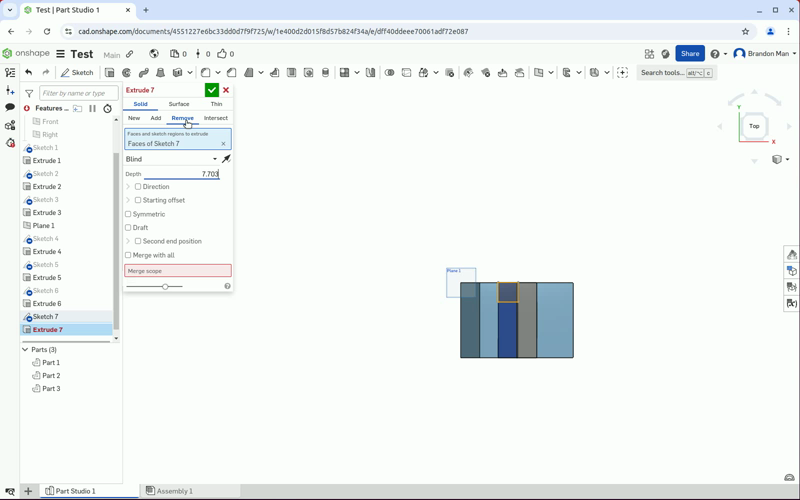
key(tab, 6)
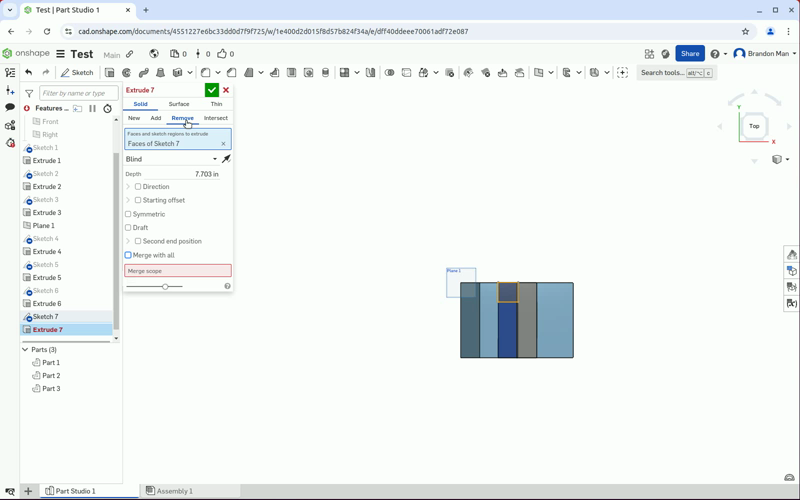
key(space)
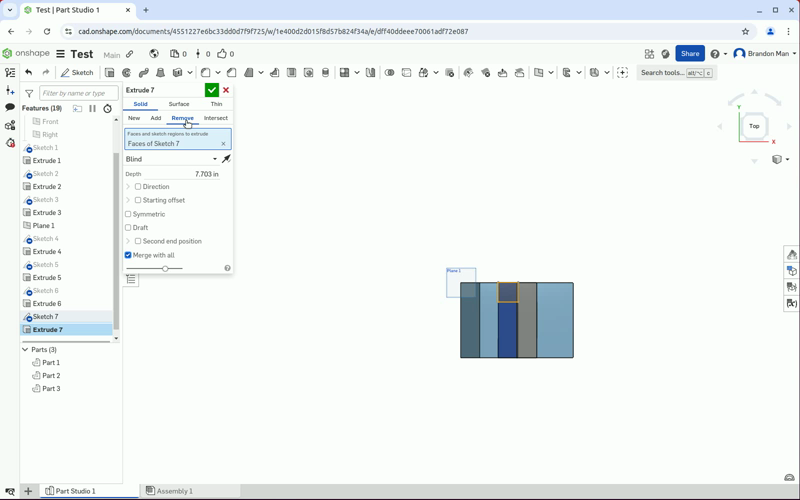
key(enter)
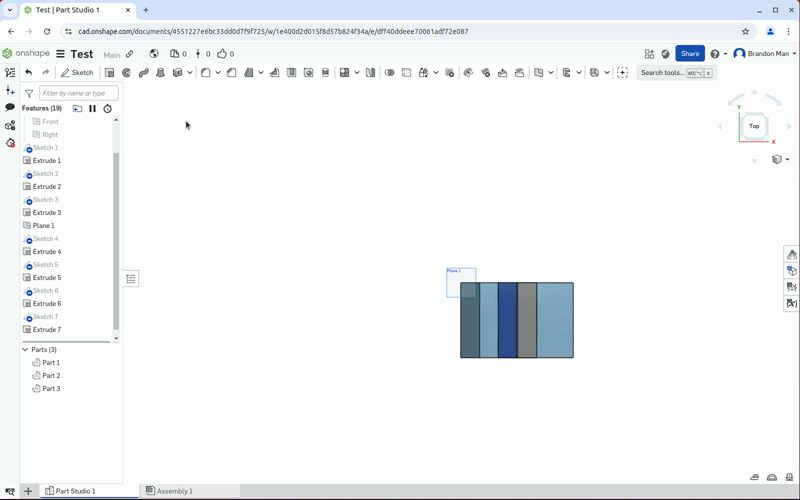
key(shift+h)
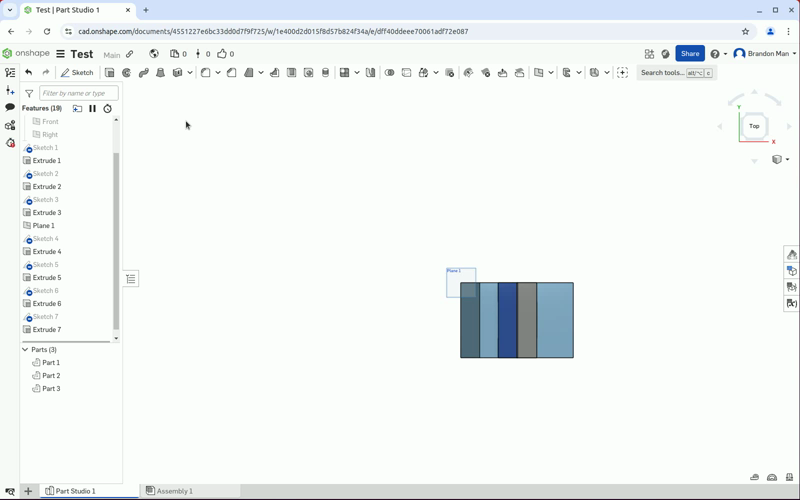
key(shift+h)
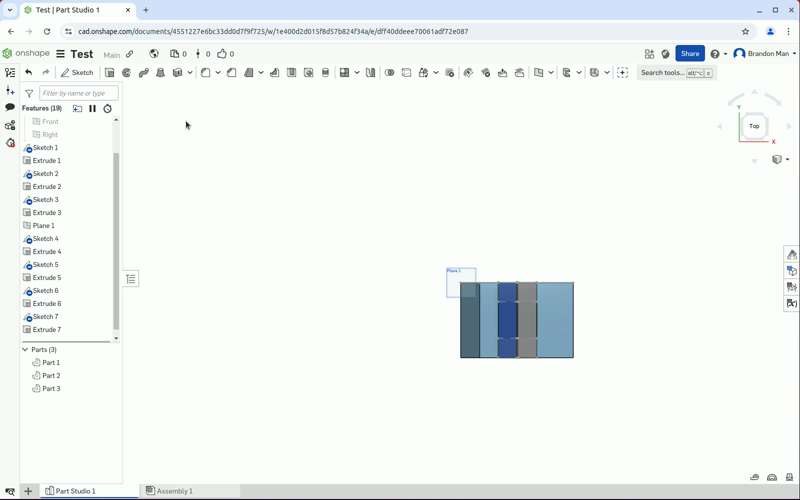
key(shift+7)
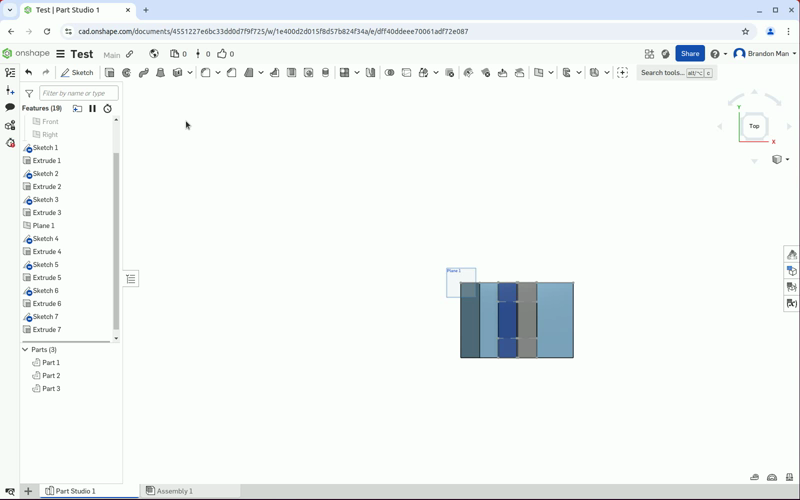
key(up, 3)
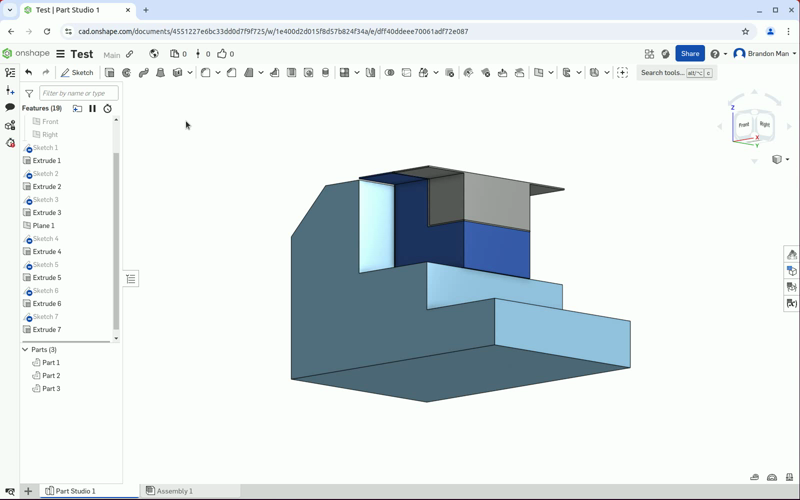
key(left, 3)
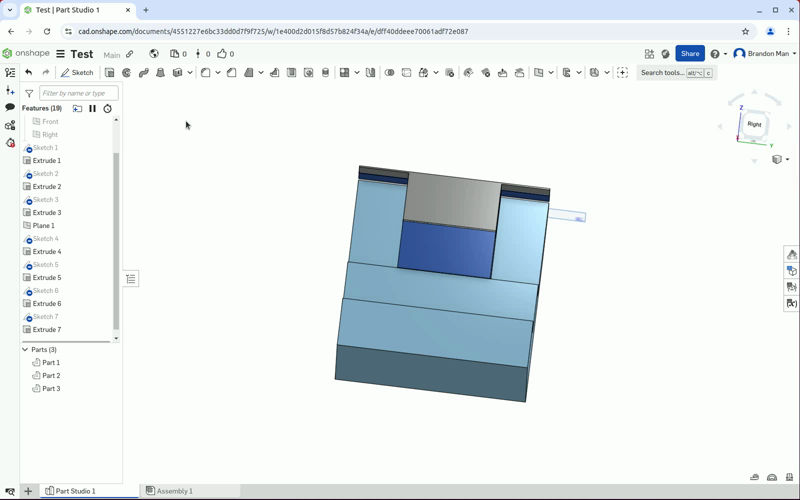
key(right, 3)
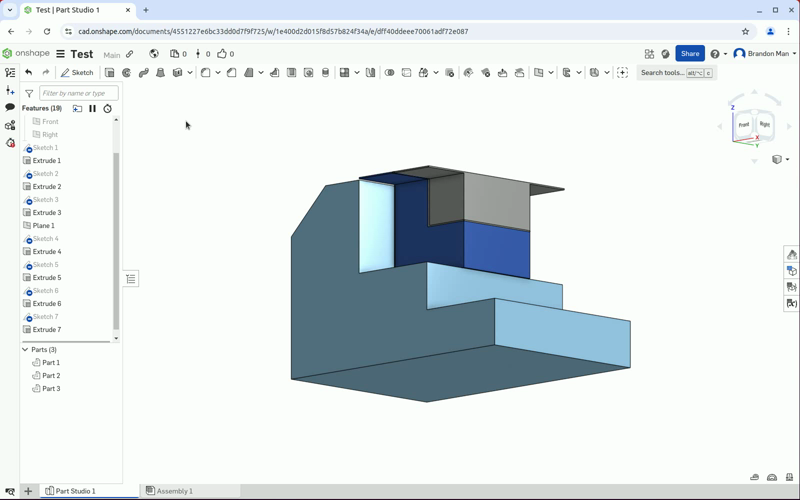
key(down, 3)
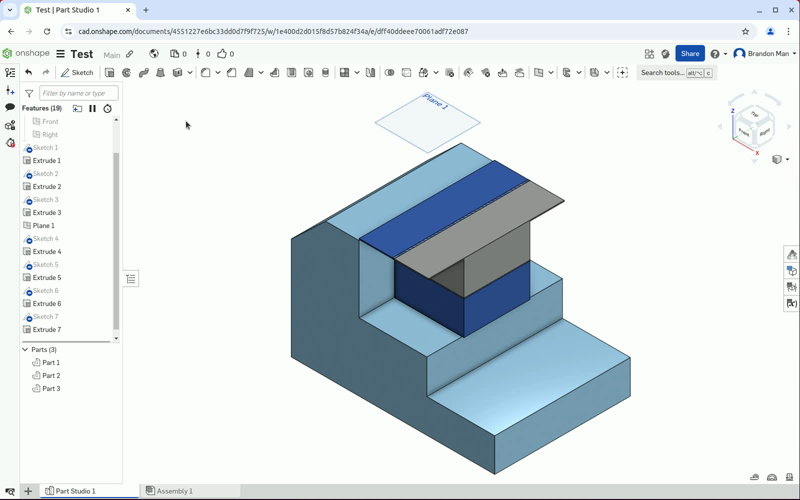
mouse_move(69, 150)
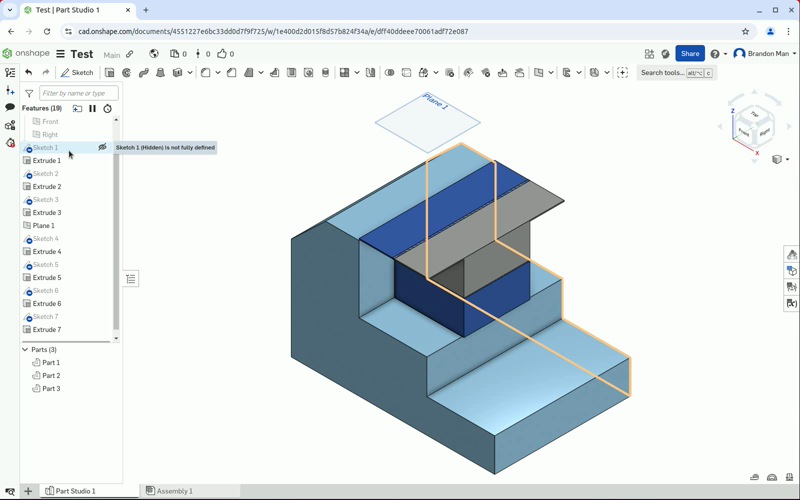
click(69, 150)